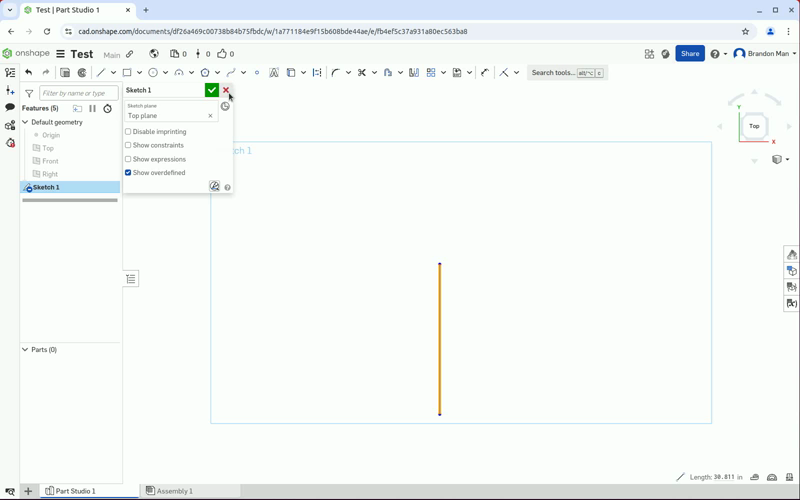
key(shift+h)
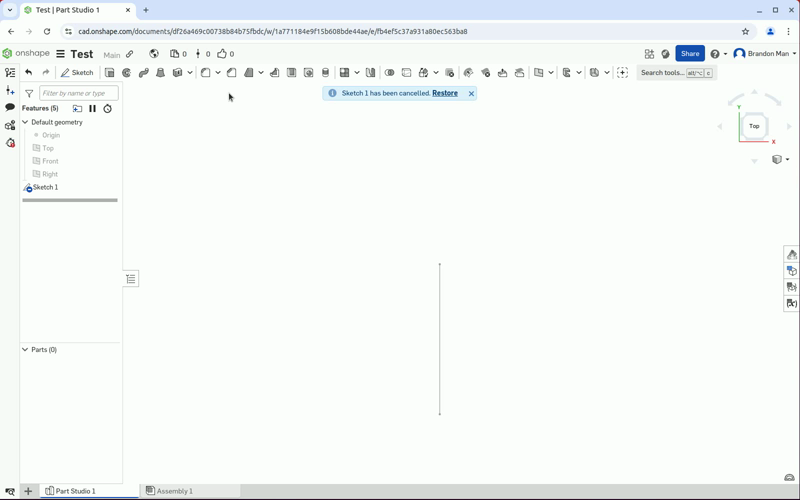
mouse_move(73, 352)
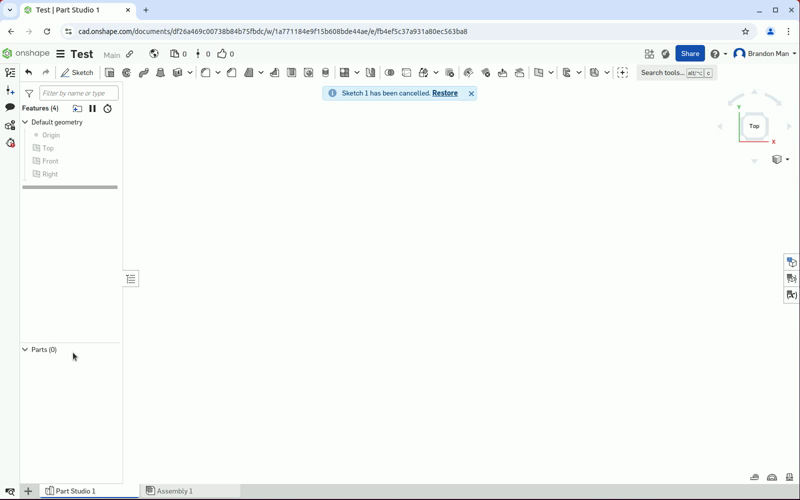
key(y)
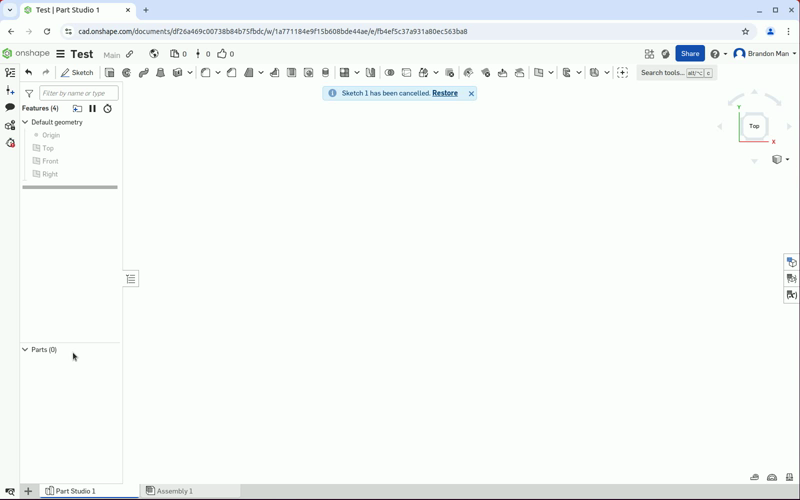
key(shift+p)
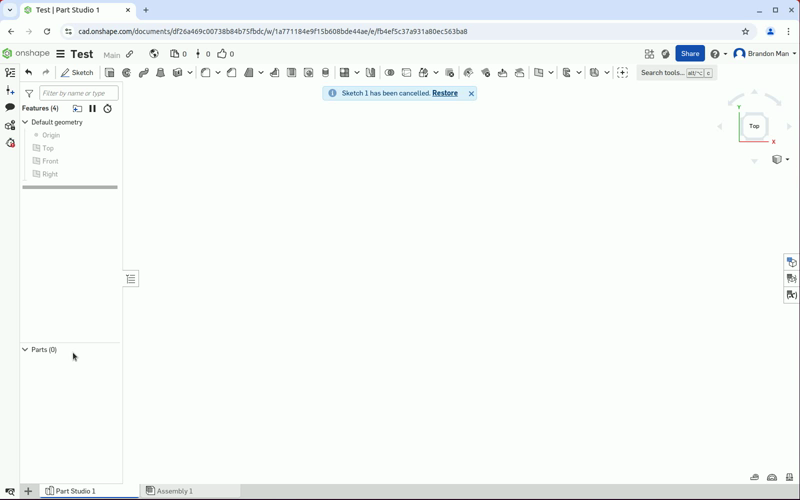
key(space)
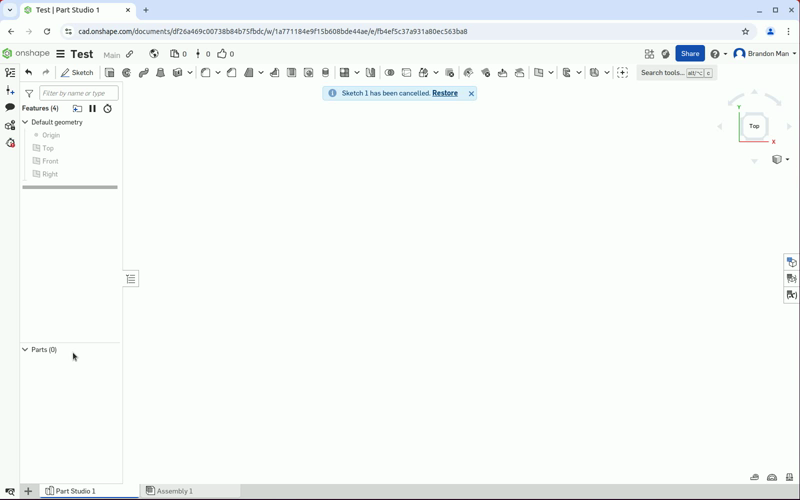
key_down(shift)
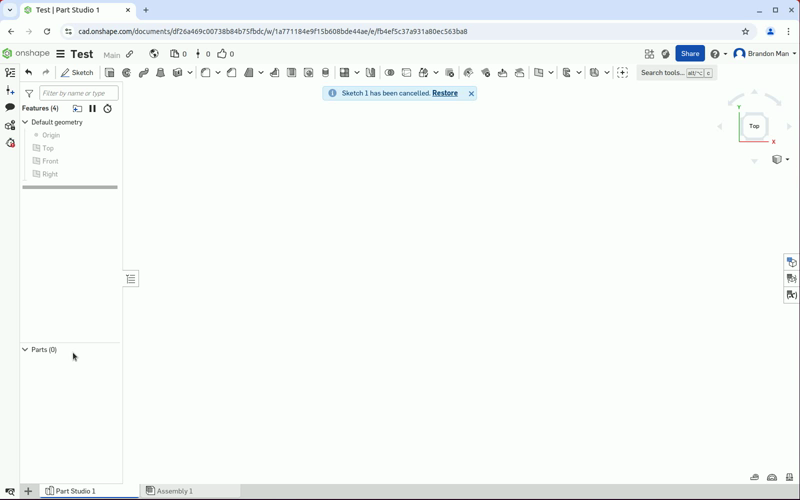
key(up)
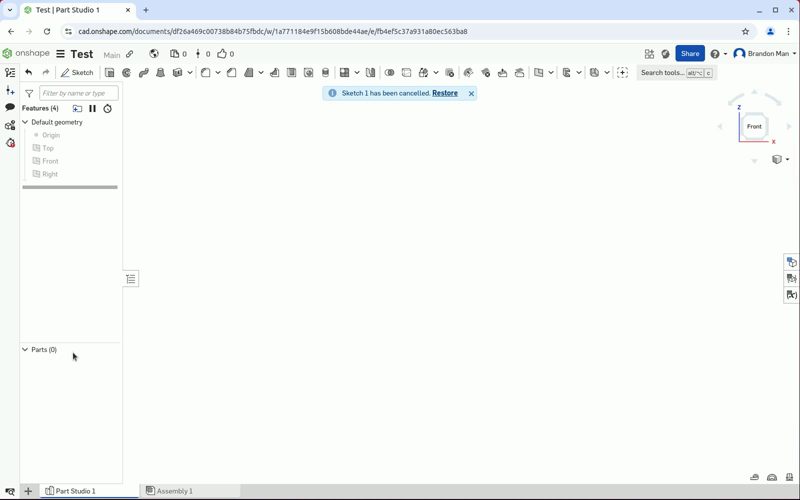
key_up(shift)
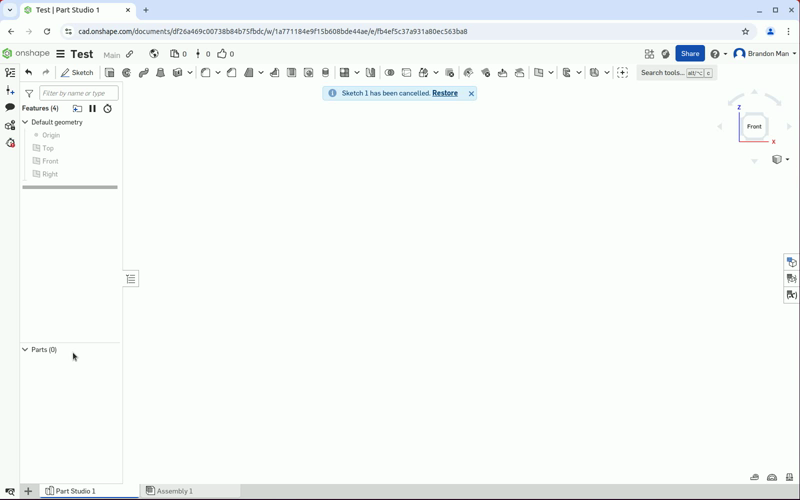
mouse_move(73, 352)
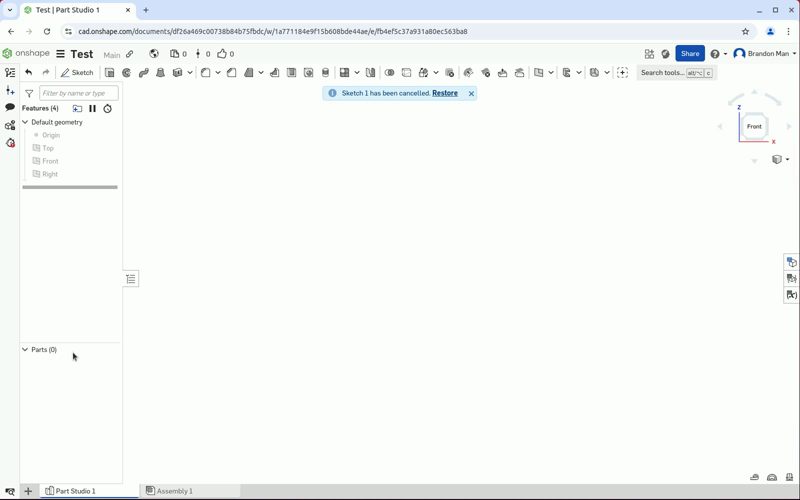
key(shift+y)
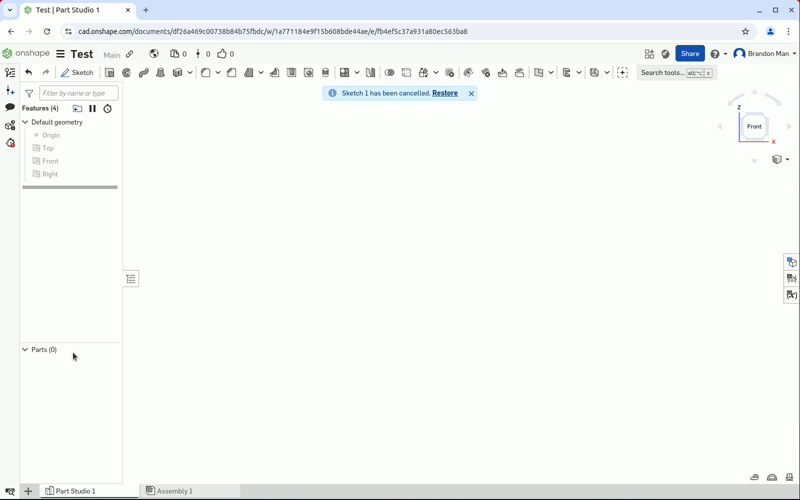
key(shift+s)
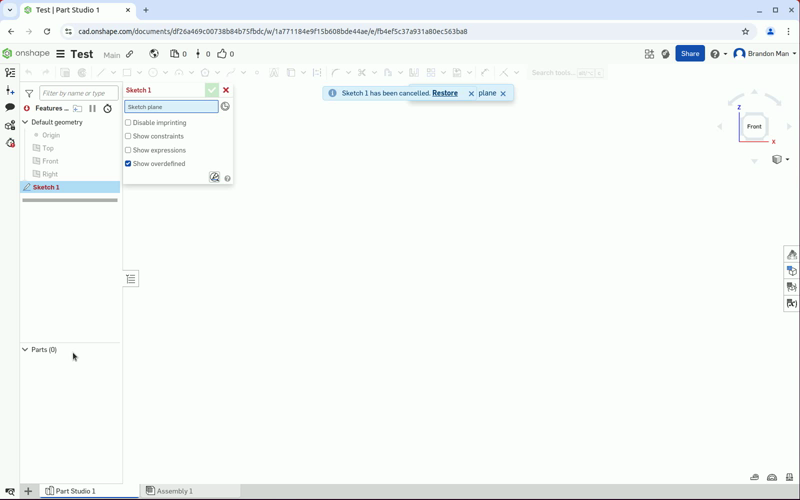
mouse_move(73, 163)
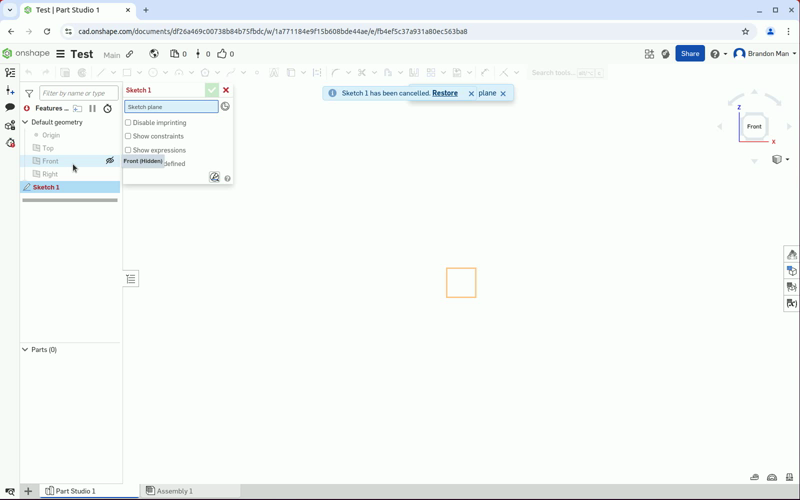
click(73, 163)
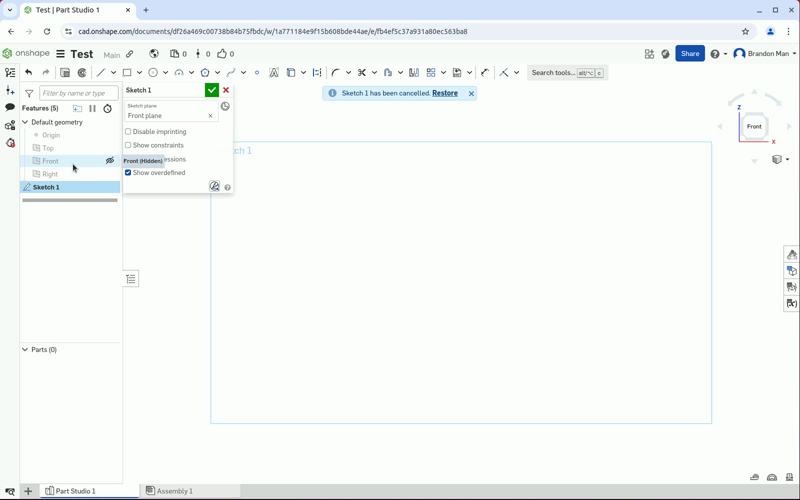
mouse_move(73, 352)
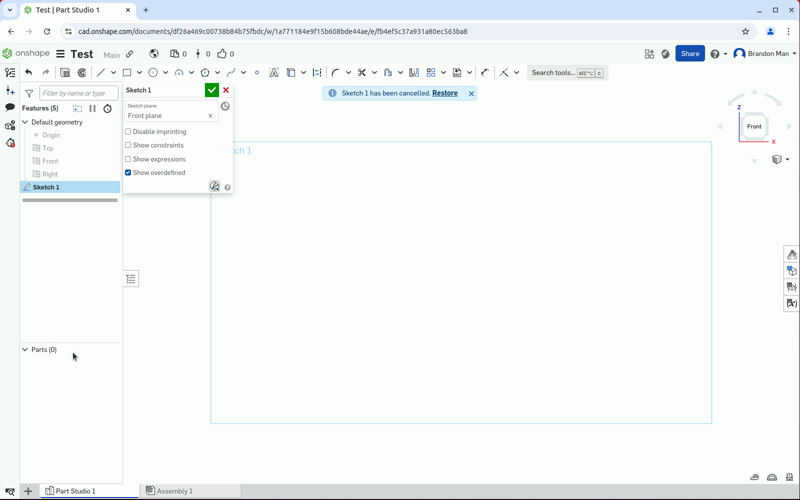
key(y)
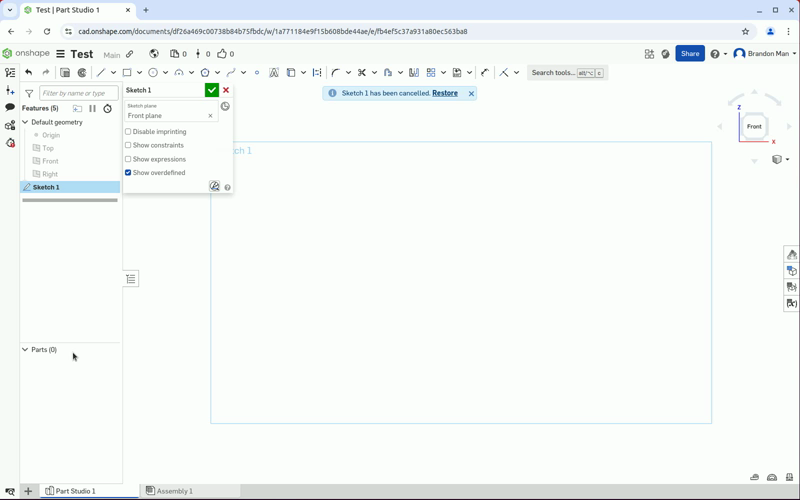
key(l)
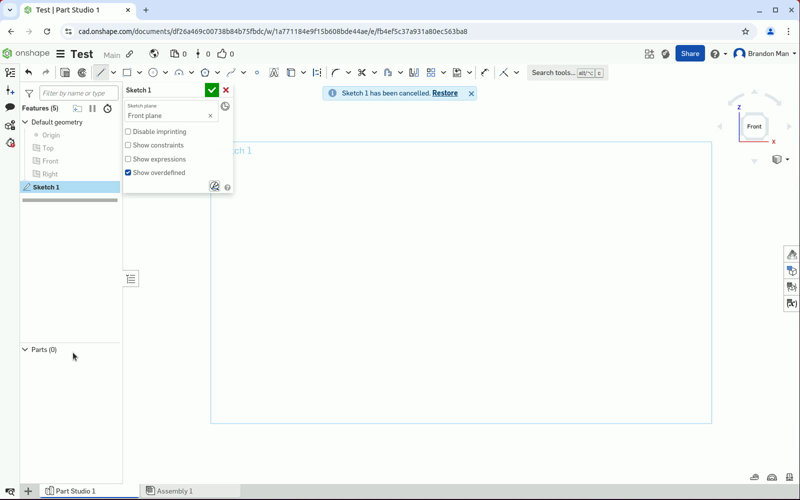
key_down(shift)
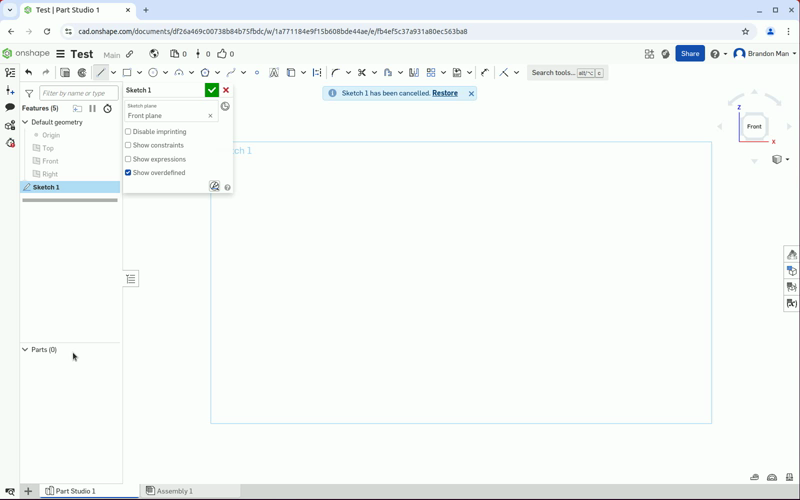
mouse_move(460, 260)
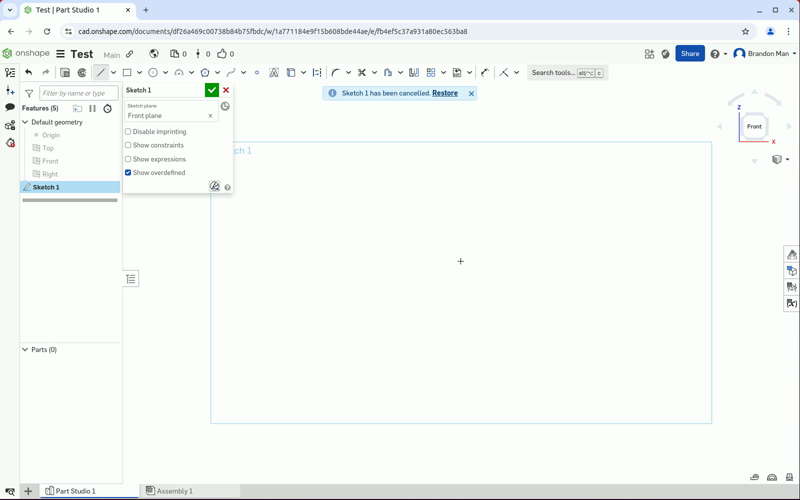
click(460, 260)
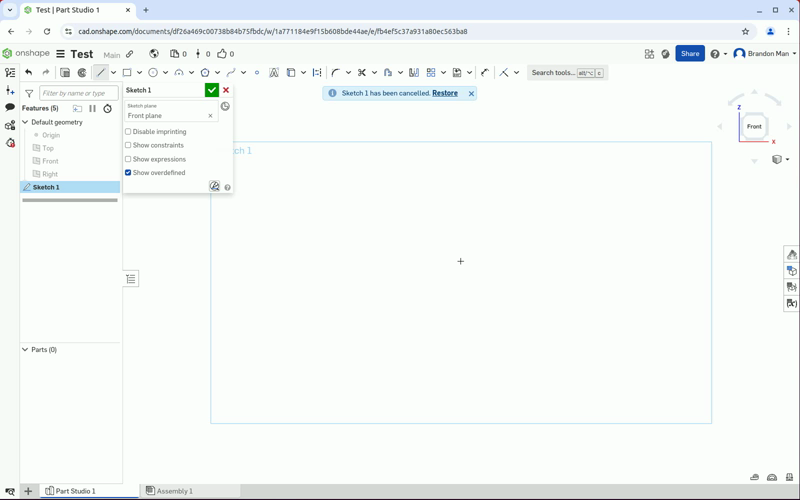
key_up(shift)
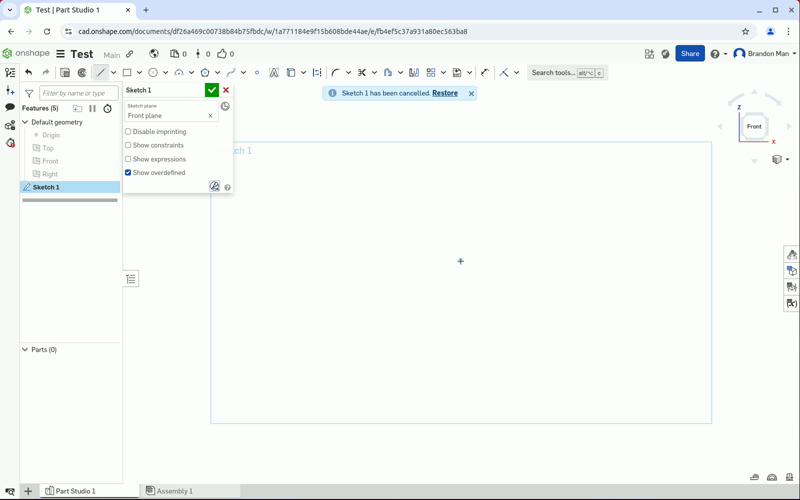
key_down(shift)
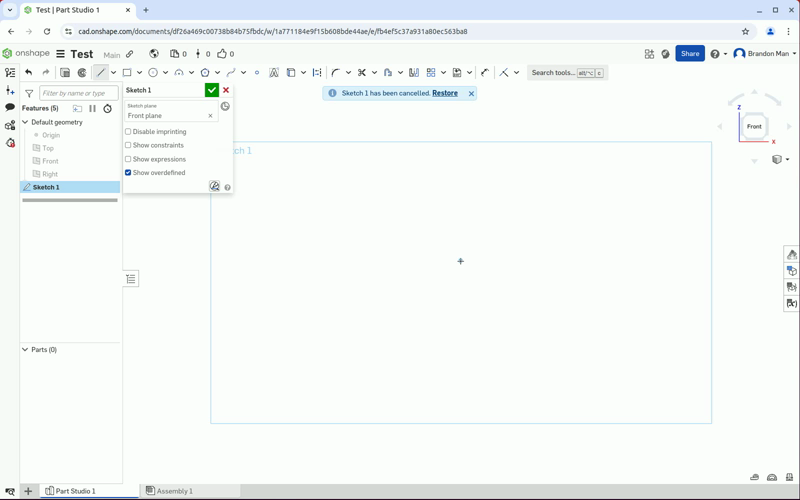
mouse_move(490, 260)
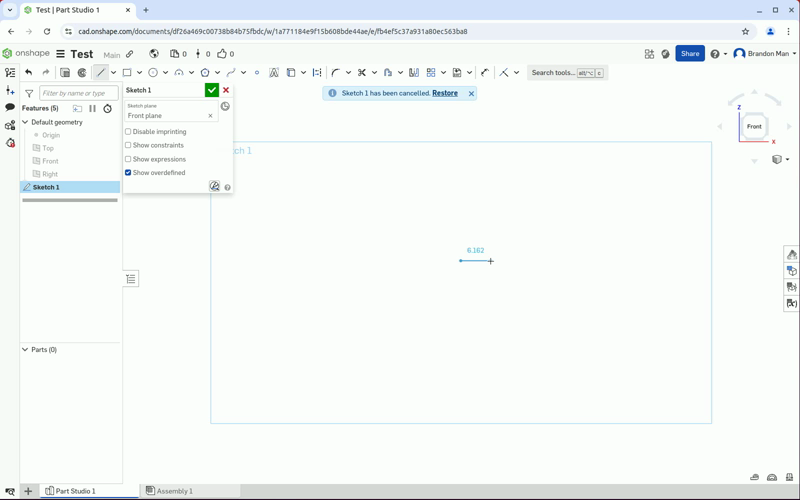
mouse_move(468, 260)
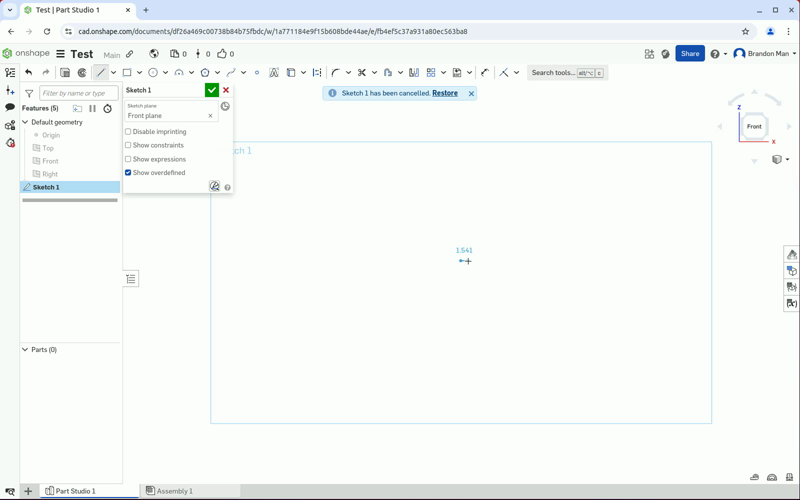
click(468, 260)
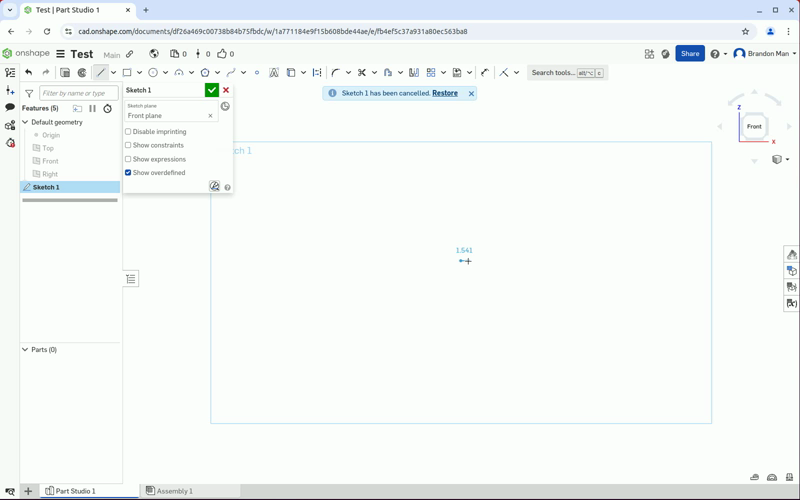
key_up(shift)
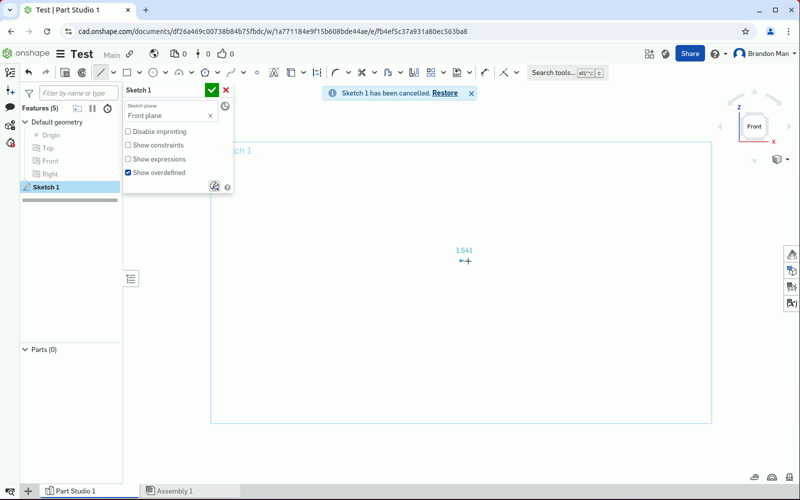
key_down(shift)
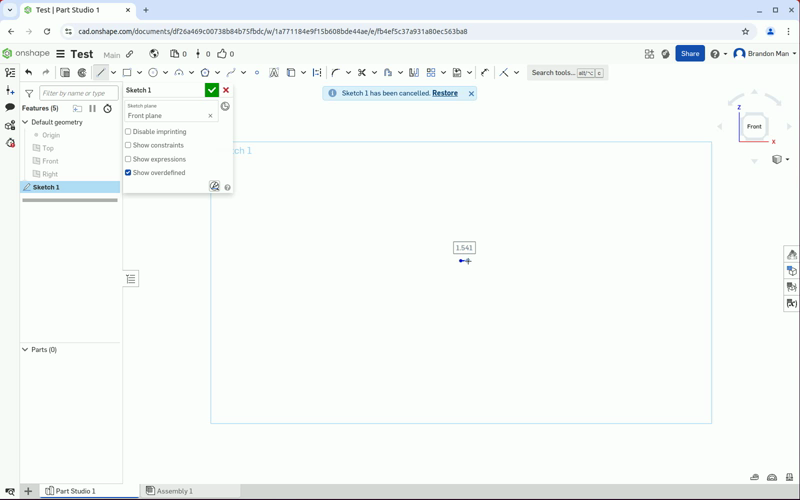
mouse_move(498, 260)
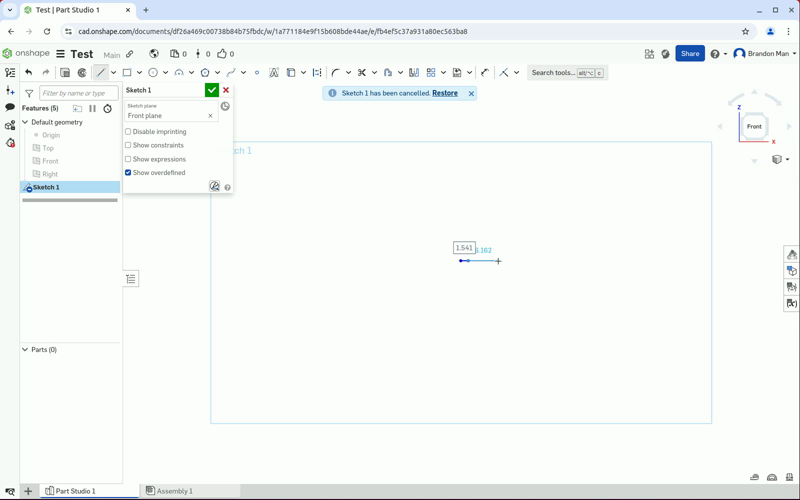
mouse_move(468, 213)
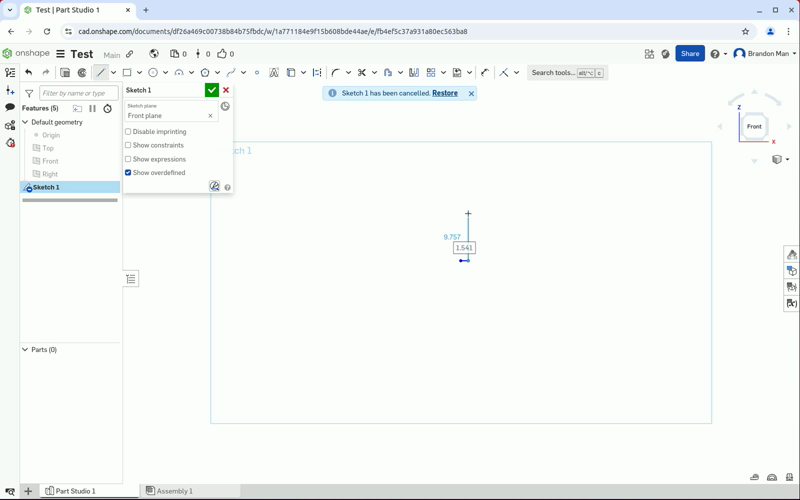
click(468, 213)
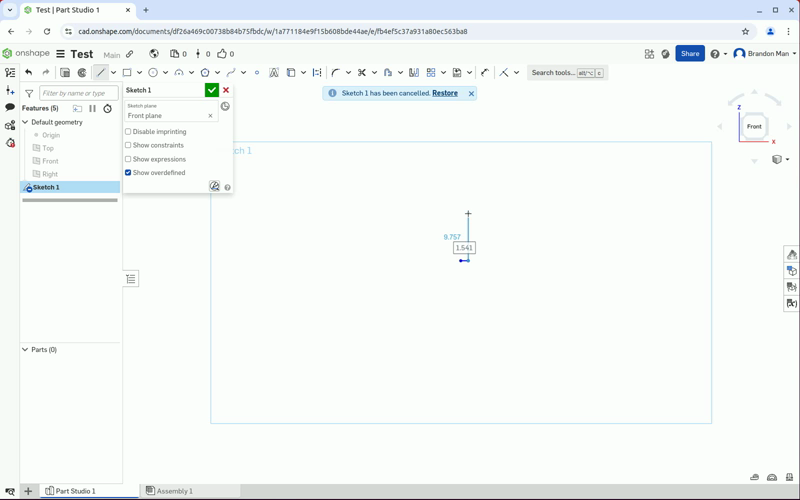
key_up(shift)
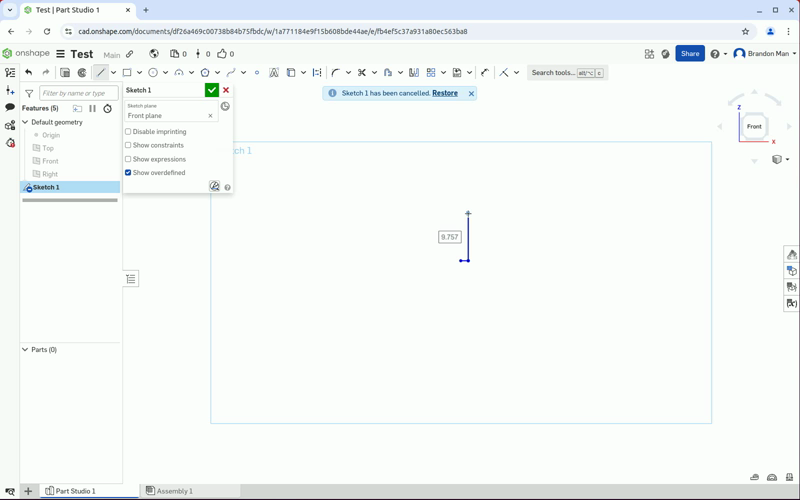
key_down(shift)
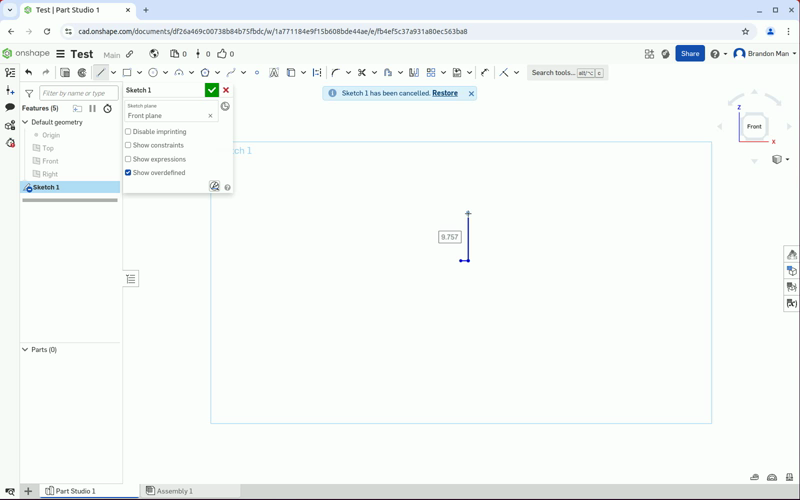
mouse_move(498, 213)
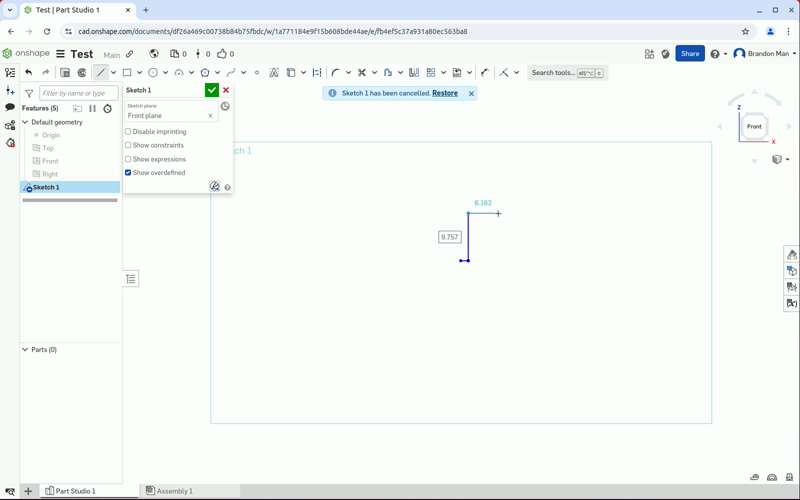
mouse_move(468, 209)
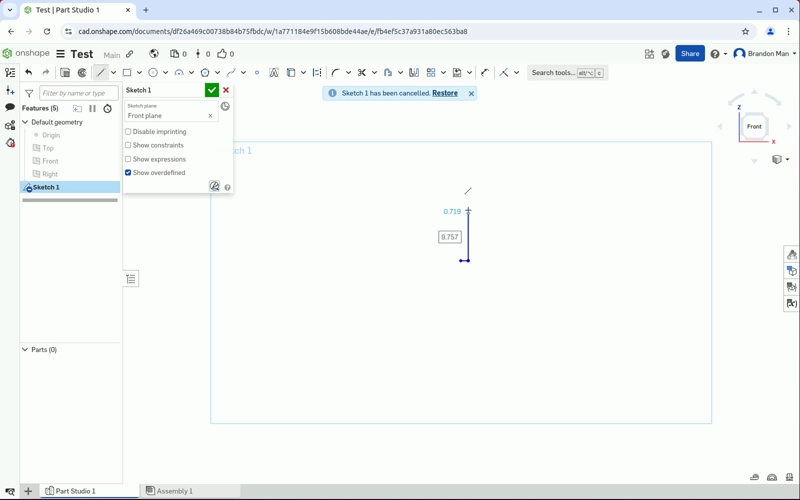
scroll(6)
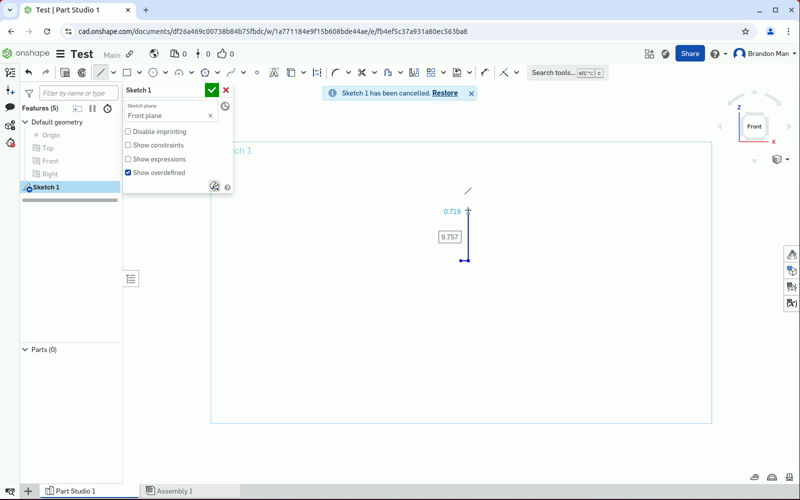
scroll(6)
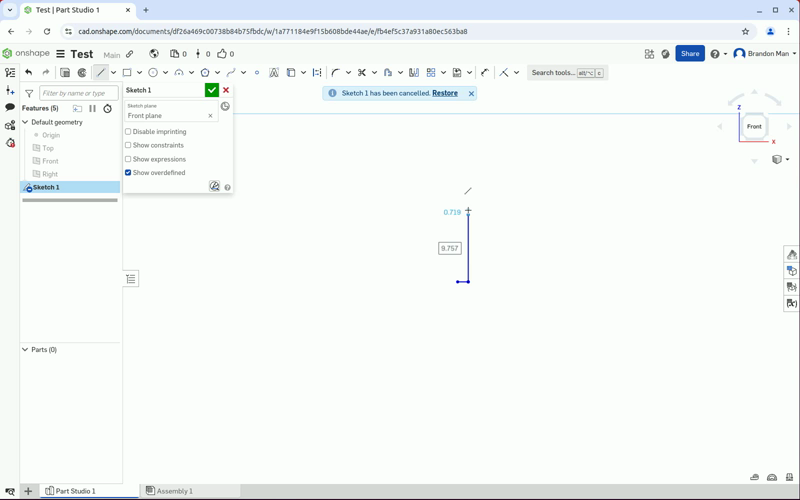
scroll(6)
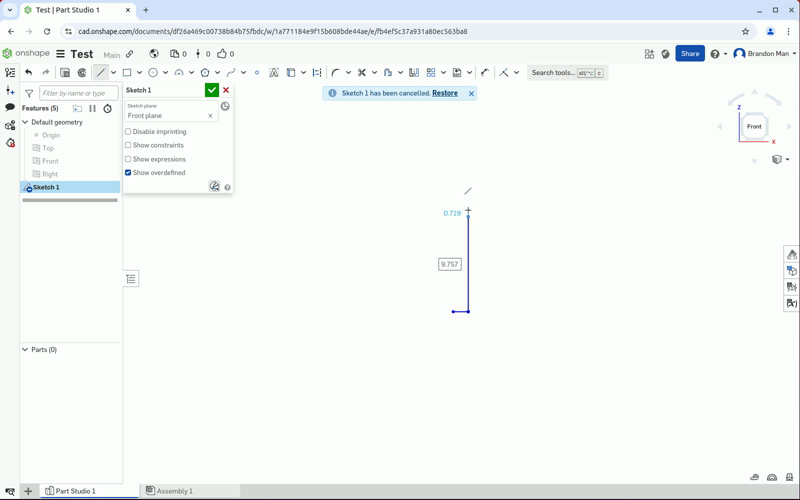
scroll(6)
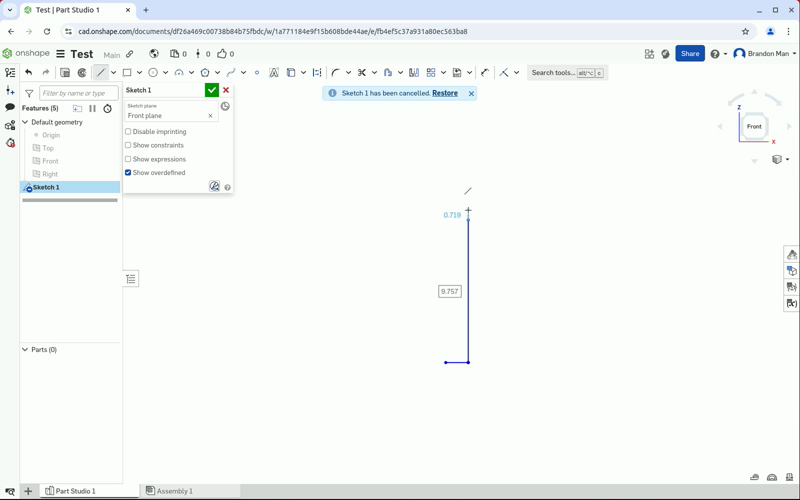
scroll(6)
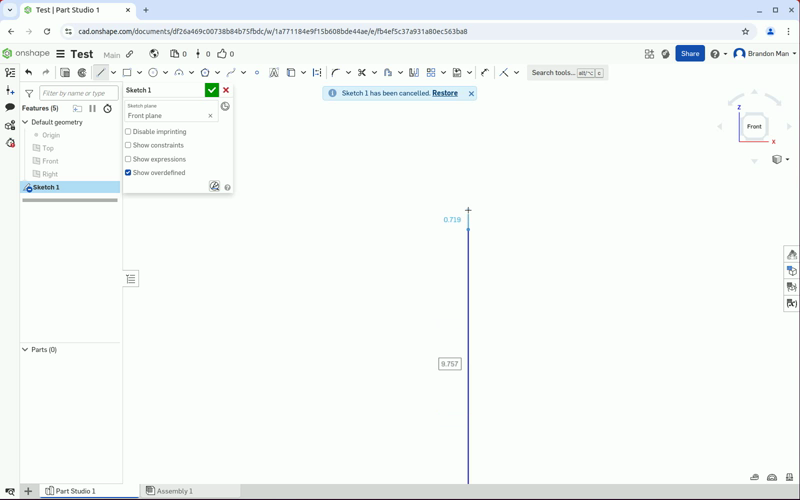
scroll(6)
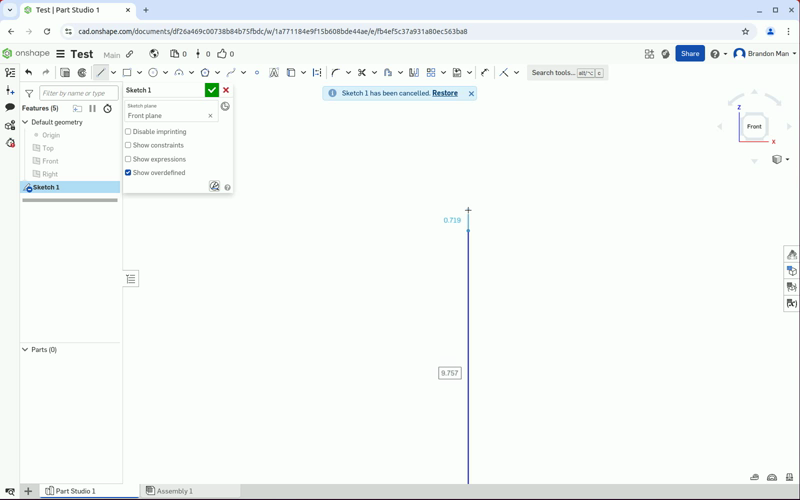
scroll(6)
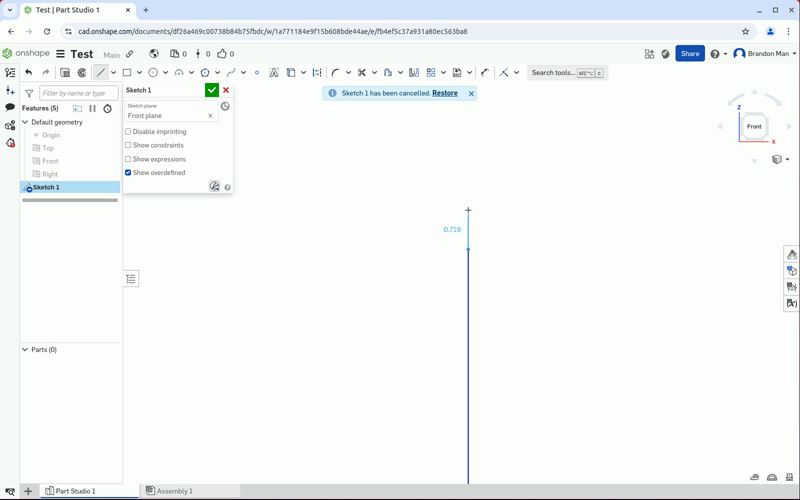
click(468, 209)
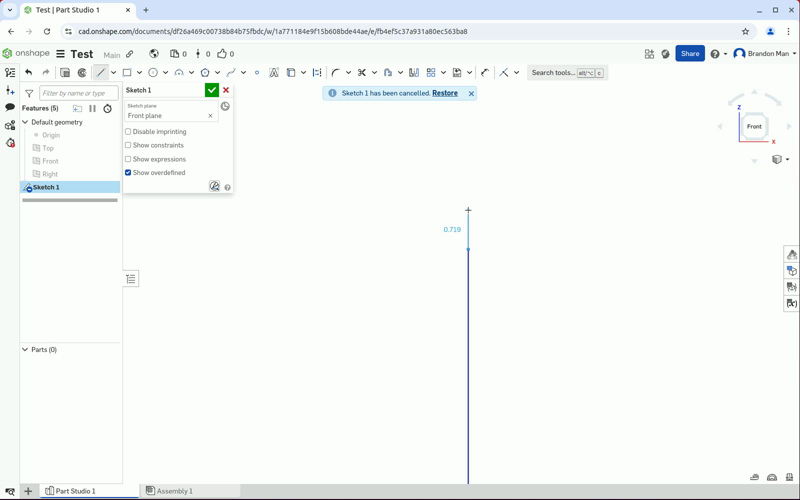
scroll(-6)
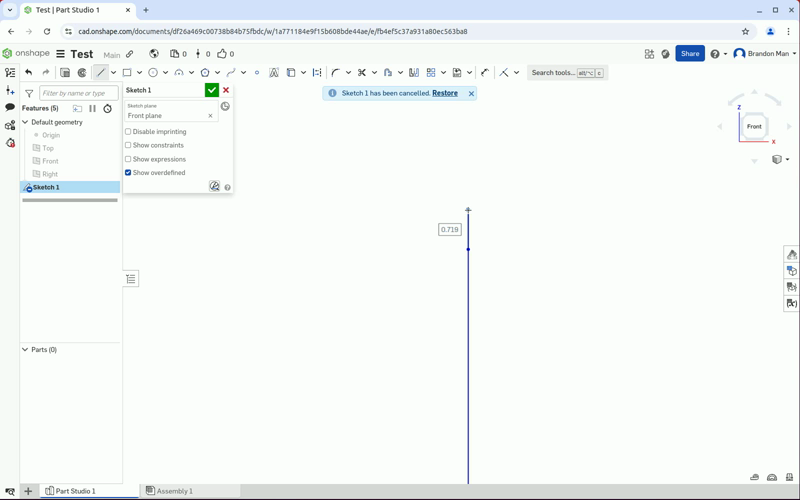
scroll(-6)
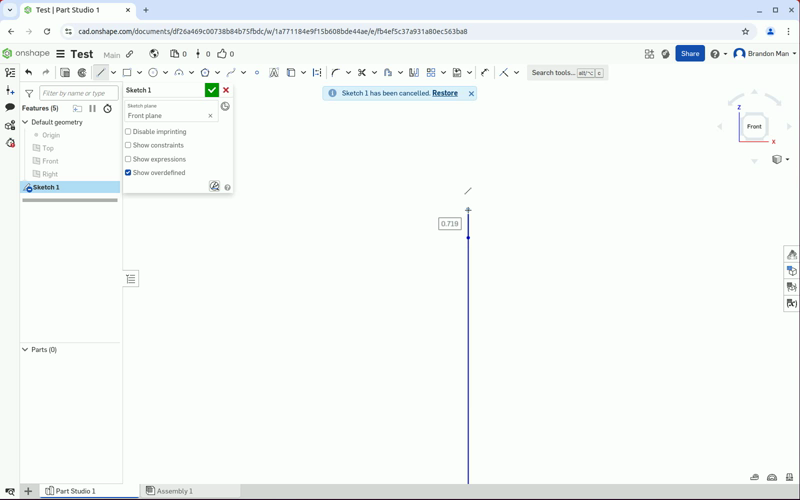
scroll(-6)
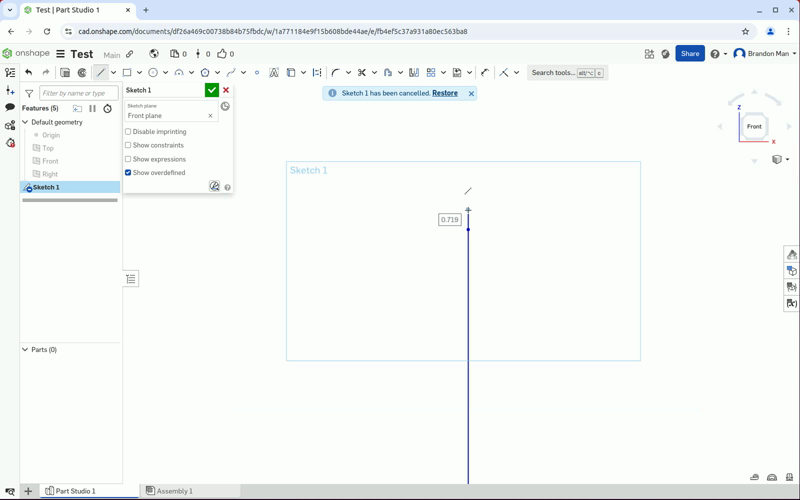
scroll(-6)
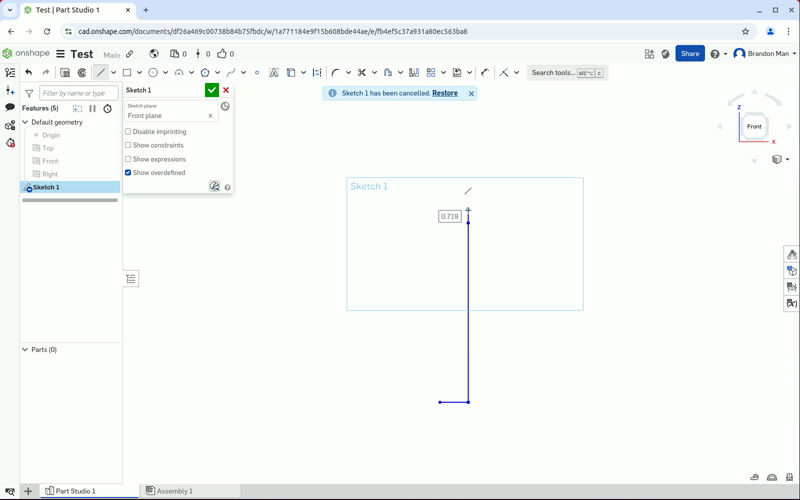
scroll(-6)
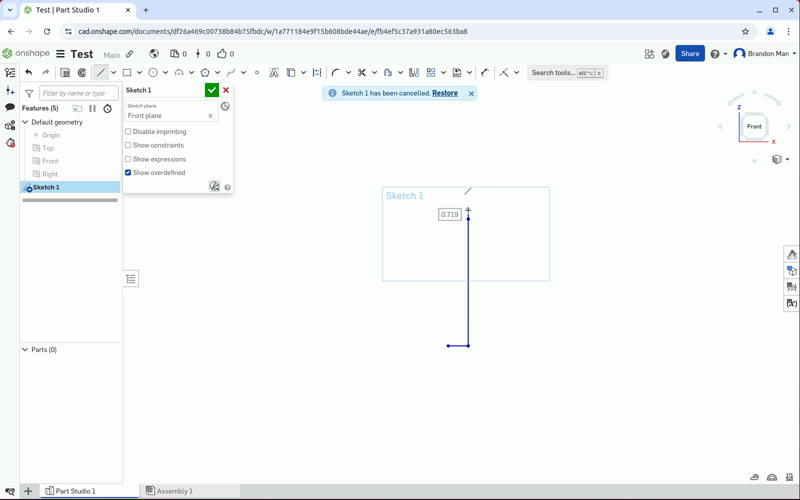
scroll(-6)
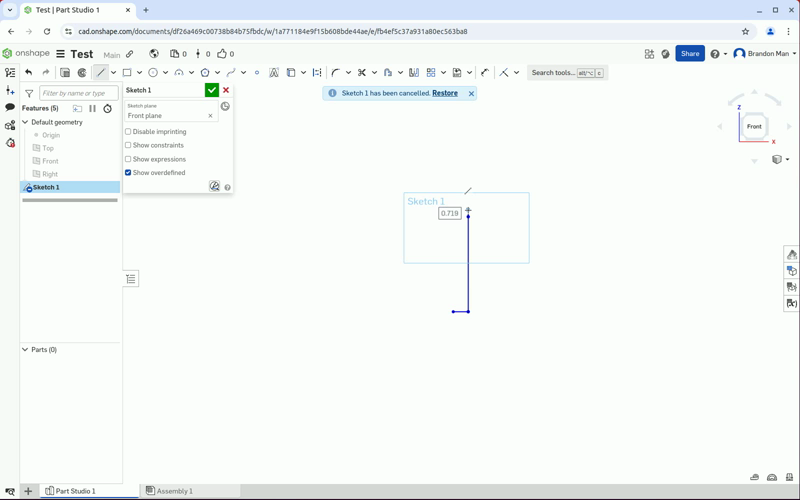
scroll(-6)
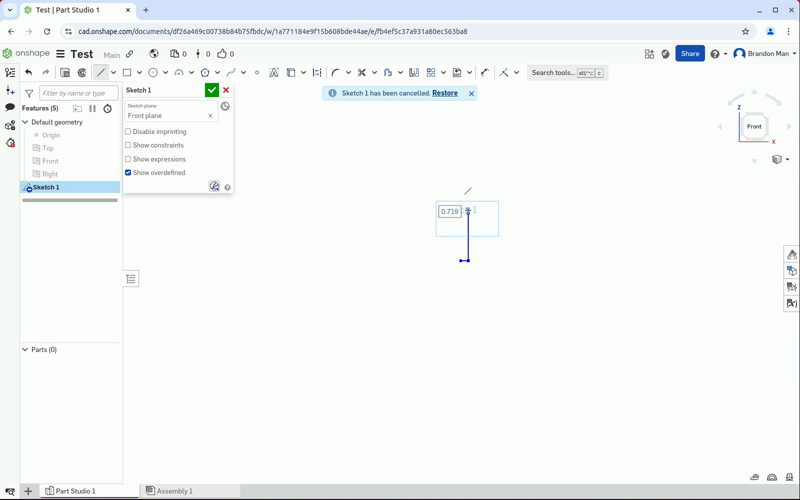
key_up(shift)
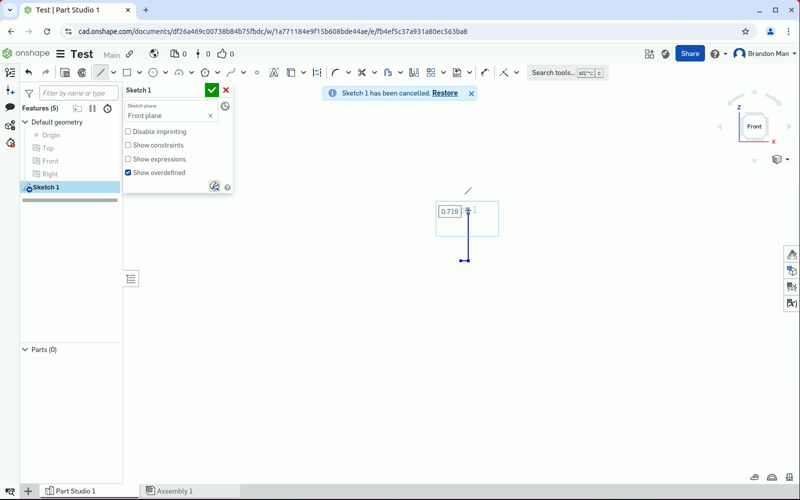
key_down(shift)
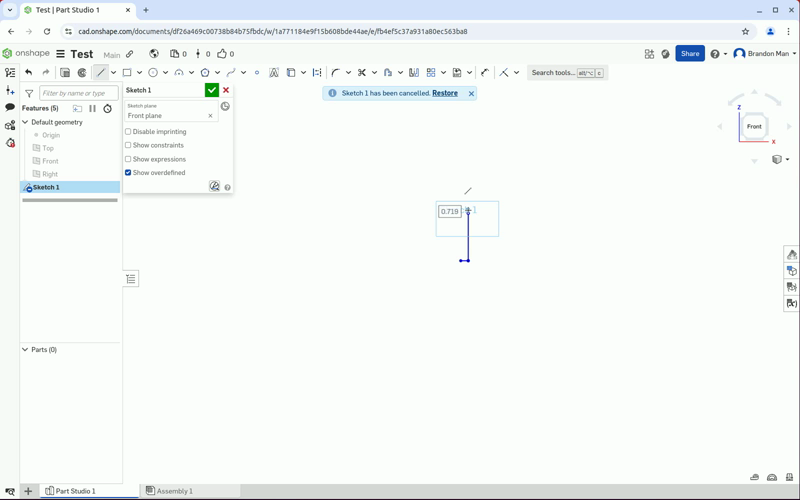
mouse_move(498, 209)
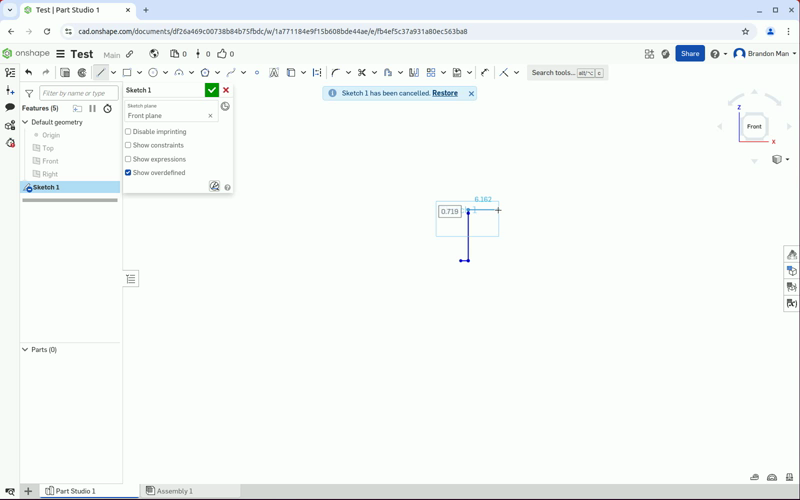
mouse_move(460, 209)
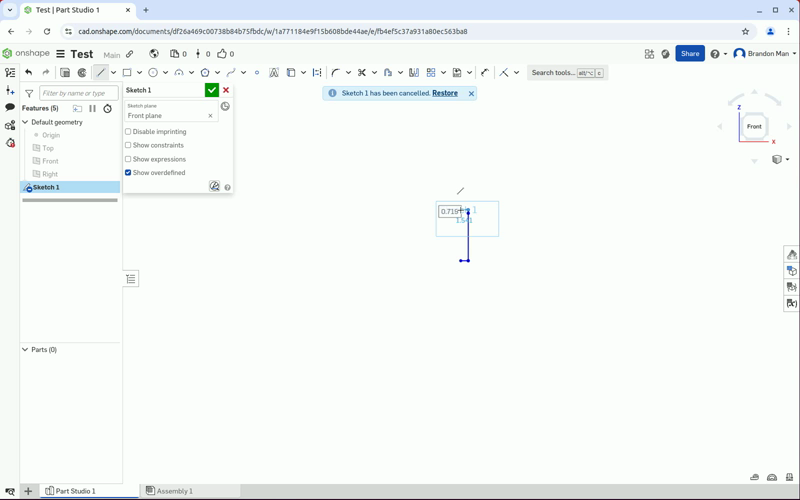
click(460, 209)
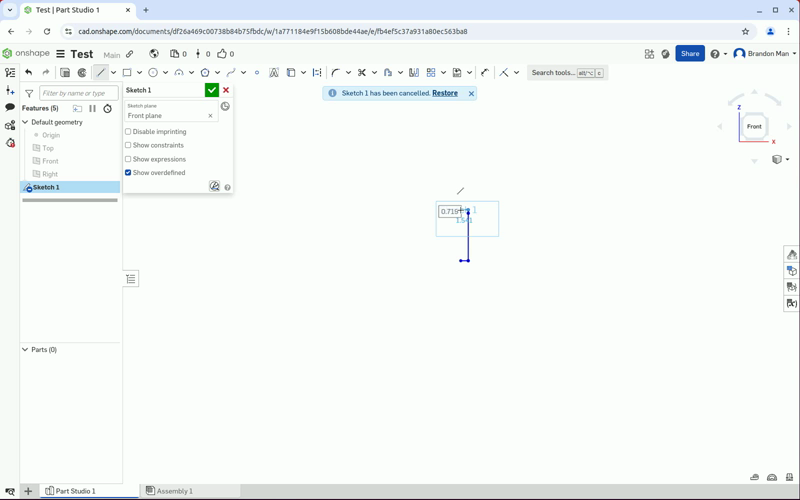
key_up(shift)
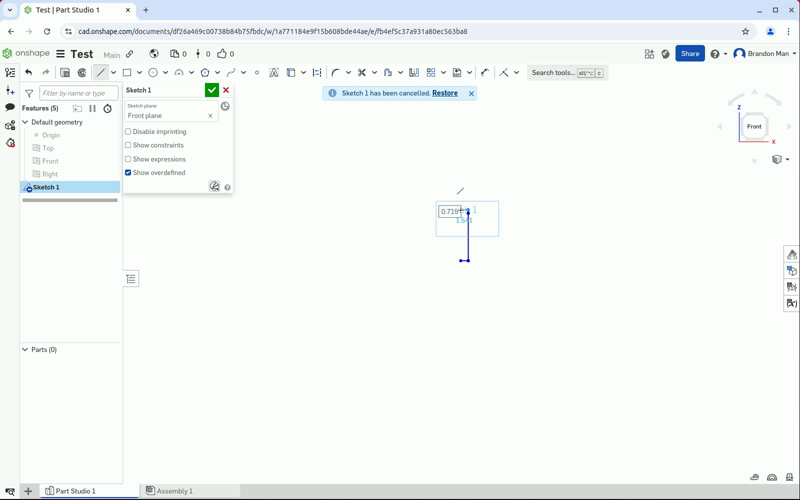
mouse_move(490, 209)
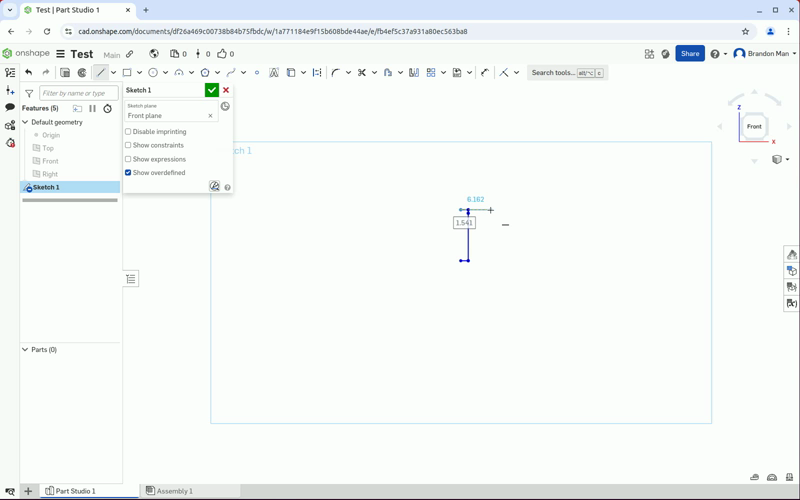
key_down(shift)
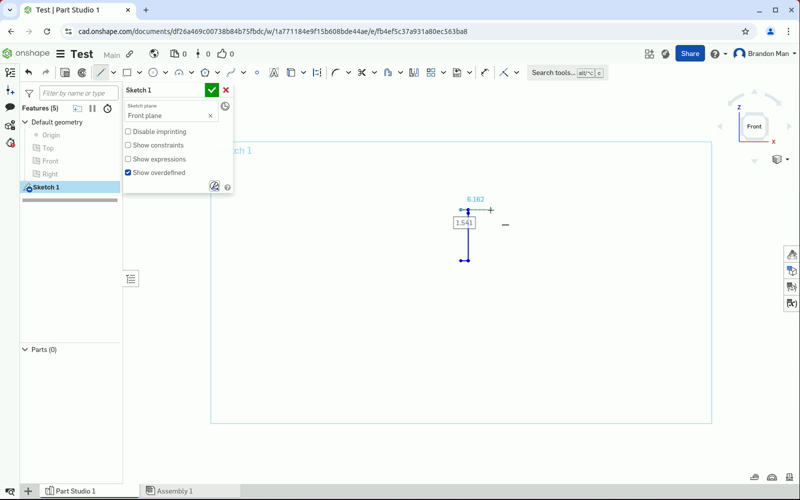
mouse_move(460, 260)
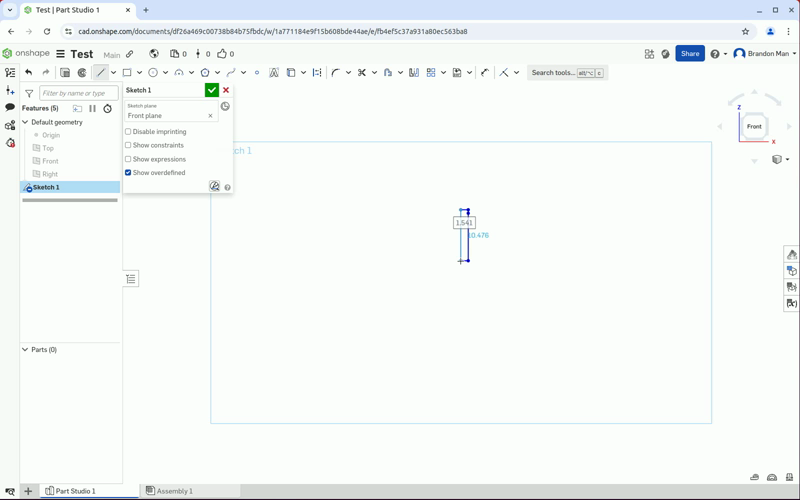
key_up(shift)
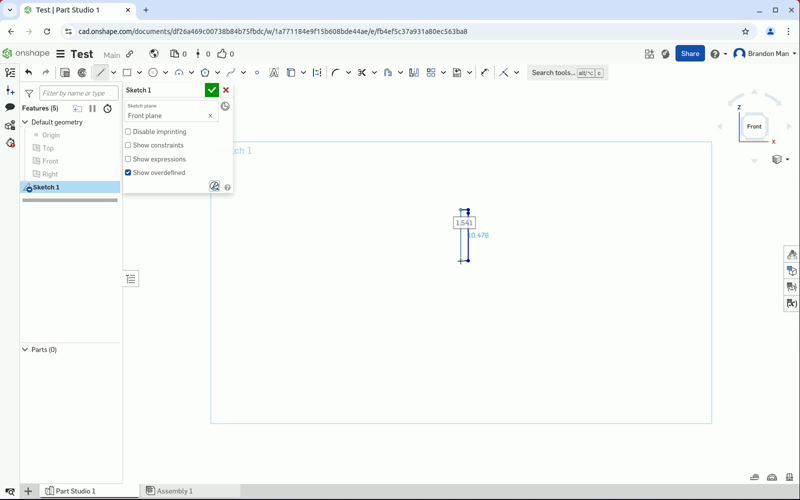
click(460, 260)
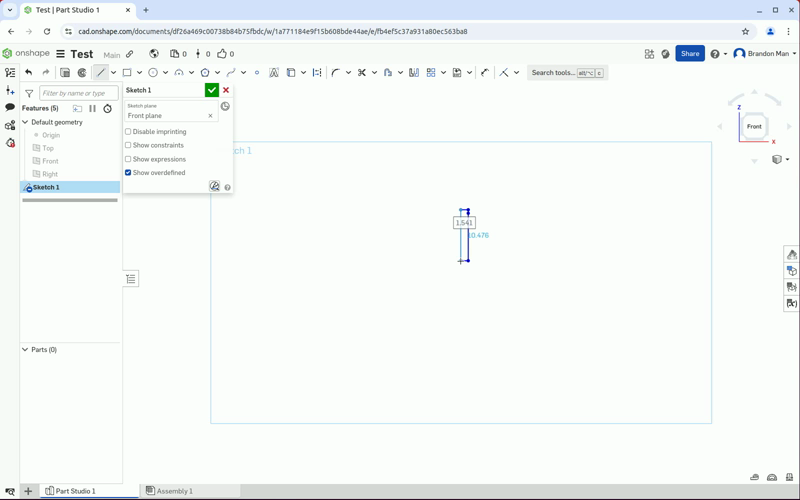
key(esc)
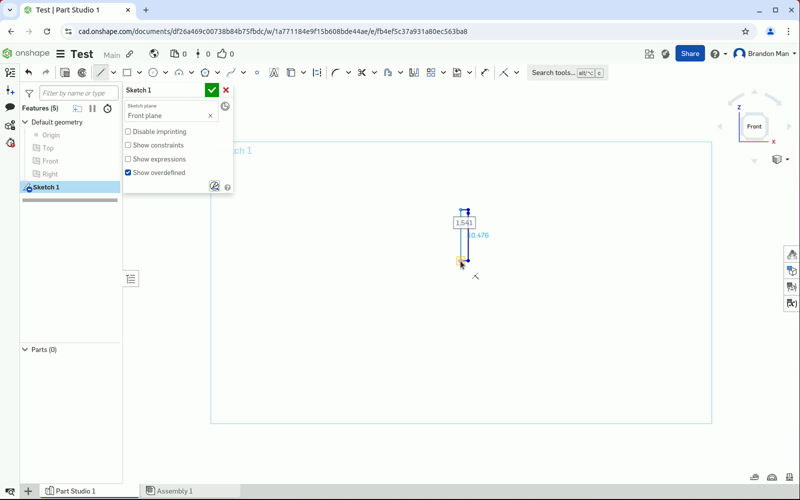
mouse_move(461, 258)
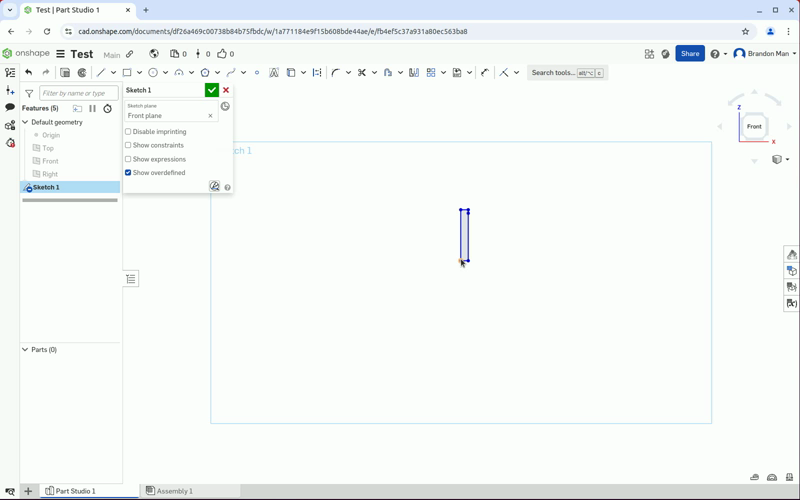
scroll(6)
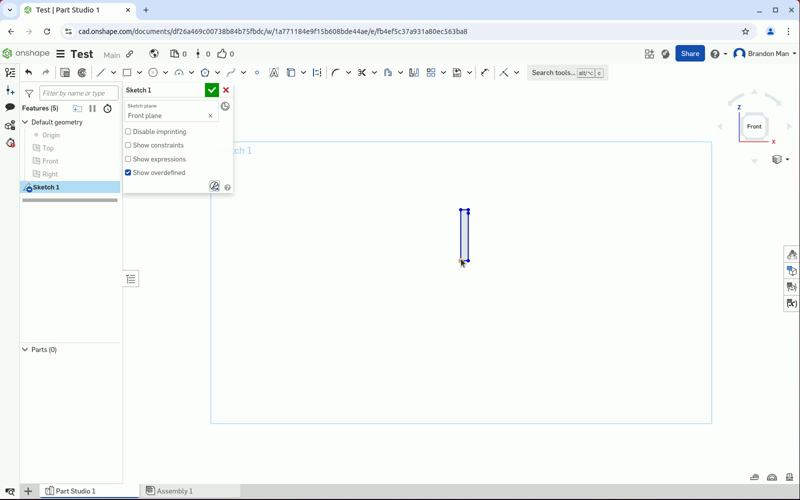
scroll(6)
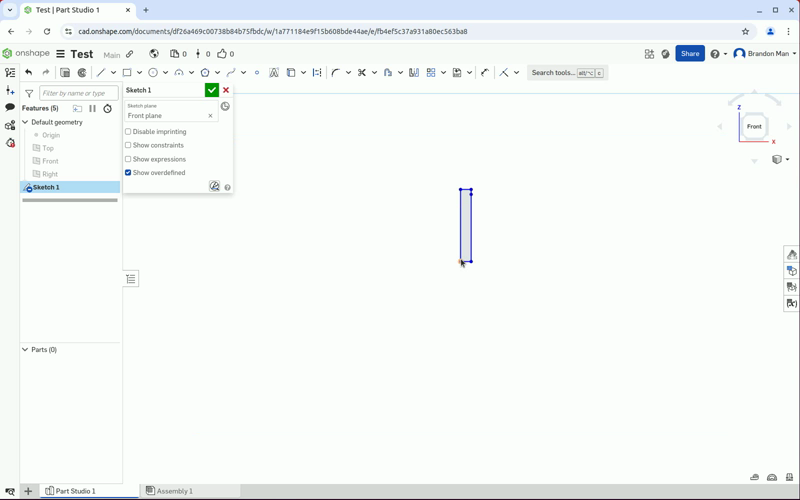
scroll(6)
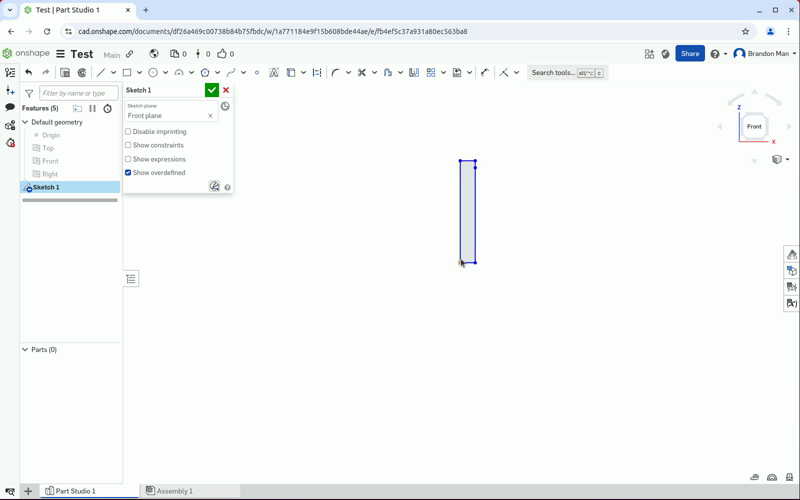
scroll(6)
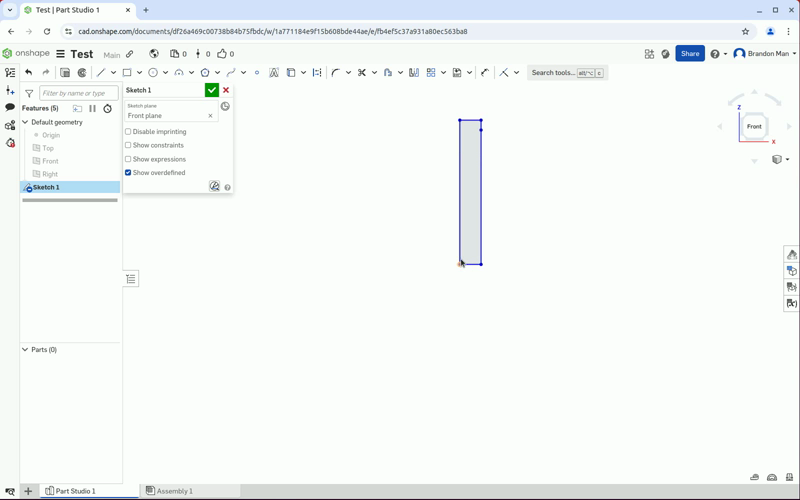
scroll(6)
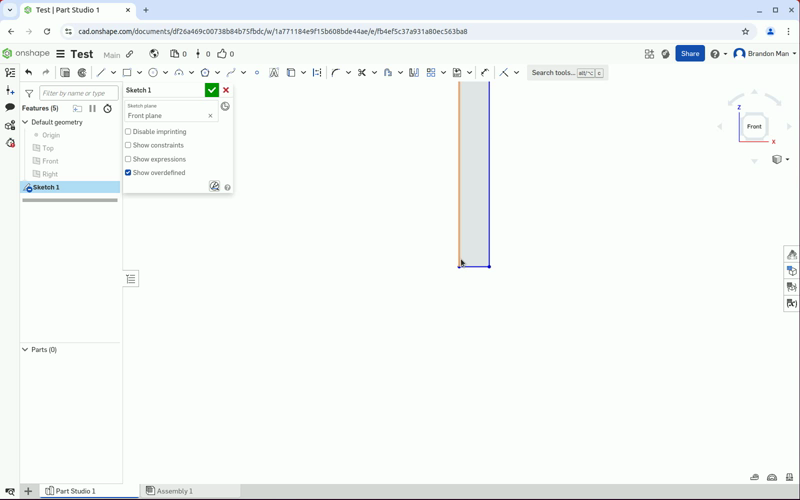
scroll(6)
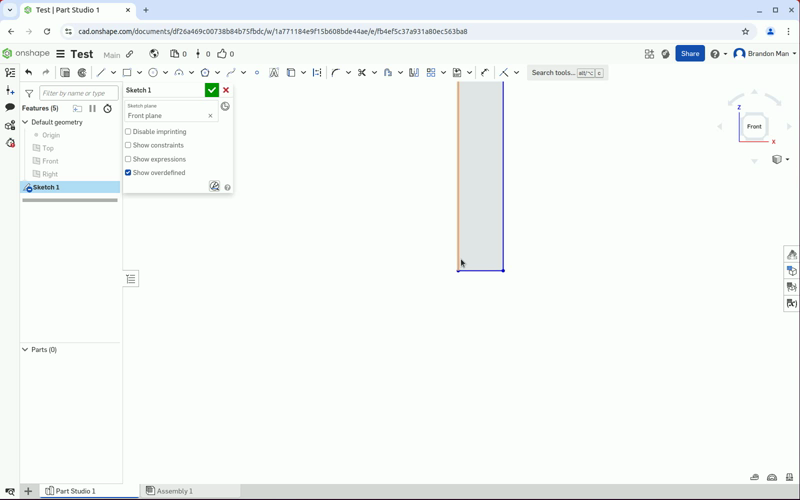
scroll(6)
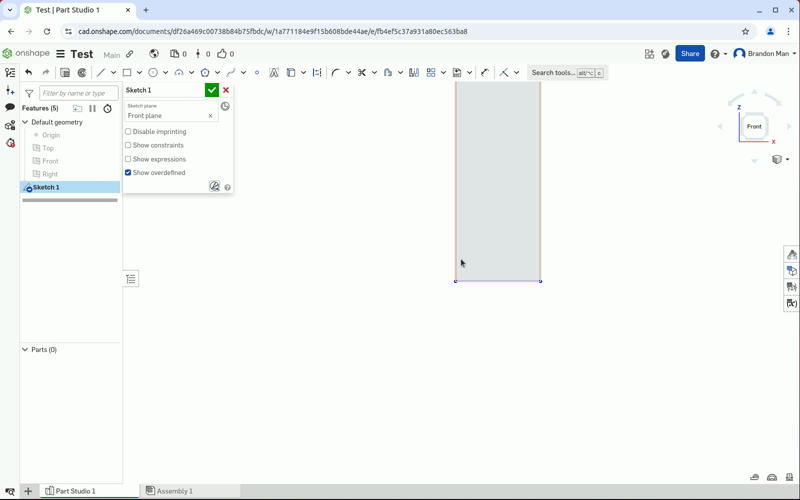
click(461, 258)
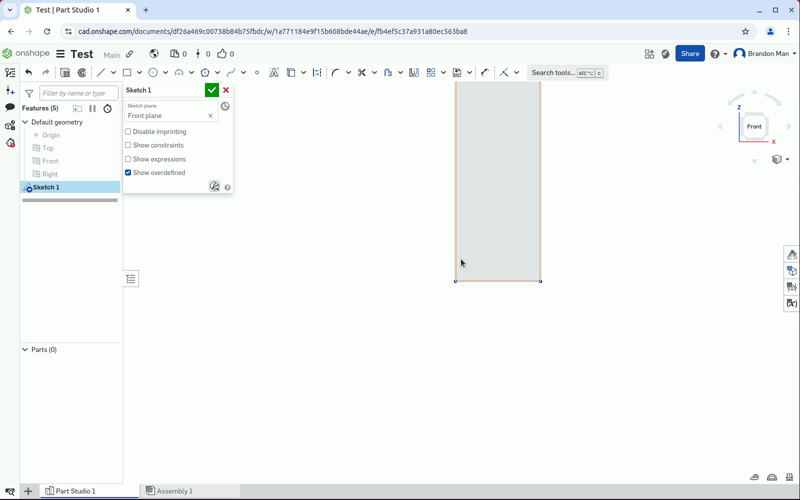
scroll(-6)
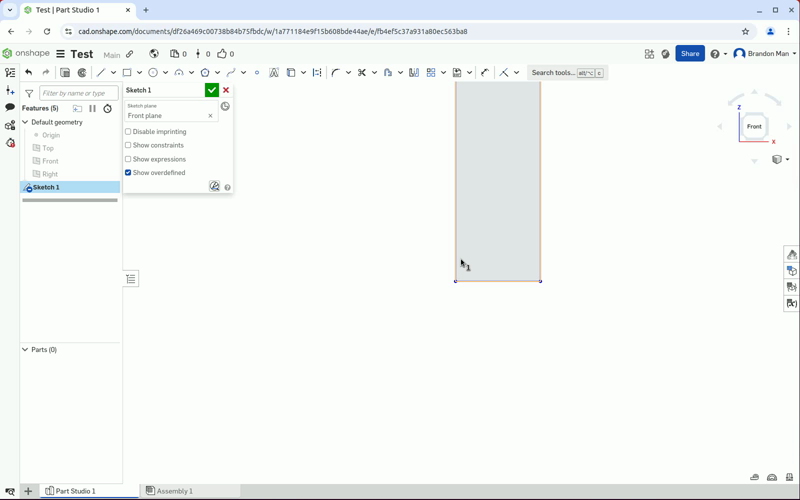
scroll(-6)
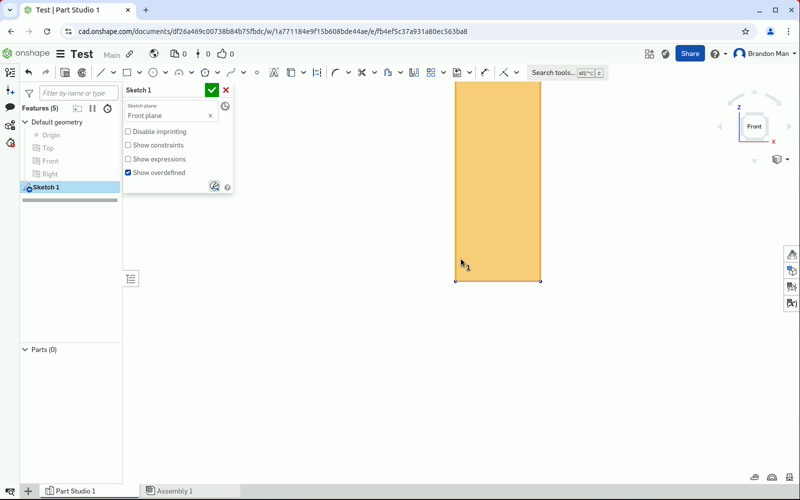
scroll(-6)
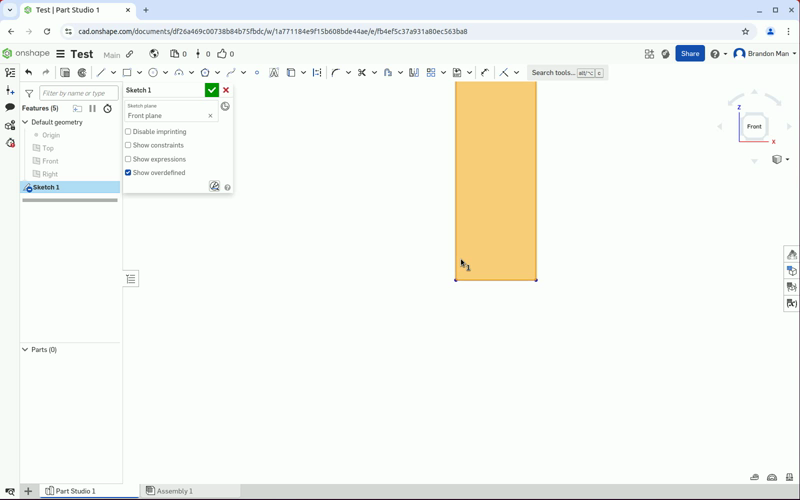
scroll(-6)
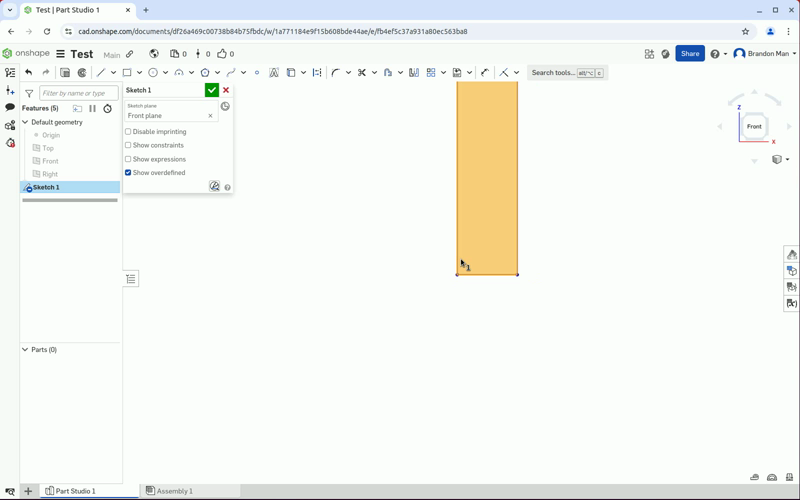
scroll(-6)
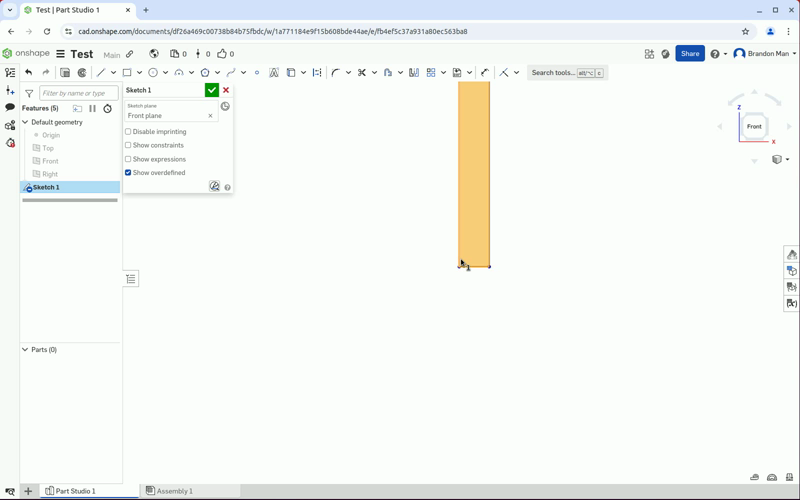
scroll(-6)
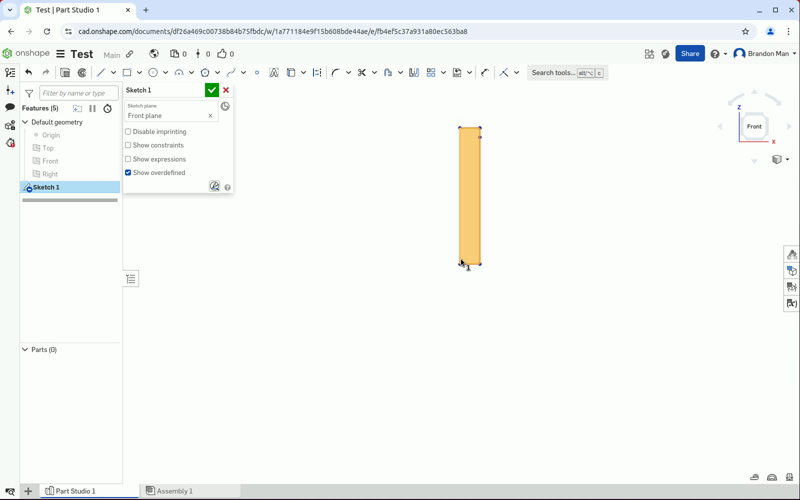
scroll(-6)
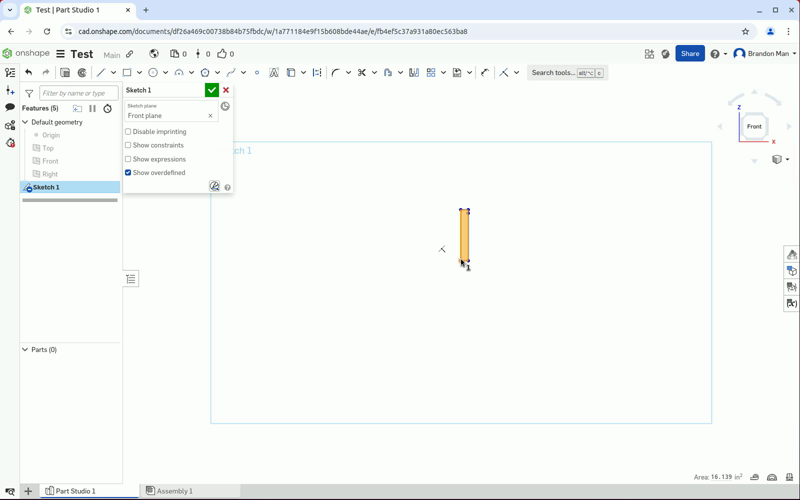
mouse_move(73, 352)
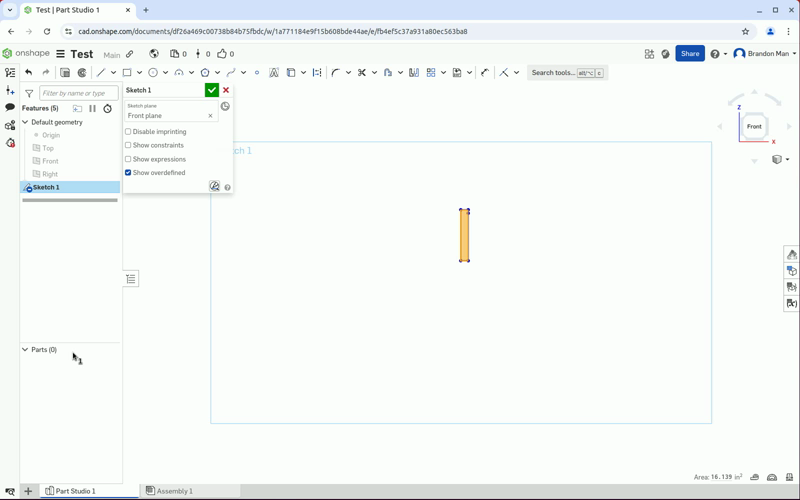
key(shift+y)
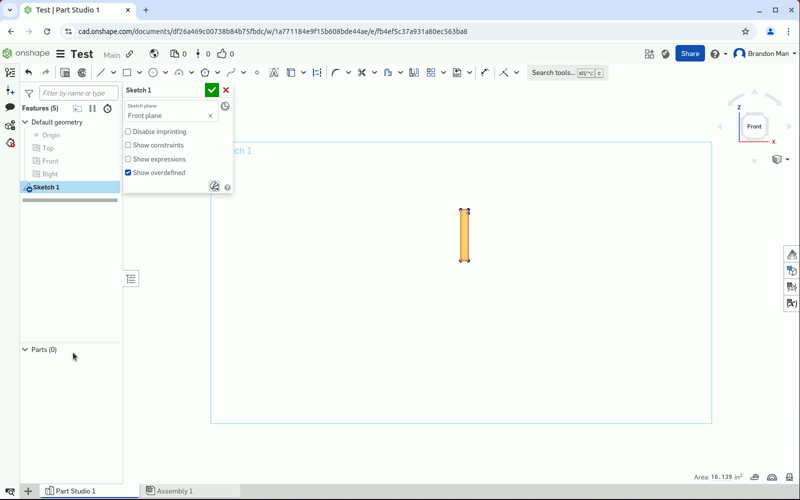
key(shift+e)
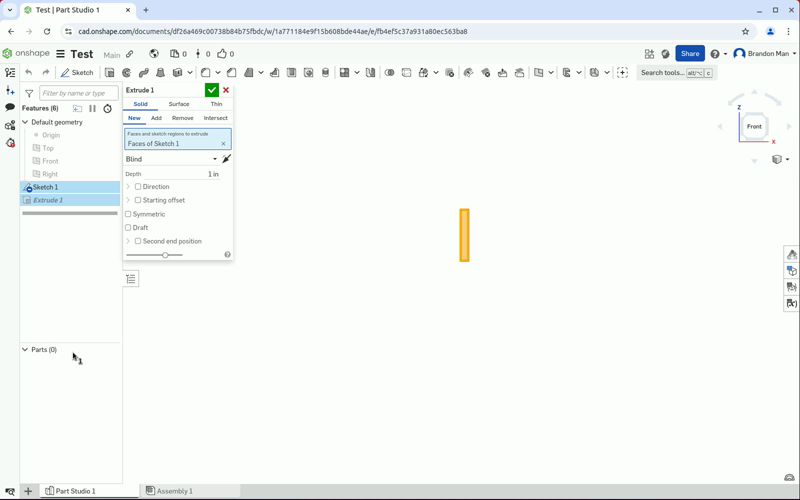
mouse_move(143, 106)
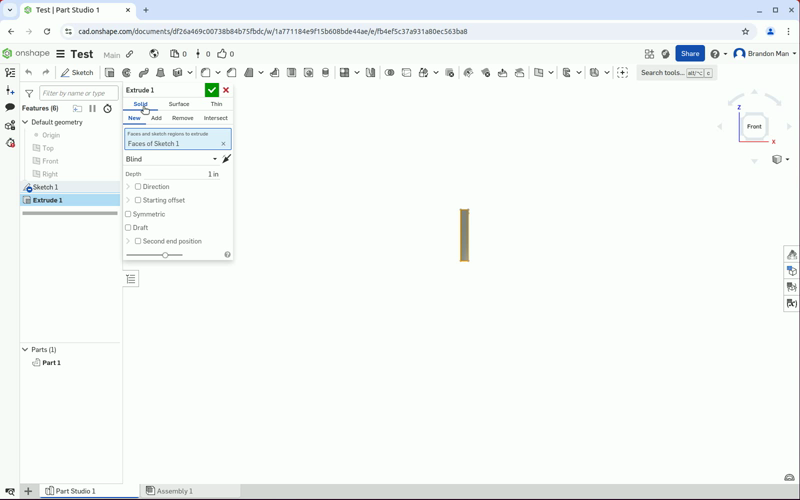
click(143, 106)
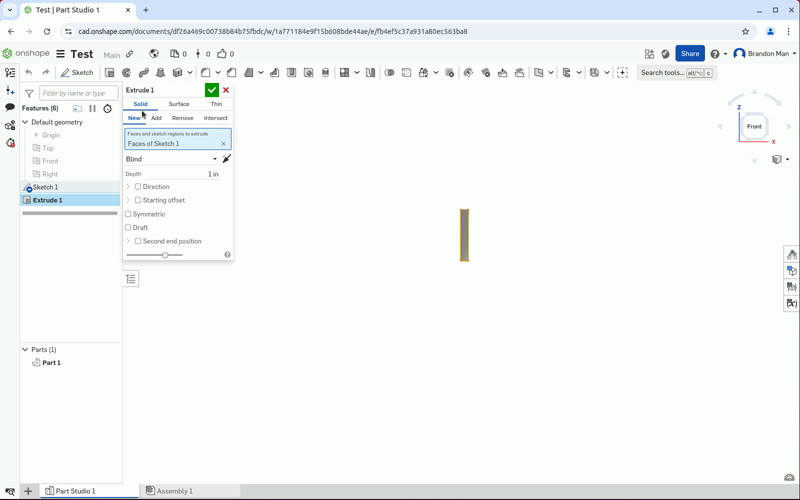
mouse_move(137, 120)
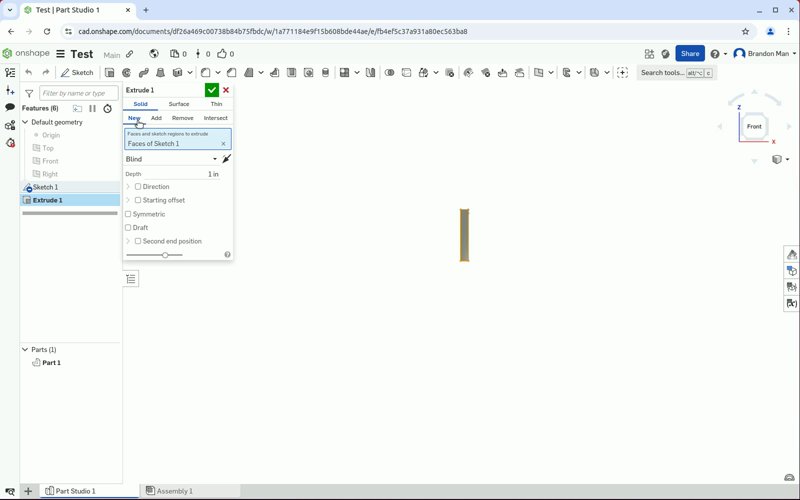
click(137, 120)
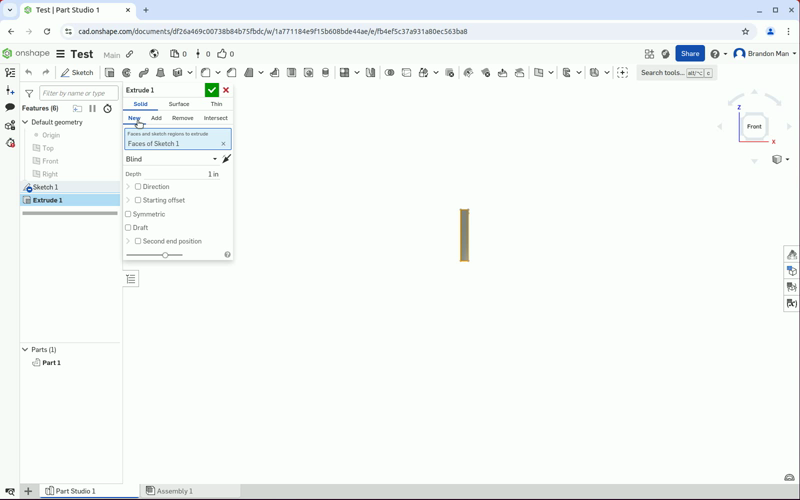
key(tab, 4)
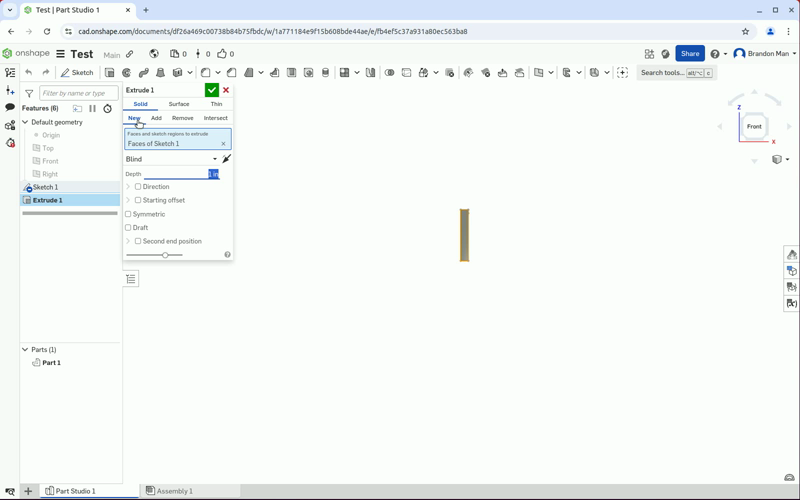
text(3.611)
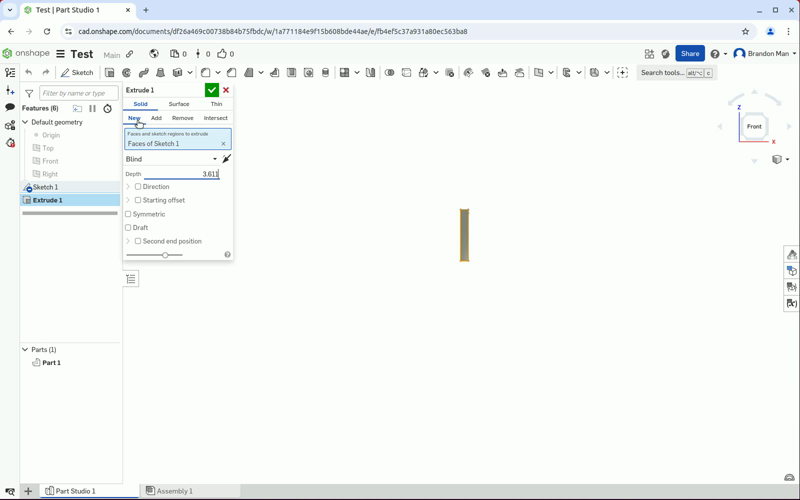
key(enter)
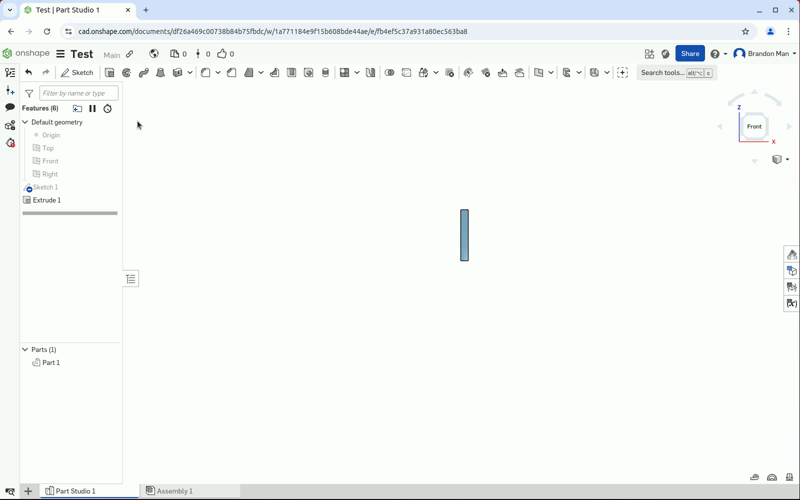
key(shift+h)
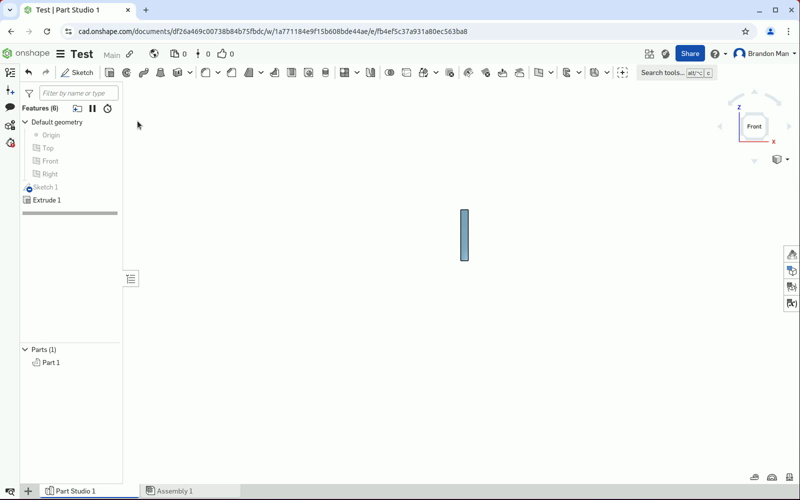
key(shift+h)
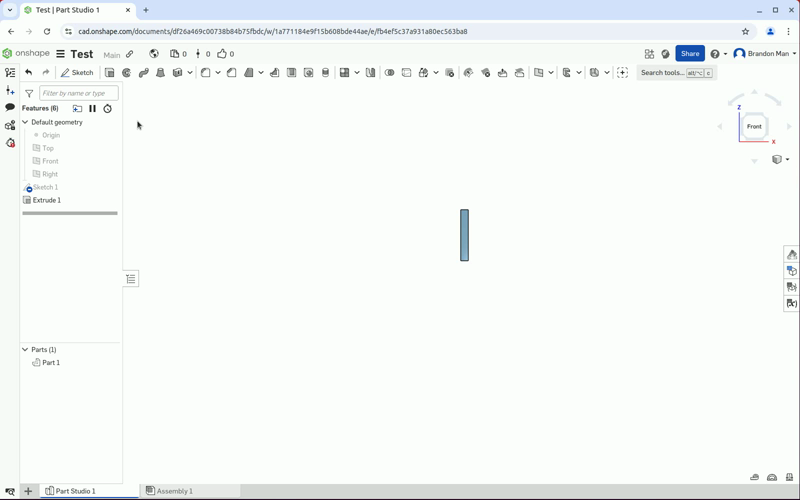
mouse_move(73, 189)
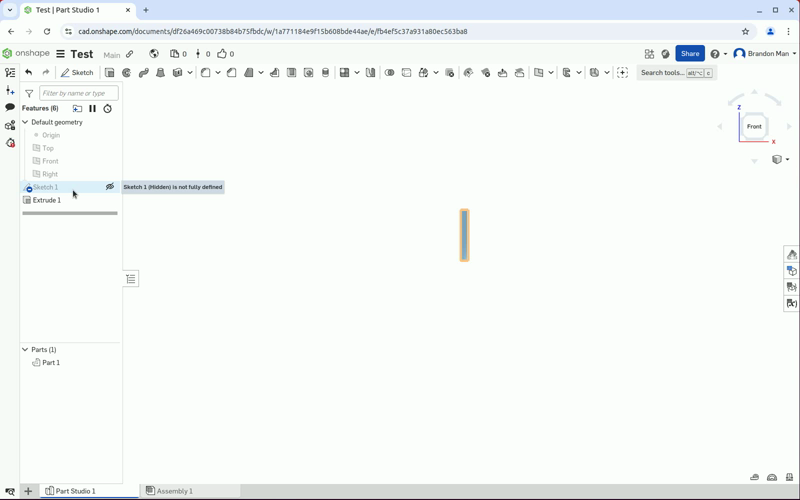
click(73, 189)
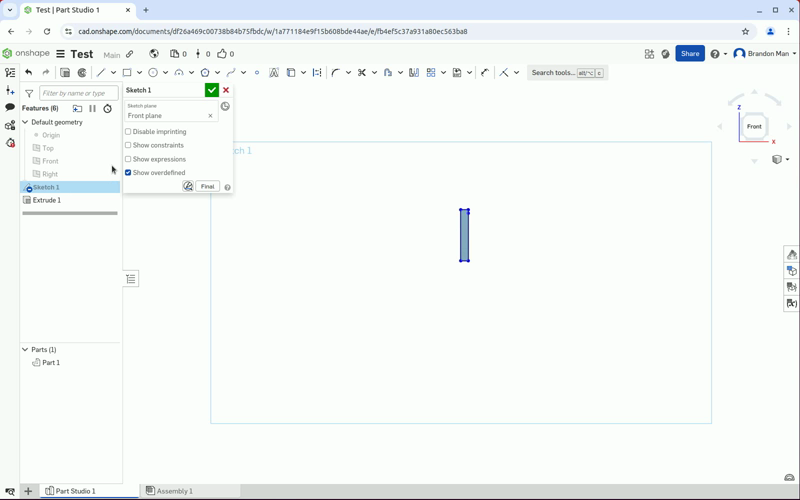
mouse_move(229, 92)
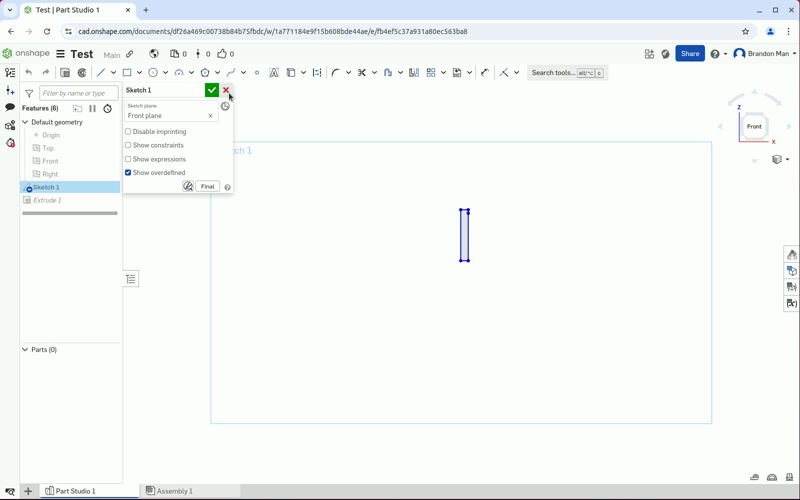
click(229, 92)
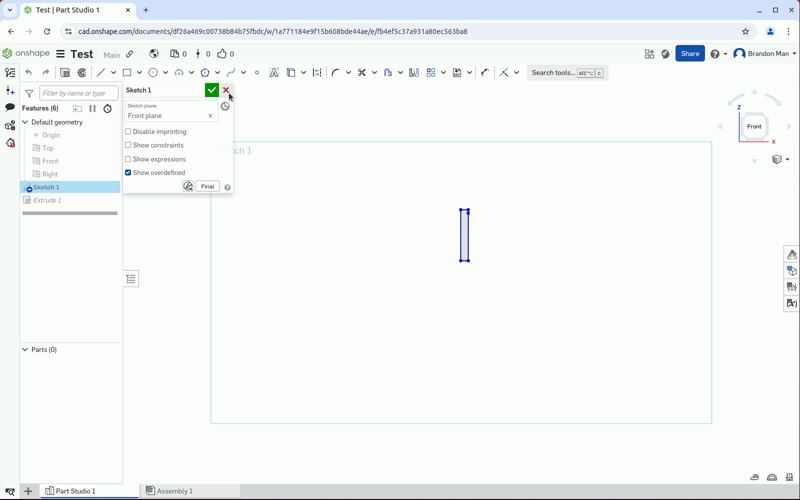
key(shift+s)
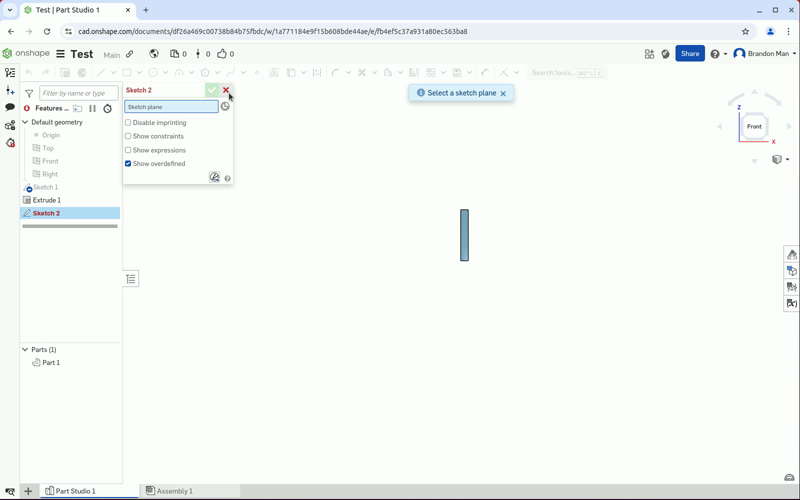
mouse_move(73, 163)
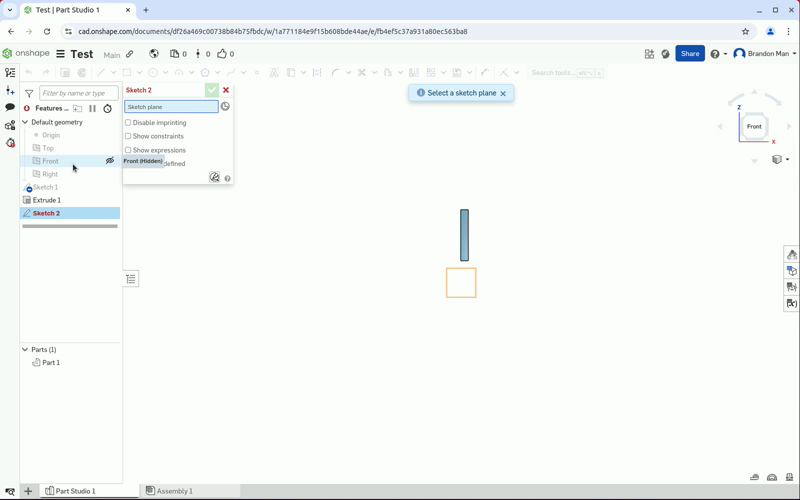
click(73, 163)
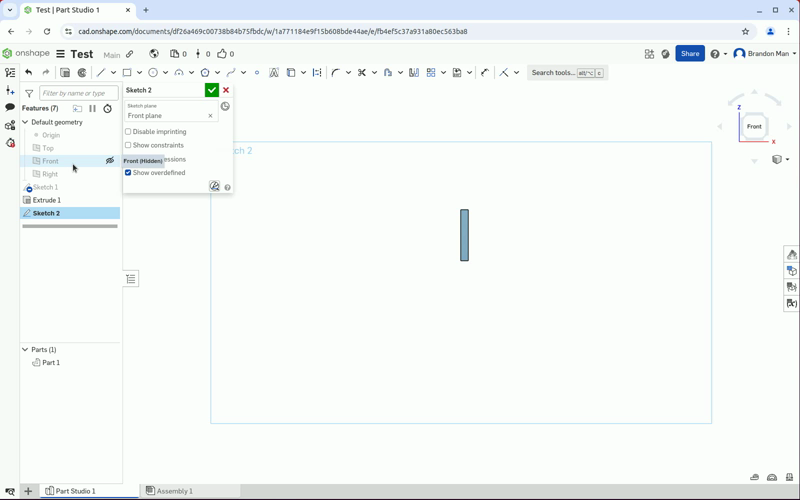
mouse_move(73, 352)
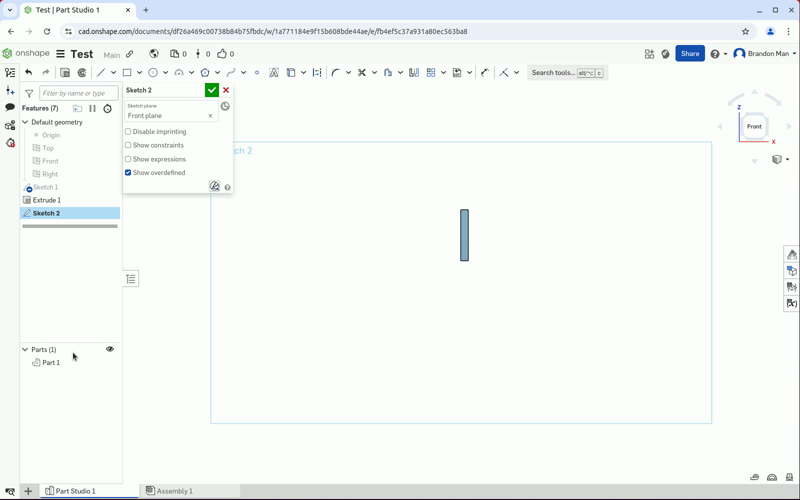
key(y)
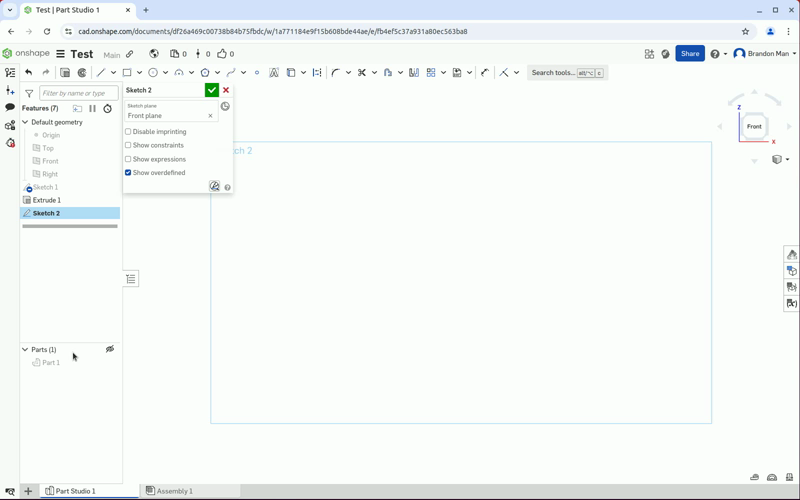
key(a)
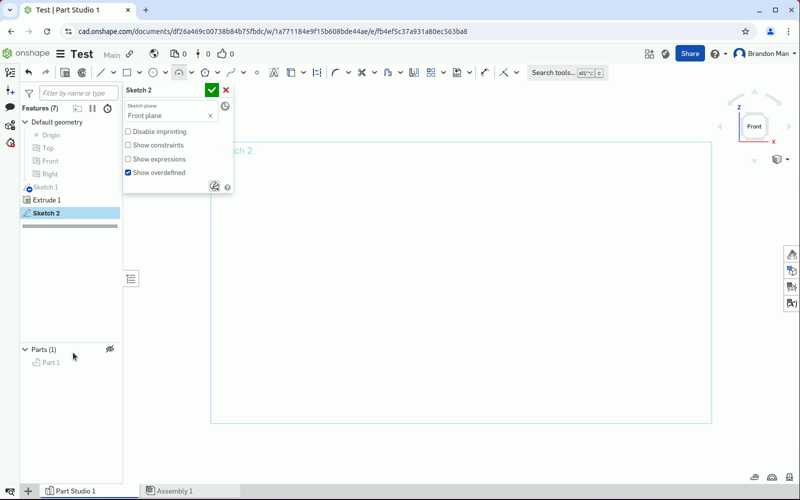
key_down(shift)
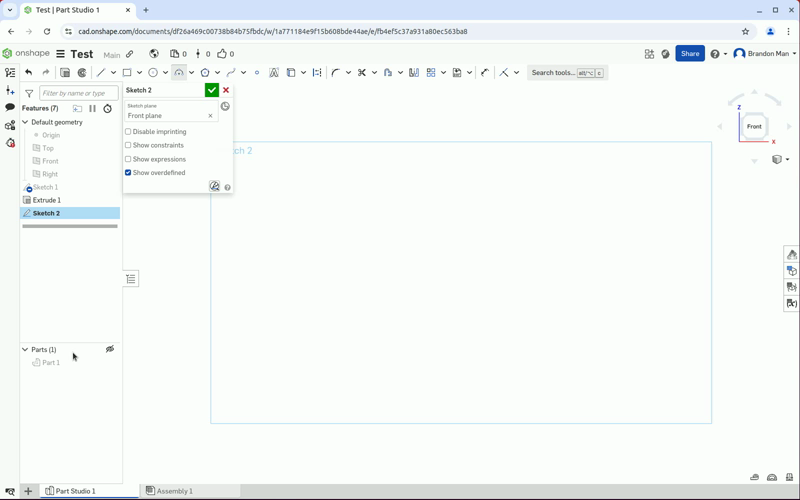
mouse_move(460, 267)
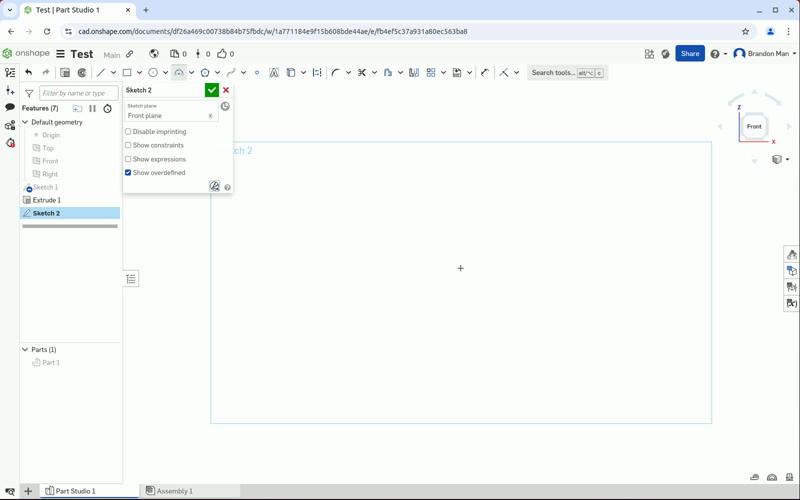
click(460, 267)
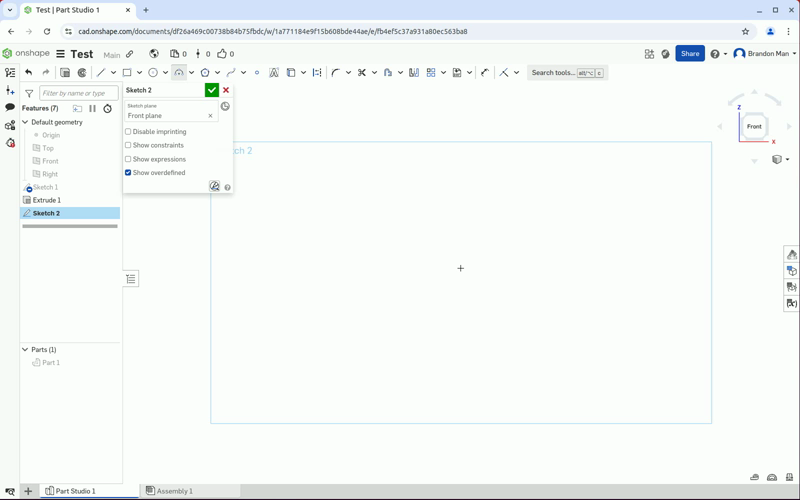
key_up(shift)
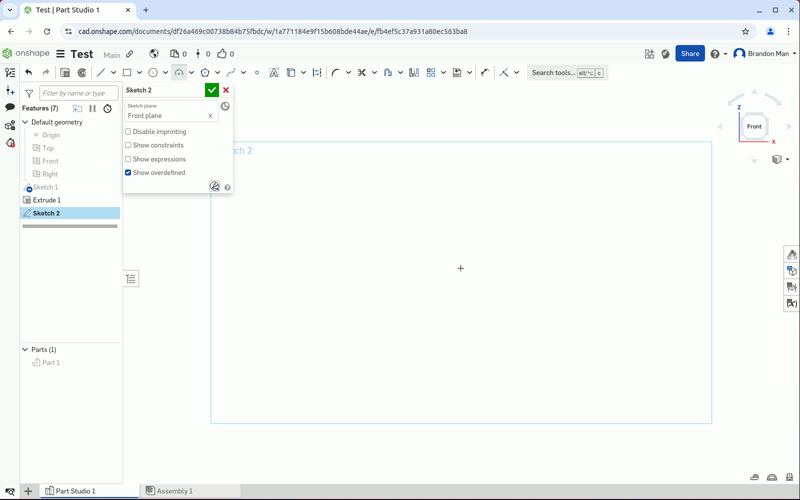
key_down(shift)
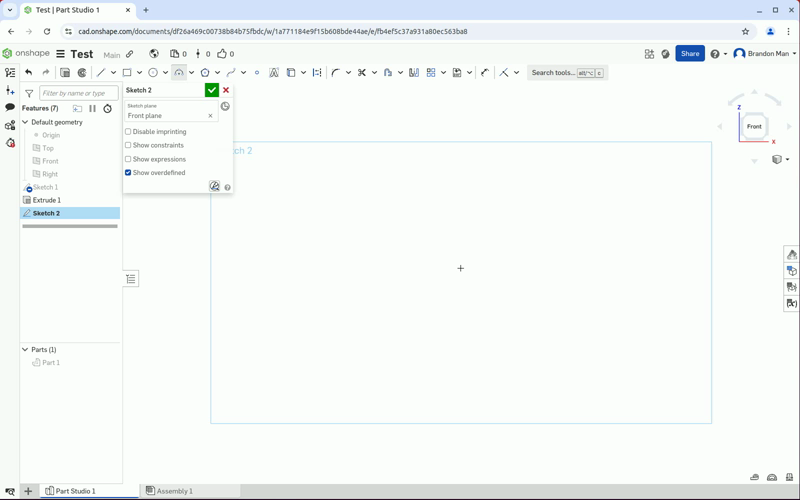
mouse_move(472, 279)
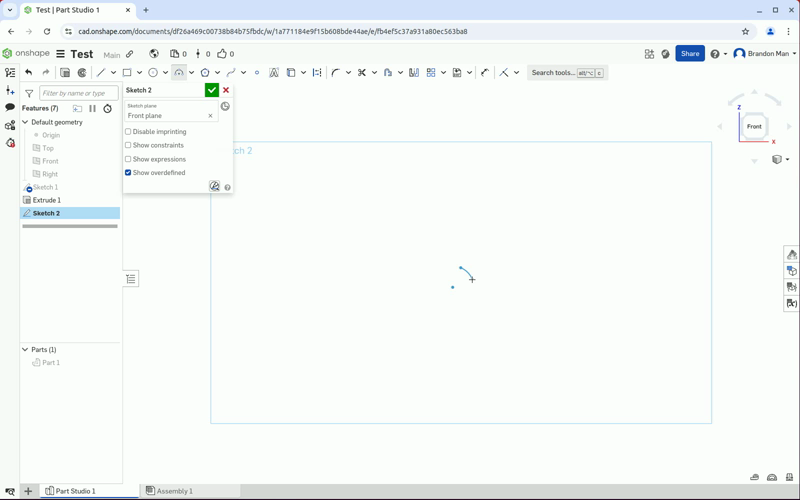
click(472, 279)
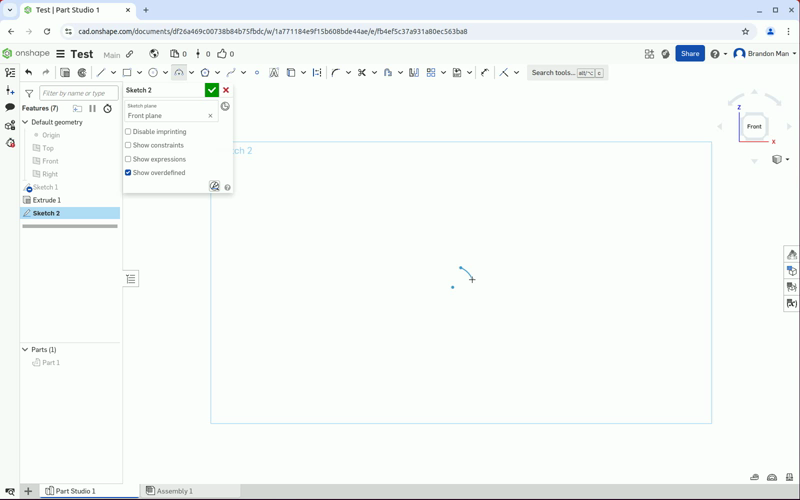
mouse_move(464, 275)
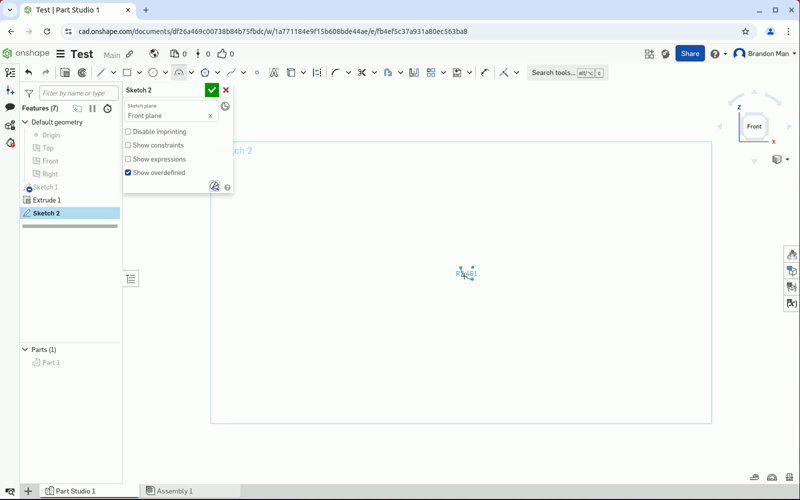
click(464, 275)
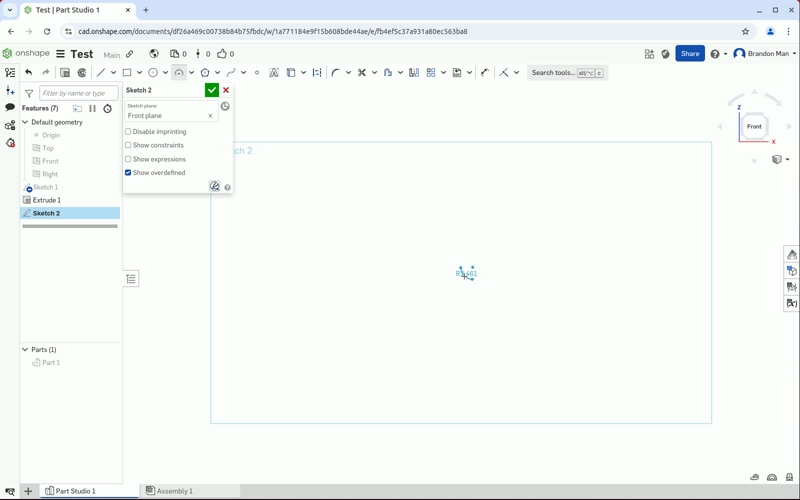
key_up(shift)
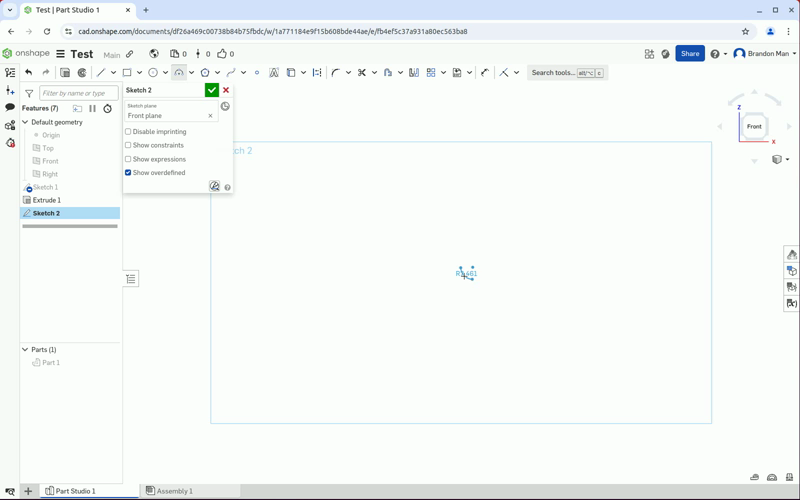
key(esc)
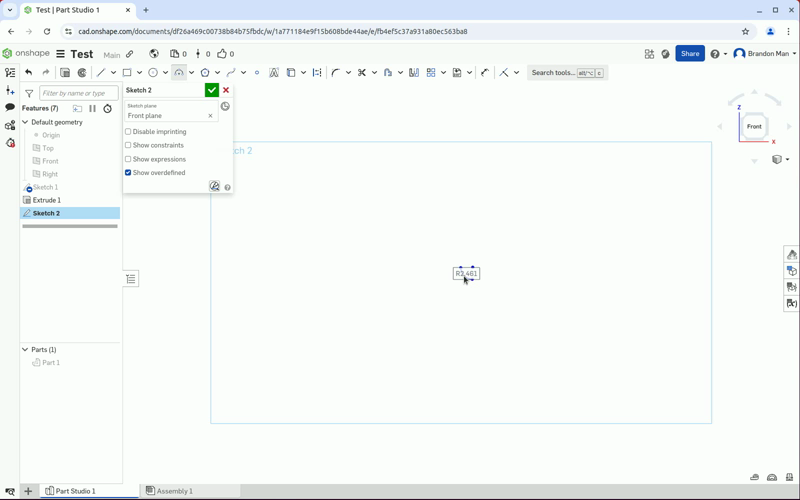
key(l)
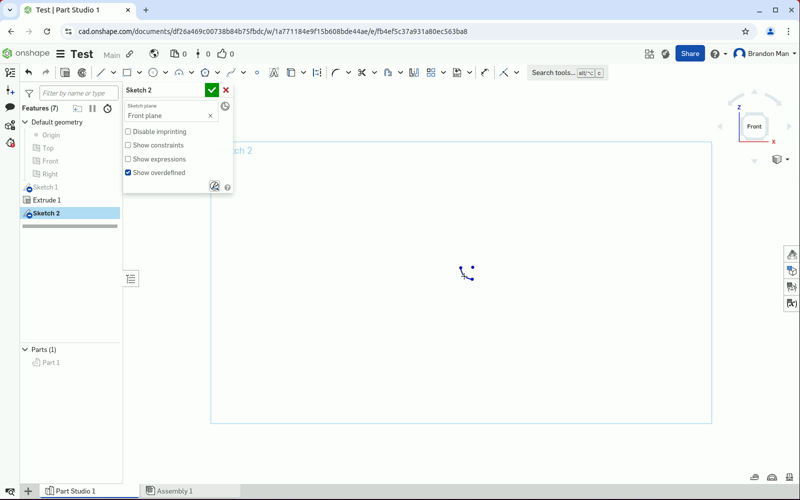
mouse_move(472, 279)
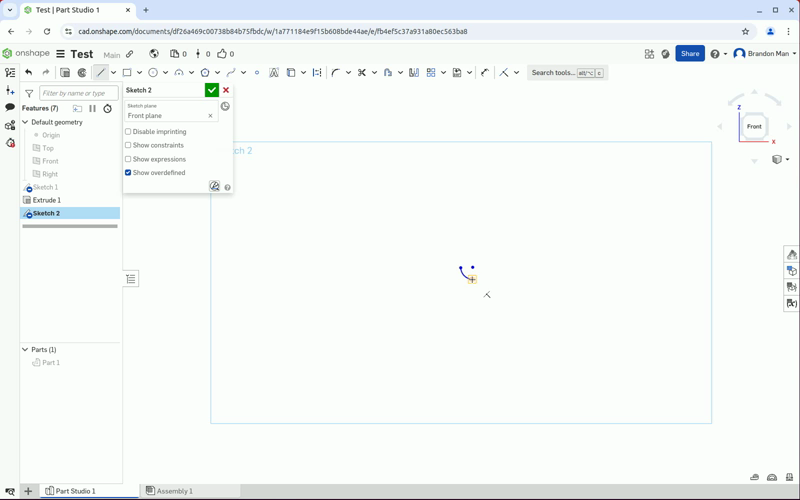
click(472, 279)
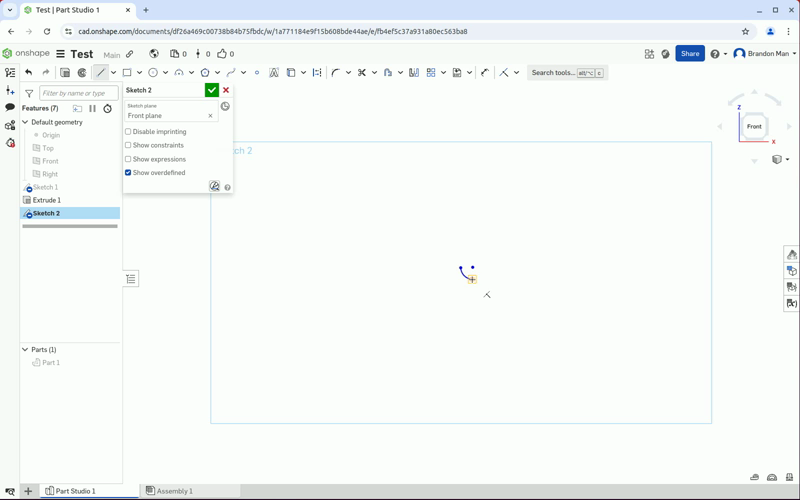
key_down(shift)
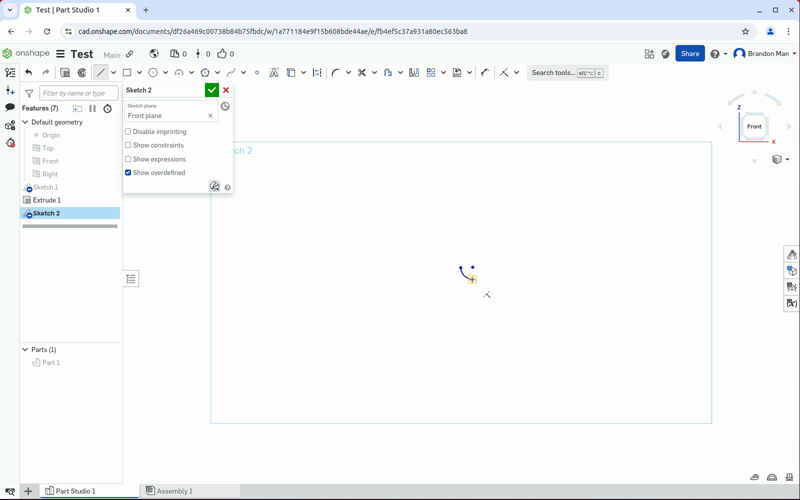
mouse_move(557, 279)
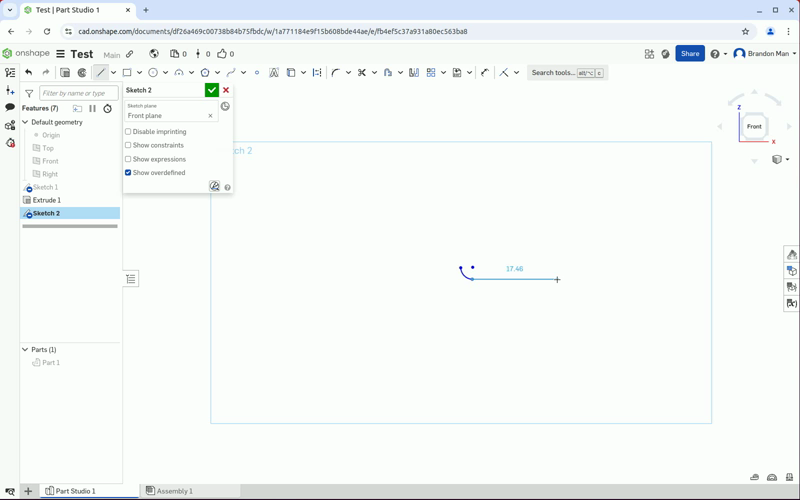
click(557, 279)
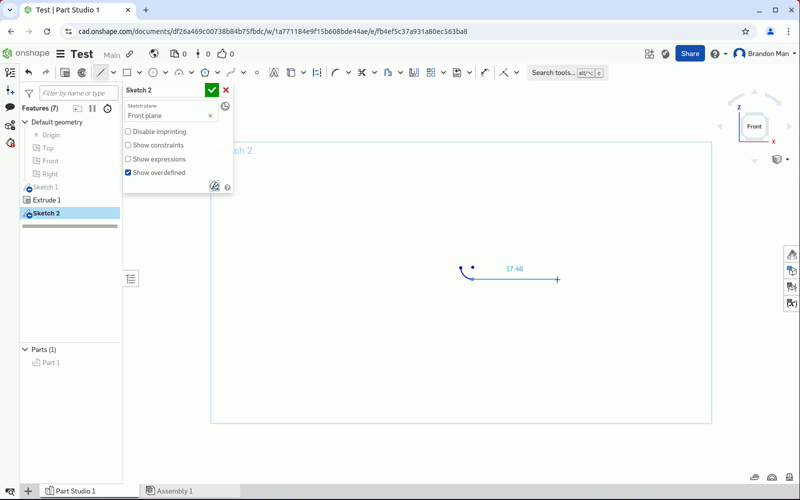
key_up(shift)
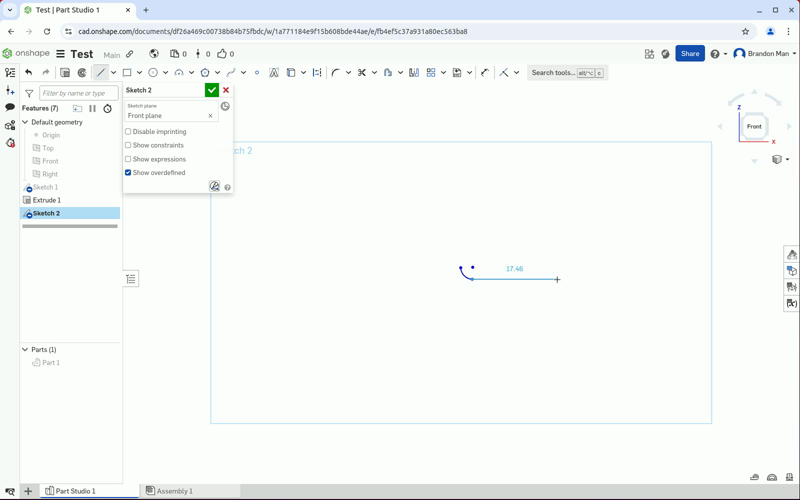
key(esc)
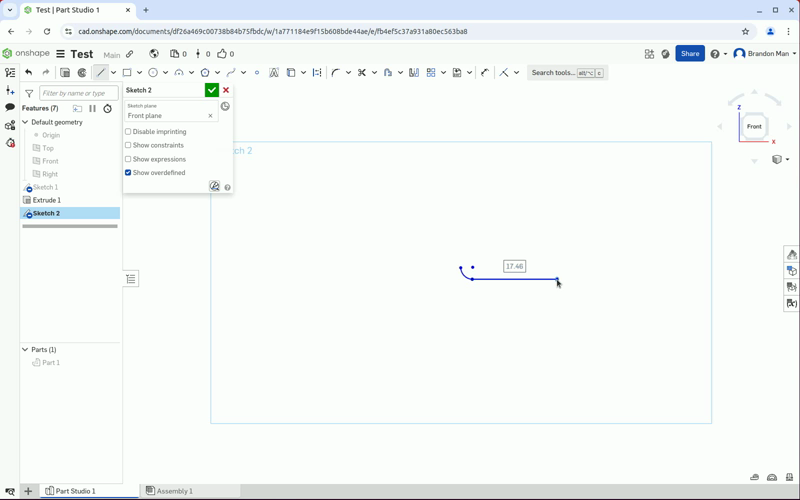
key(a)
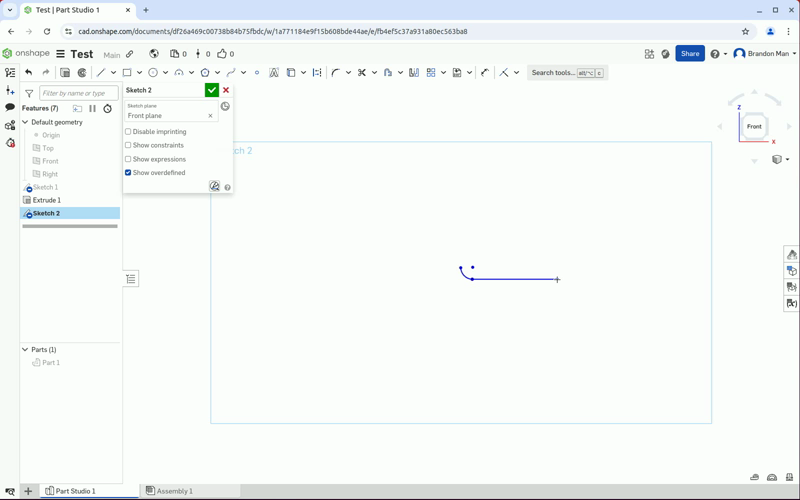
mouse_move(557, 279)
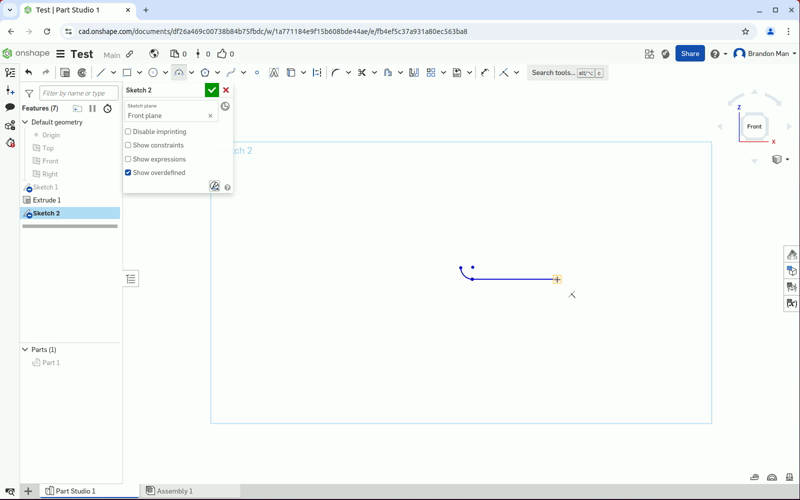
click(557, 279)
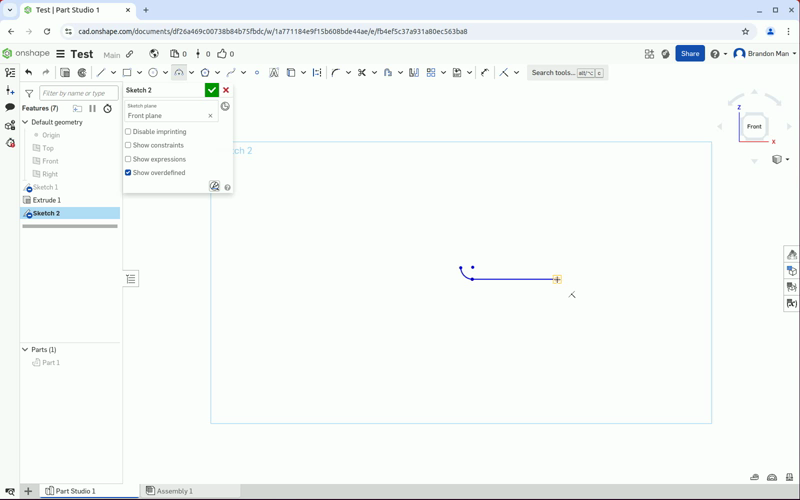
key_down(shift)
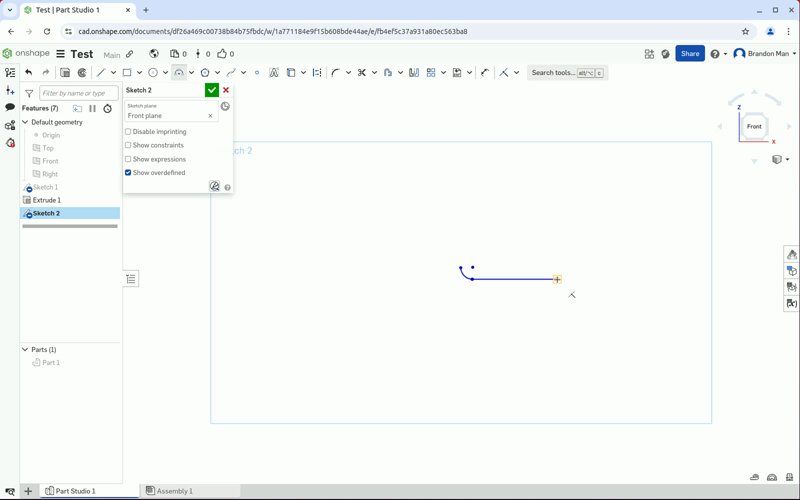
mouse_move(557, 272)
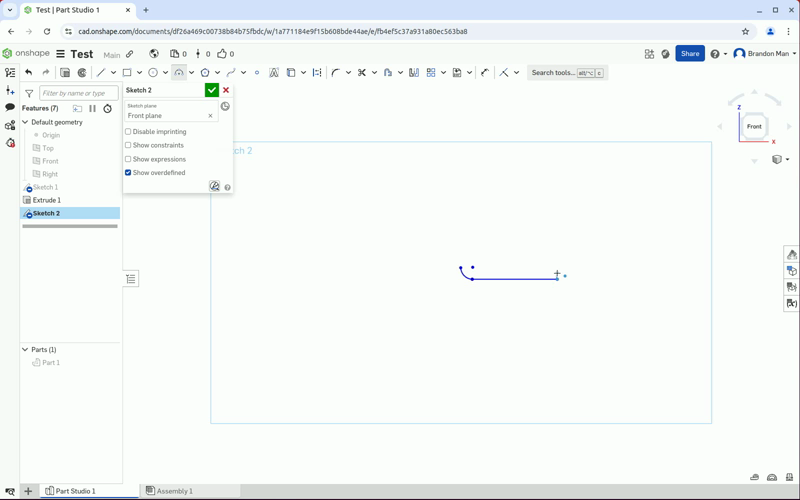
scroll(6)
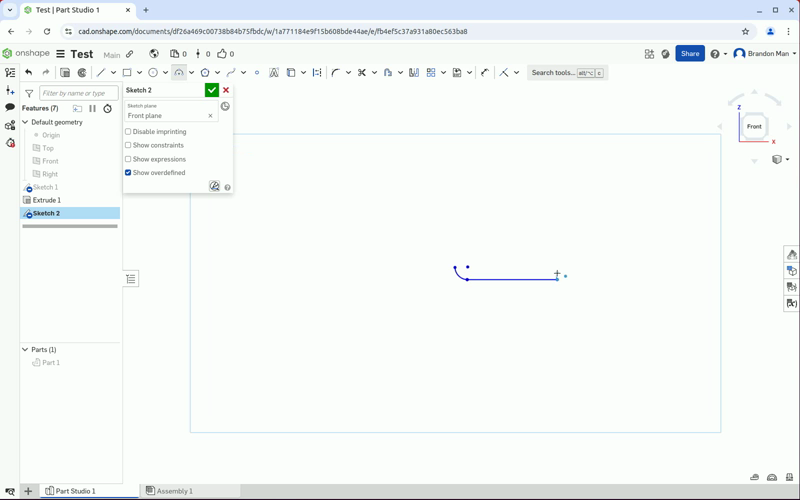
scroll(6)
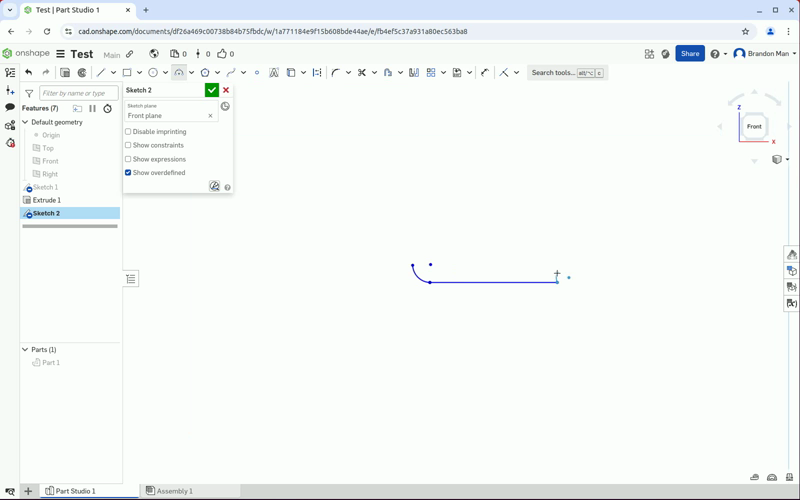
scroll(6)
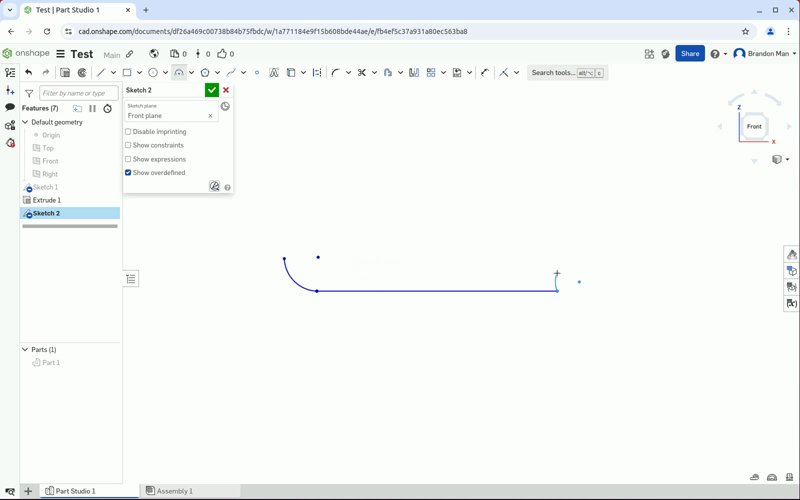
scroll(6)
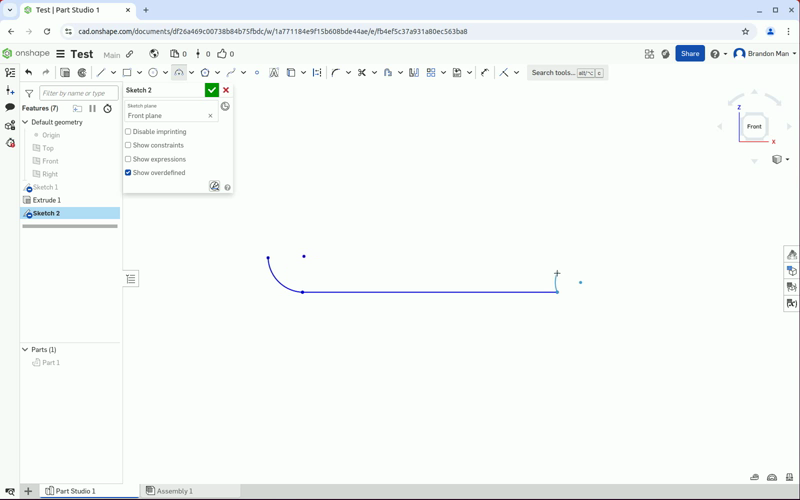
scroll(6)
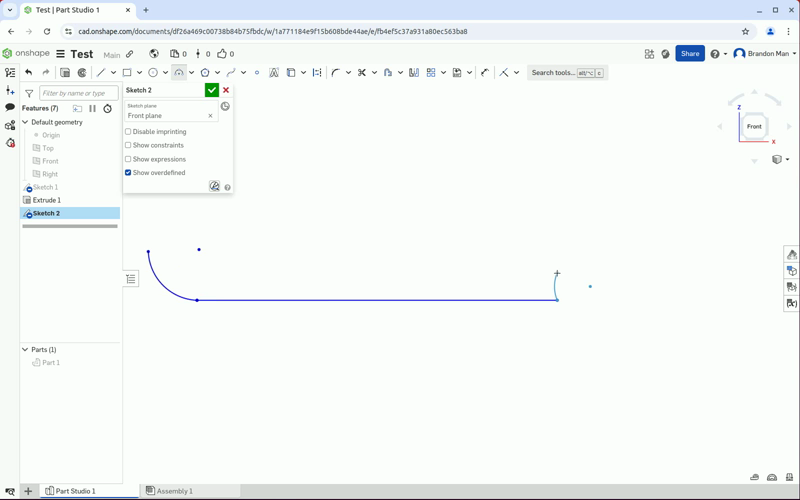
scroll(6)
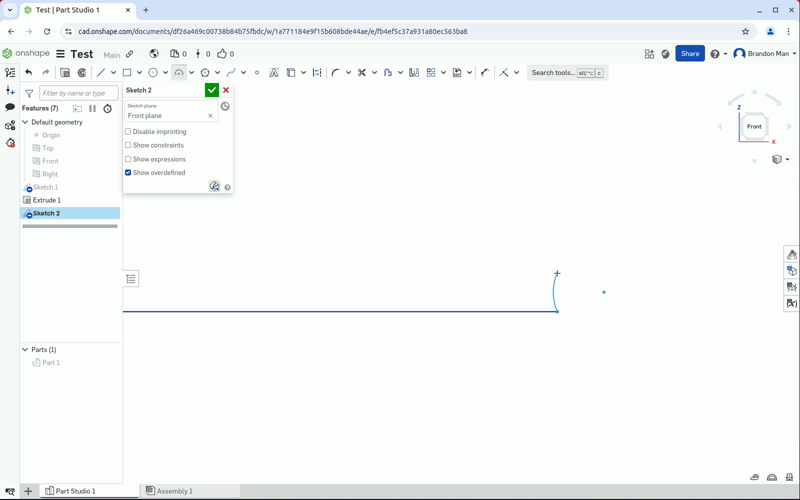
scroll(6)
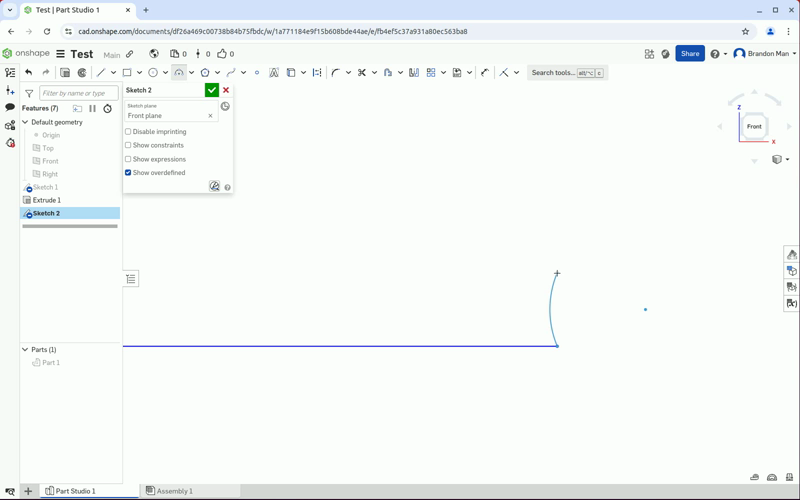
click(557, 272)
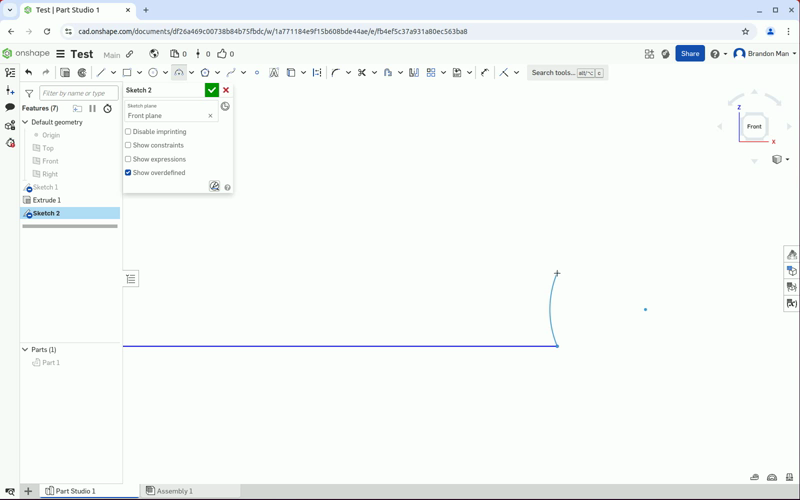
scroll(-6)
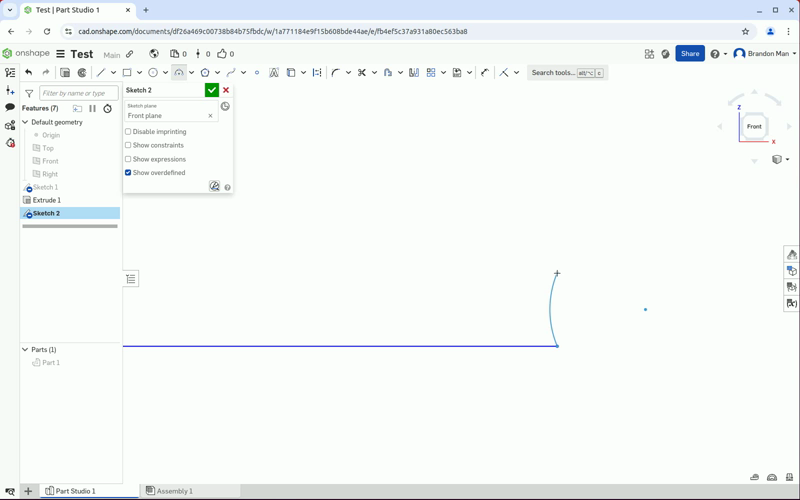
scroll(-6)
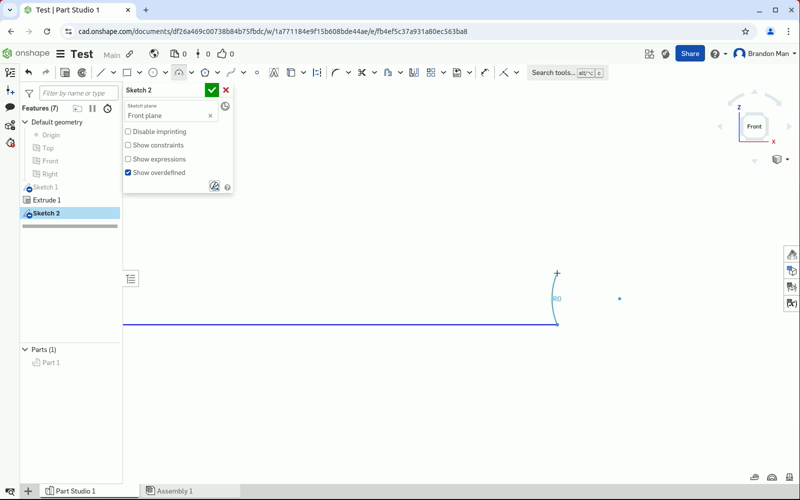
scroll(-6)
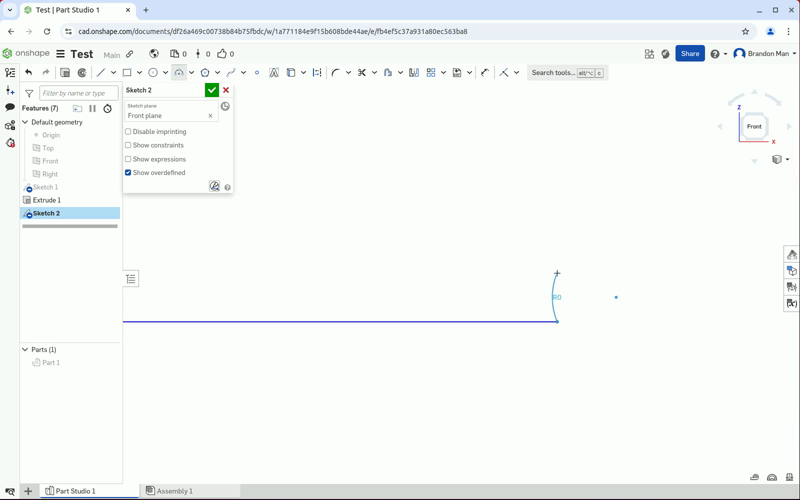
scroll(-6)
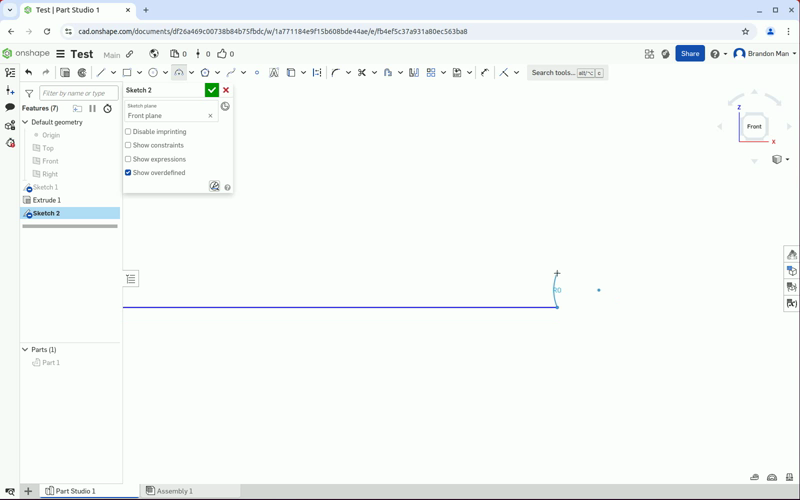
scroll(-6)
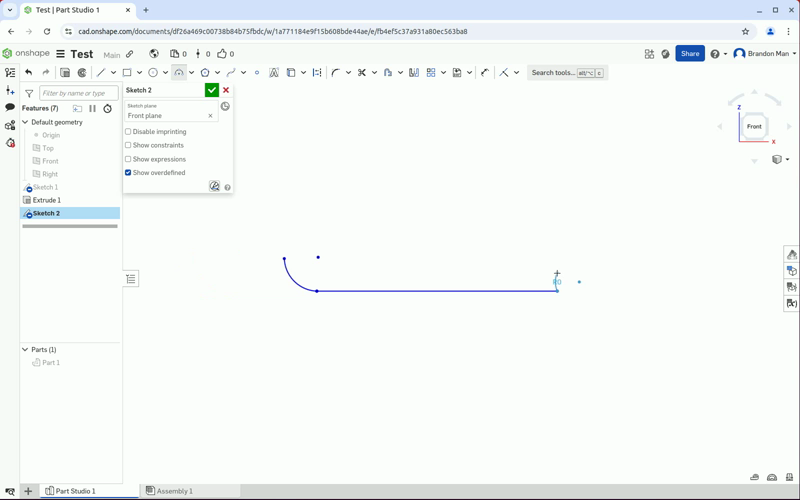
scroll(-6)
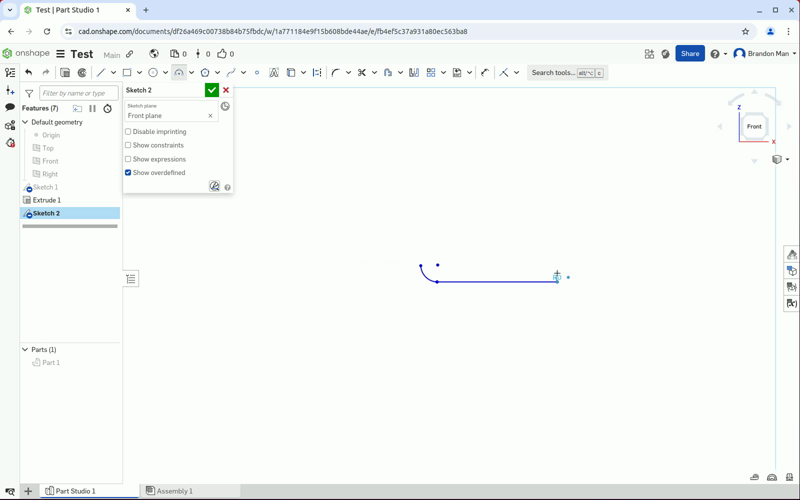
scroll(-6)
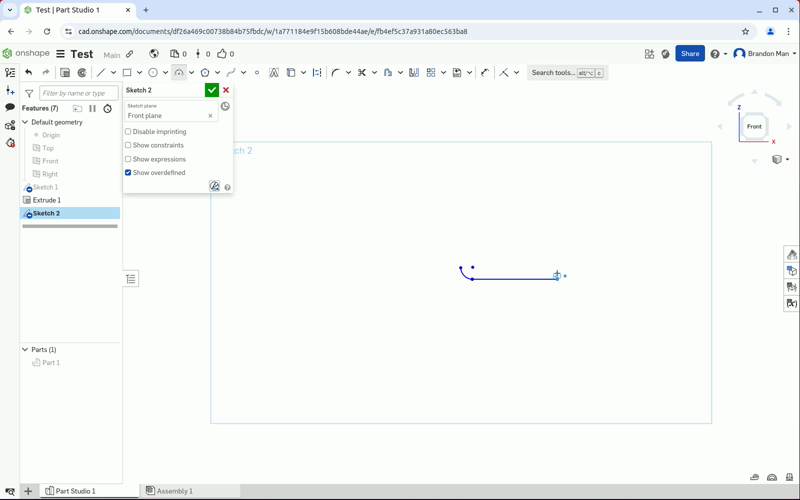
mouse_move(560, 276)
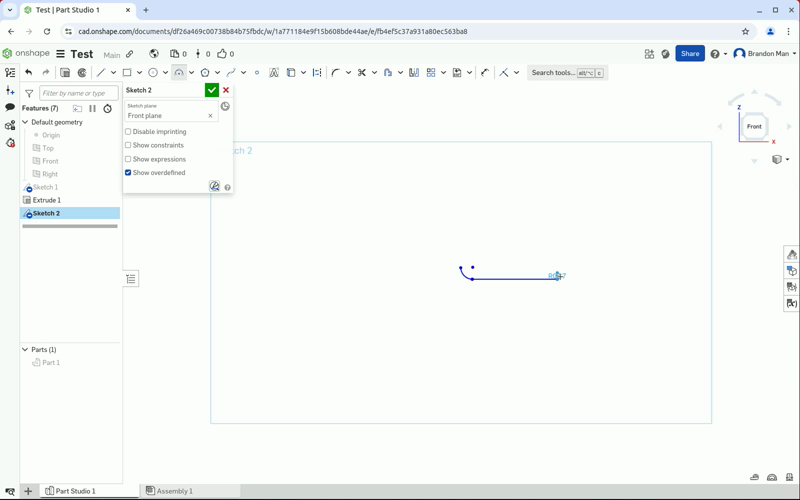
scroll(6)
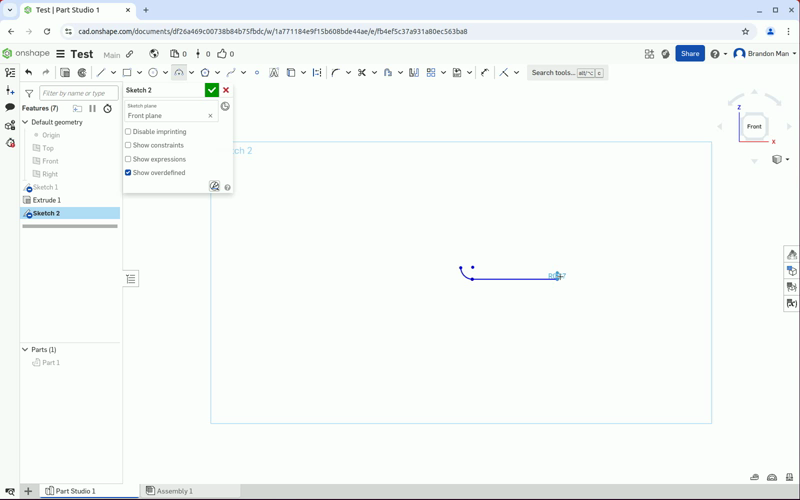
scroll(6)
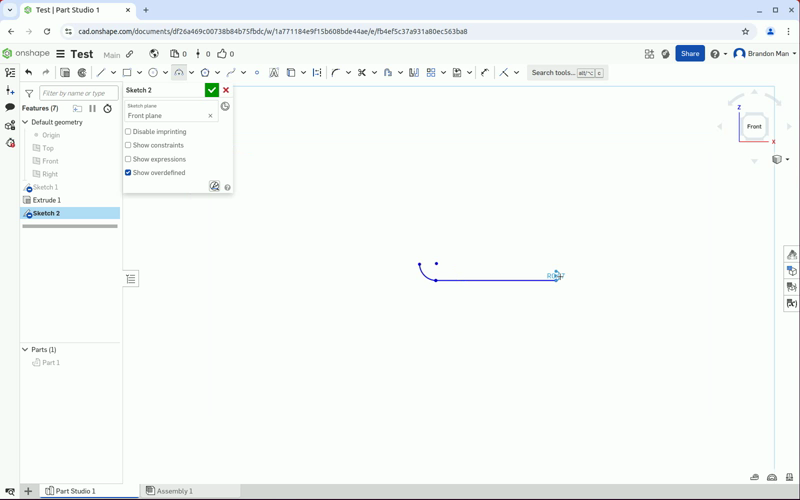
scroll(6)
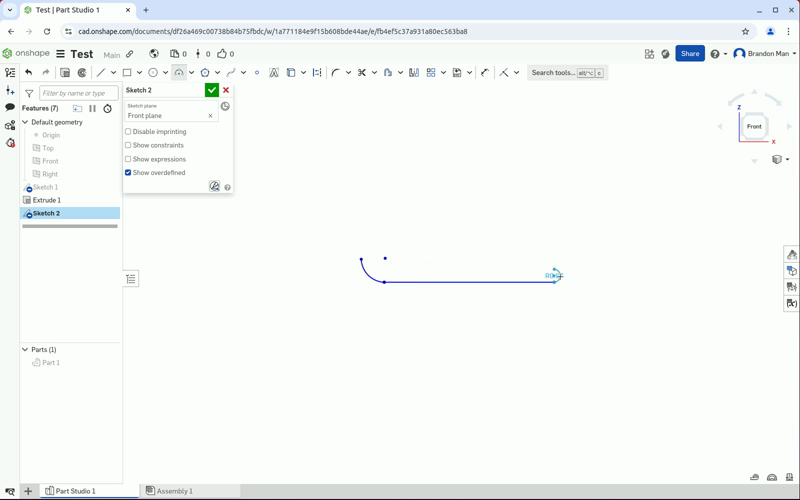
scroll(6)
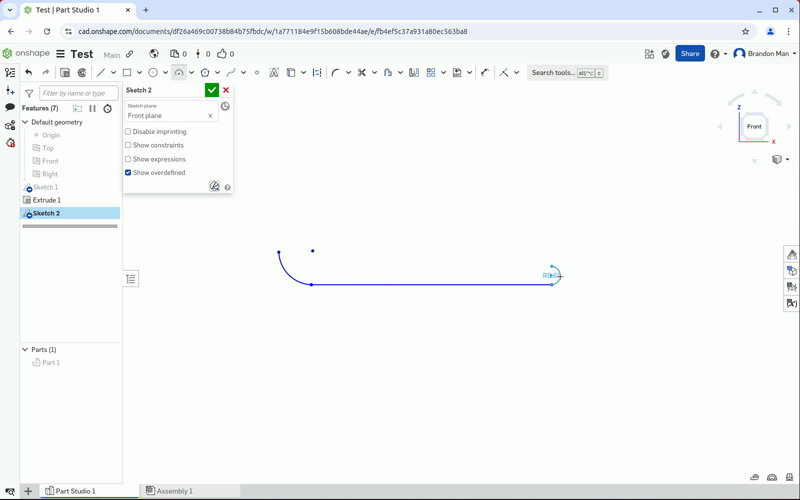
scroll(6)
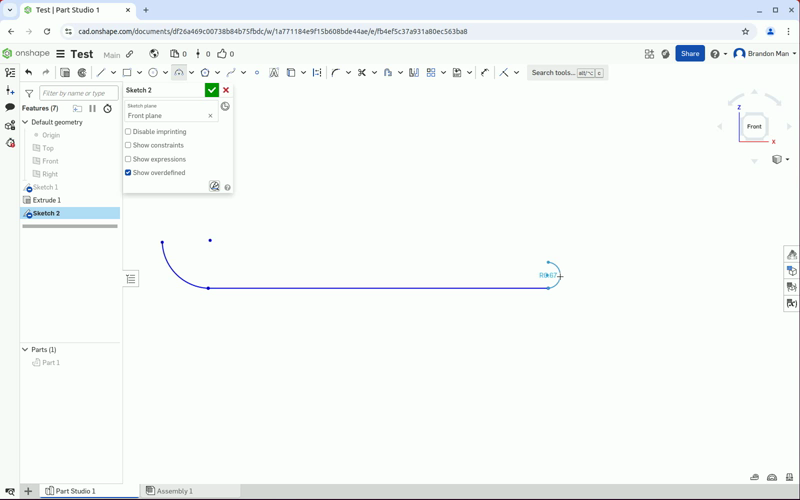
scroll(6)
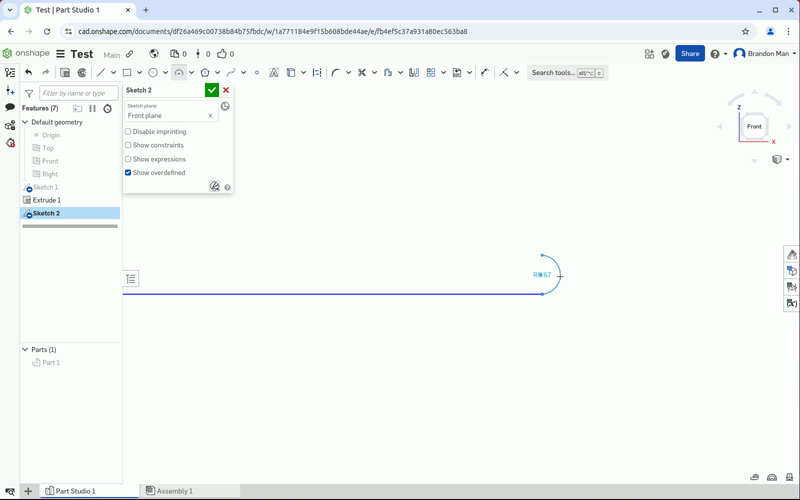
scroll(6)
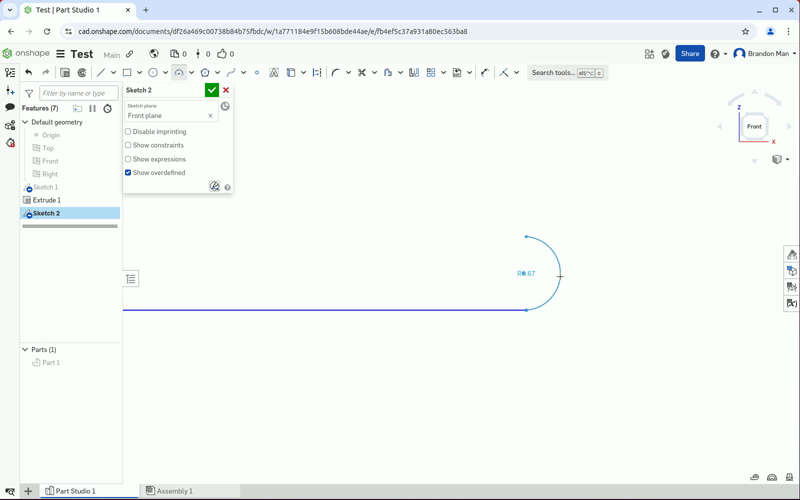
click(560, 276)
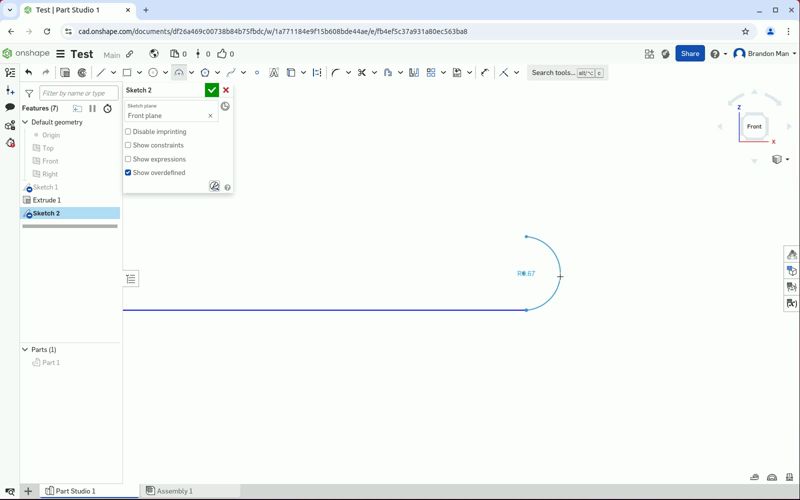
scroll(-6)
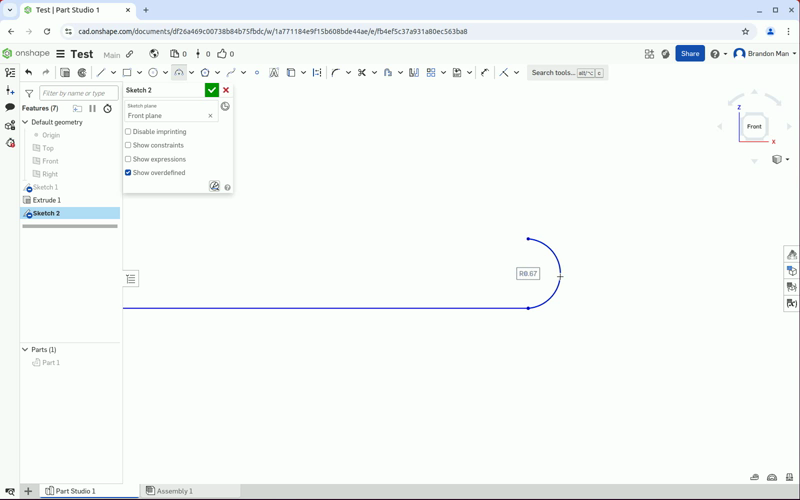
scroll(-6)
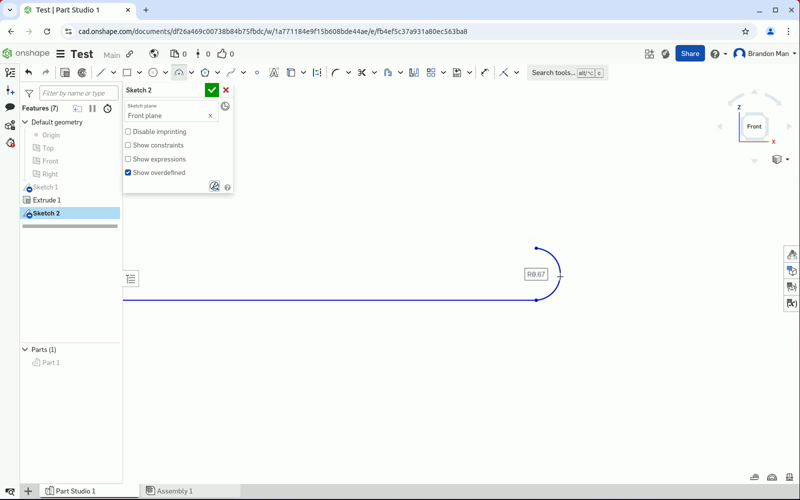
scroll(-6)
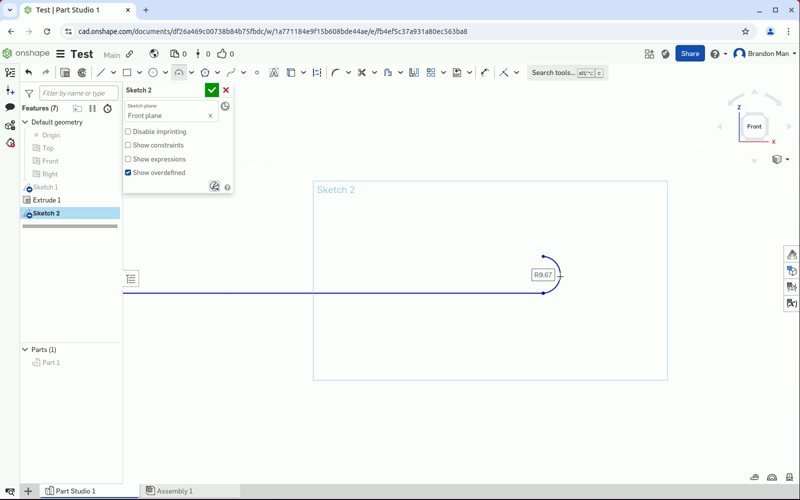
scroll(-6)
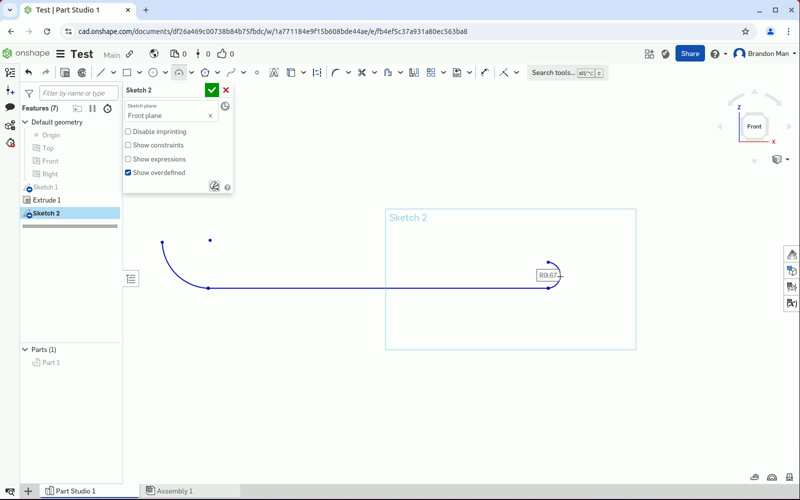
scroll(-6)
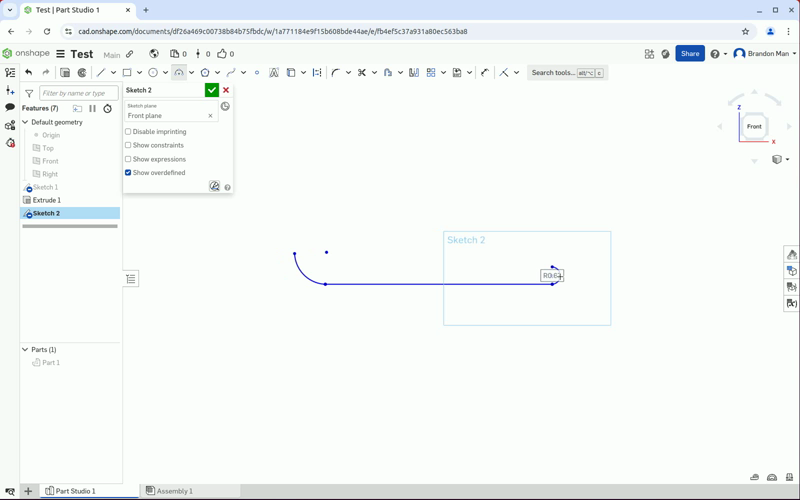
scroll(-6)
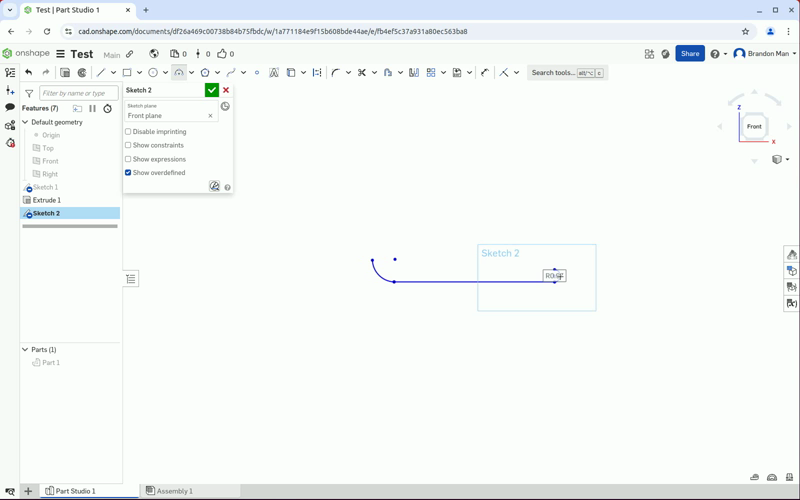
scroll(-6)
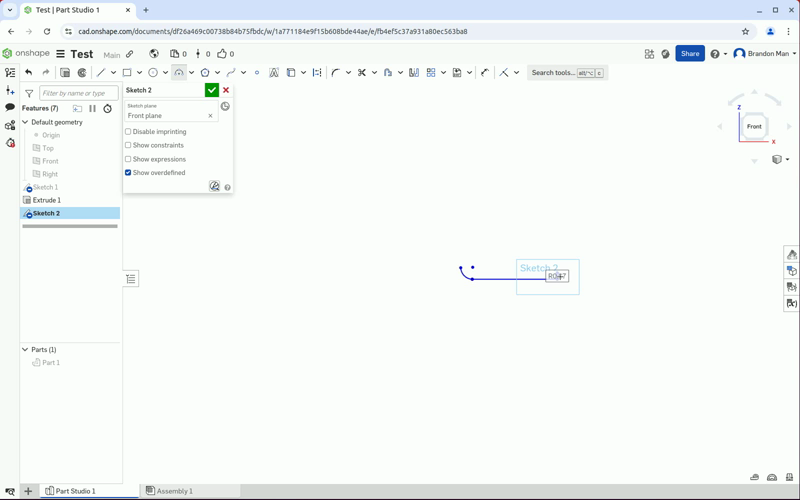
key_up(shift)
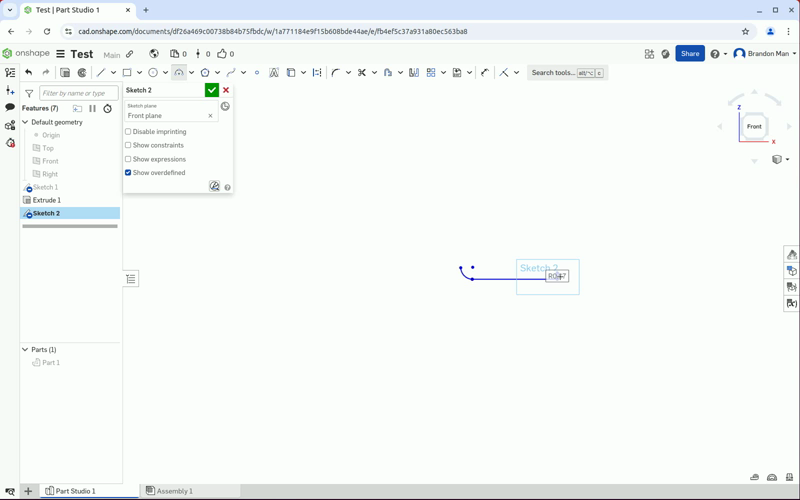
key(esc)
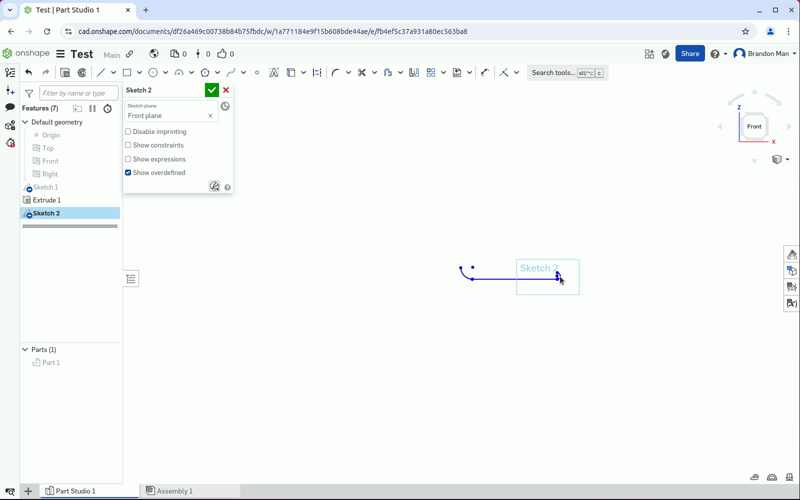
key(l)
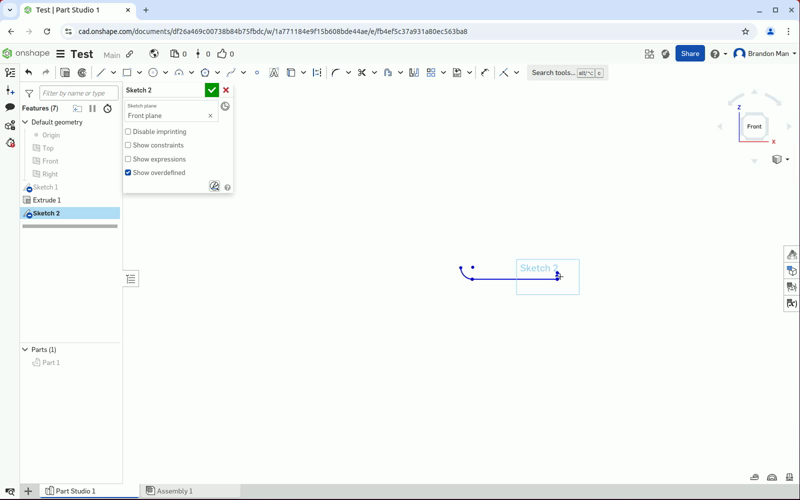
mouse_move(557, 272)
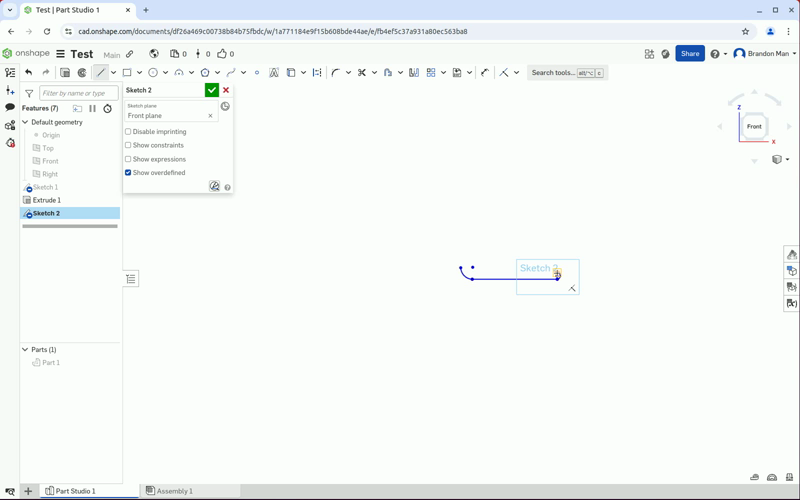
scroll(6)
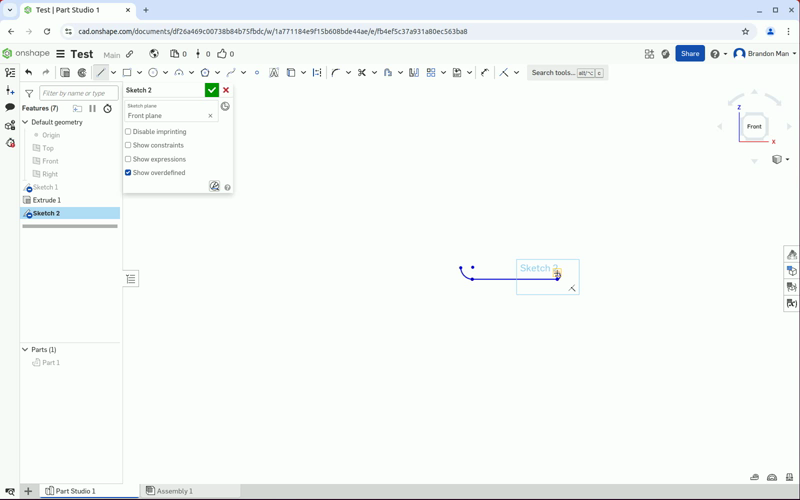
scroll(6)
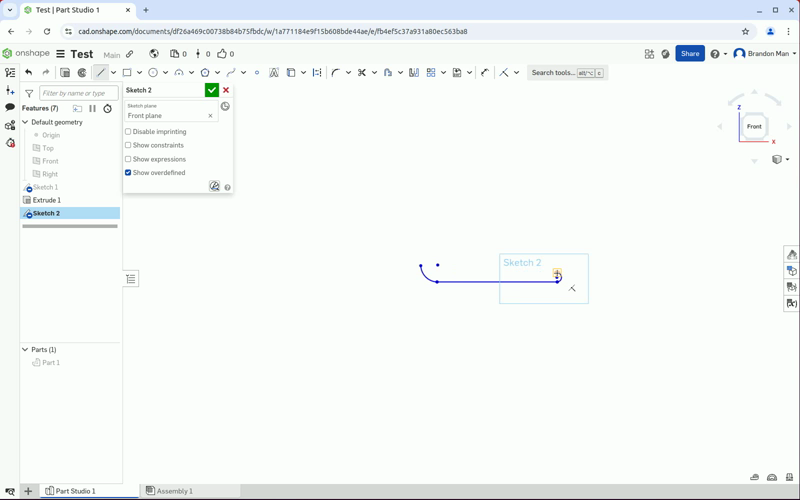
scroll(6)
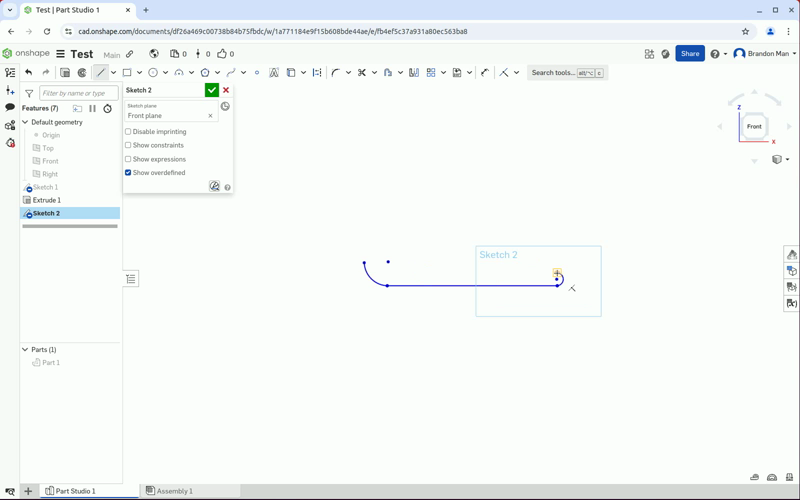
scroll(6)
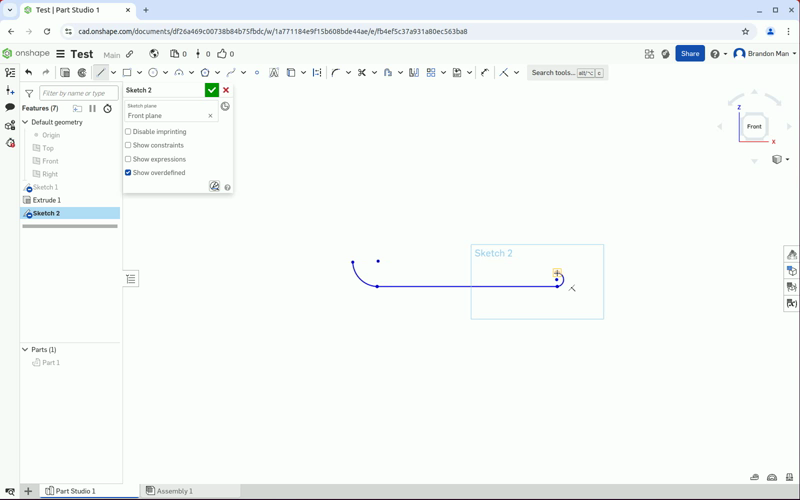
scroll(6)
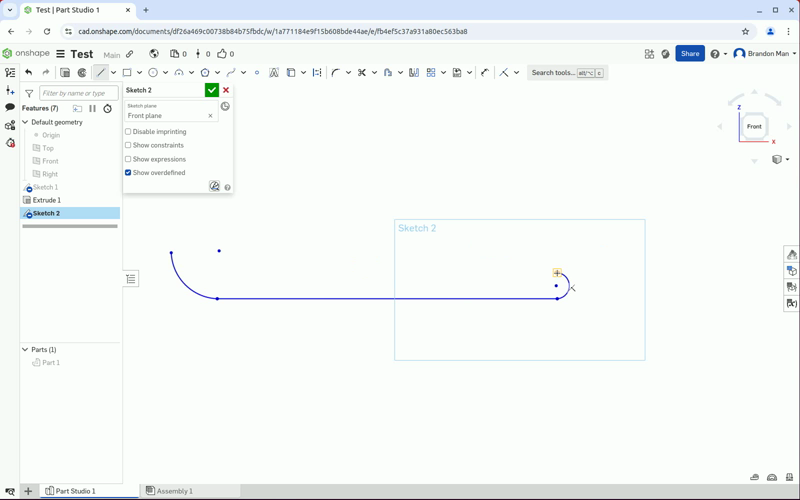
scroll(6)
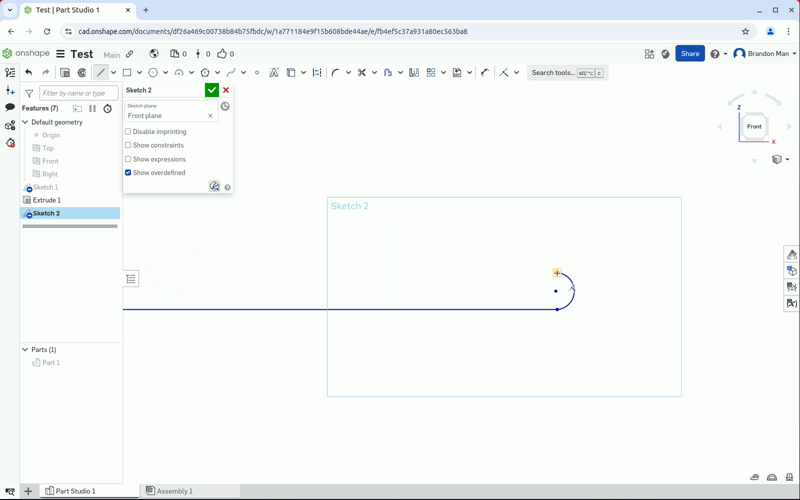
scroll(6)
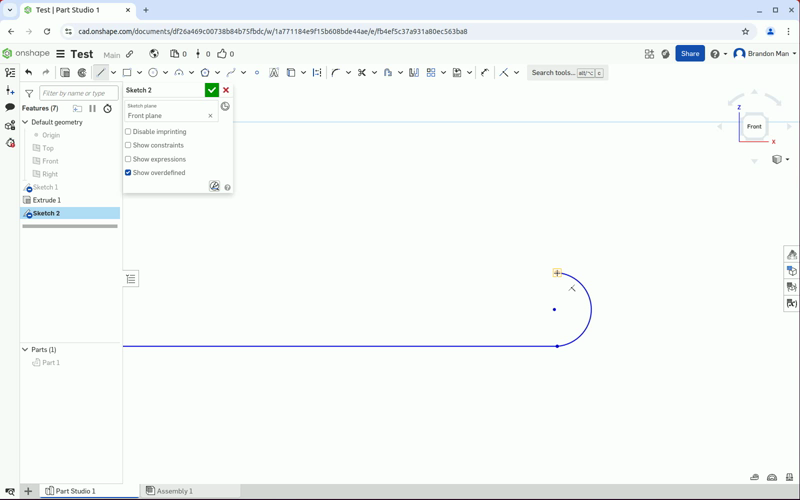
click(557, 272)
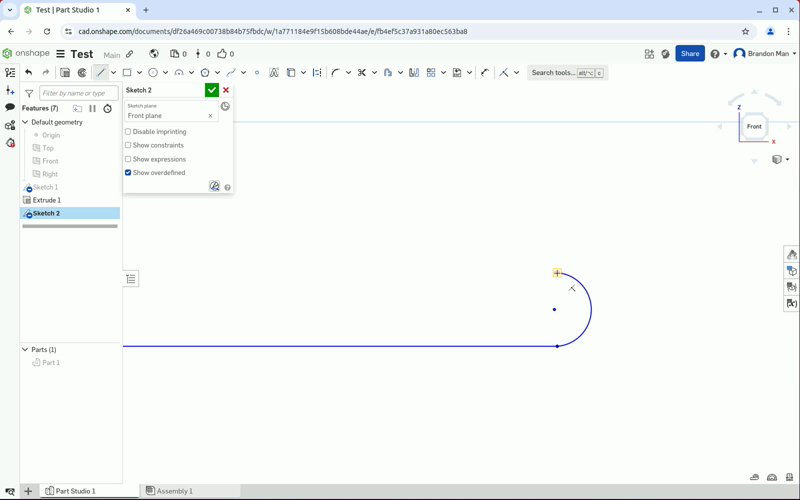
scroll(-6)
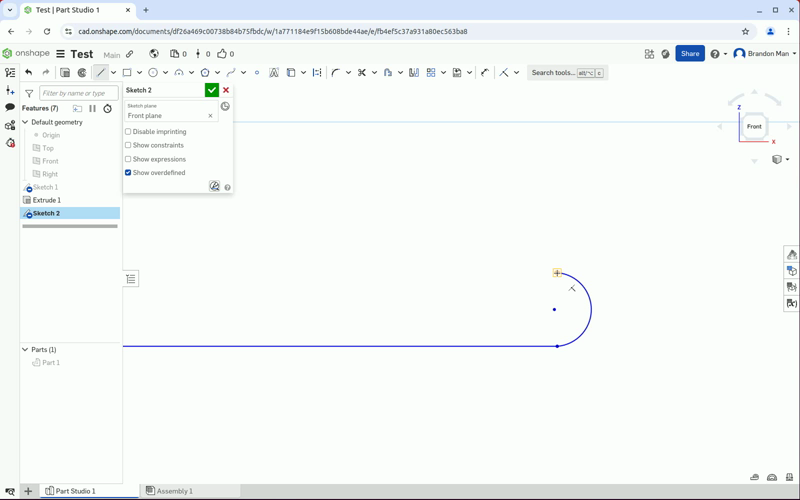
scroll(-6)
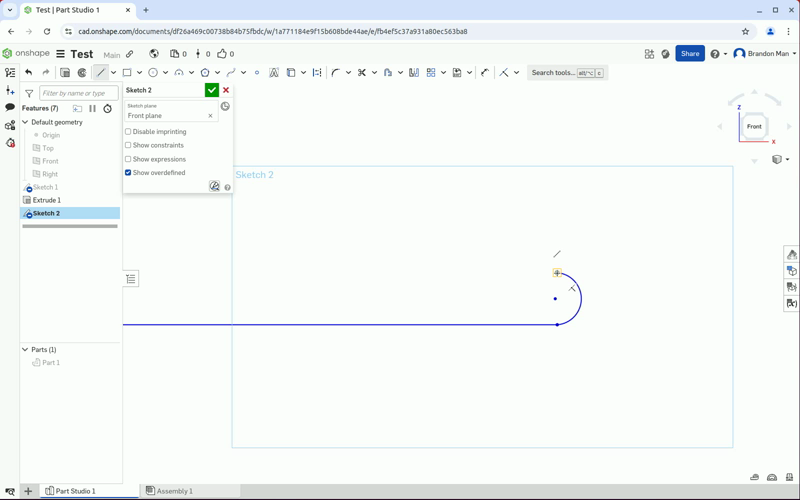
scroll(-6)
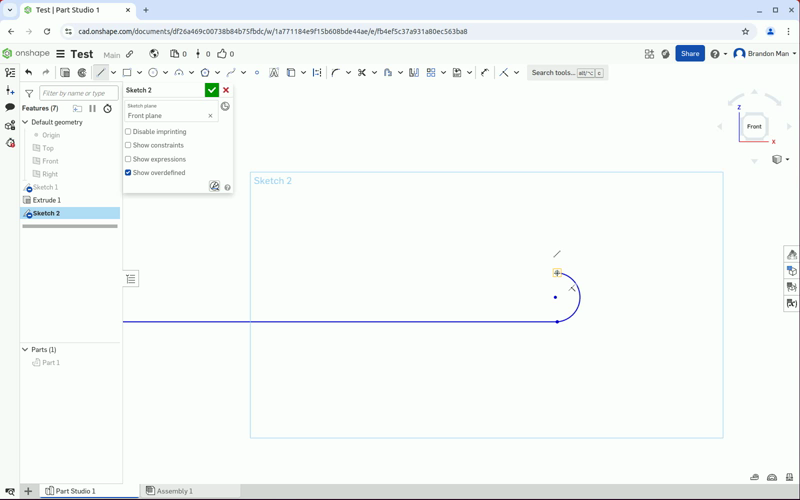
scroll(-6)
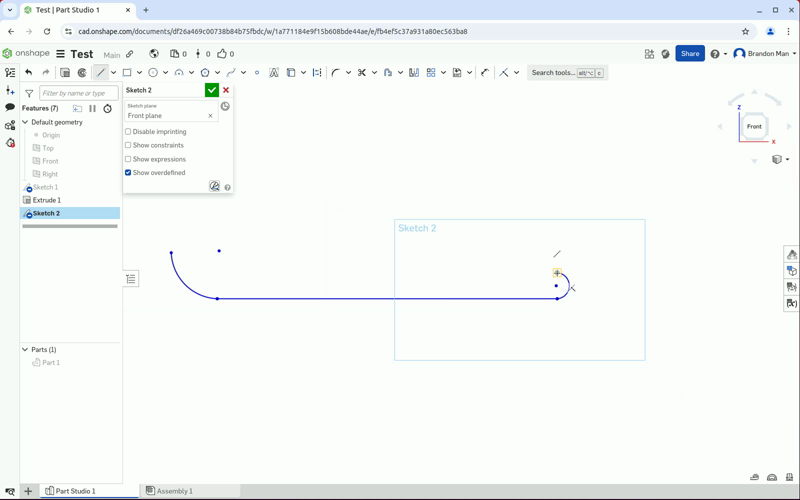
scroll(-6)
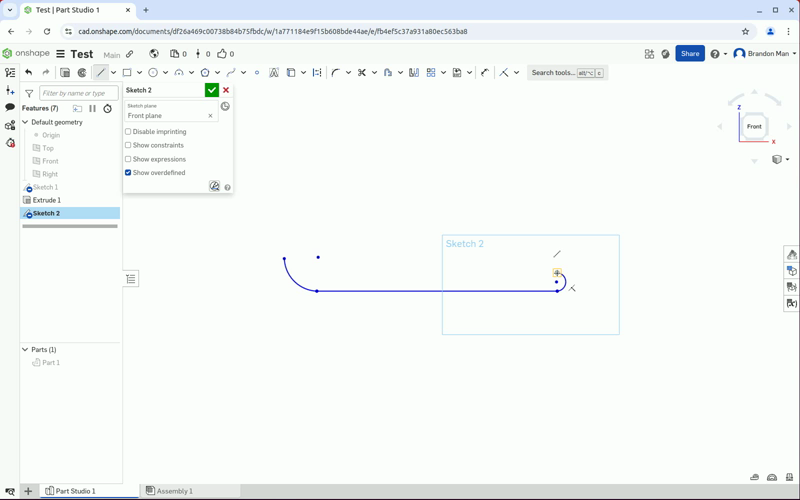
scroll(-6)
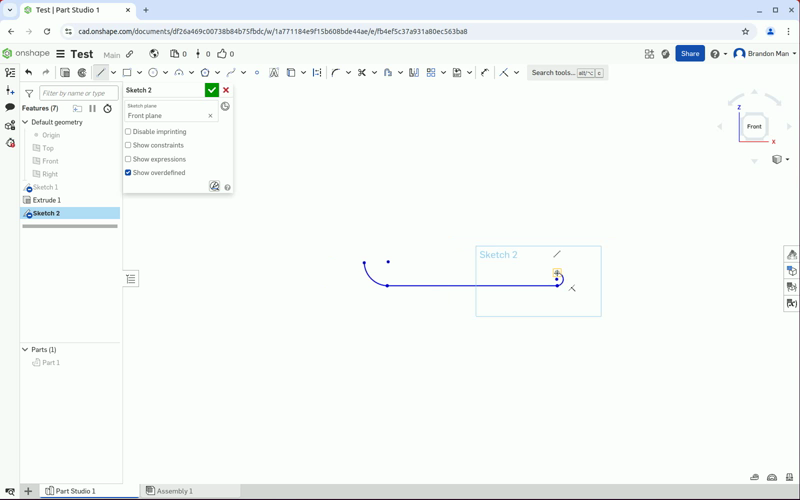
scroll(-6)
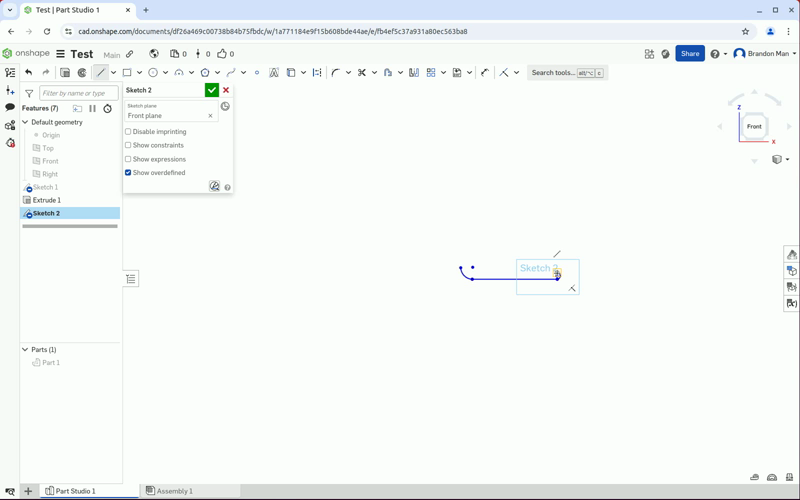
key_down(shift)
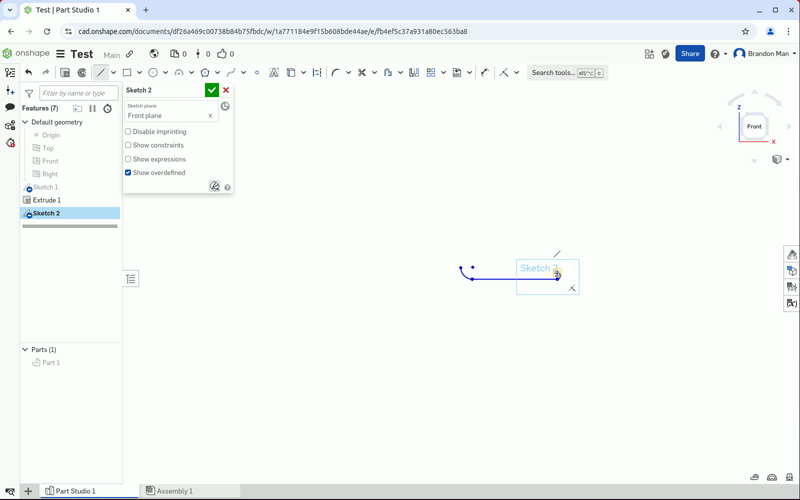
mouse_move(476, 272)
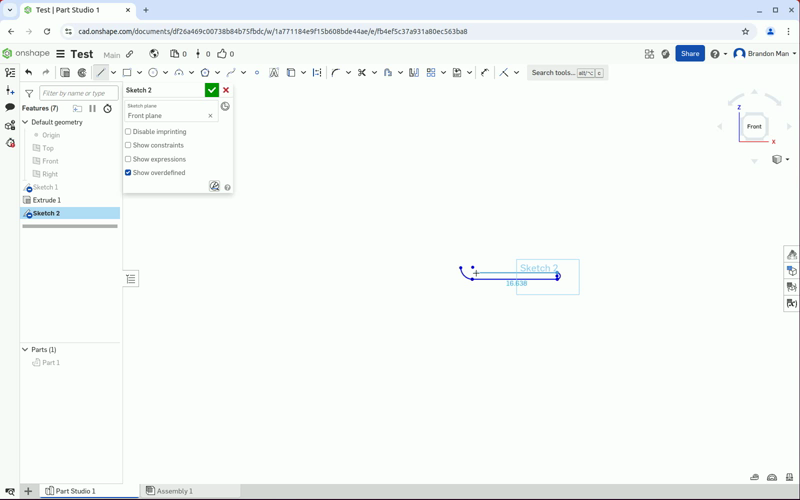
click(476, 272)
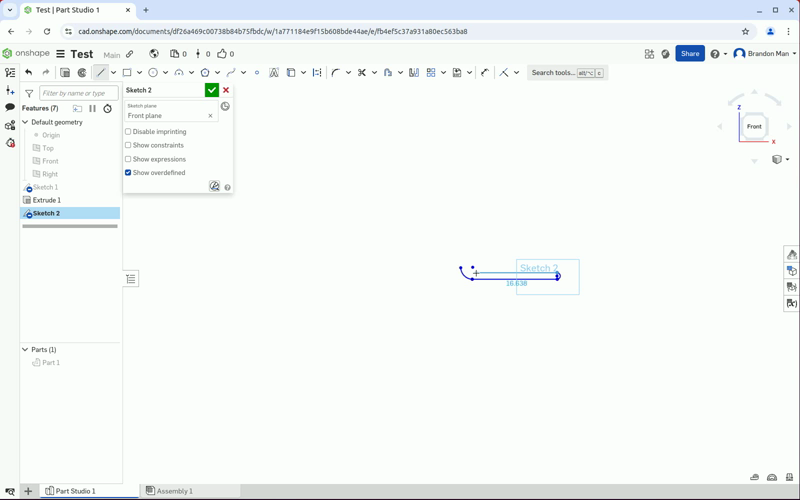
key_up(shift)
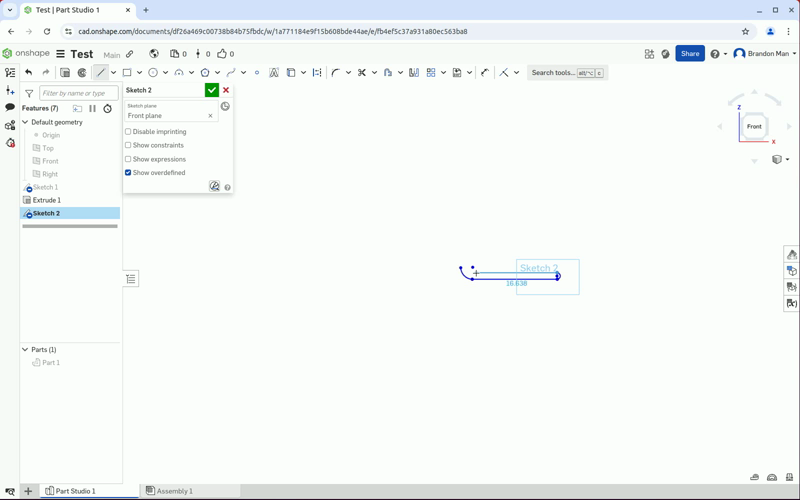
key(esc)
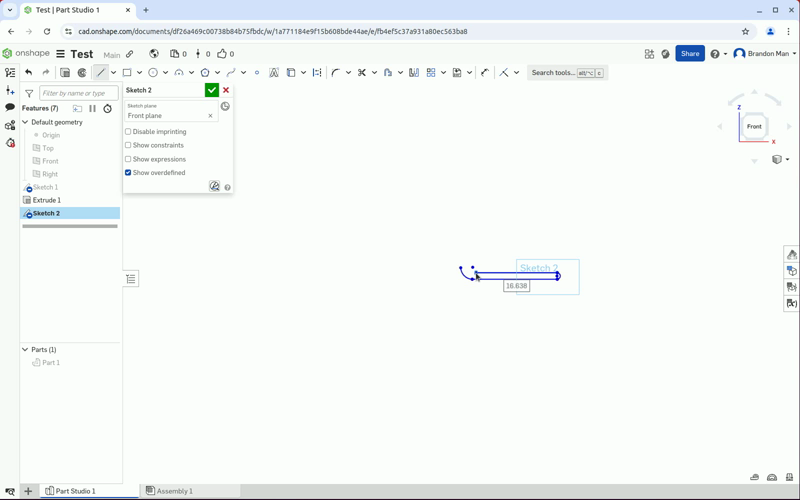
key(a)
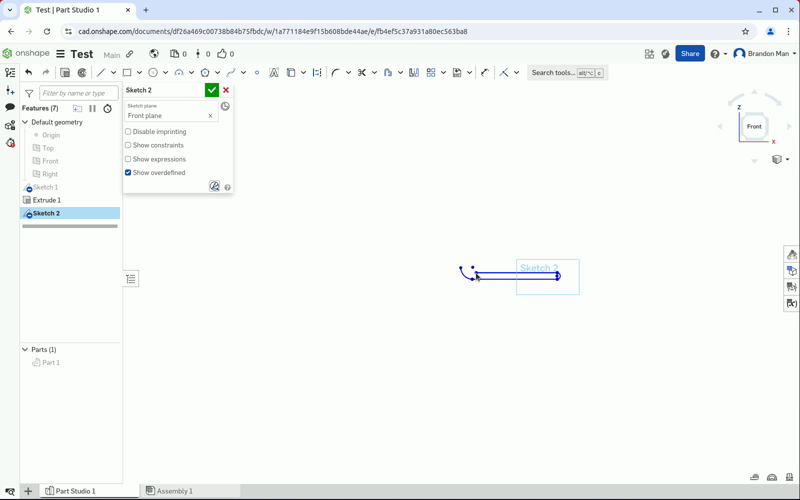
mouse_move(476, 272)
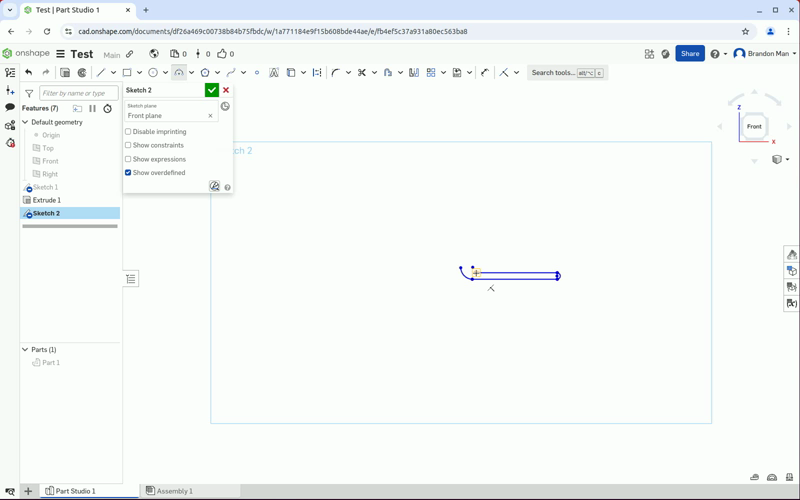
click(476, 272)
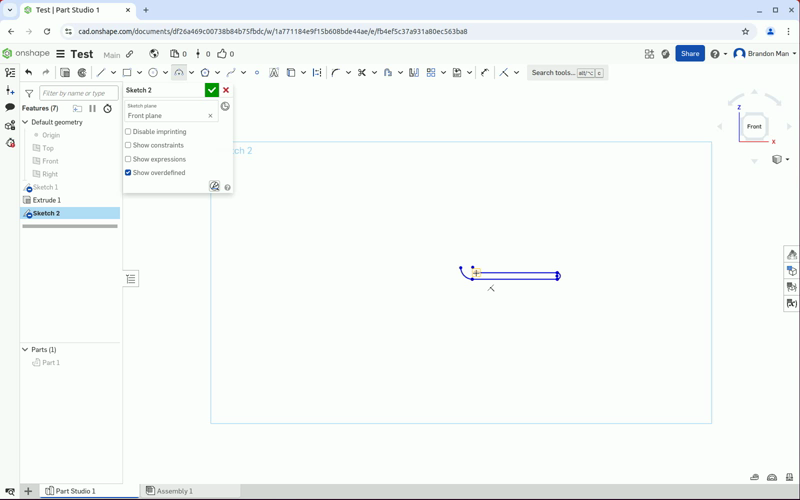
key_down(shift)
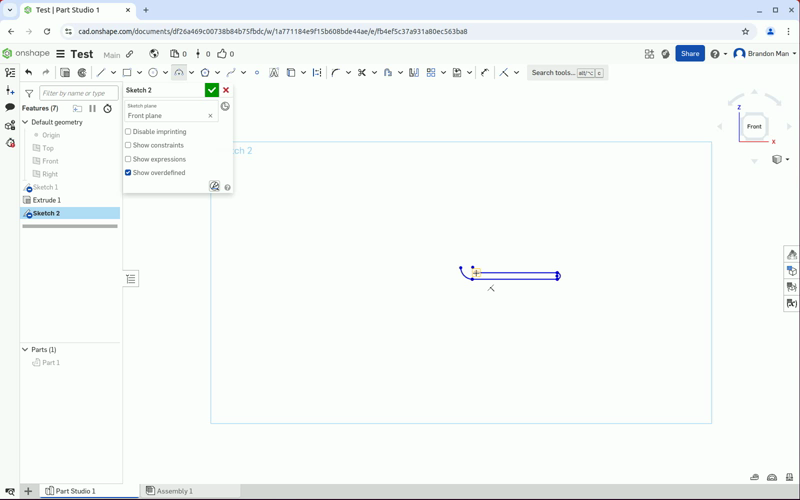
mouse_move(467, 263)
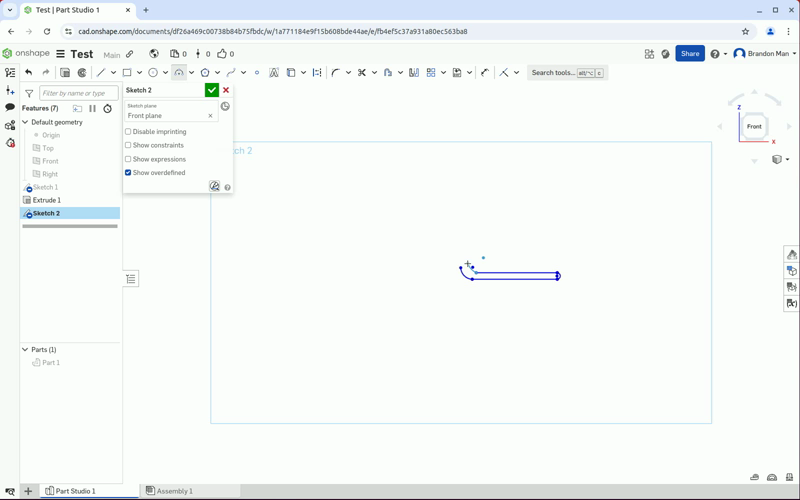
click(467, 263)
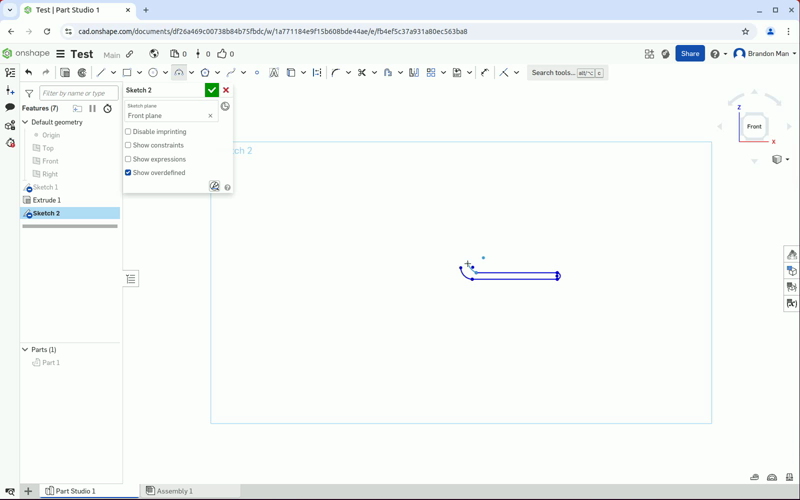
mouse_move(470, 270)
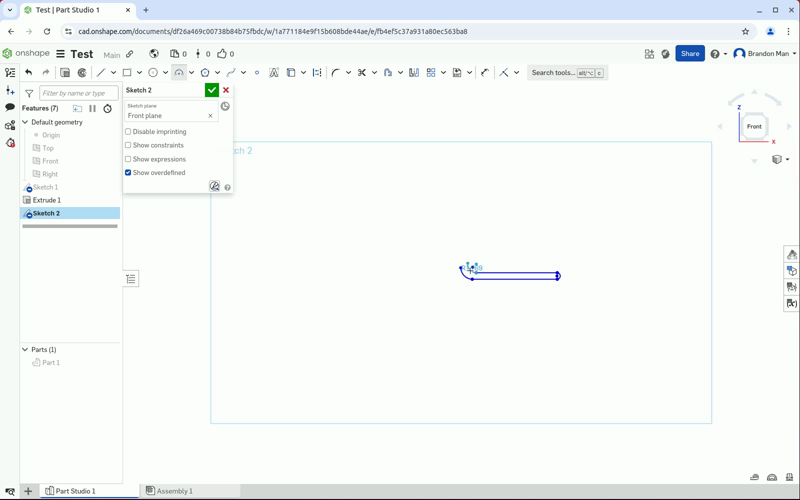
scroll(6)
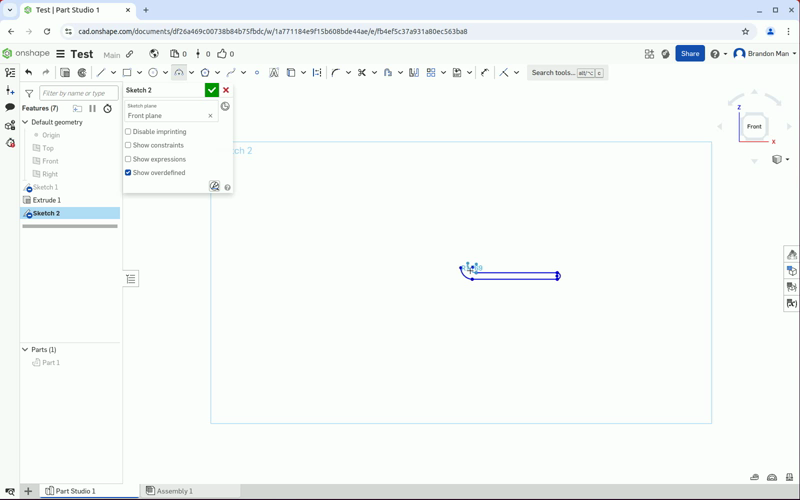
scroll(6)
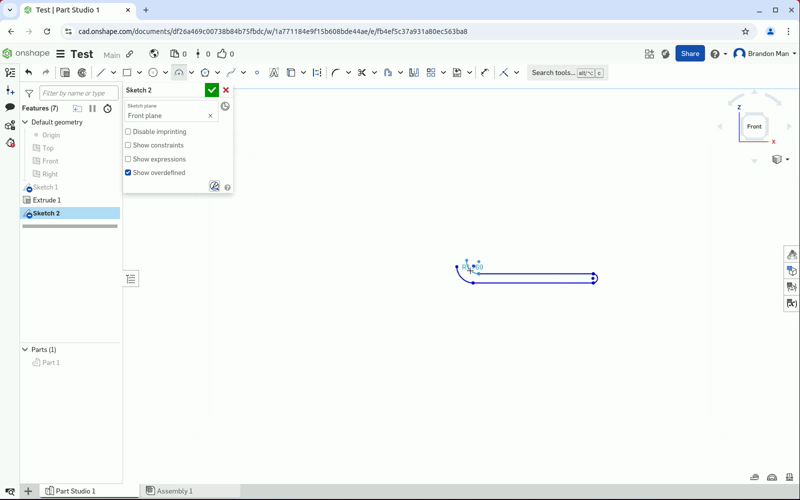
scroll(6)
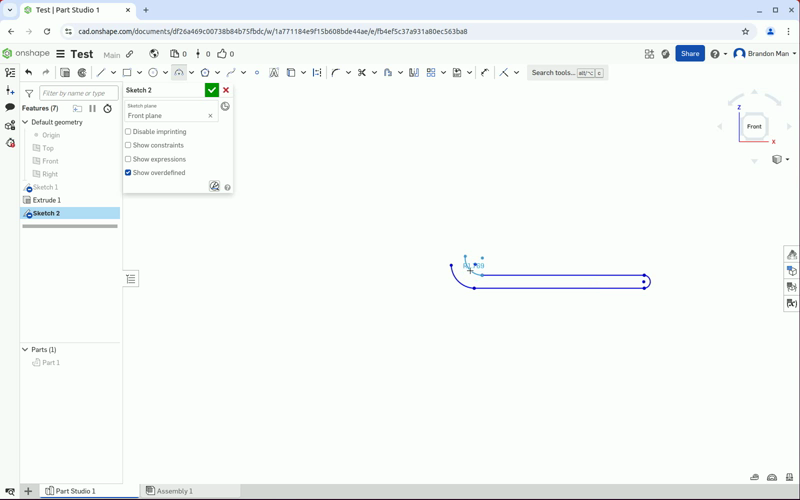
scroll(6)
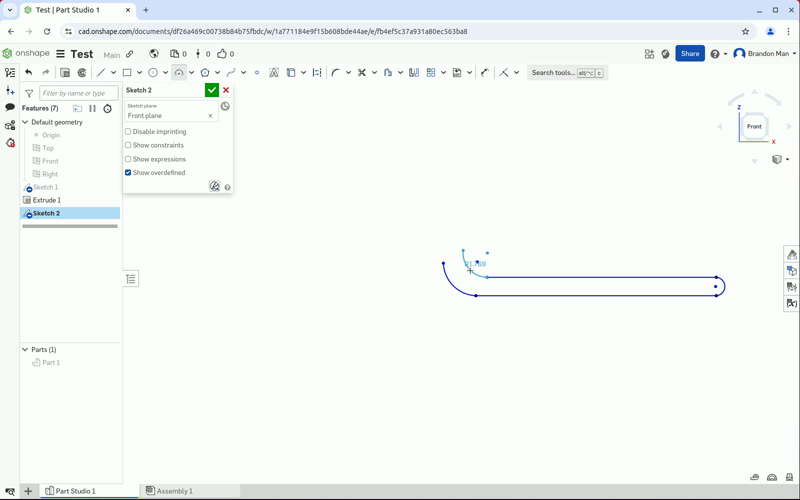
scroll(6)
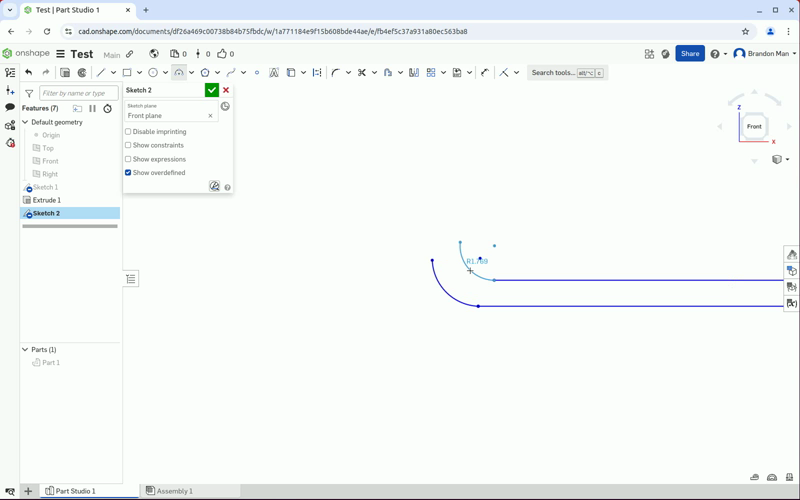
scroll(6)
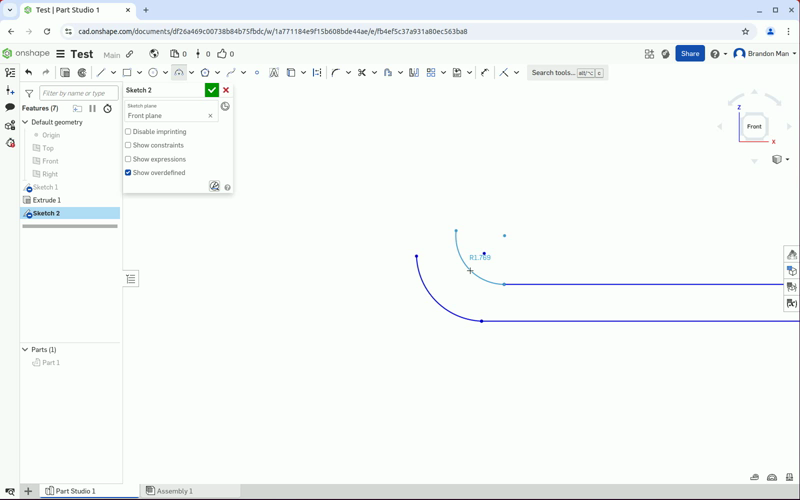
scroll(6)
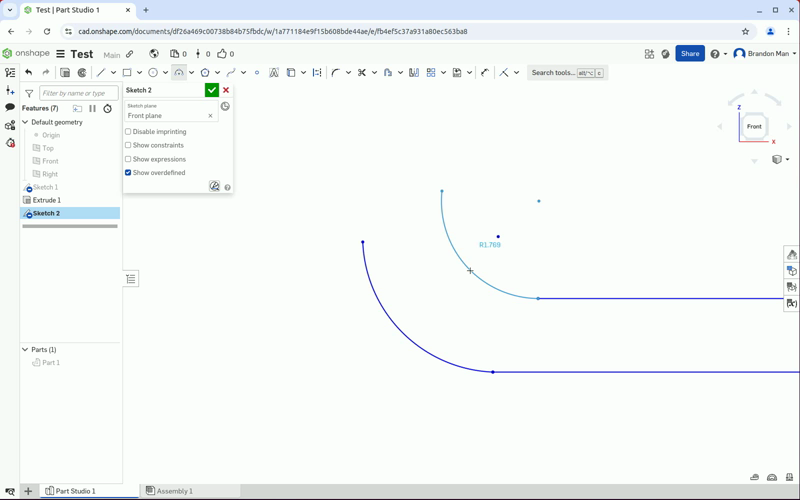
click(470, 270)
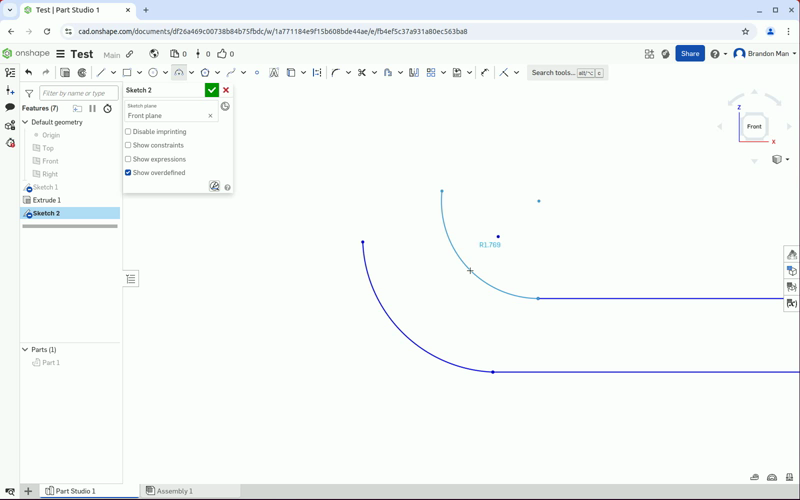
scroll(-6)
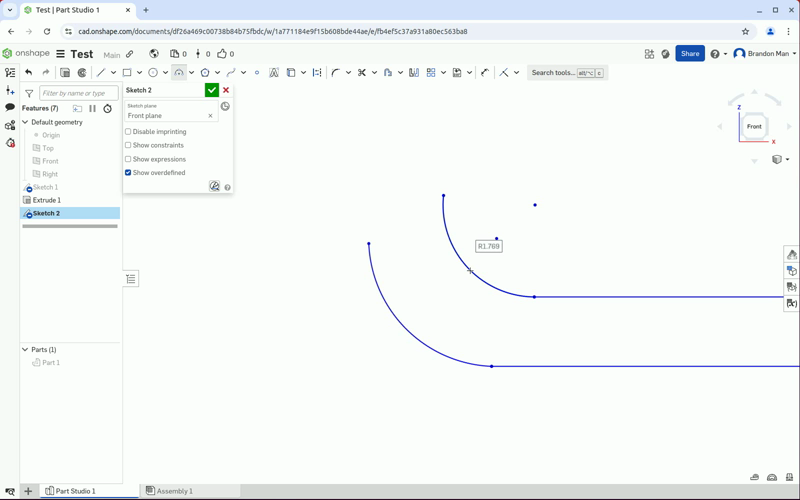
scroll(-6)
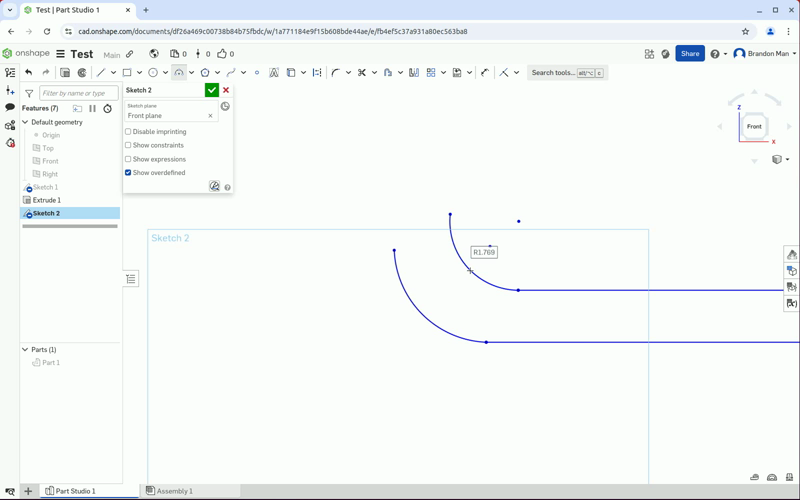
scroll(-6)
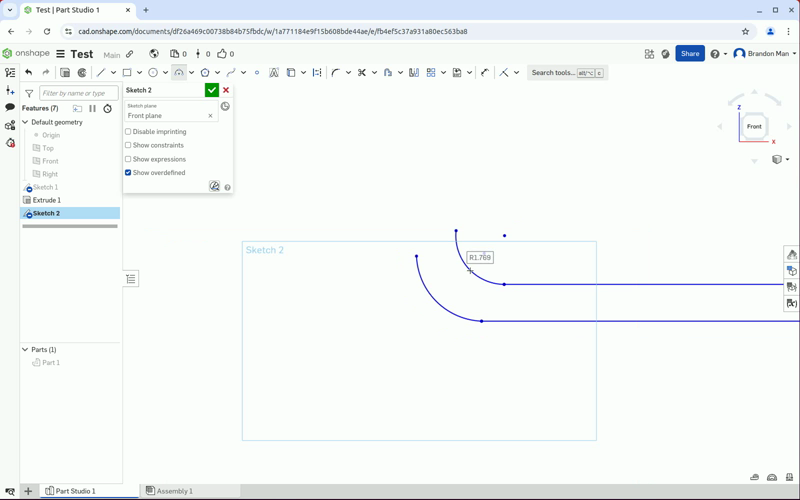
scroll(-6)
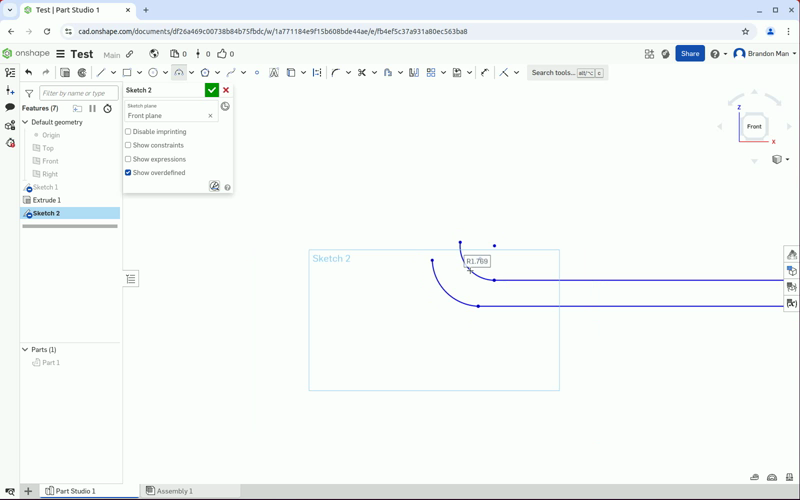
scroll(-6)
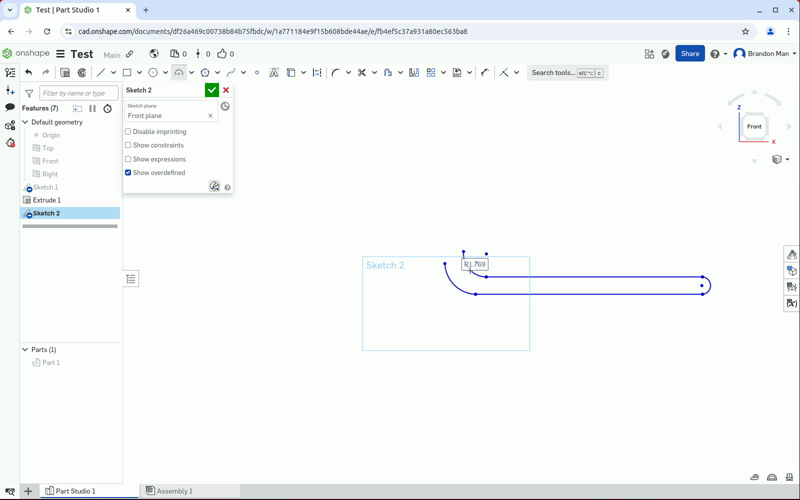
scroll(-6)
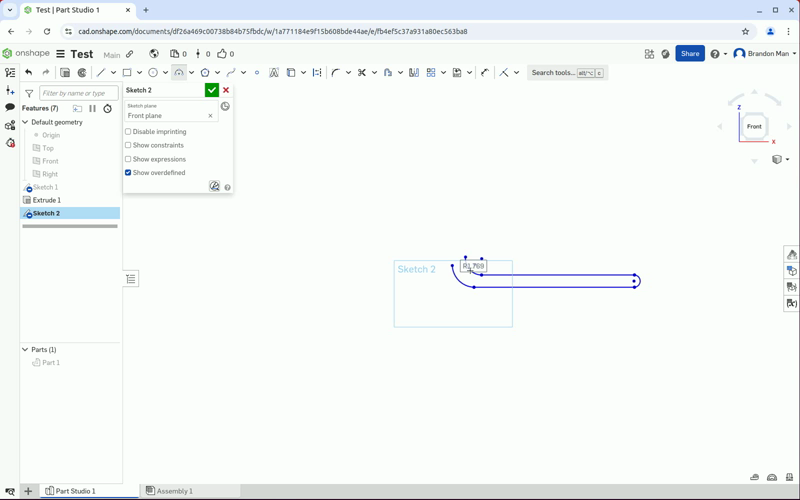
scroll(-6)
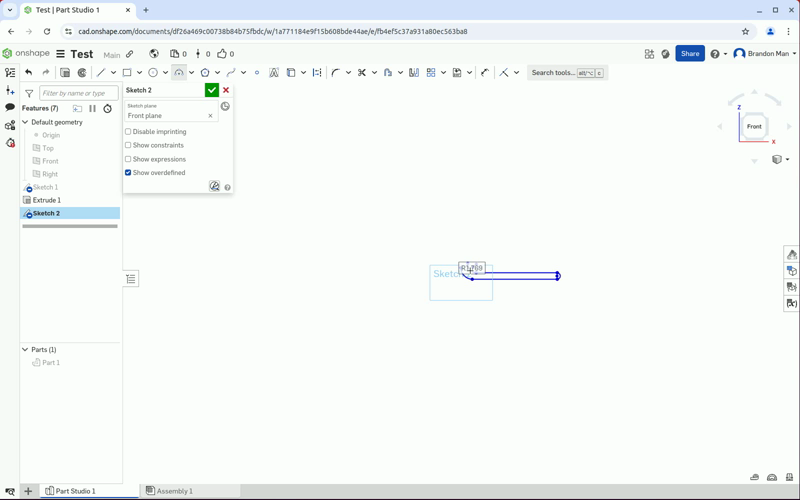
key_up(shift)
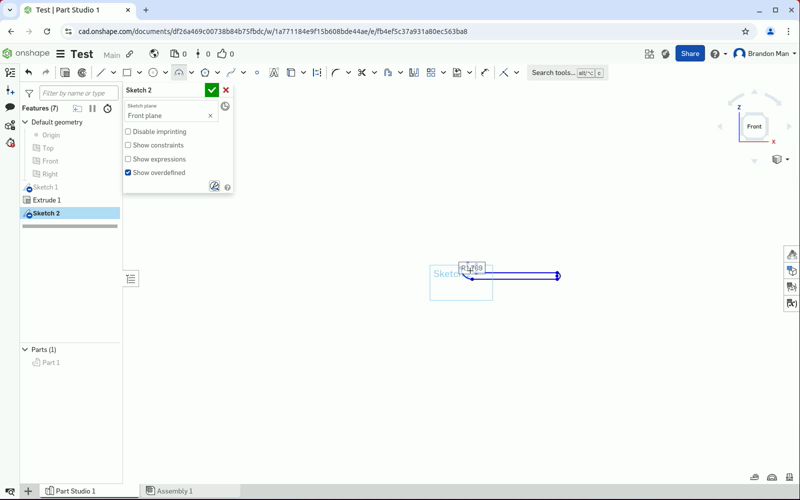
key(esc)
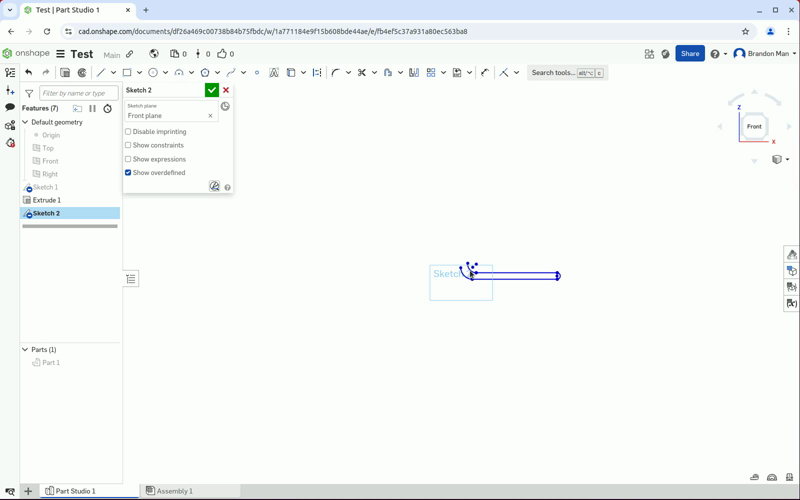
key(l)
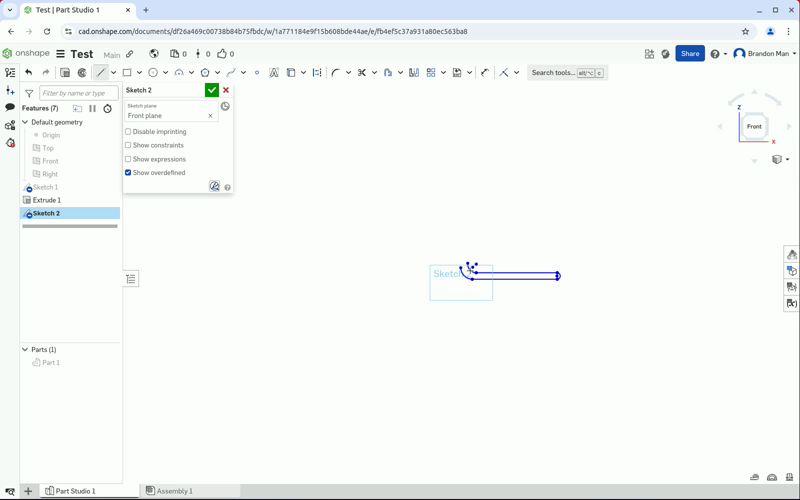
mouse_move(467, 263)
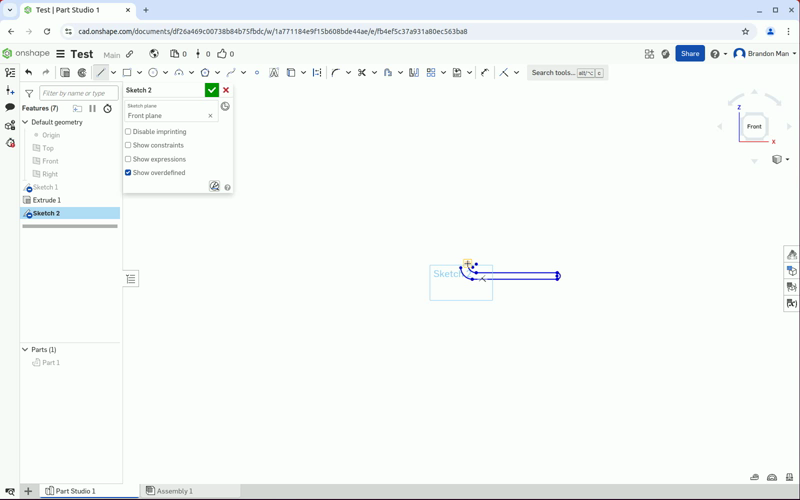
click(467, 263)
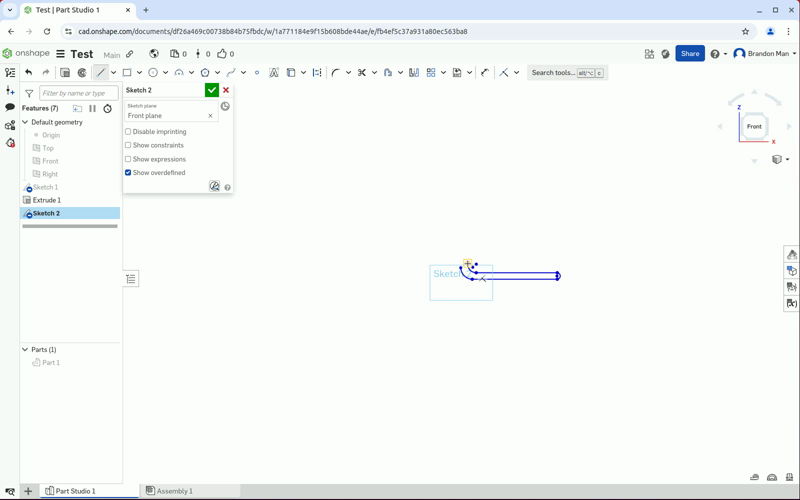
key_down(shift)
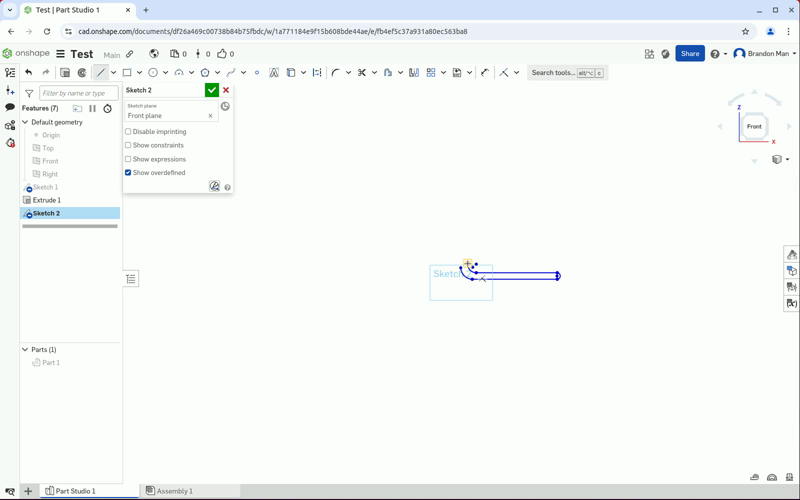
mouse_move(498, 263)
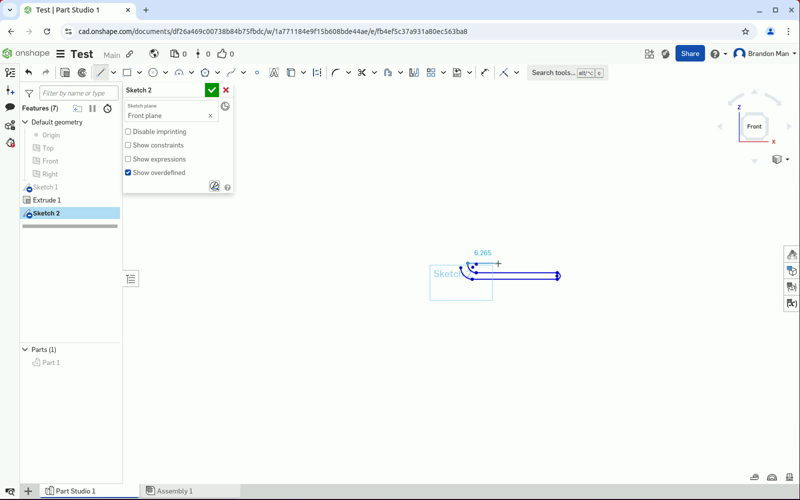
mouse_move(467, 261)
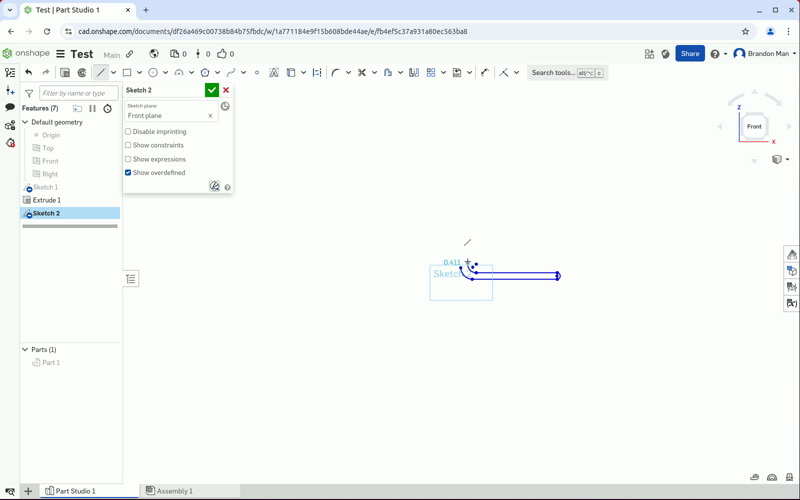
scroll(6)
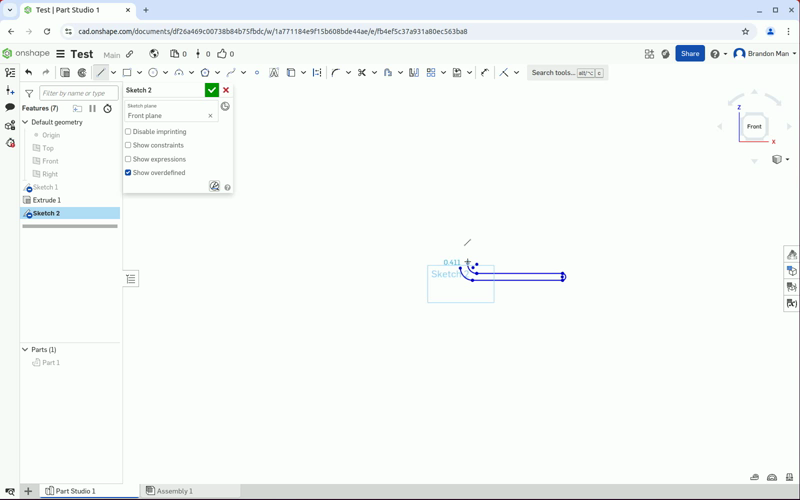
scroll(6)
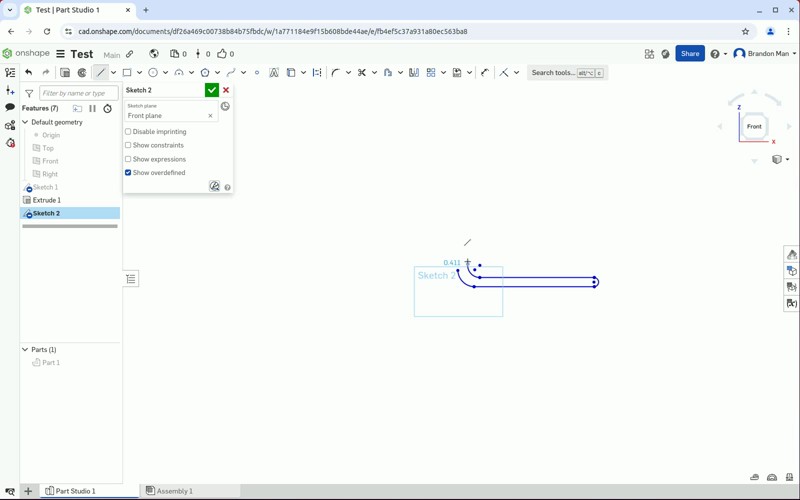
scroll(6)
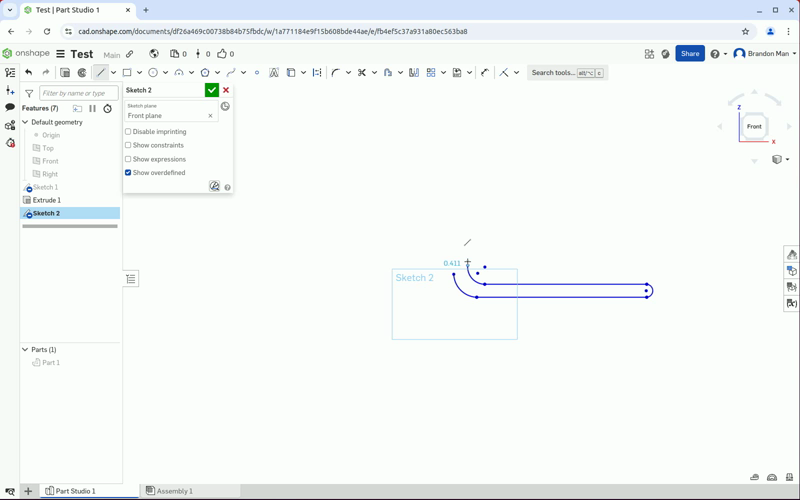
scroll(6)
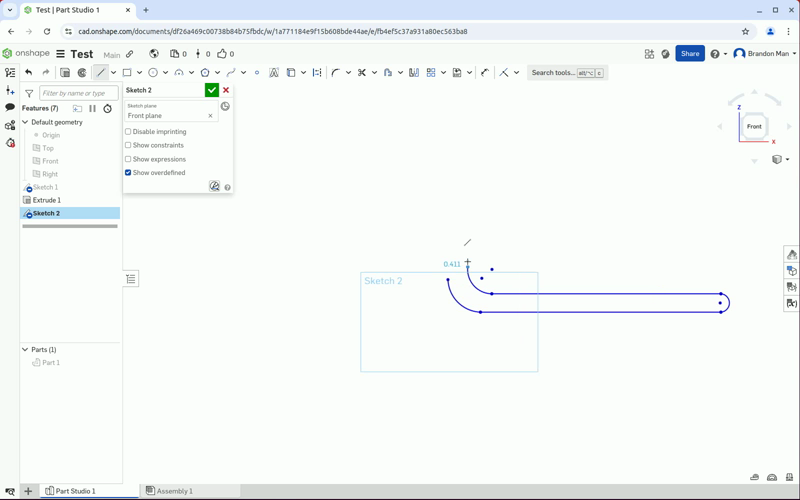
scroll(6)
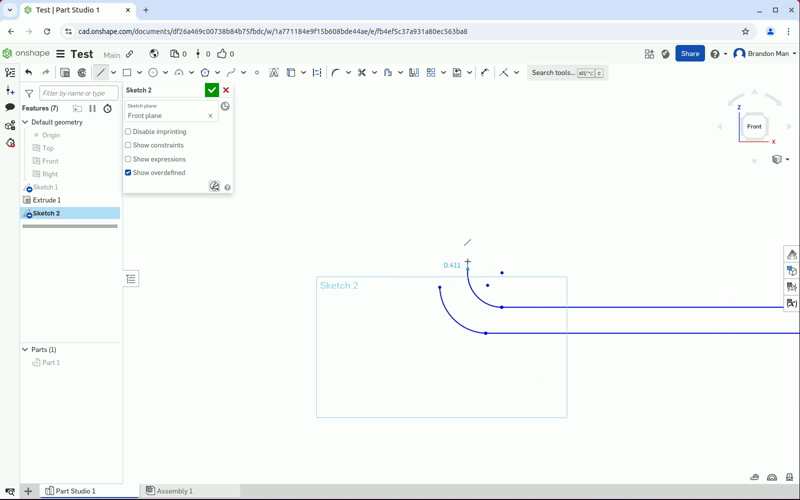
scroll(6)
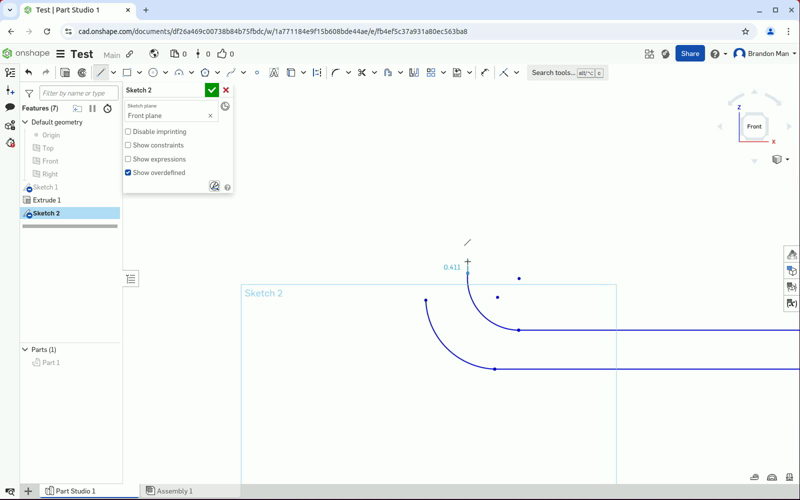
scroll(6)
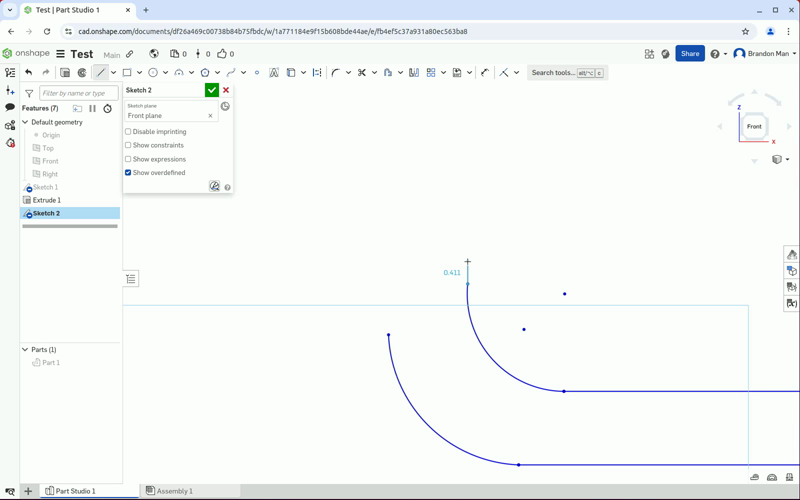
click(467, 261)
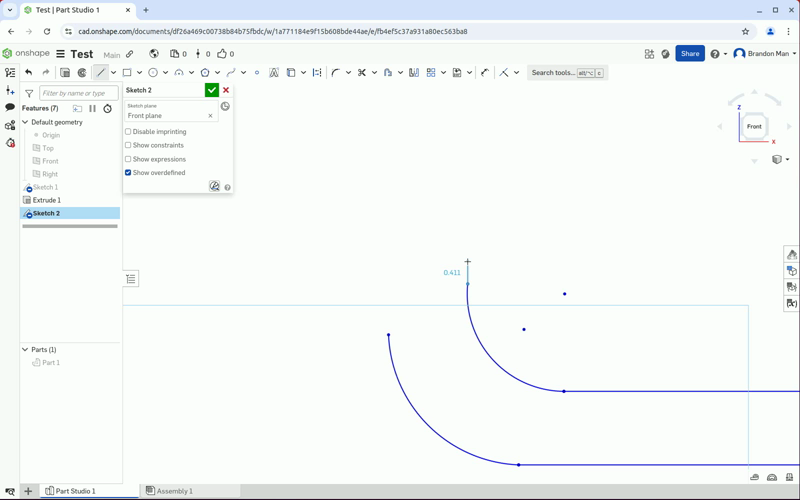
scroll(-6)
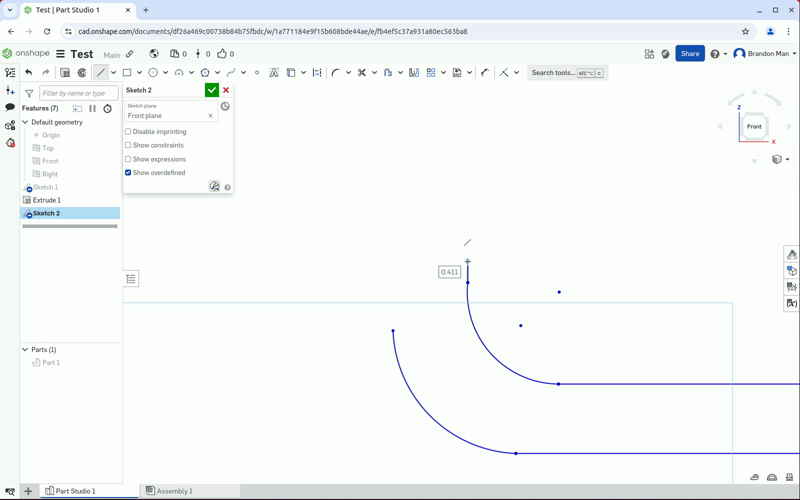
scroll(-6)
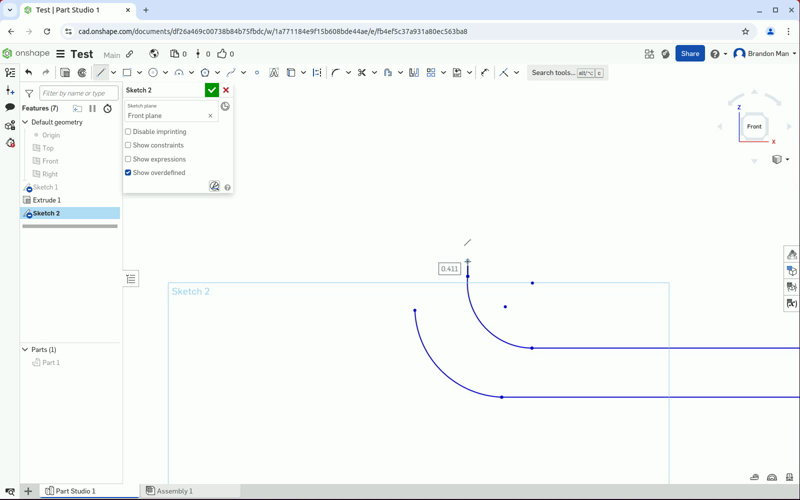
scroll(-6)
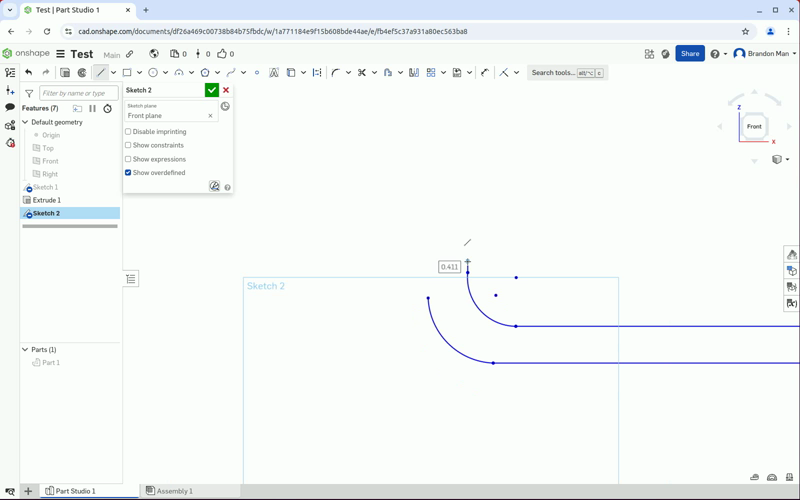
scroll(-6)
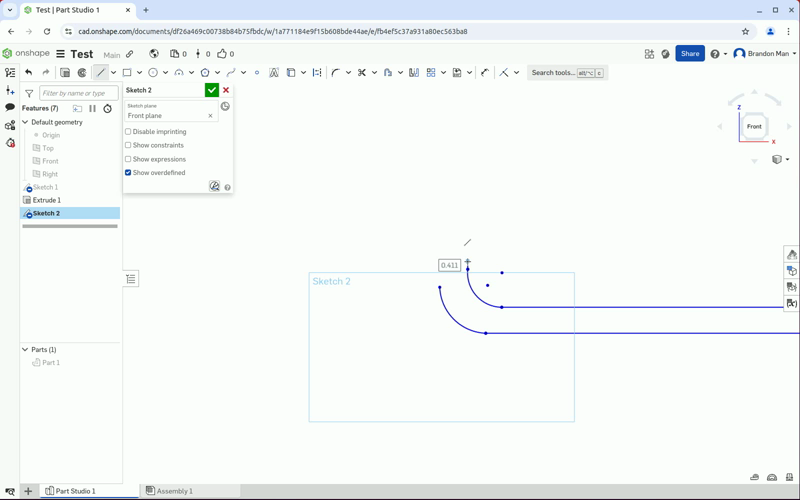
scroll(-6)
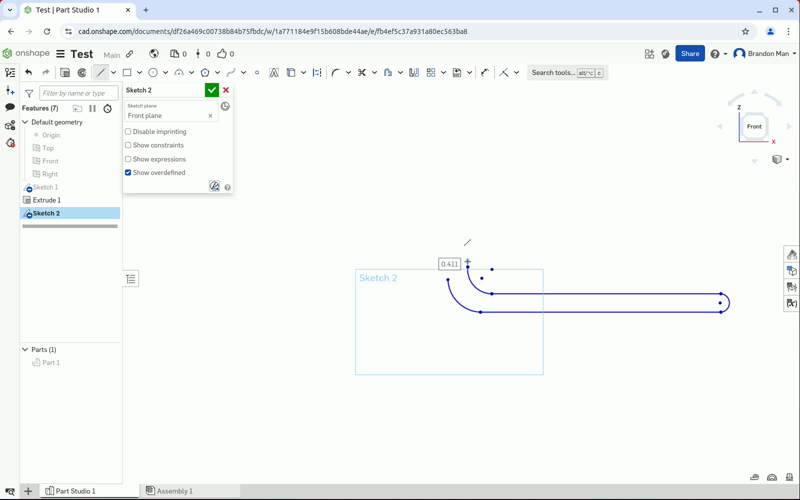
scroll(-6)
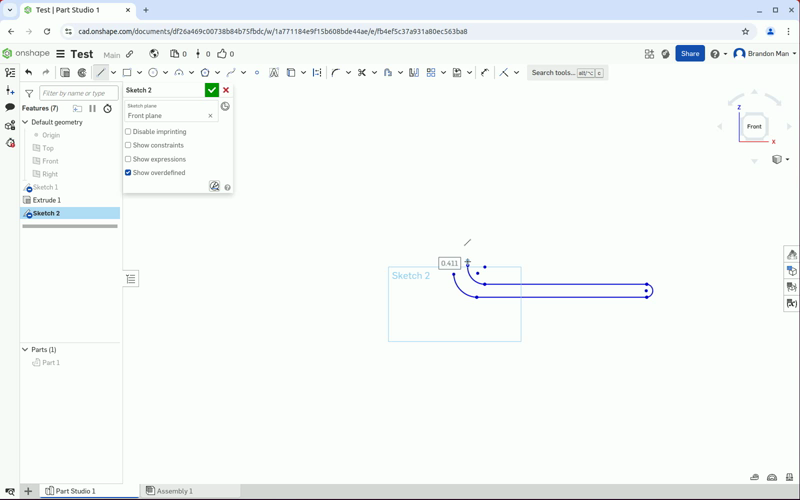
scroll(-6)
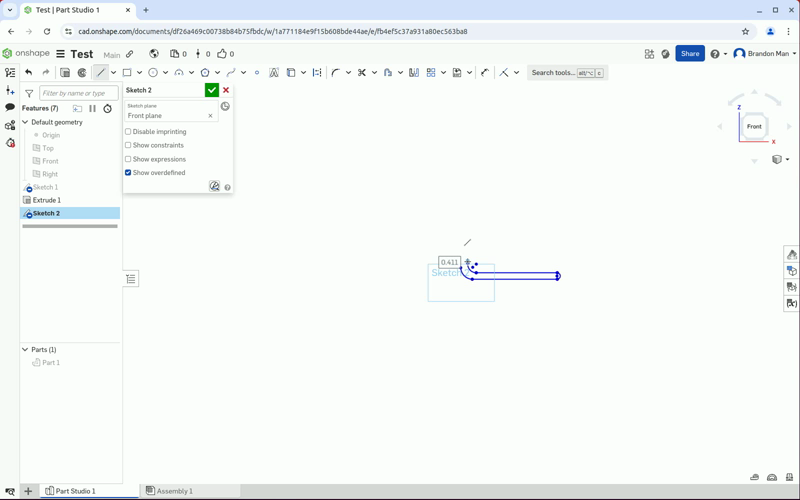
key_up(shift)
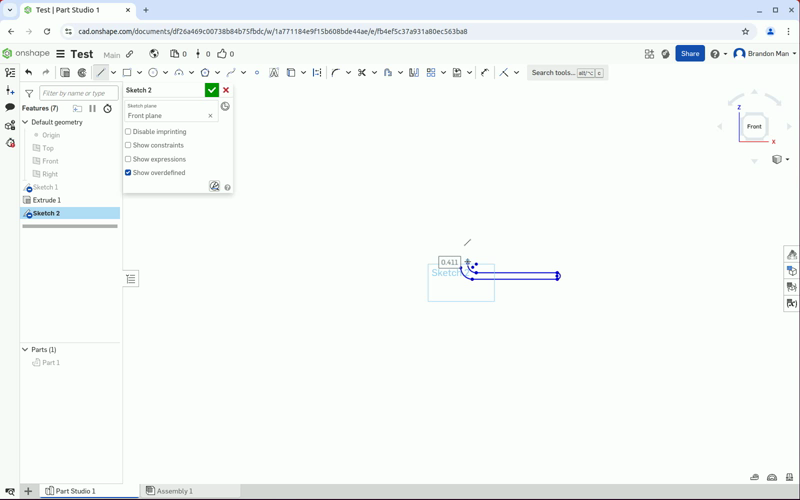
key_down(shift)
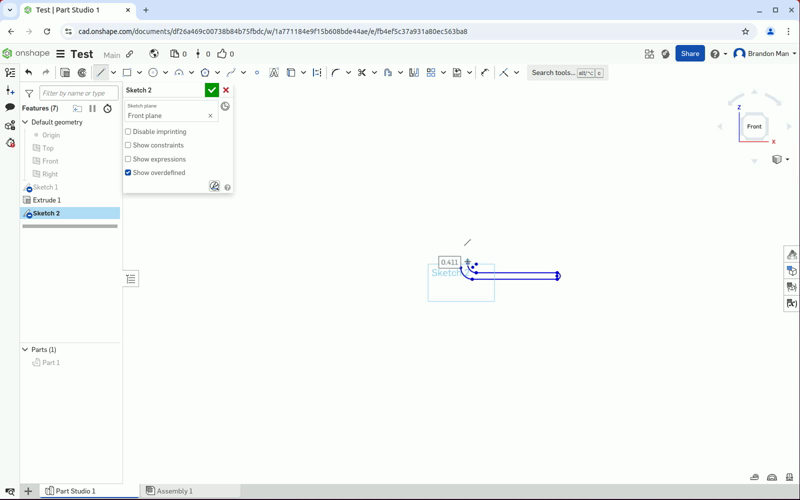
mouse_move(498, 261)
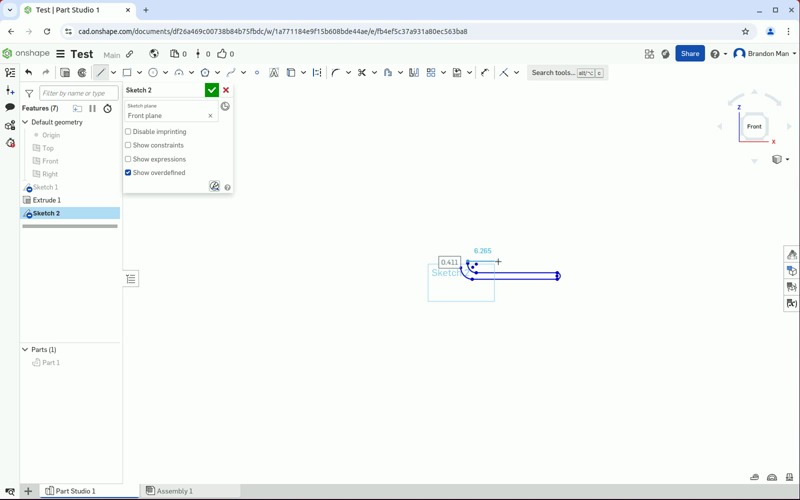
mouse_move(460, 261)
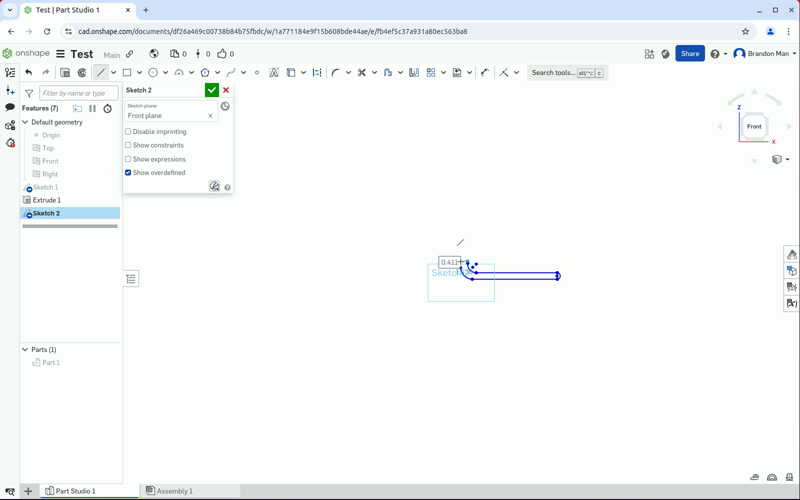
scroll(6)
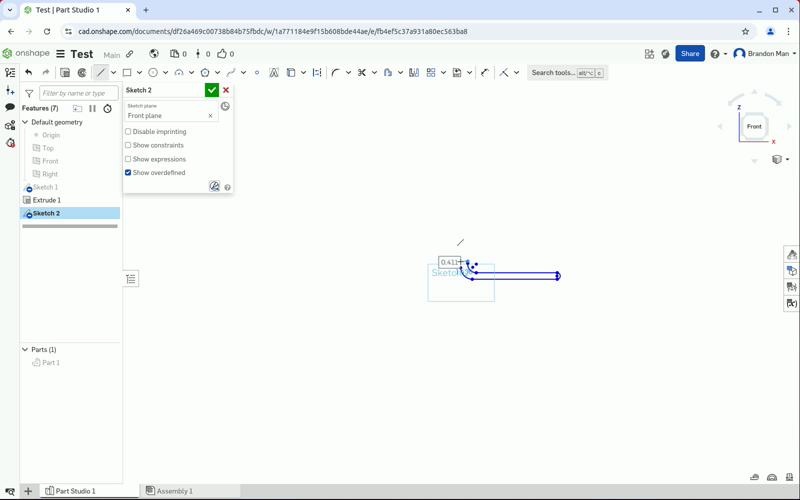
scroll(6)
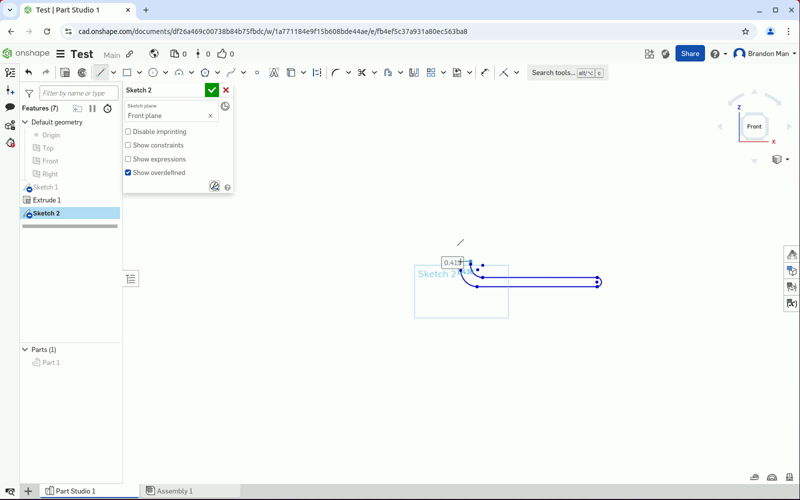
scroll(6)
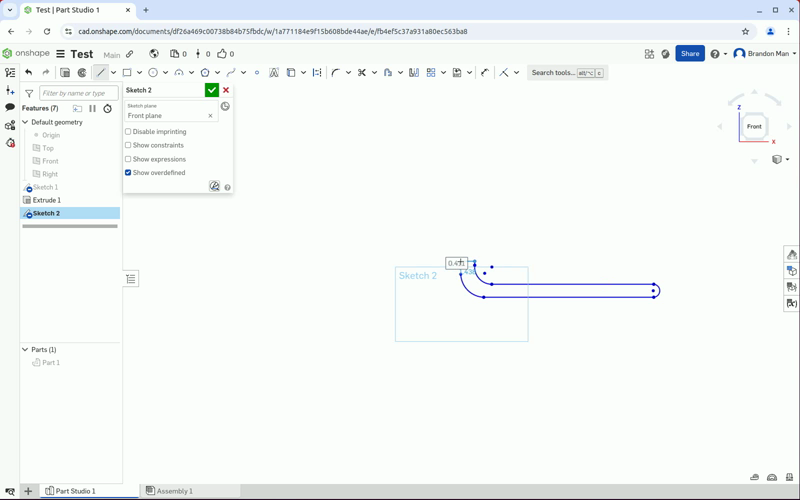
scroll(6)
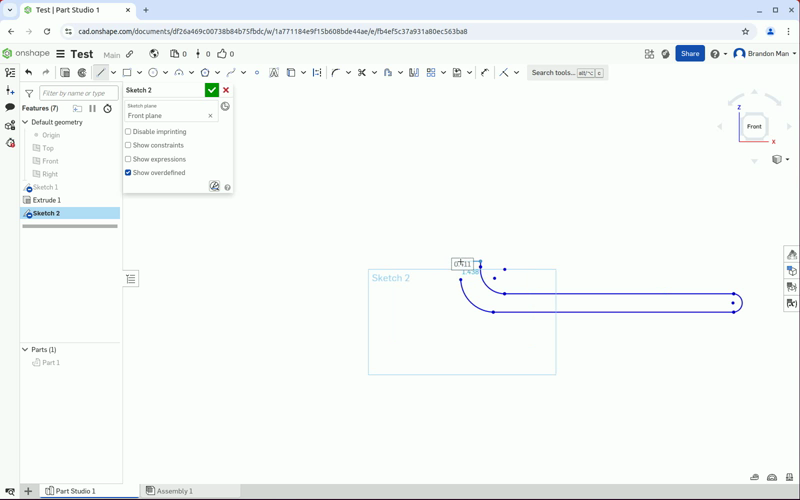
scroll(6)
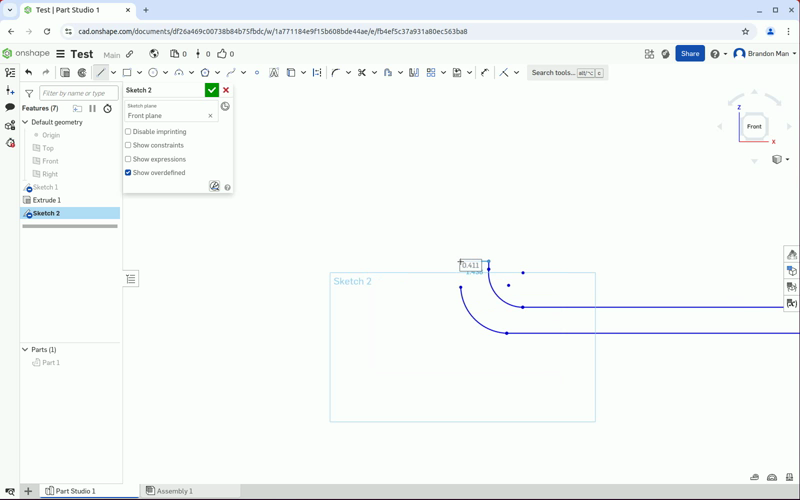
scroll(6)
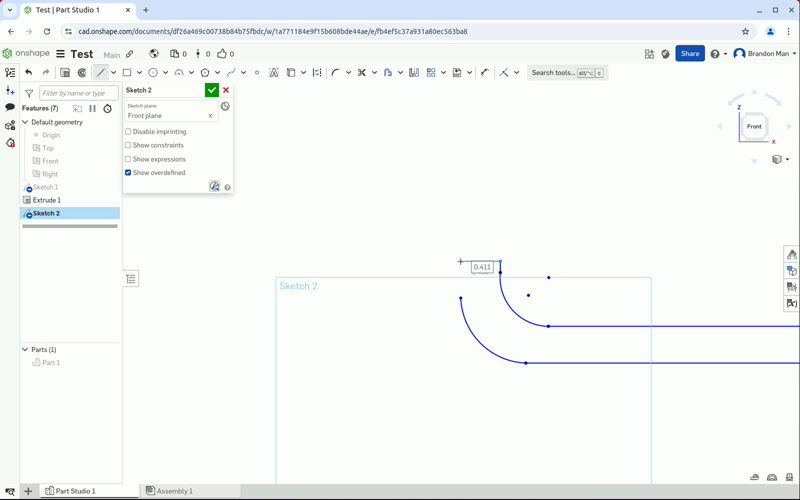
scroll(6)
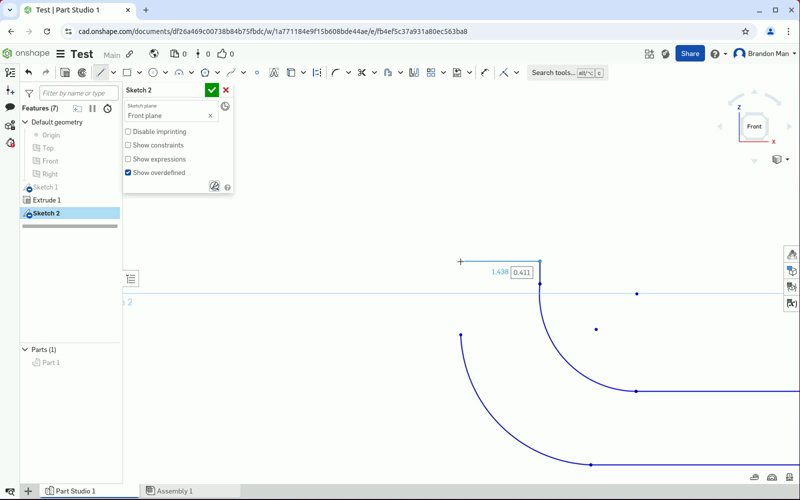
click(460, 261)
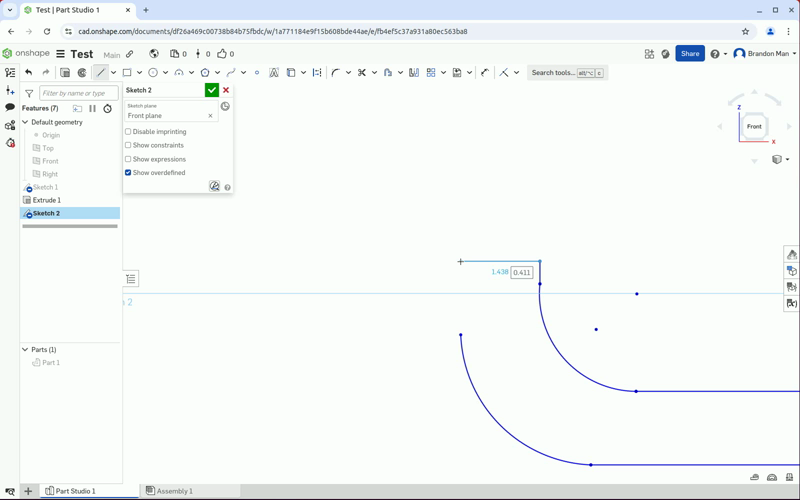
scroll(-6)
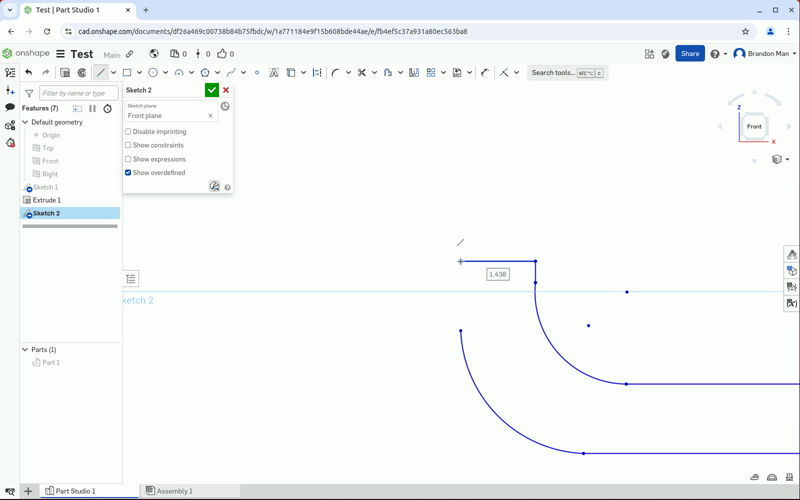
scroll(-6)
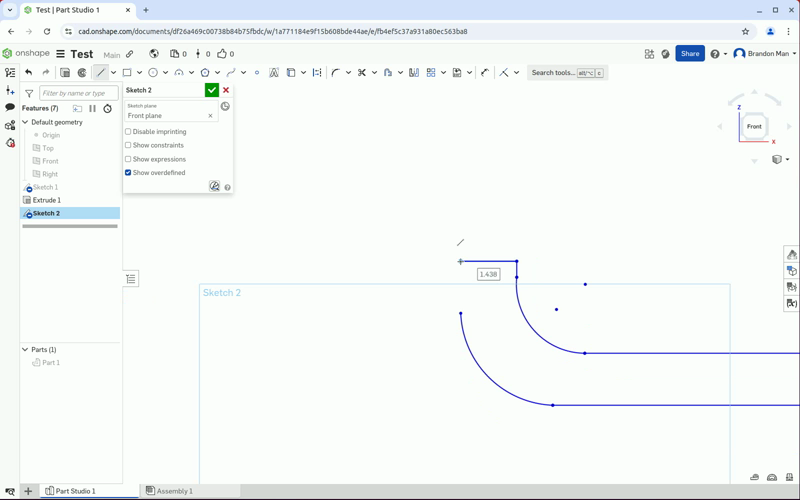
scroll(-6)
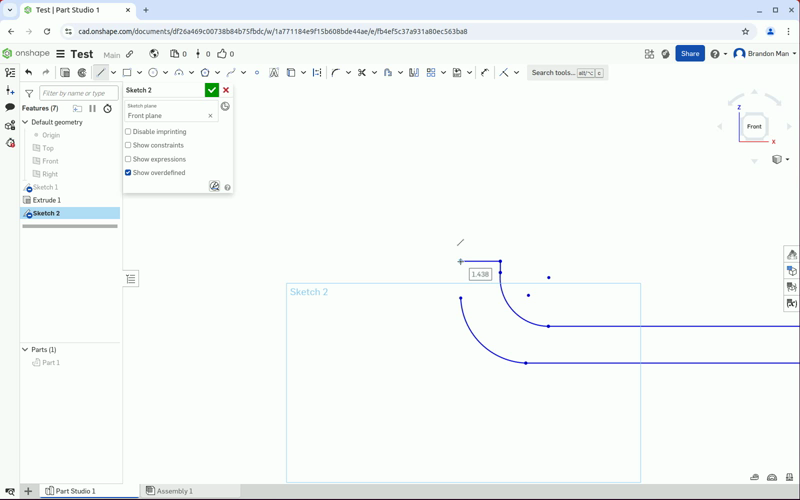
scroll(-6)
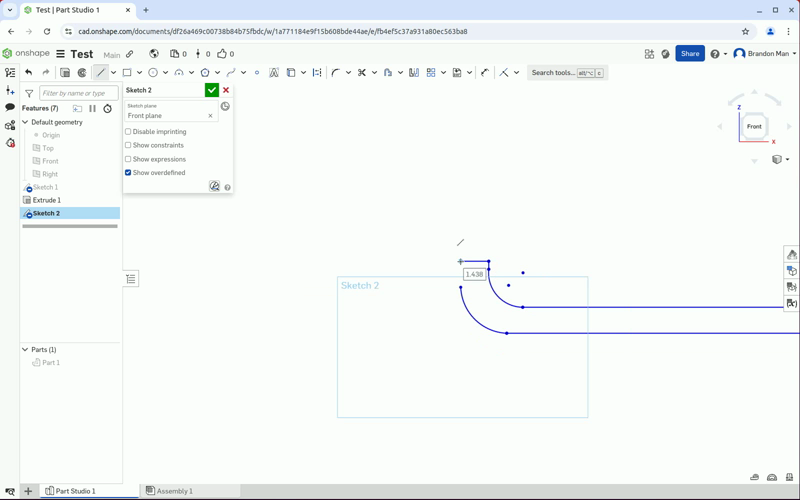
scroll(-6)
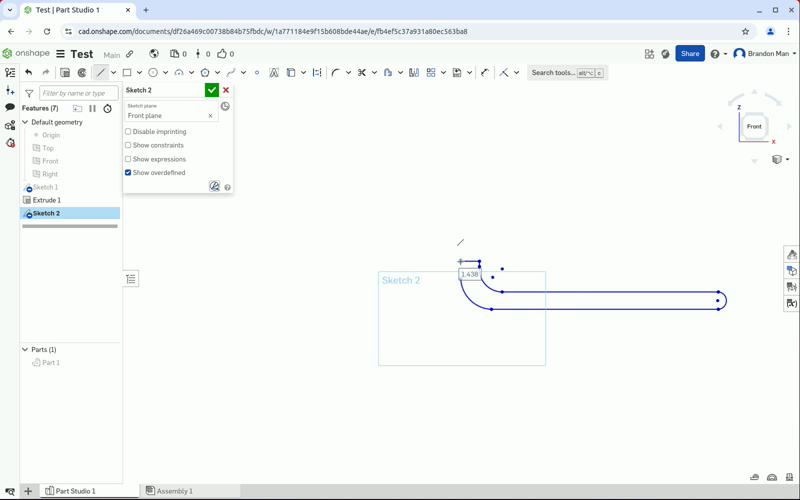
scroll(-6)
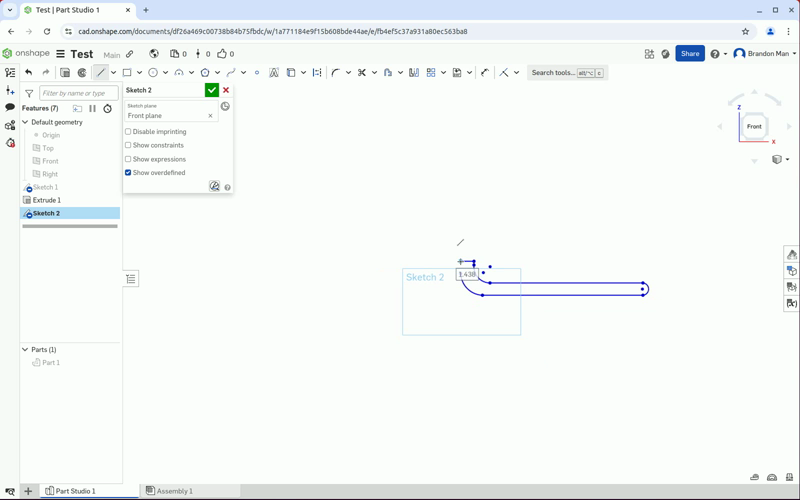
scroll(-6)
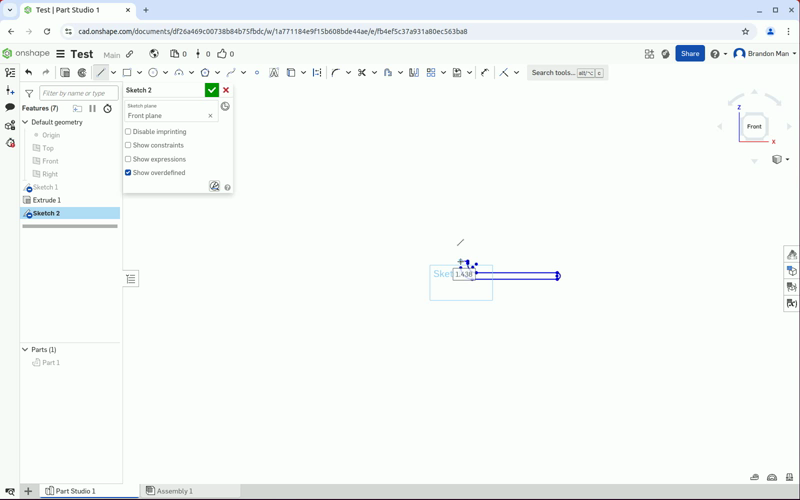
key_up(shift)
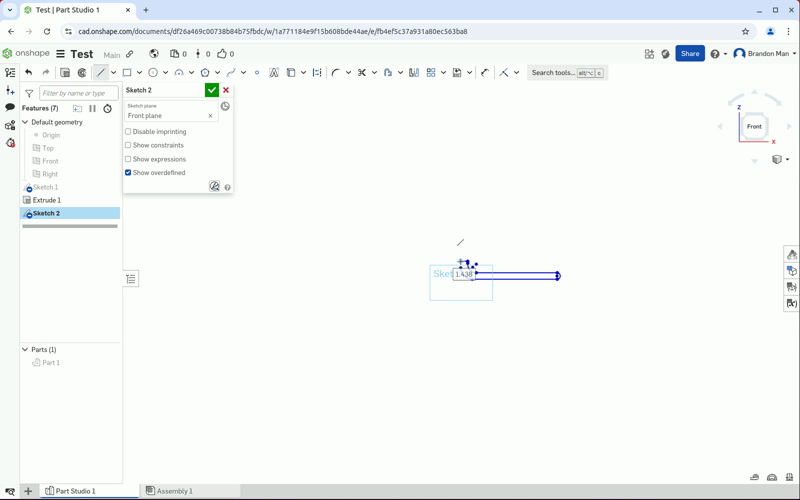
mouse_move(490, 261)
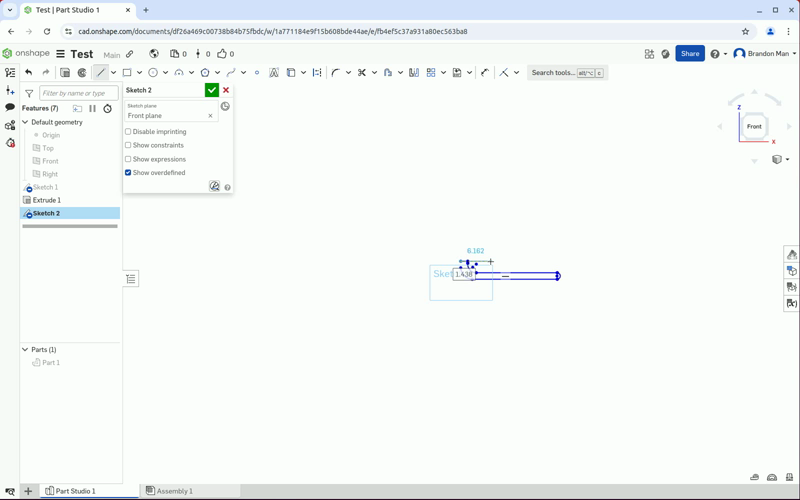
key_down(shift)
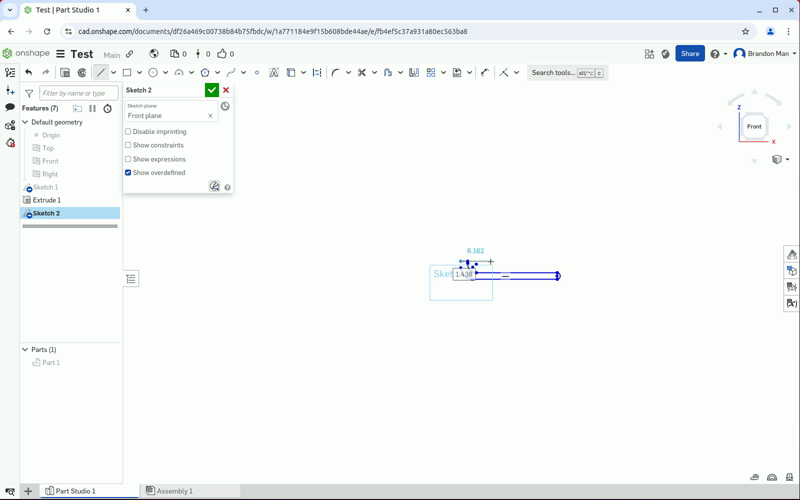
mouse_move(460, 267)
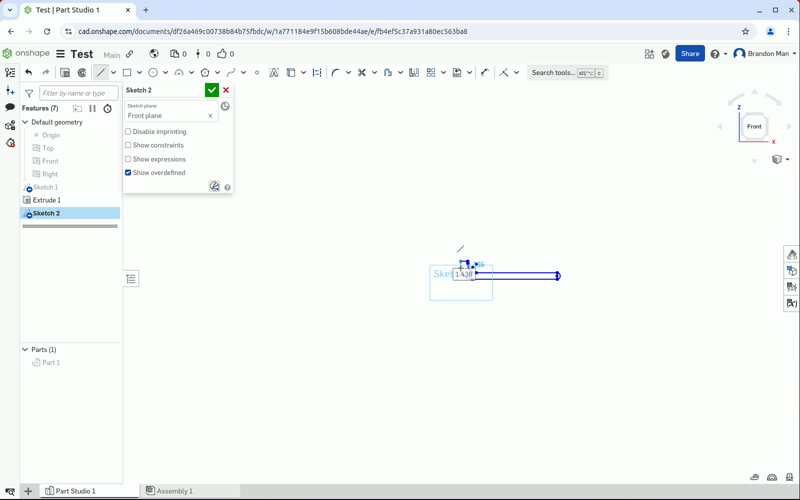
scroll(6)
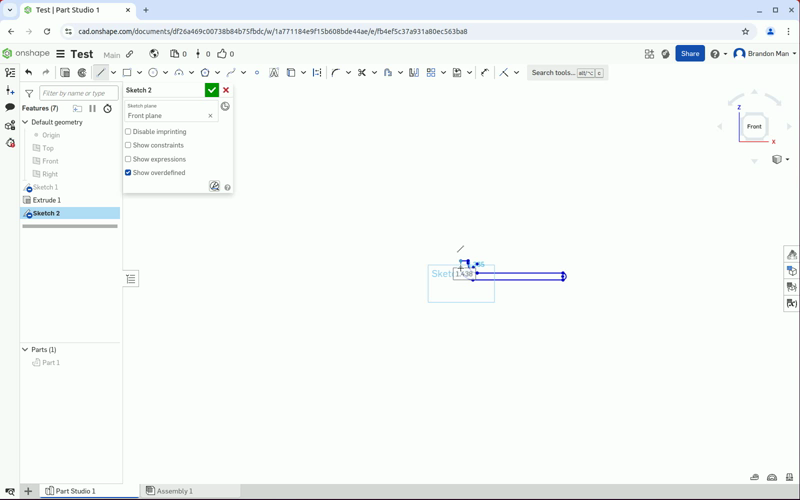
scroll(6)
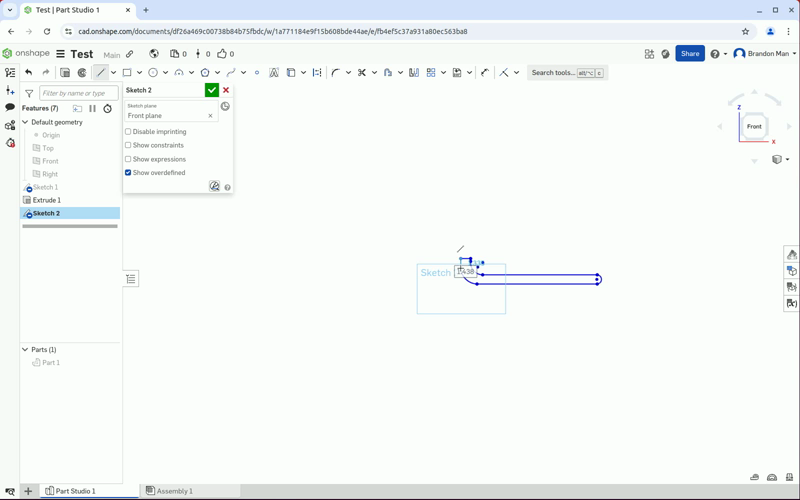
scroll(6)
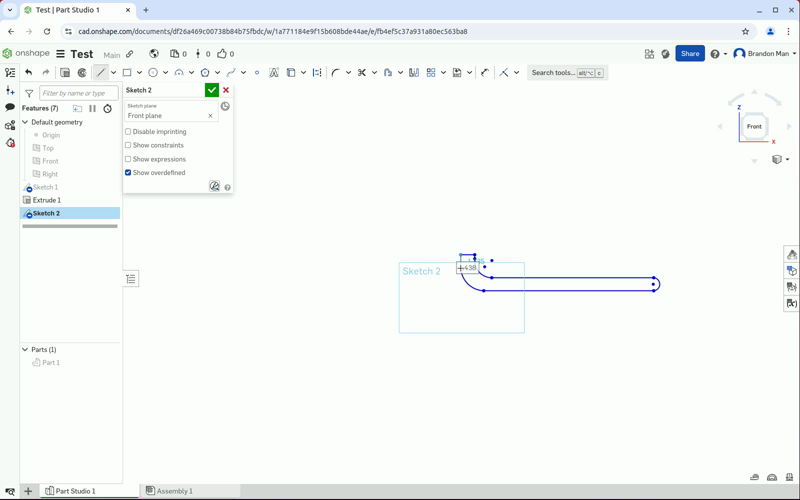
scroll(6)
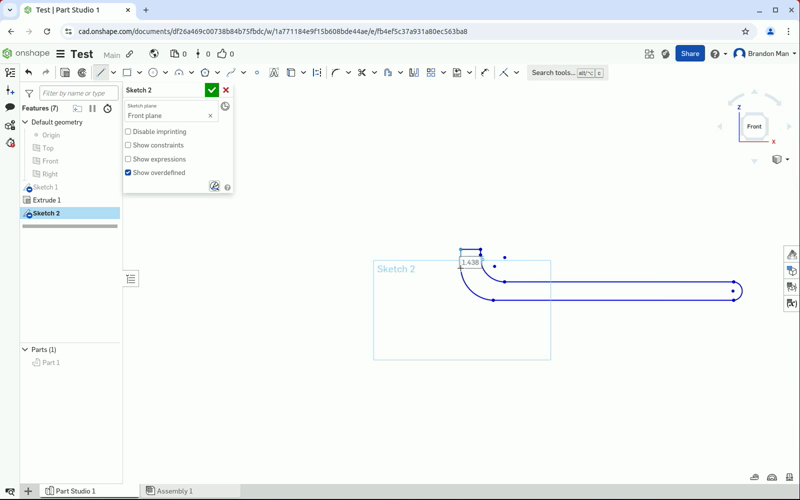
scroll(6)
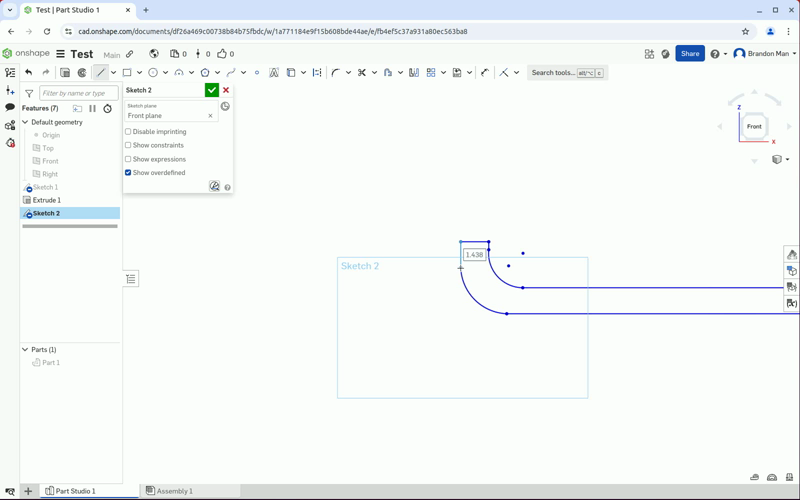
scroll(6)
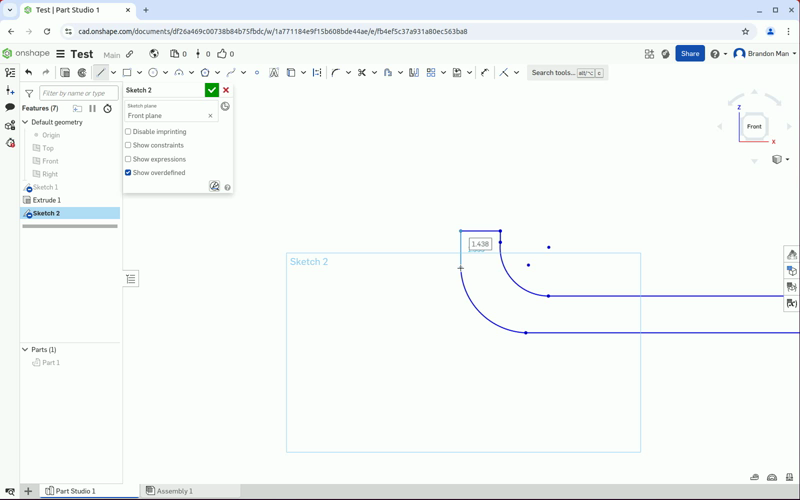
scroll(6)
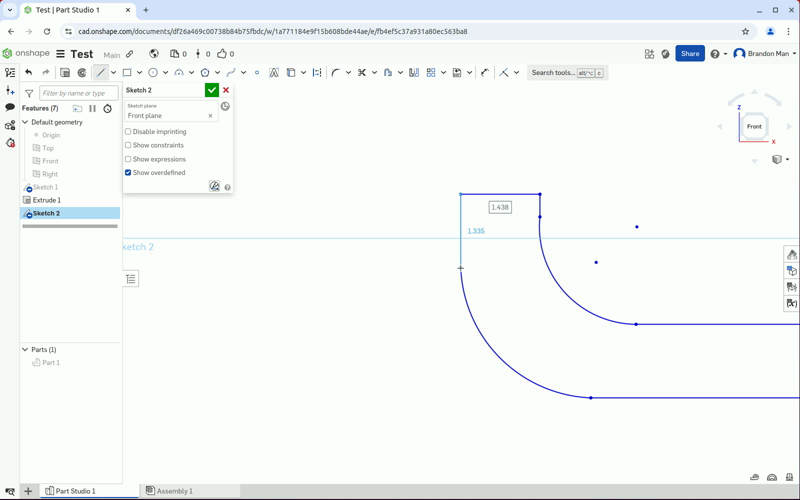
key_up(shift)
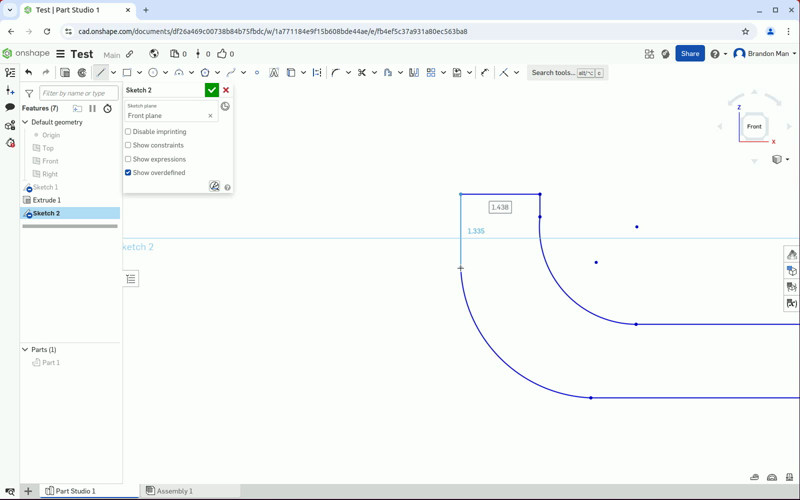
click(460, 267)
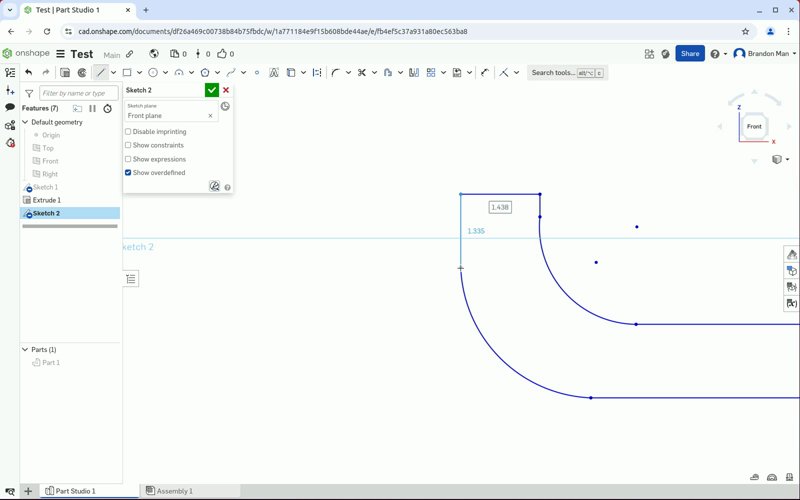
scroll(-6)
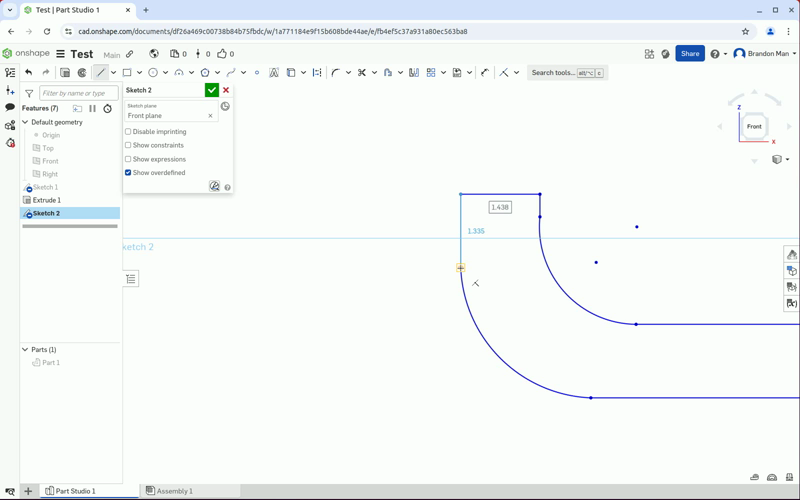
scroll(-6)
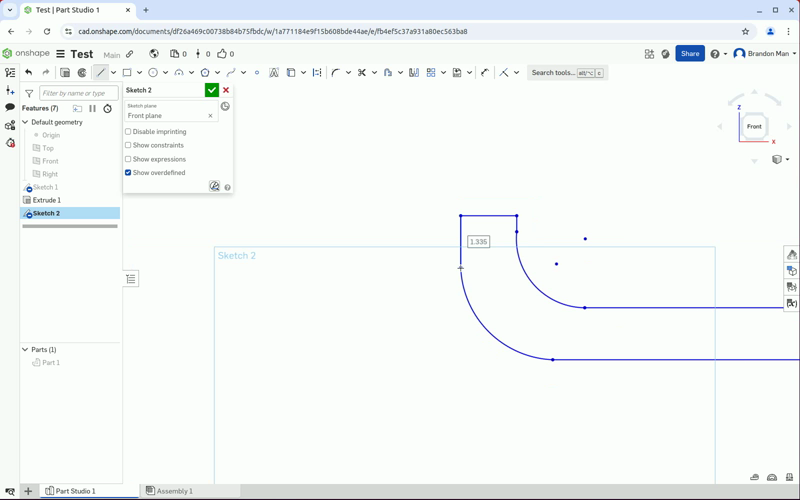
scroll(-6)
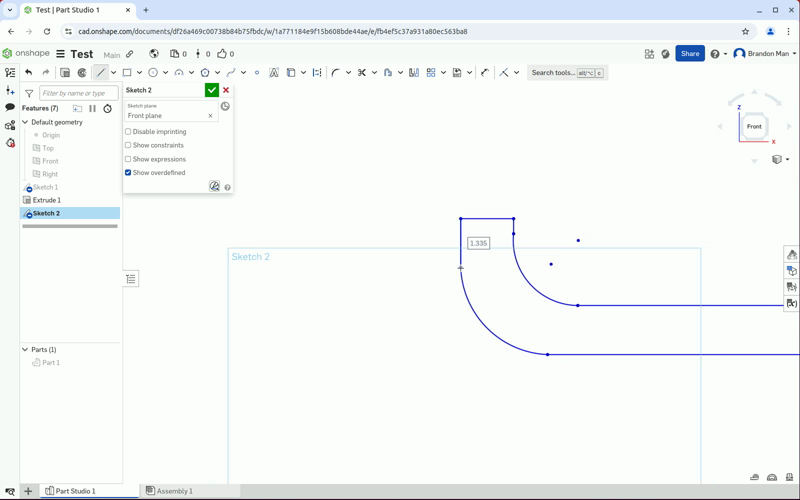
scroll(-6)
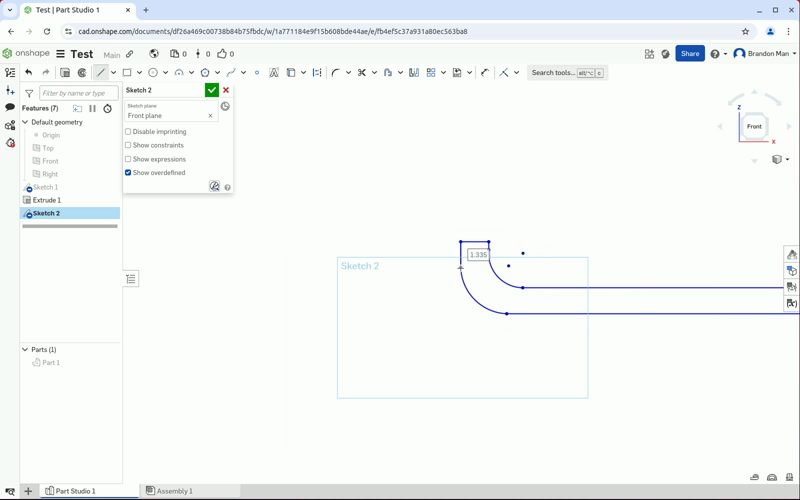
scroll(-6)
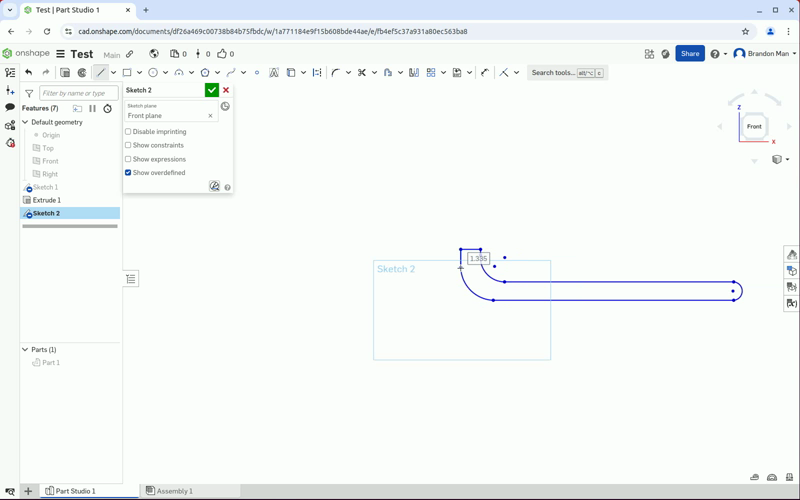
scroll(-6)
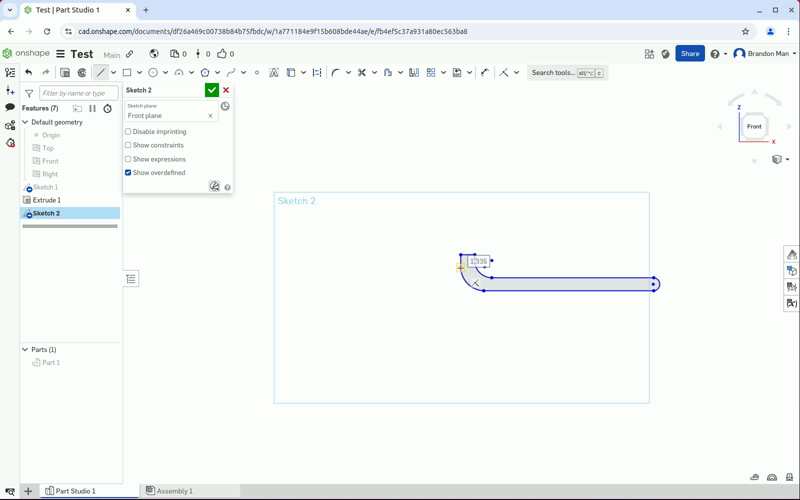
scroll(-6)
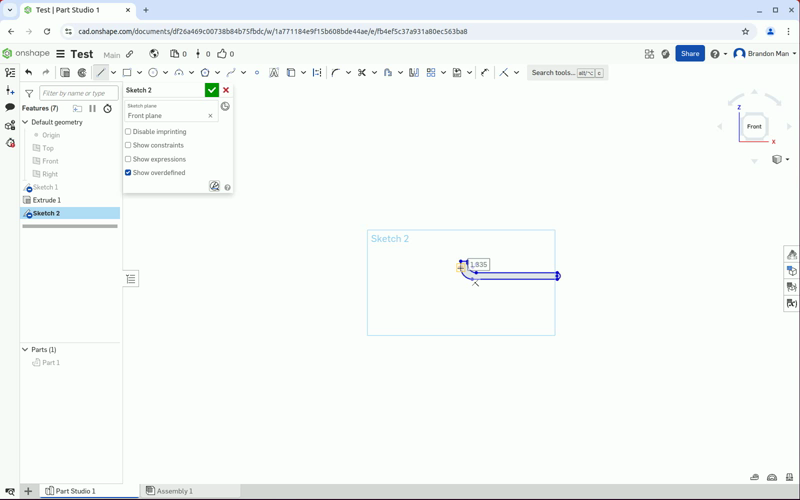
key(esc)
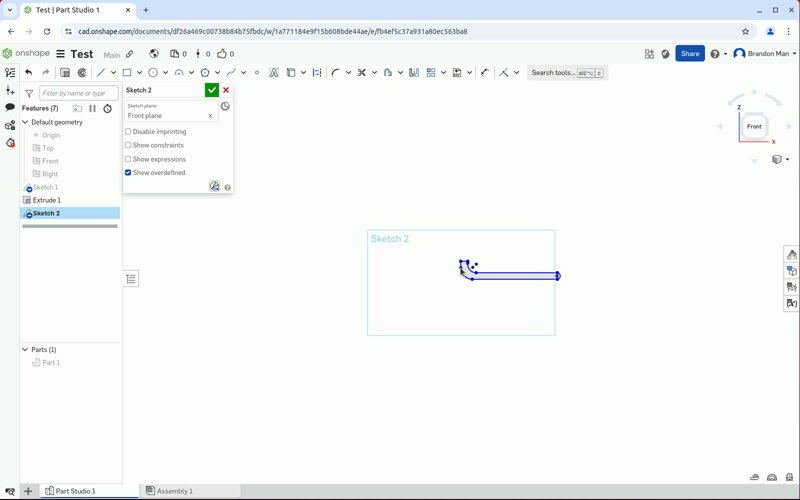
mouse_move(540, 274)
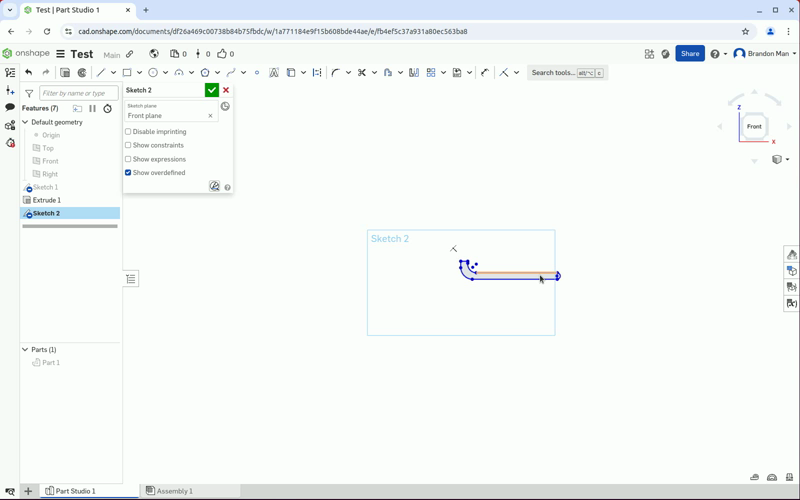
scroll(6)
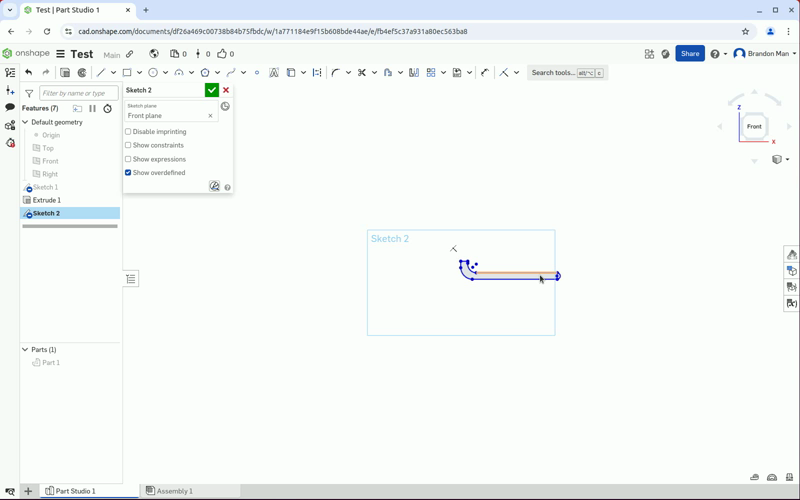
scroll(6)
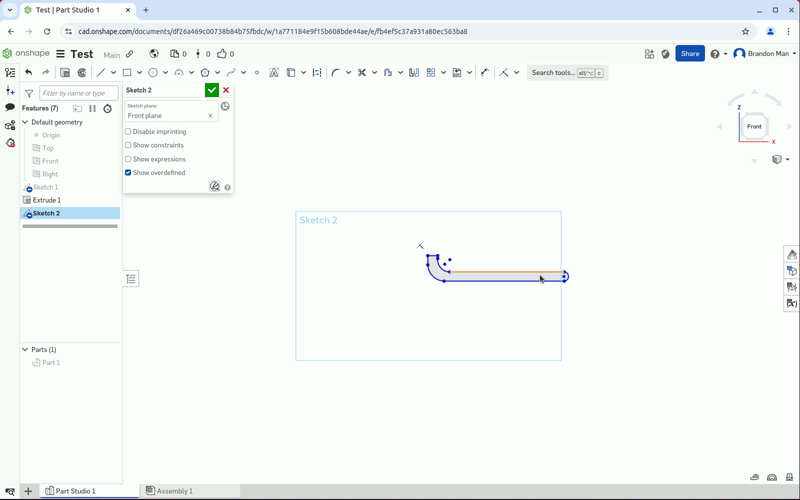
scroll(6)
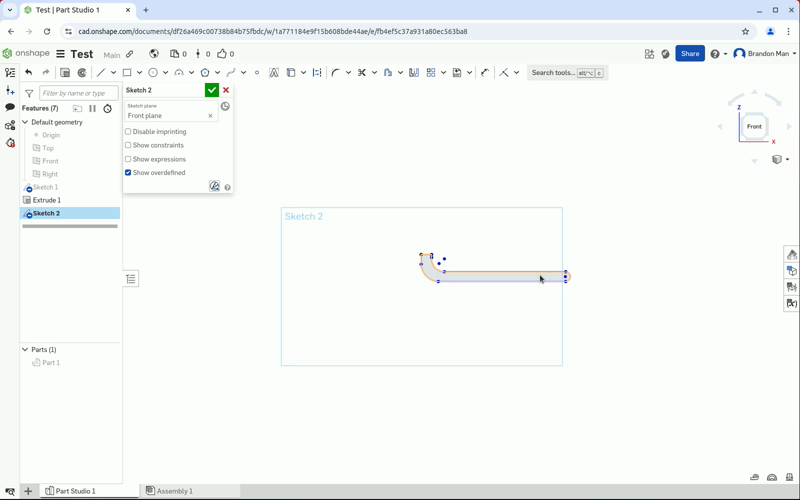
scroll(6)
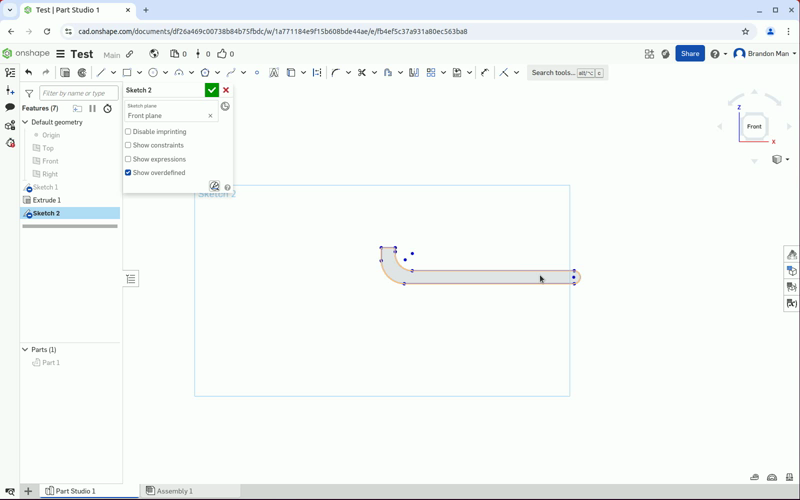
scroll(6)
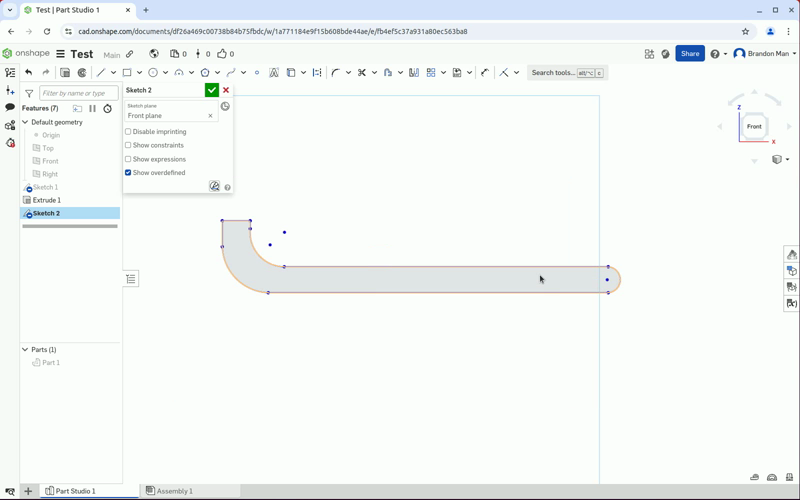
scroll(6)
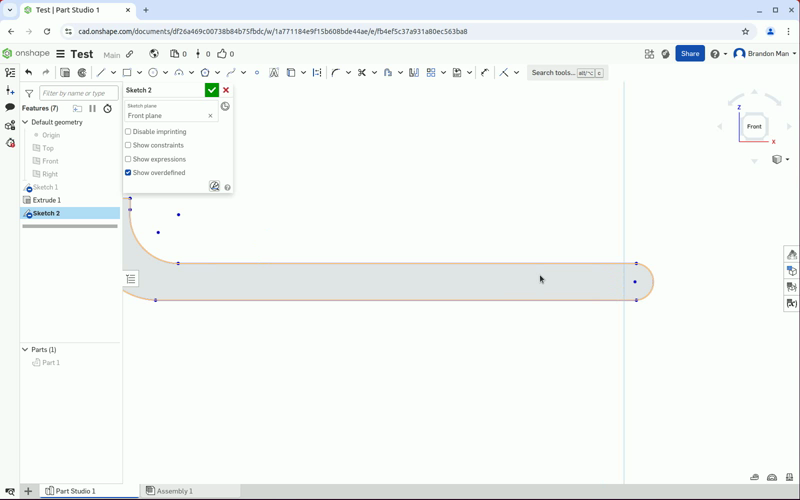
scroll(6)
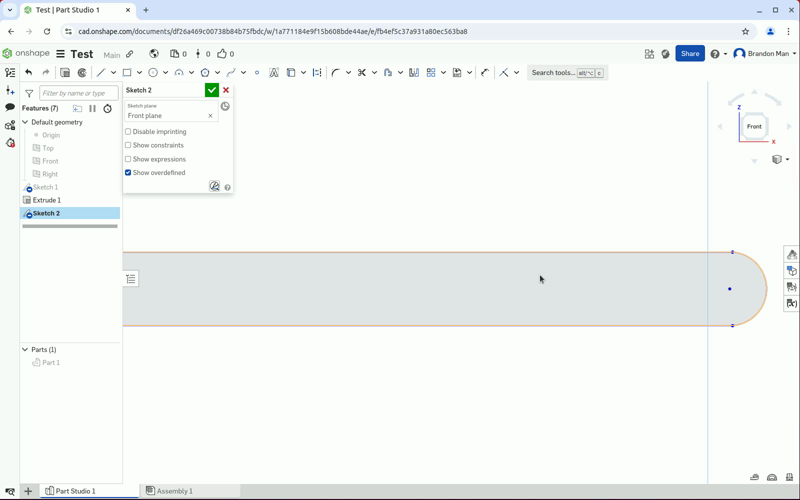
click(540, 274)
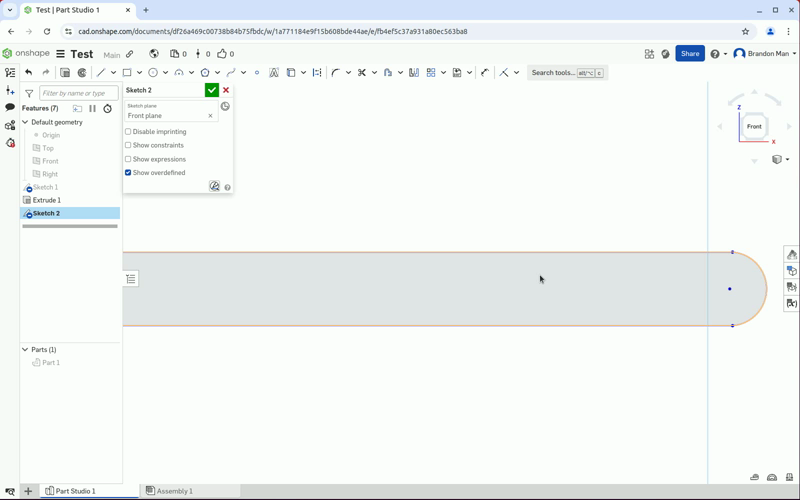
scroll(-6)
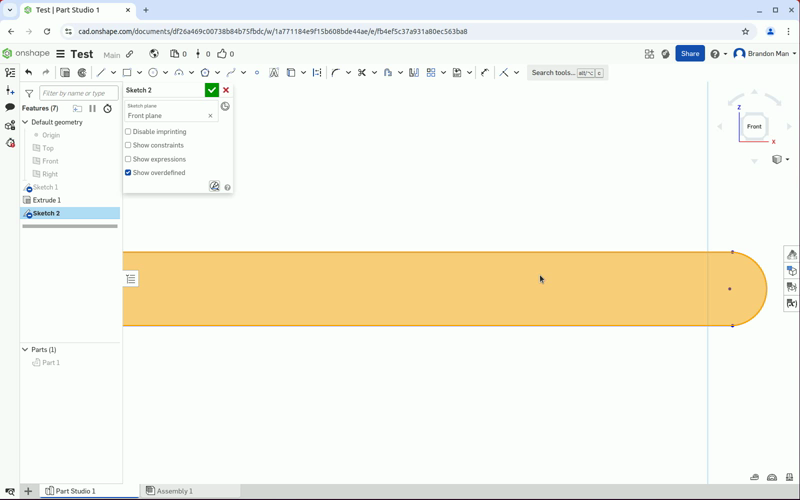
scroll(-6)
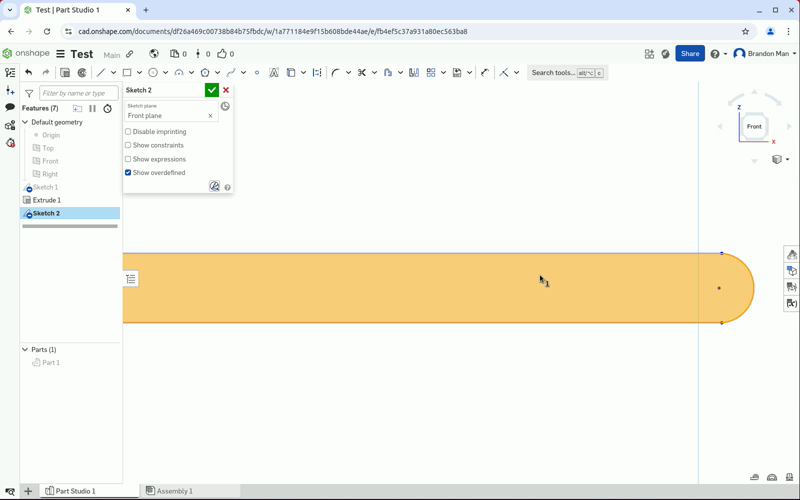
scroll(-6)
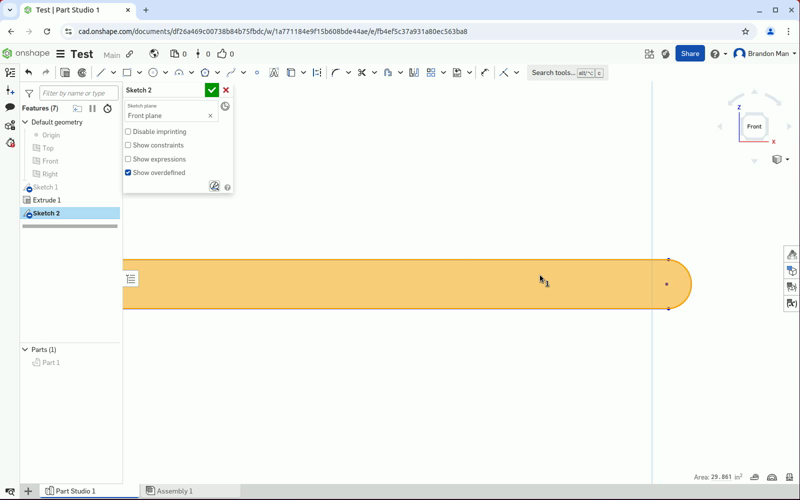
scroll(-6)
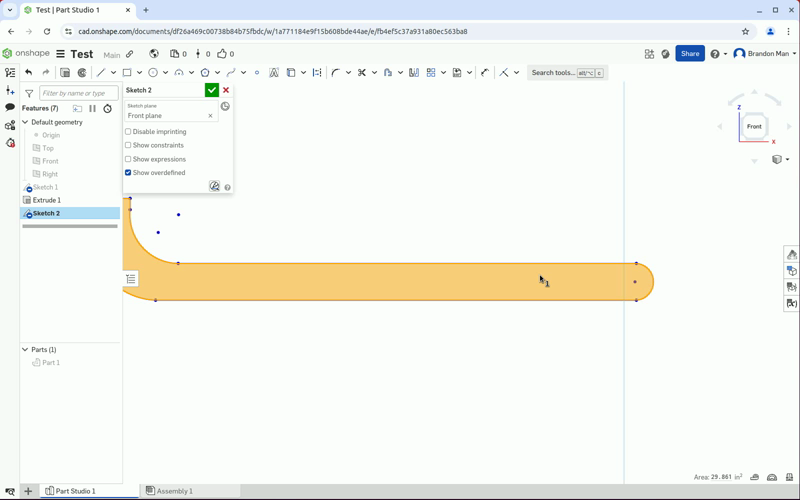
scroll(-6)
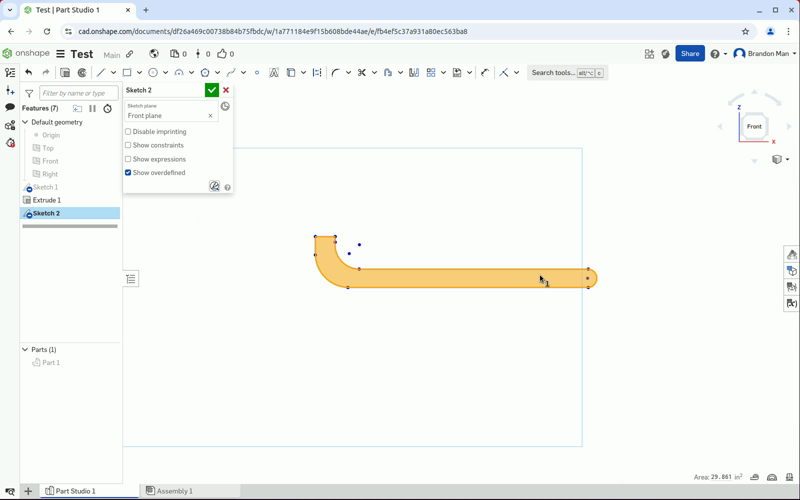
scroll(-6)
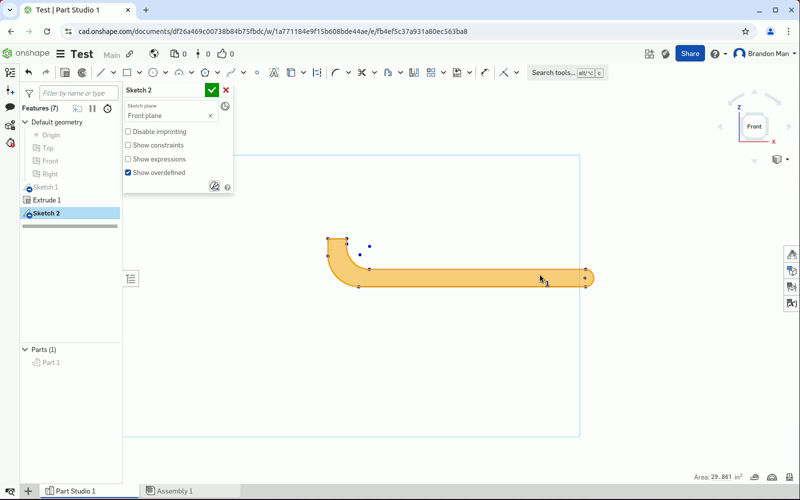
scroll(-6)
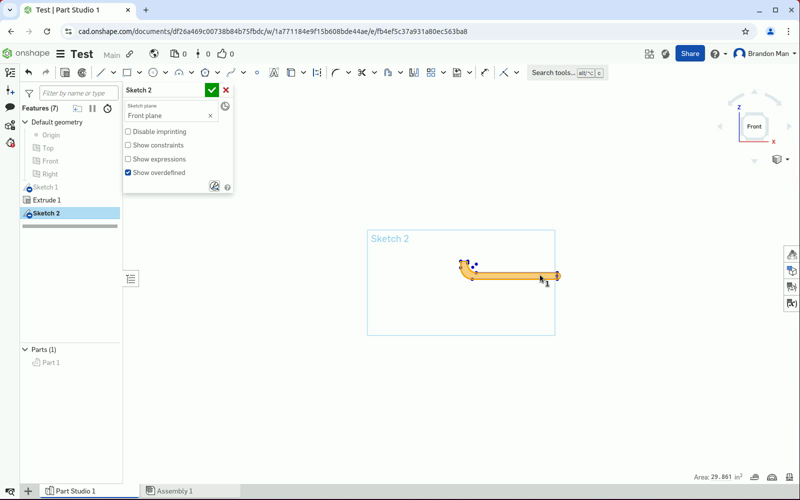
mouse_move(73, 352)
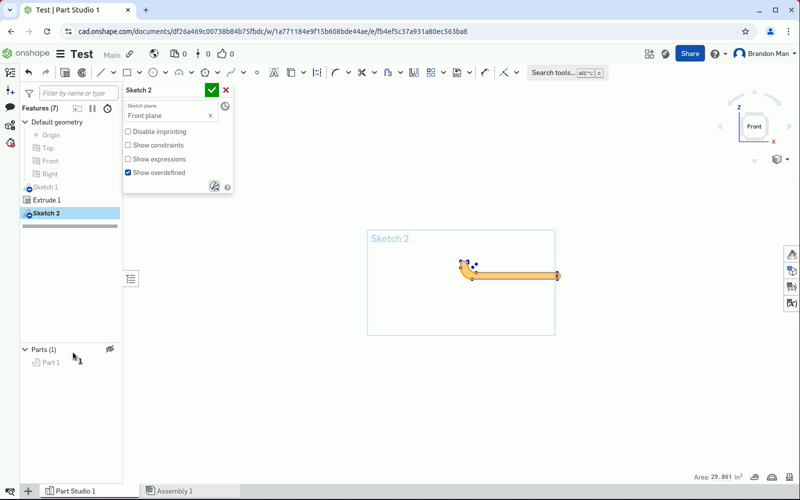
key(shift+y)
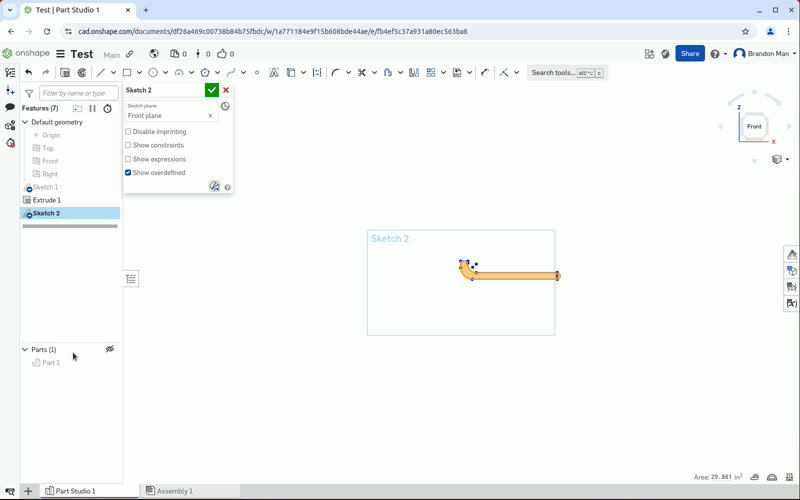
key(shift+e)
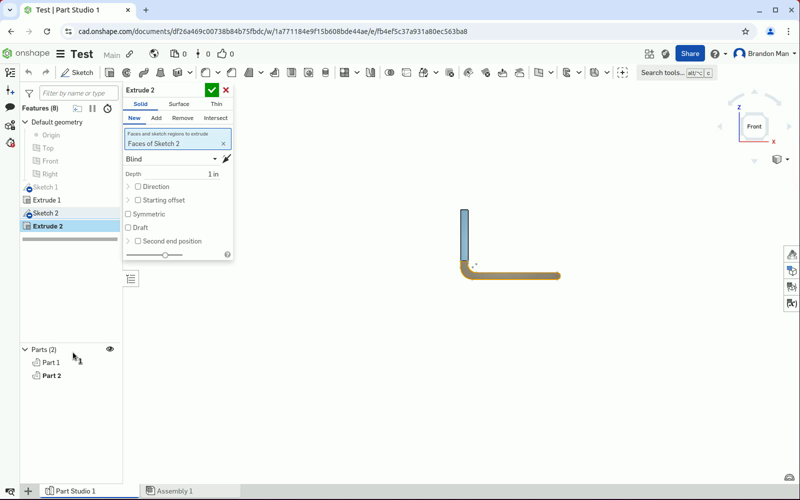
mouse_move(143, 106)
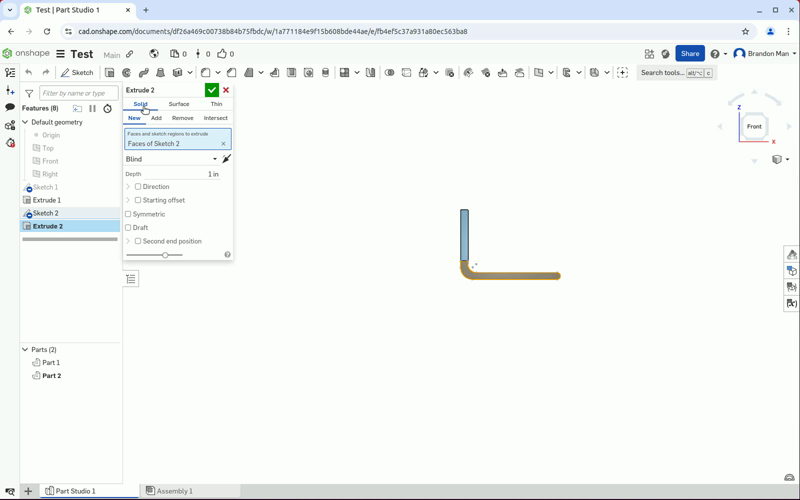
click(143, 106)
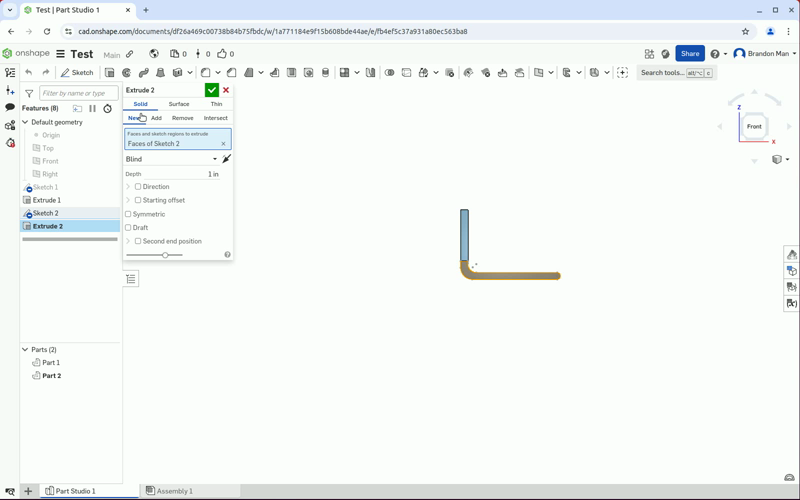
mouse_move(137, 120)
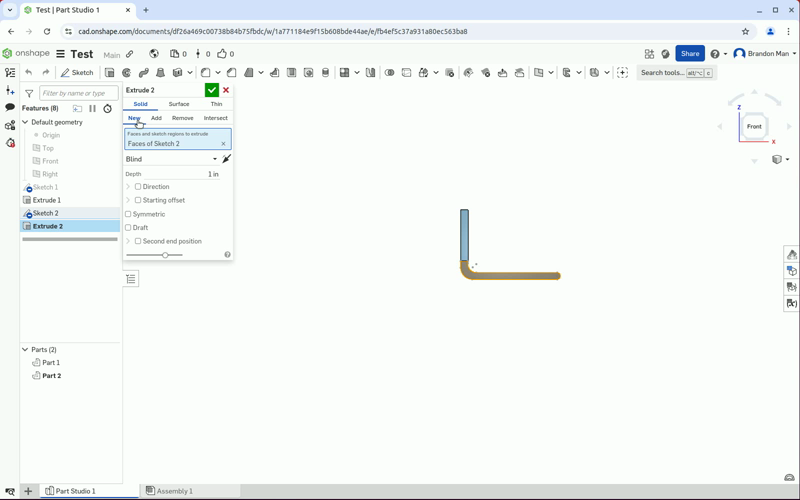
click(137, 120)
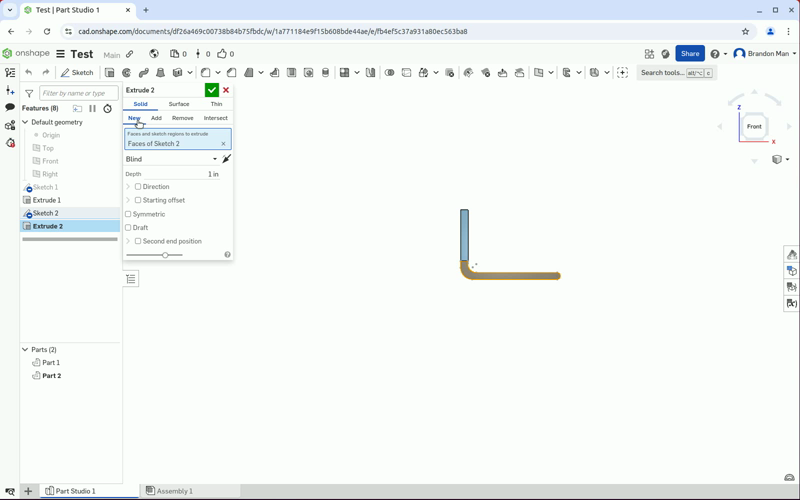
key(tab, 4)
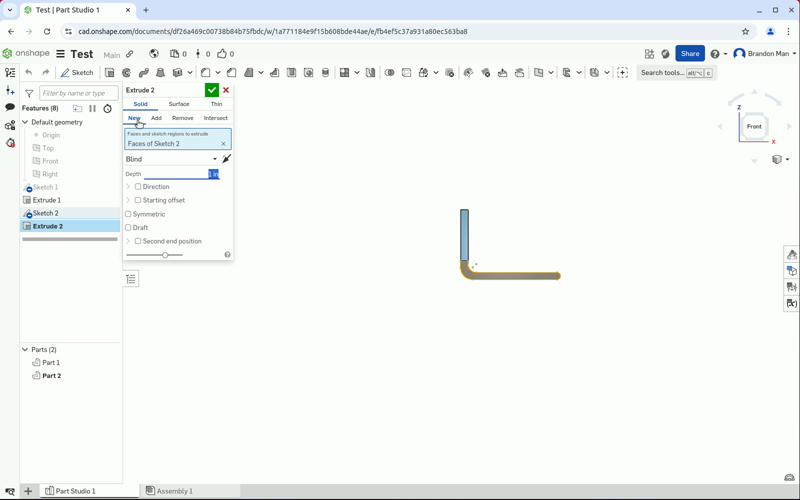
text(3.611)
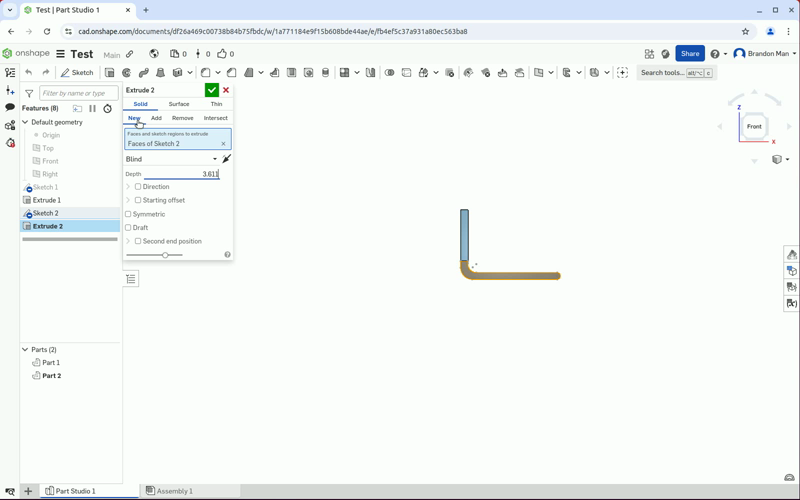
key(enter)
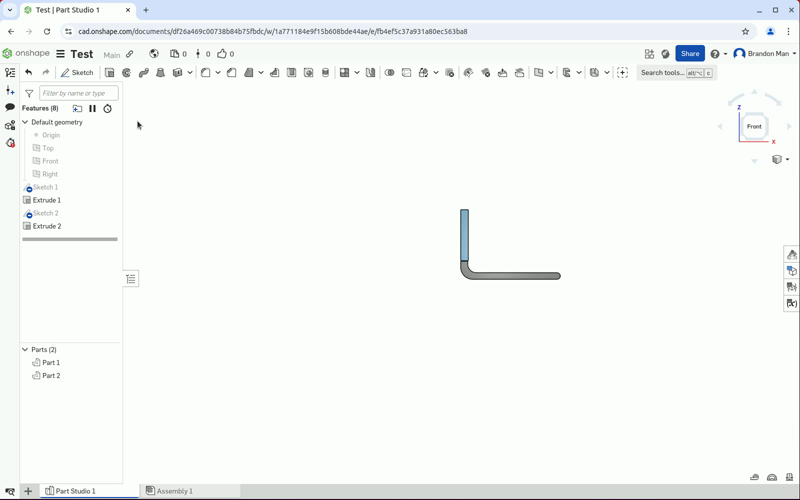
key(shift+h)
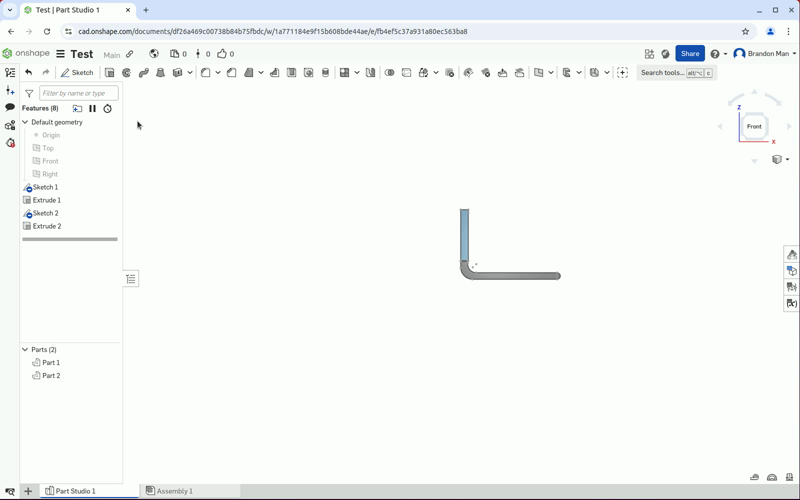
key(shift+h)
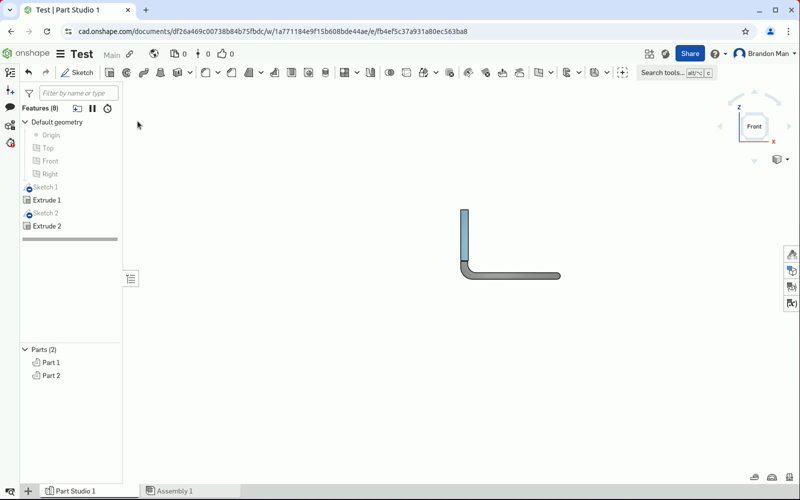
mouse_move(73, 189)
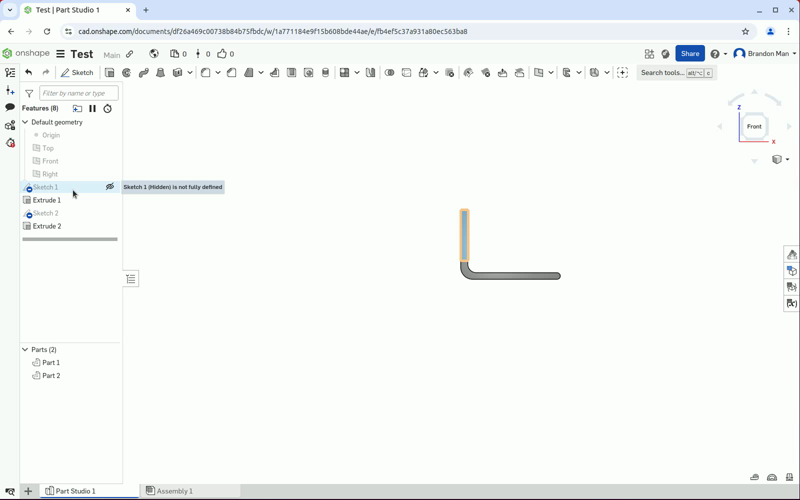
click(73, 189)
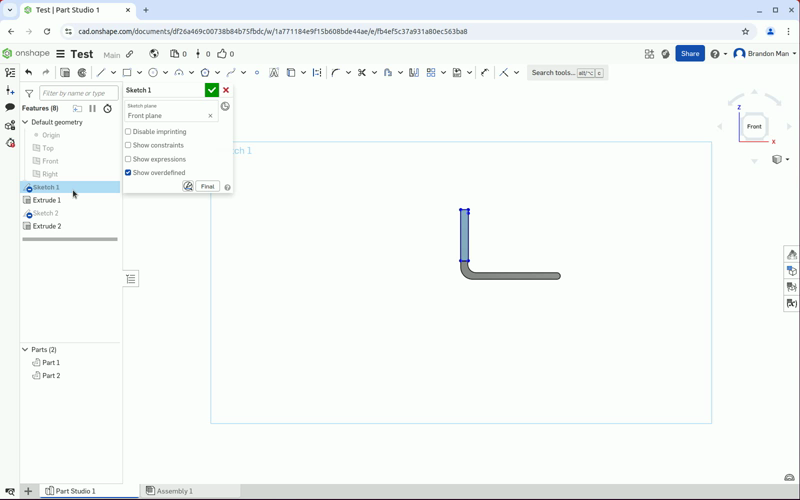
mouse_move(229, 92)
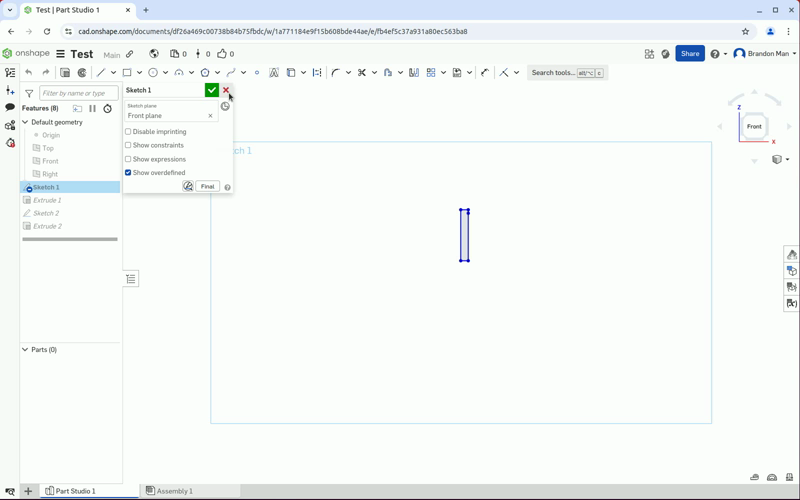
click(229, 92)
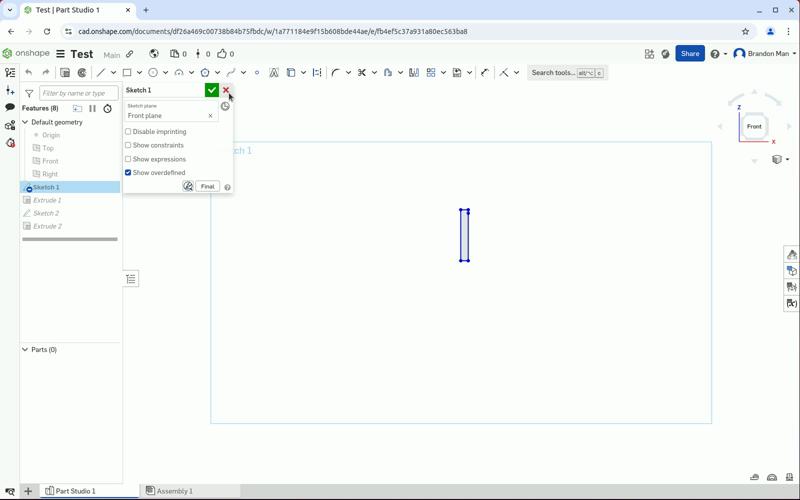
key(shift+s)
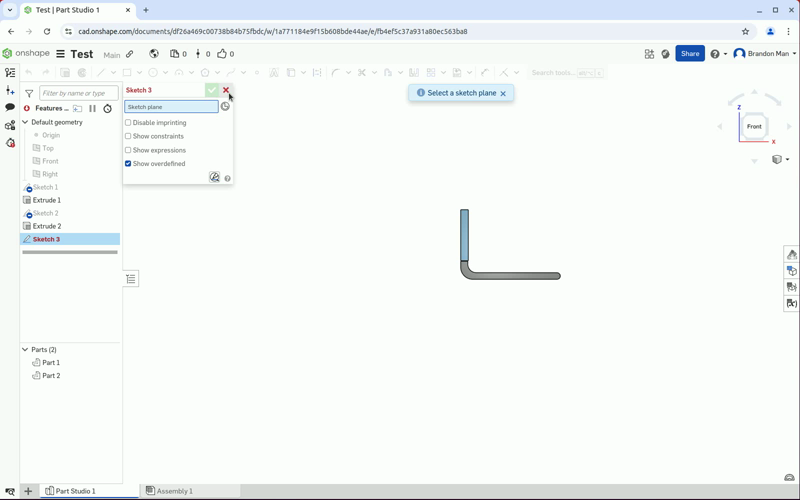
mouse_move(73, 163)
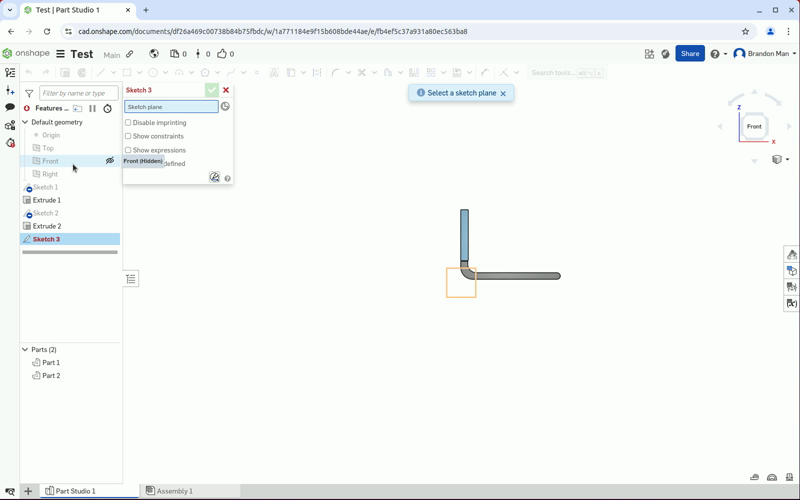
click(73, 163)
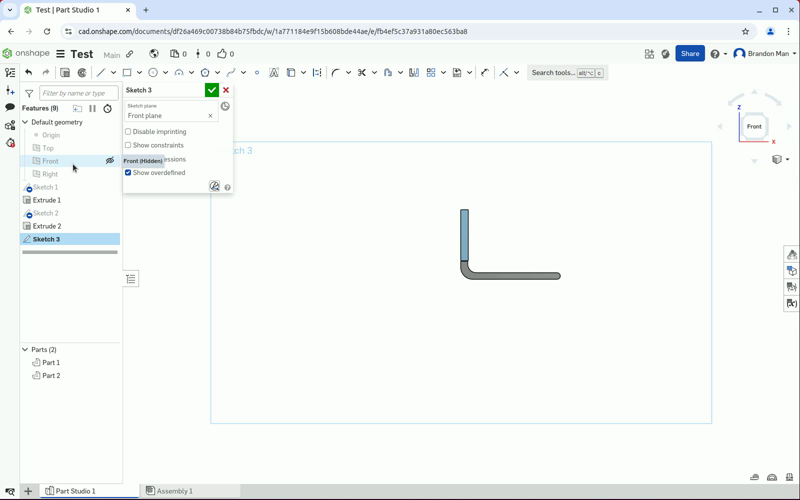
mouse_move(73, 352)
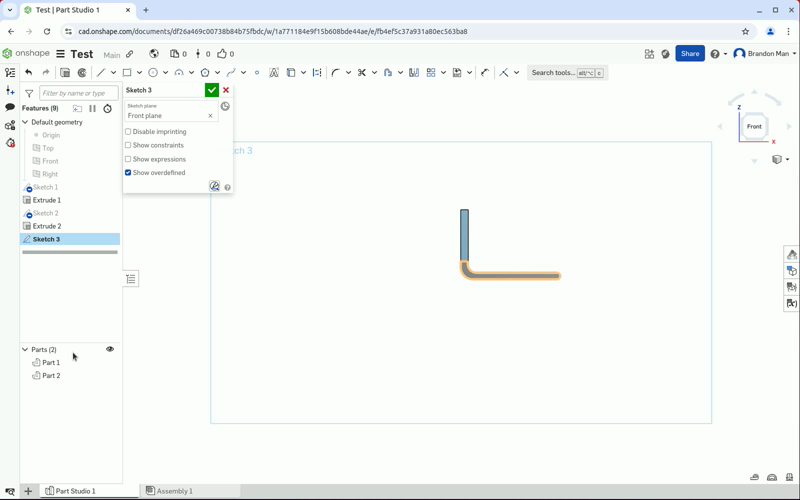
key(y)
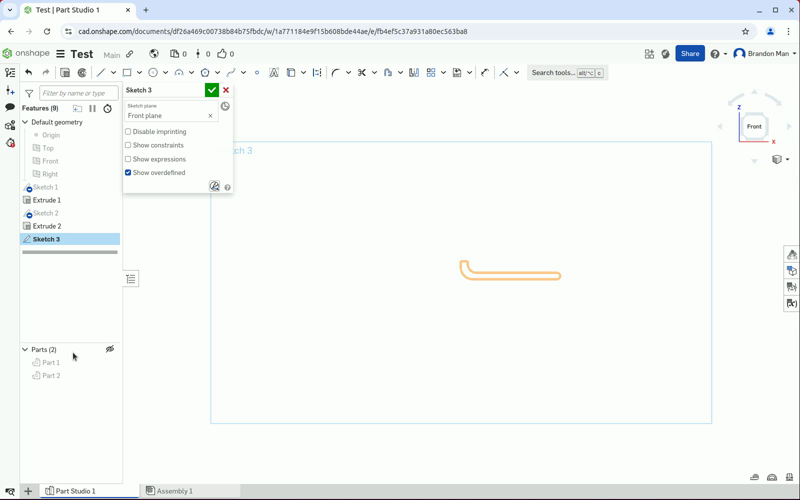
key(l)
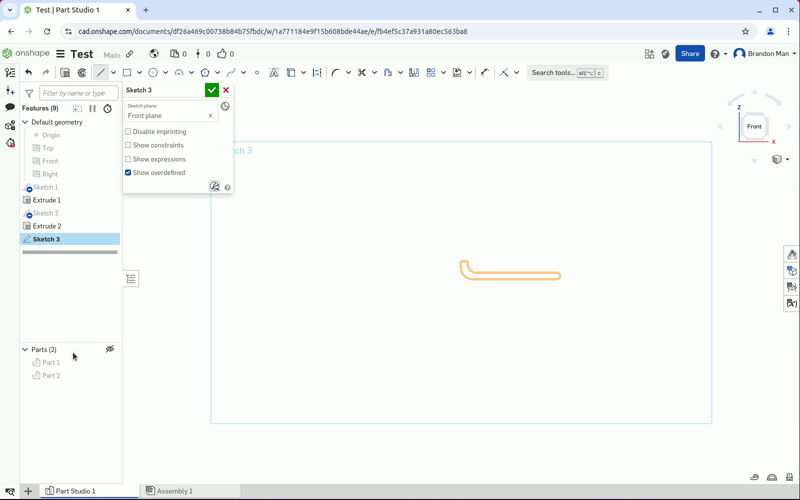
key_down(shift)
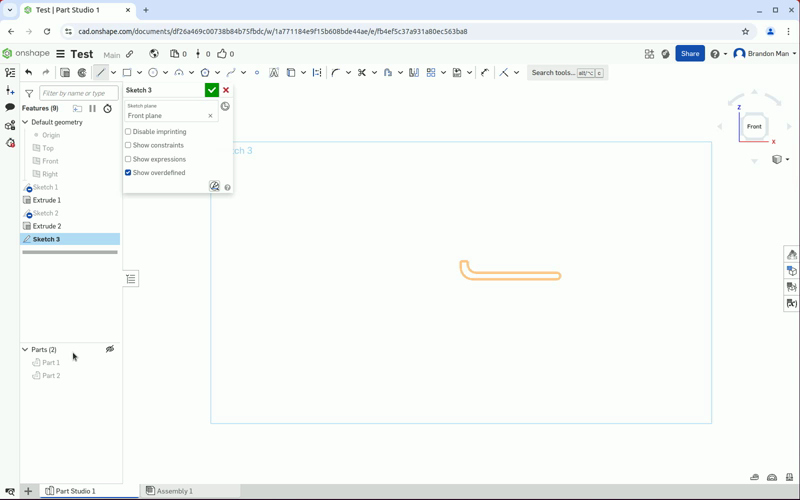
mouse_move(460, 210)
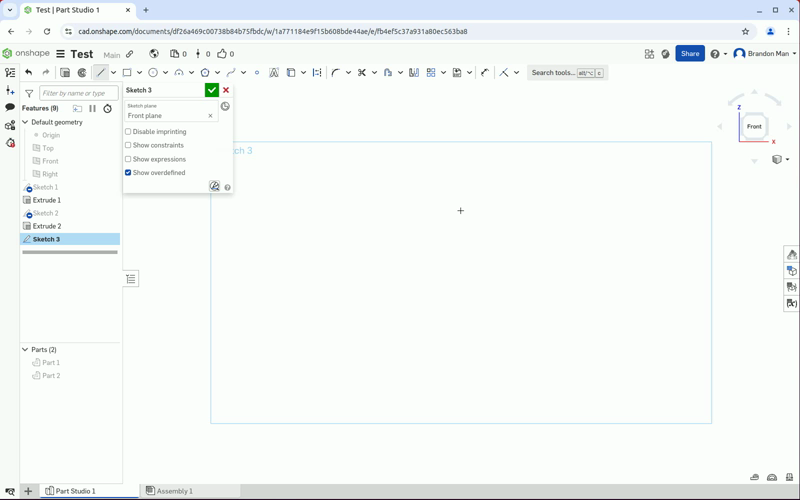
click(460, 210)
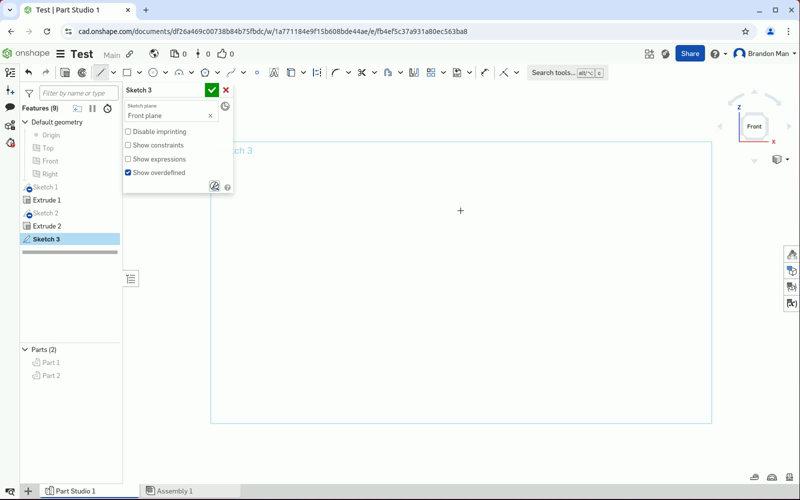
key_up(shift)
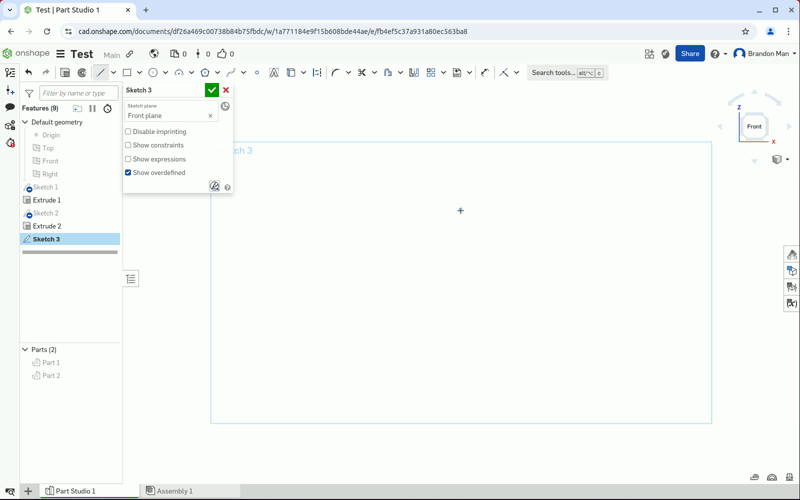
key_down(shift)
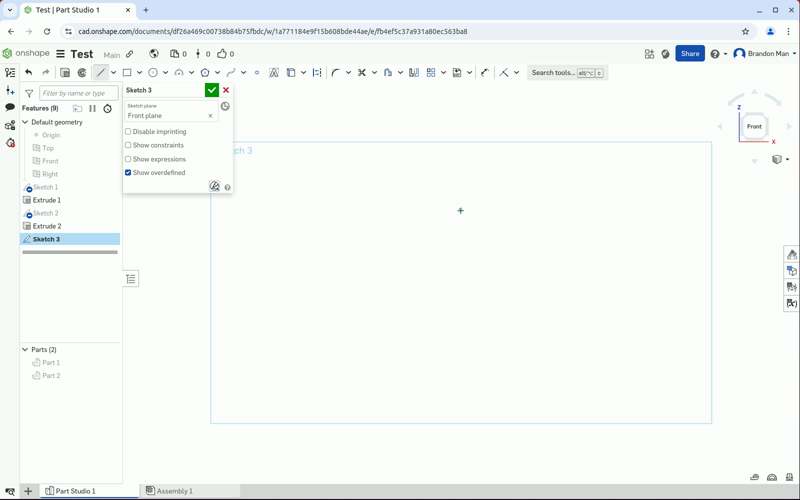
mouse_move(490, 210)
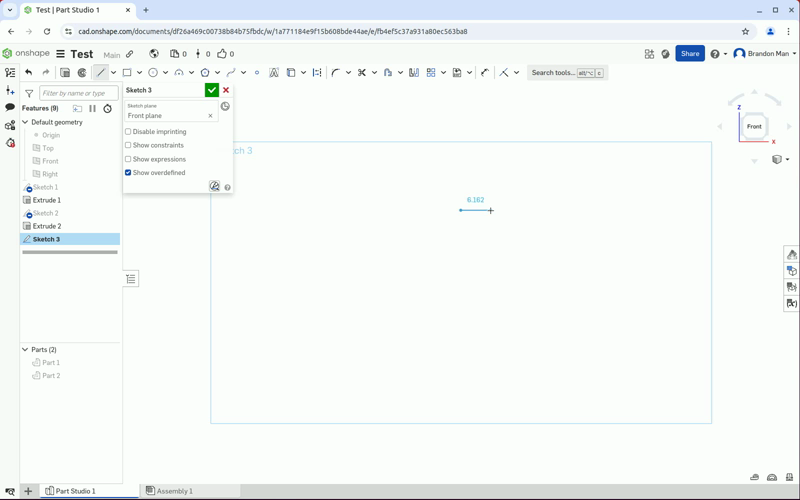
mouse_move(467, 210)
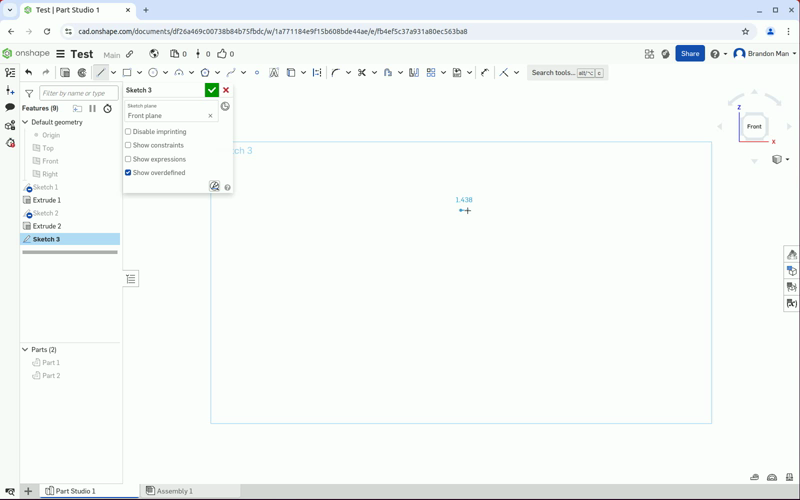
scroll(6)
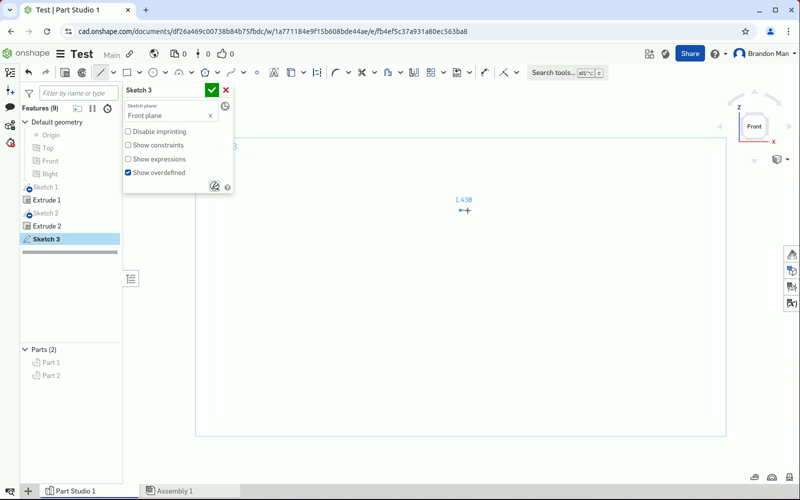
scroll(6)
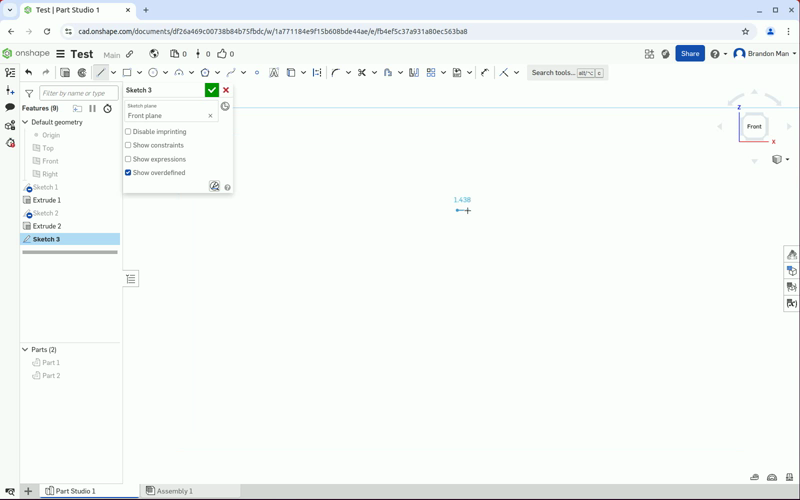
scroll(6)
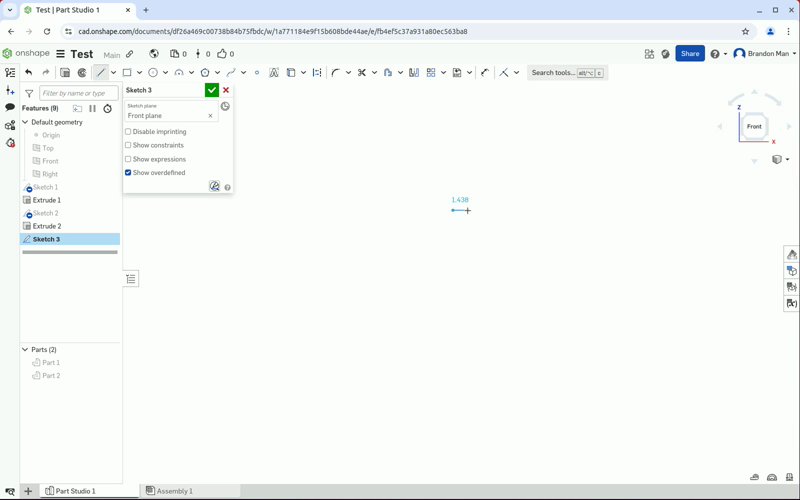
scroll(6)
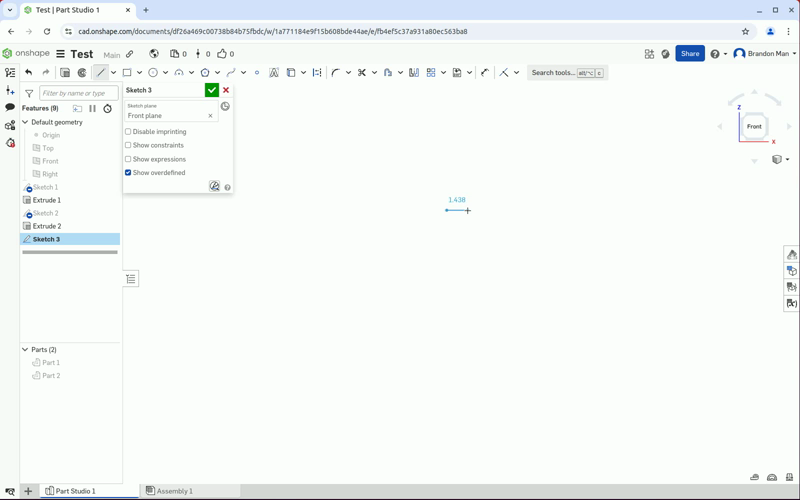
scroll(6)
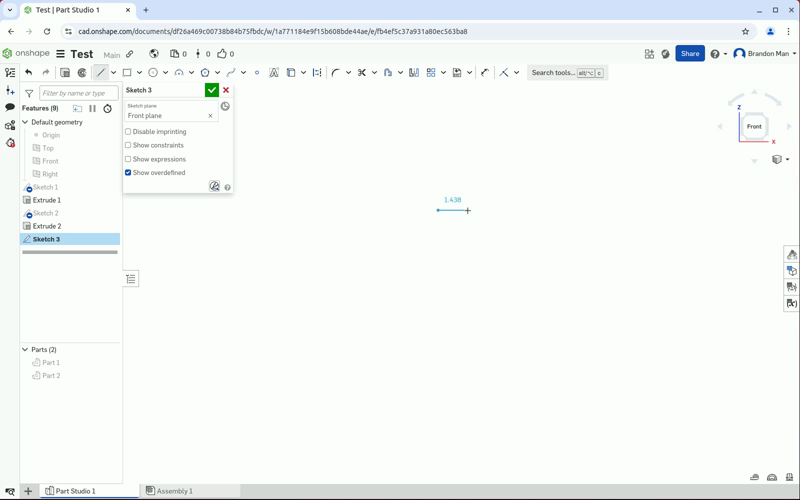
scroll(6)
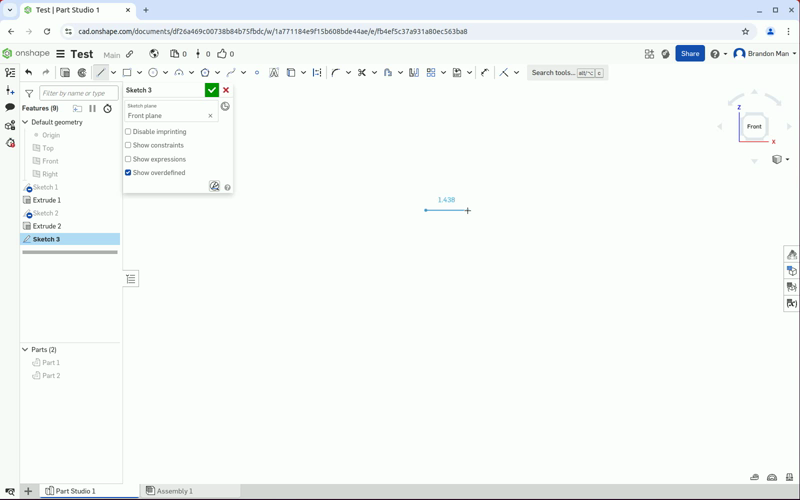
scroll(6)
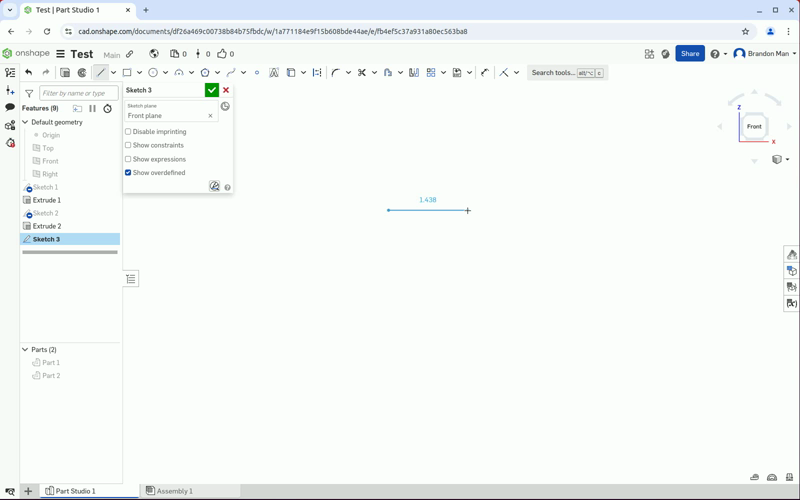
click(467, 210)
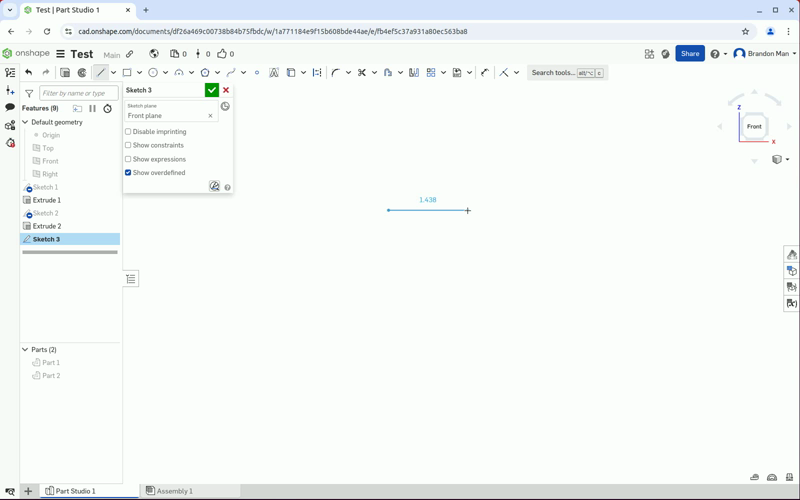
scroll(-6)
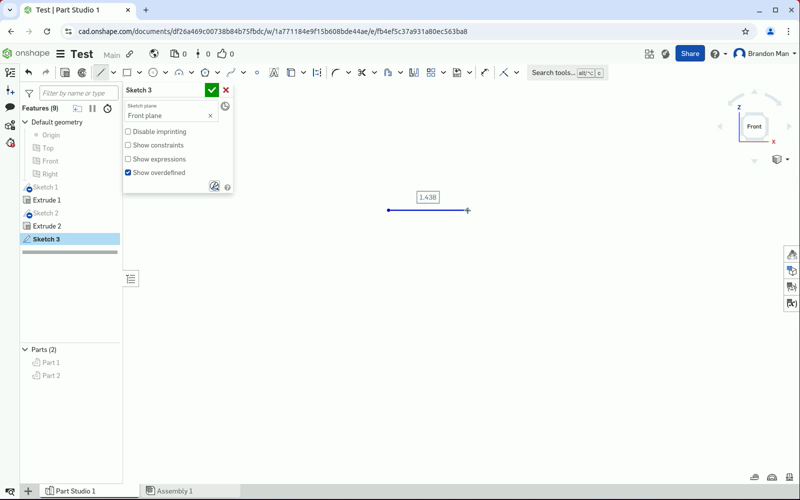
scroll(-6)
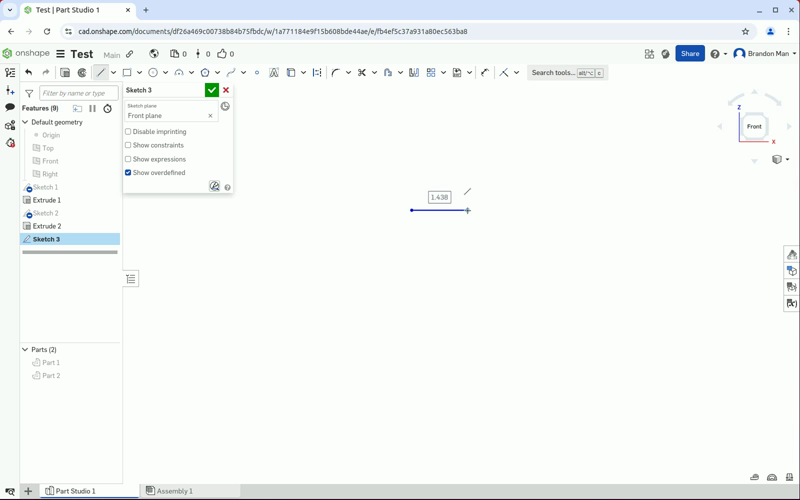
scroll(-6)
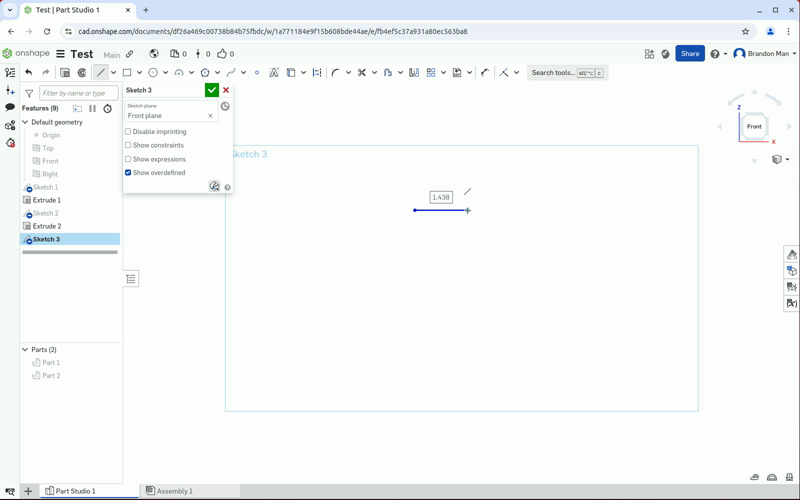
scroll(-6)
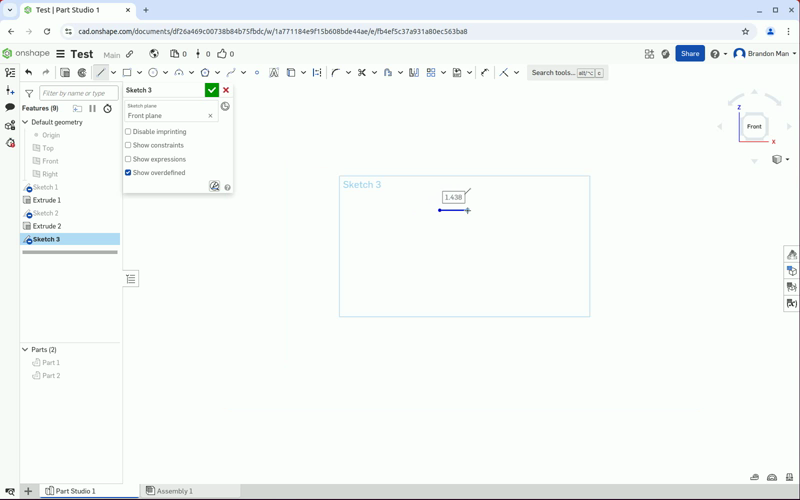
scroll(-6)
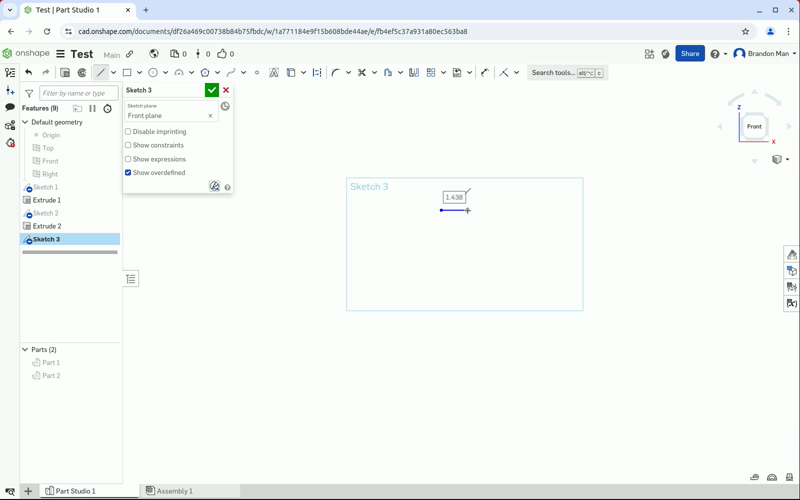
scroll(-6)
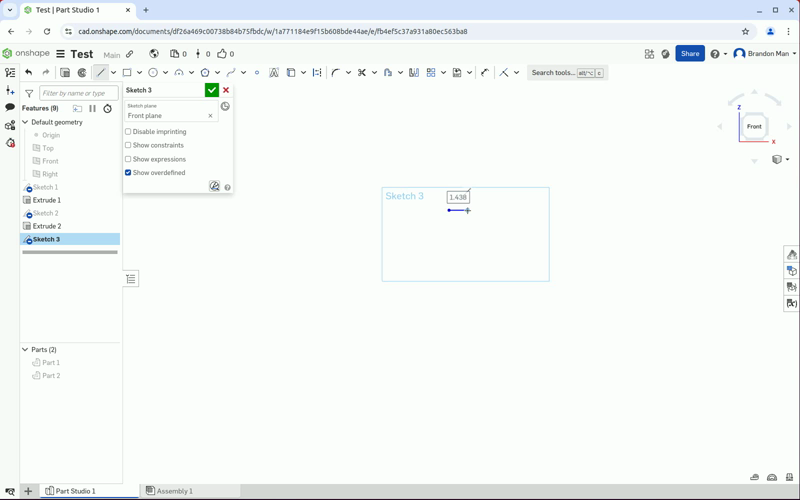
scroll(-6)
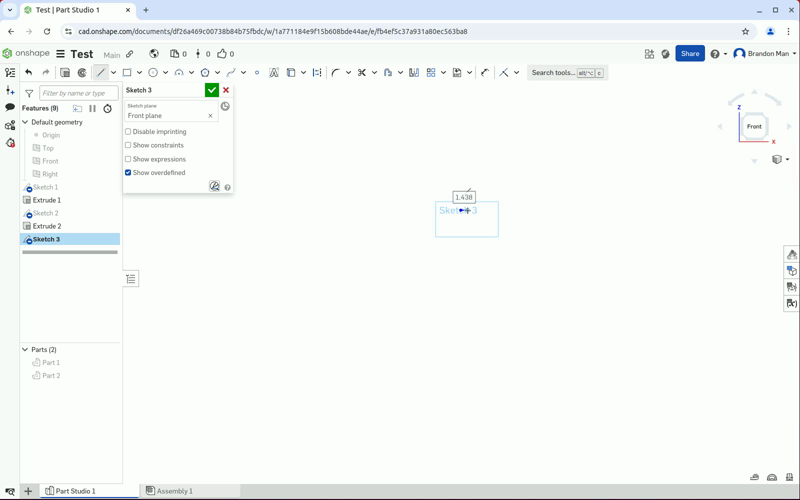
key_up(shift)
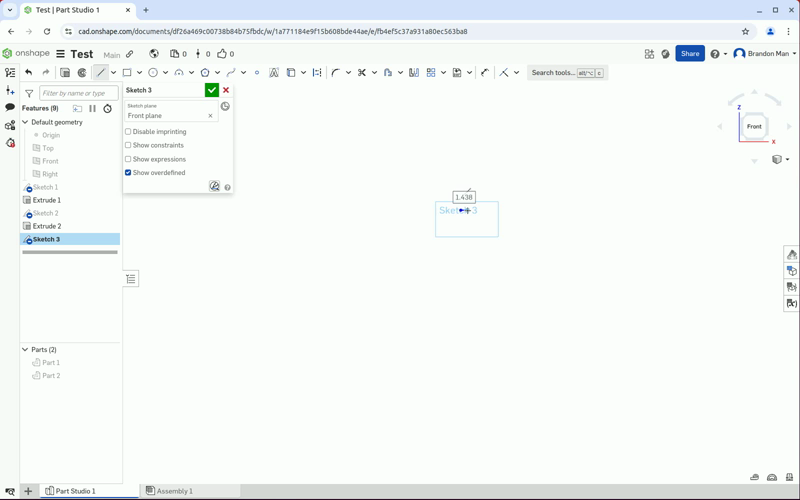
key_down(shift)
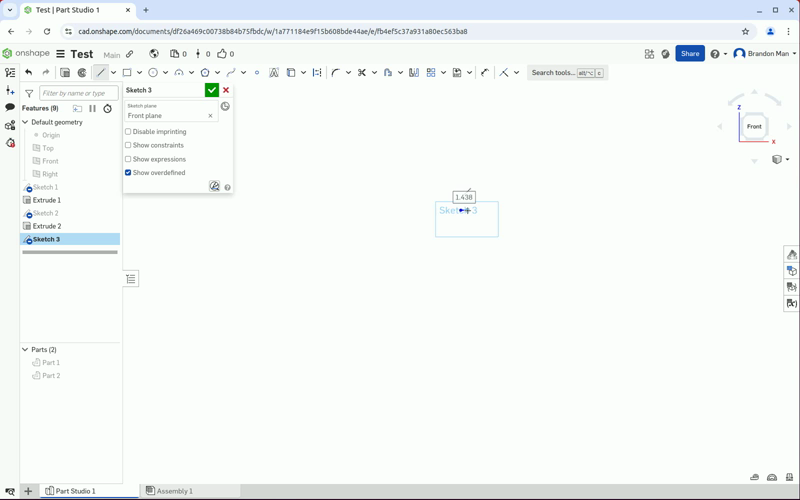
mouse_move(498, 210)
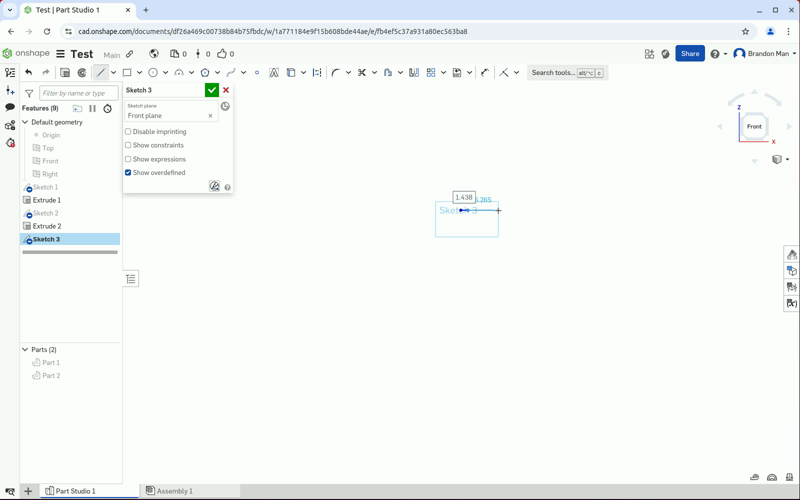
mouse_move(467, 209)
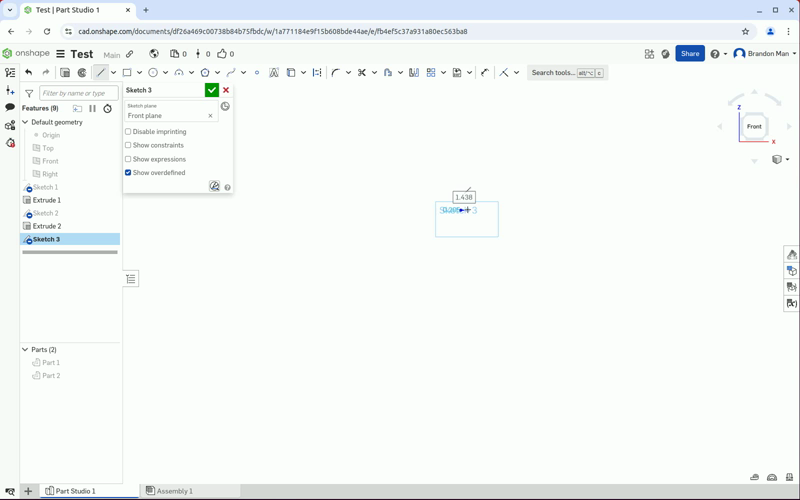
scroll(6)
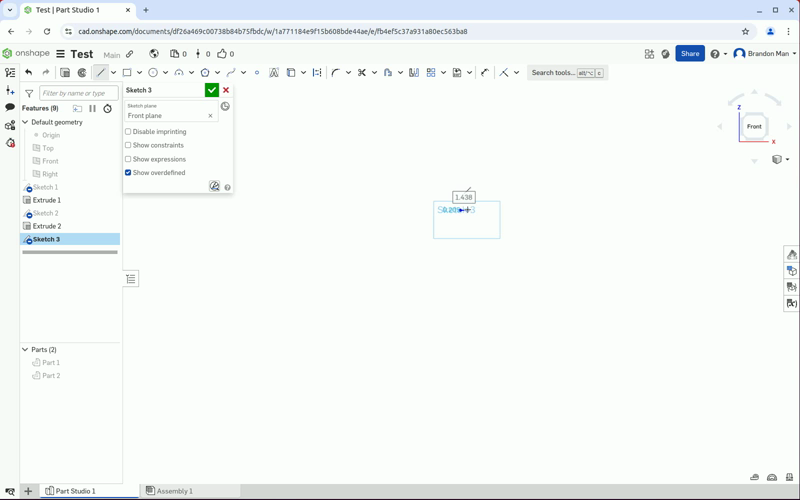
scroll(6)
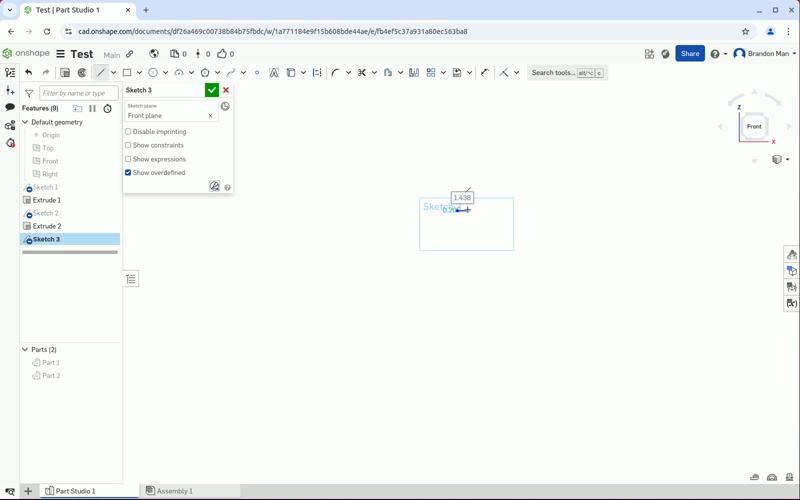
scroll(6)
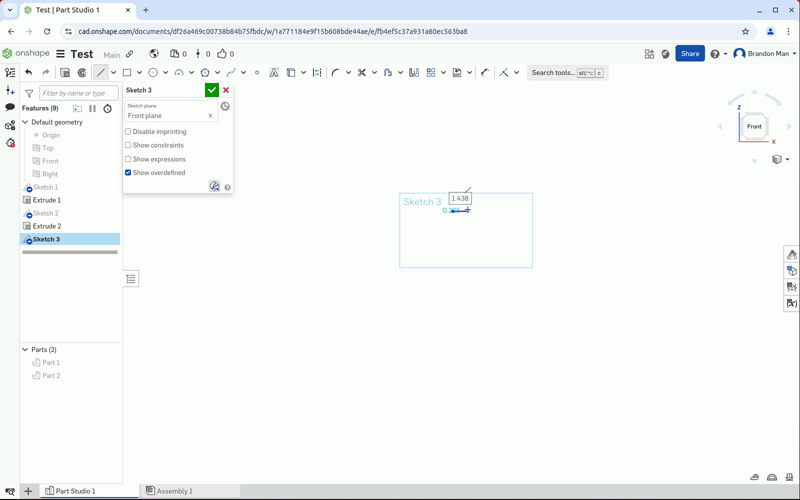
scroll(6)
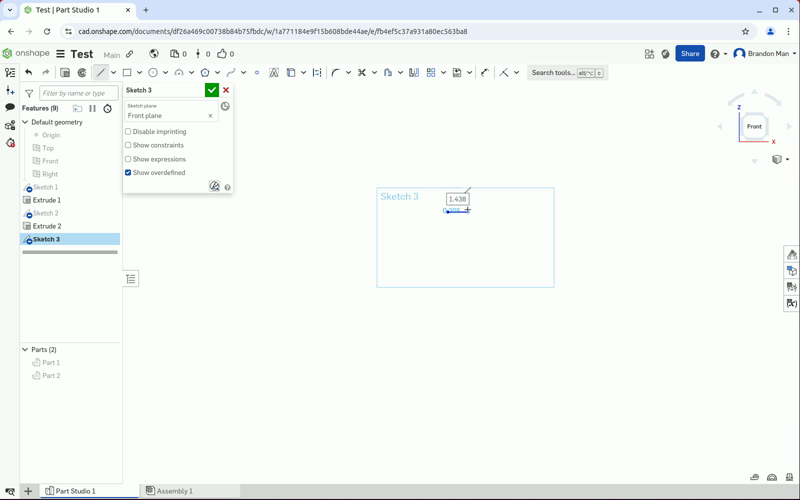
scroll(6)
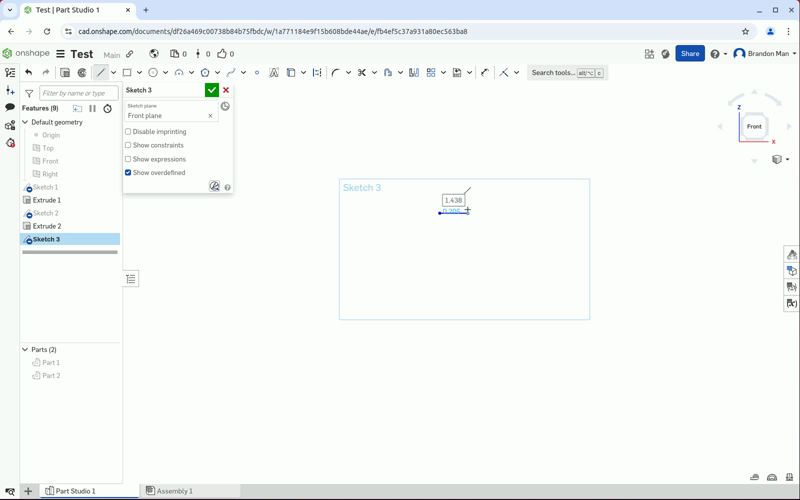
scroll(6)
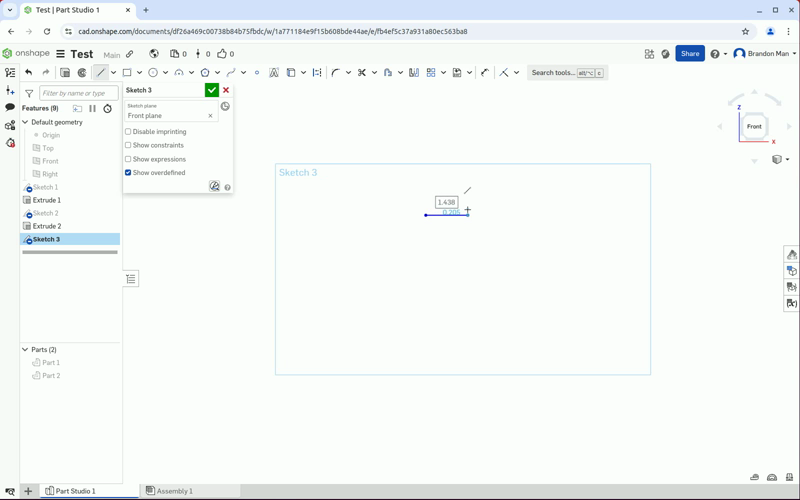
scroll(6)
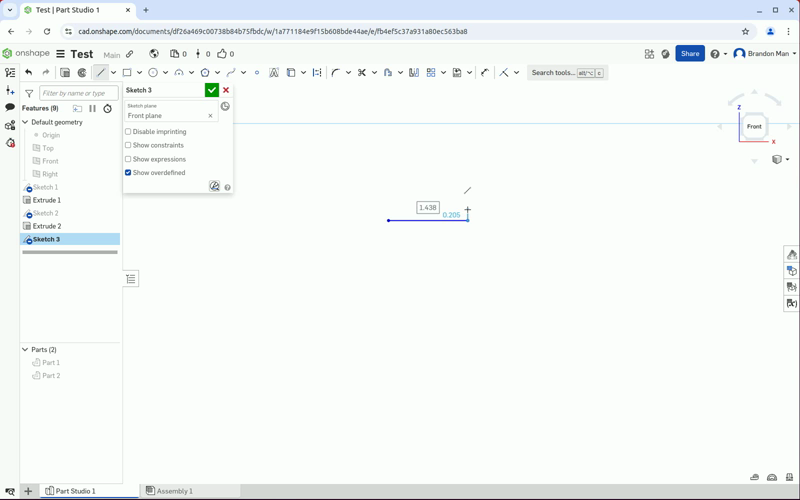
click(467, 209)
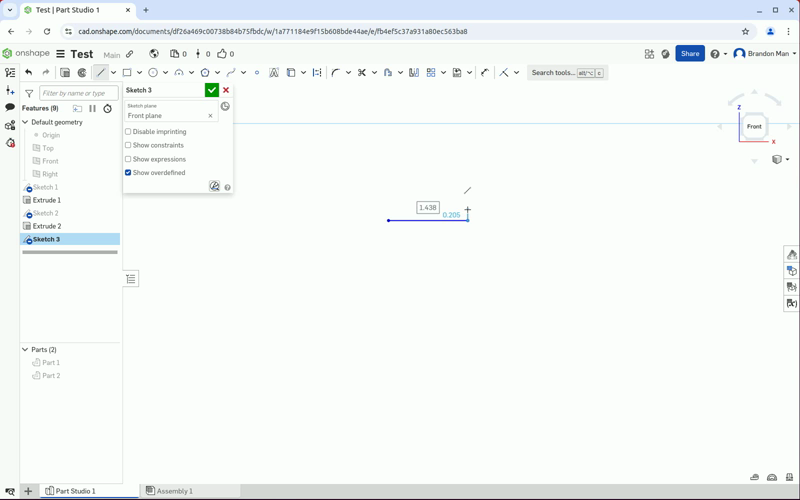
scroll(-6)
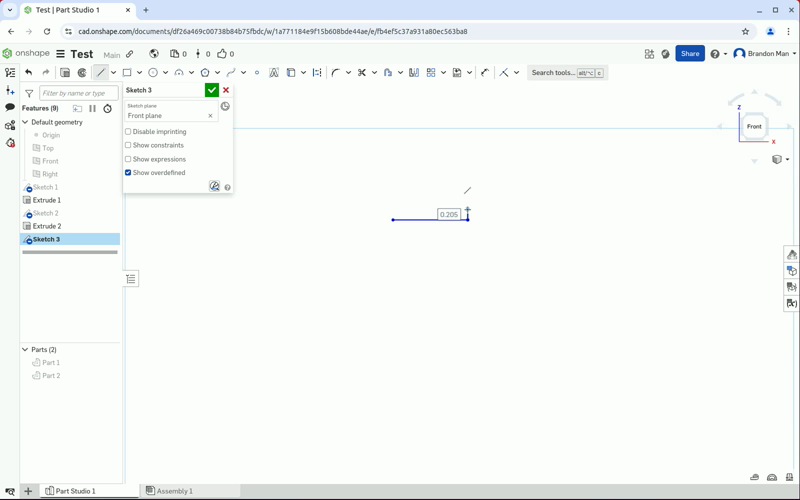
scroll(-6)
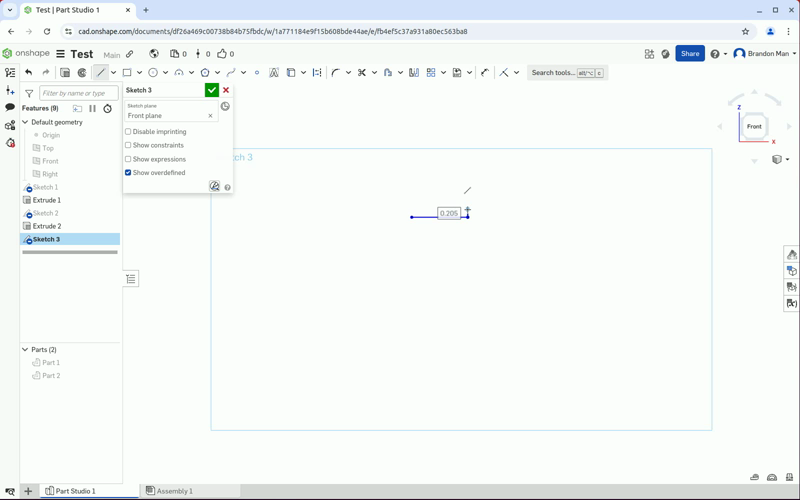
scroll(-6)
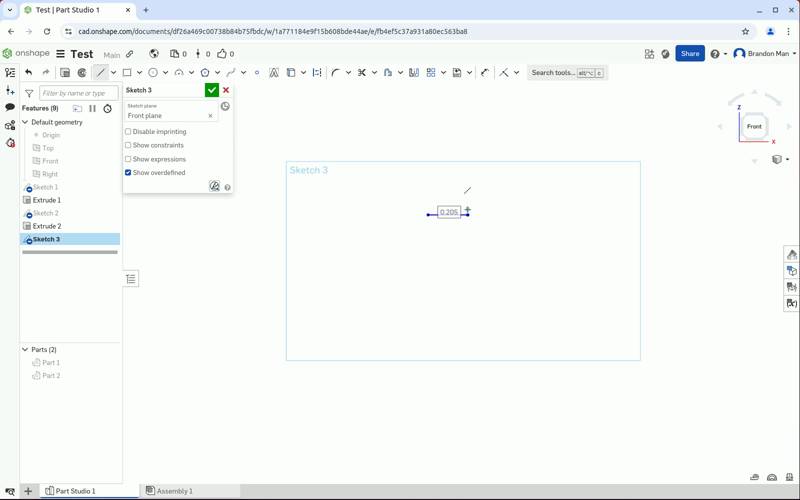
scroll(-6)
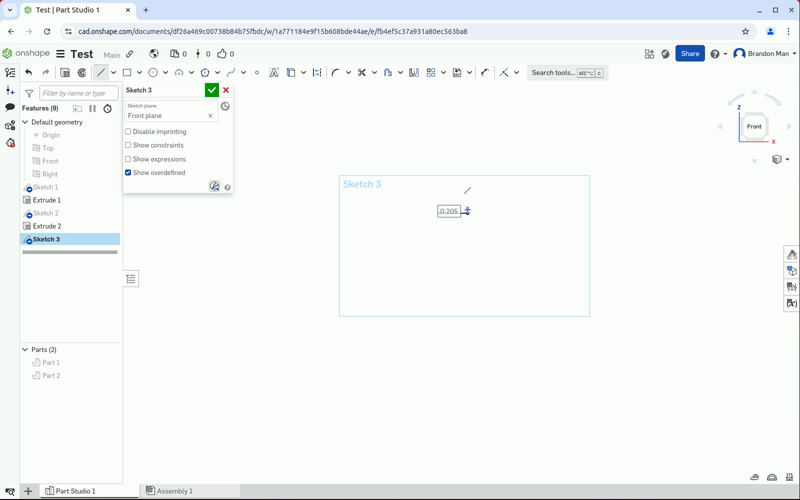
scroll(-6)
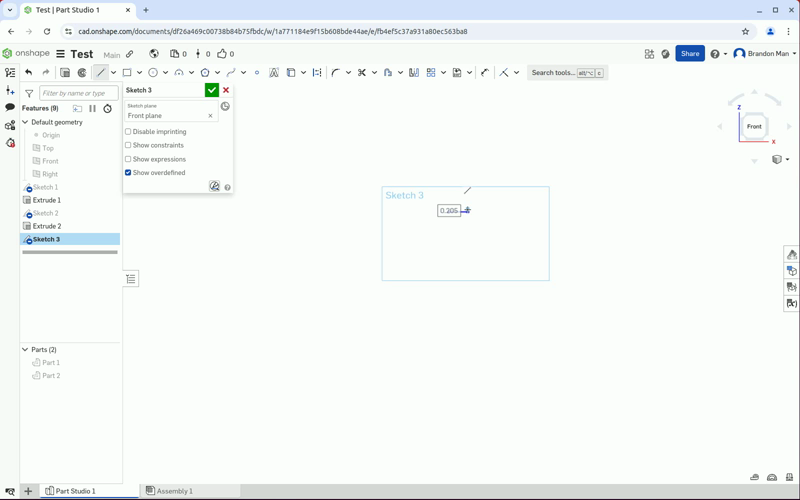
scroll(-6)
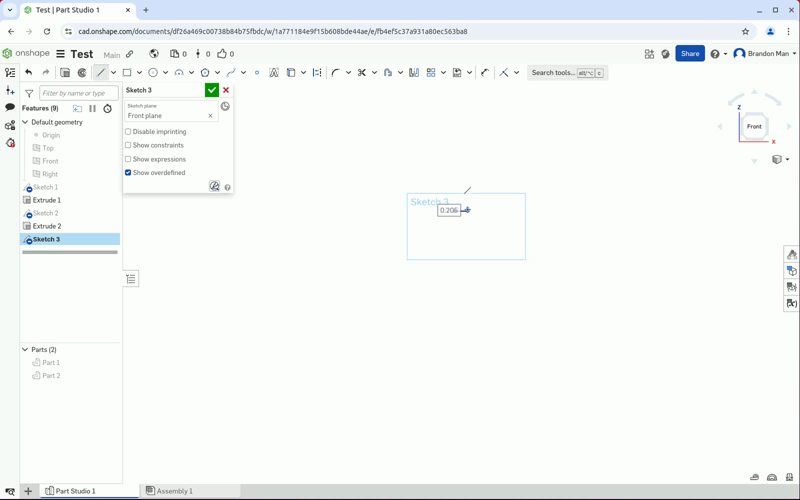
scroll(-6)
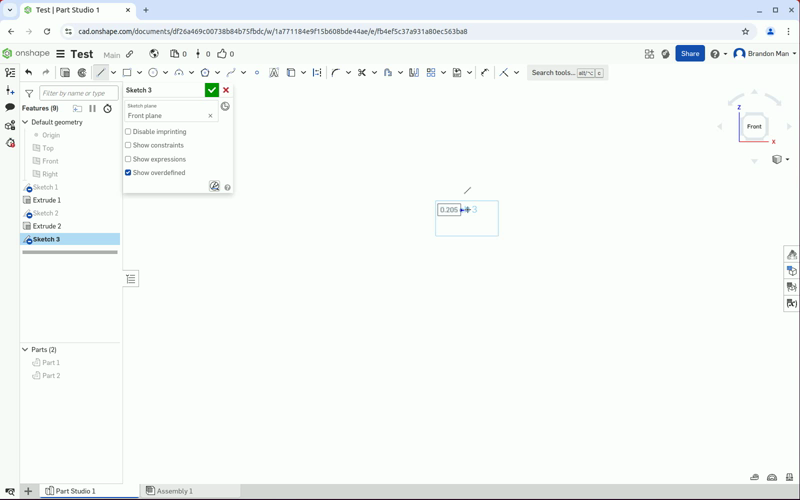
key_up(shift)
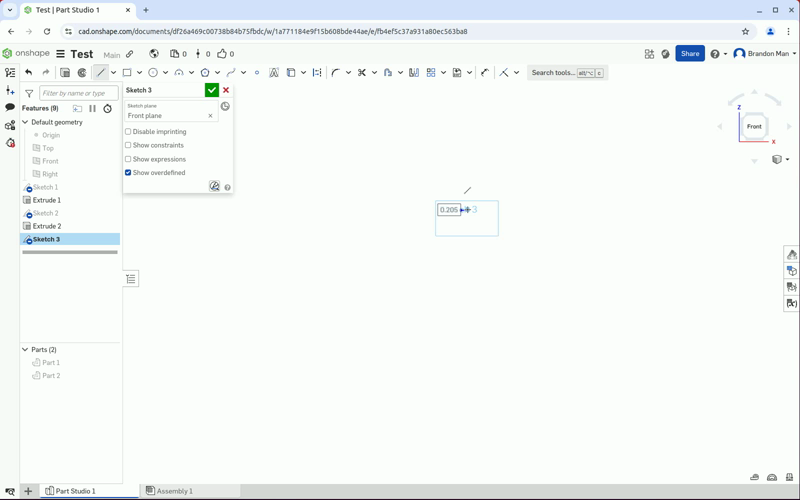
key(esc)
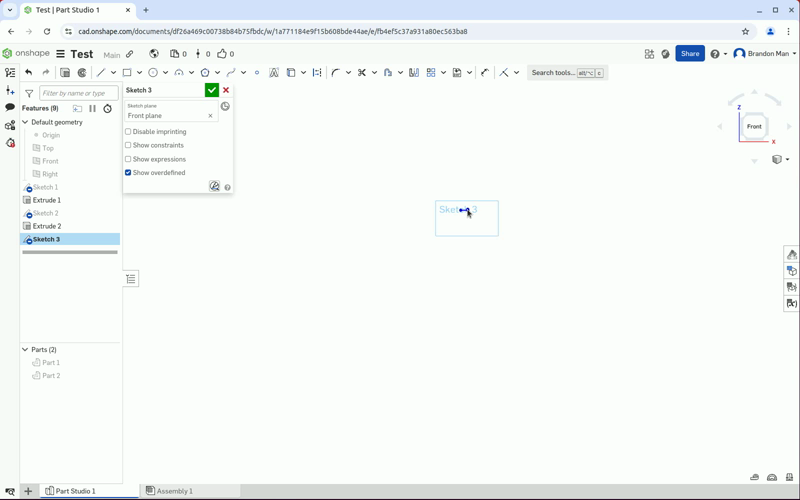
key(a)
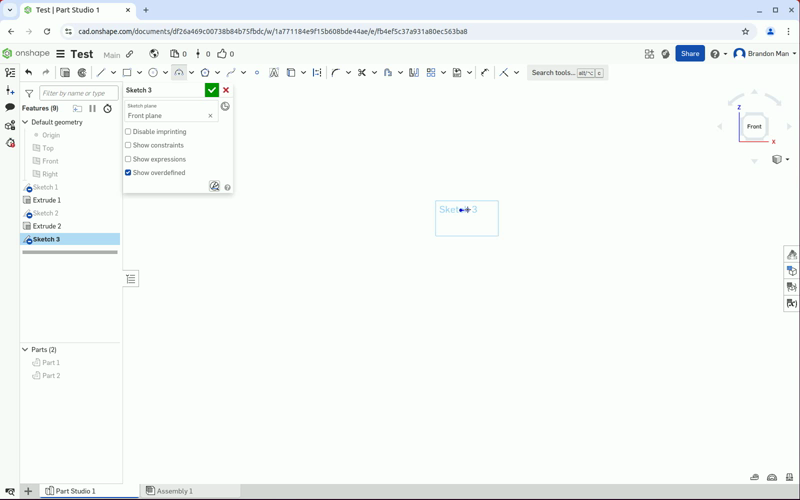
mouse_move(467, 209)
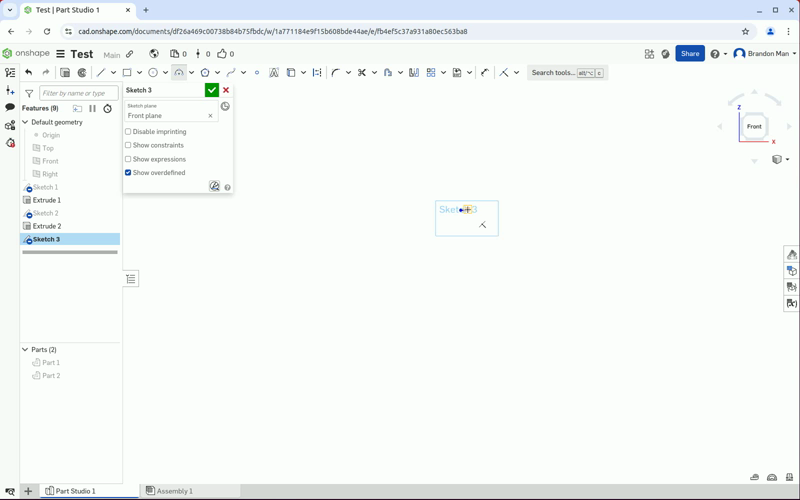
scroll(6)
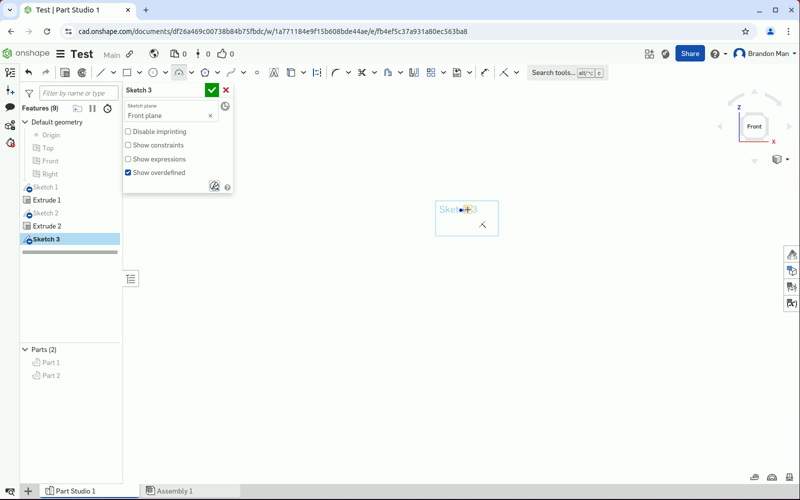
scroll(6)
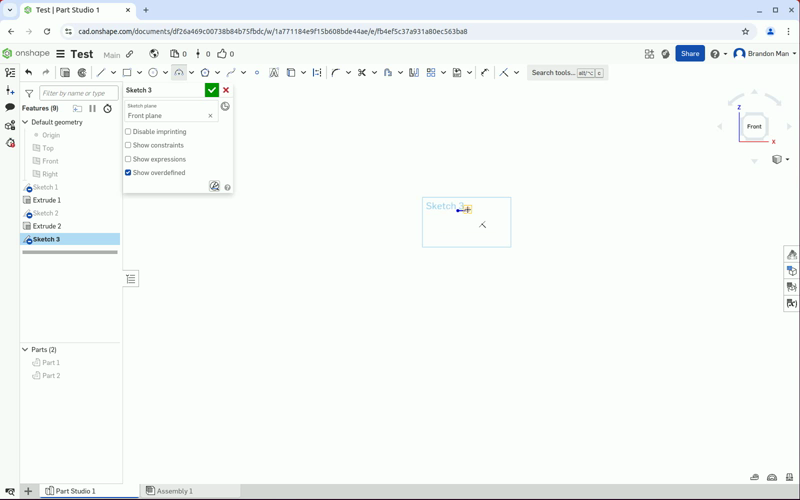
scroll(6)
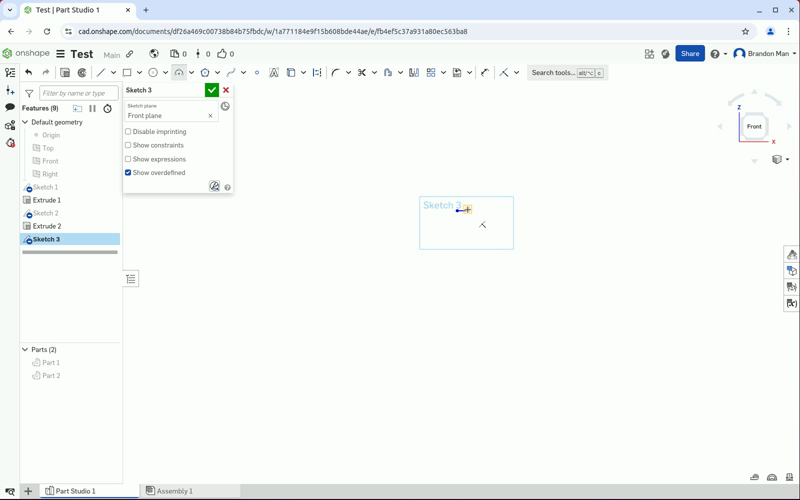
scroll(6)
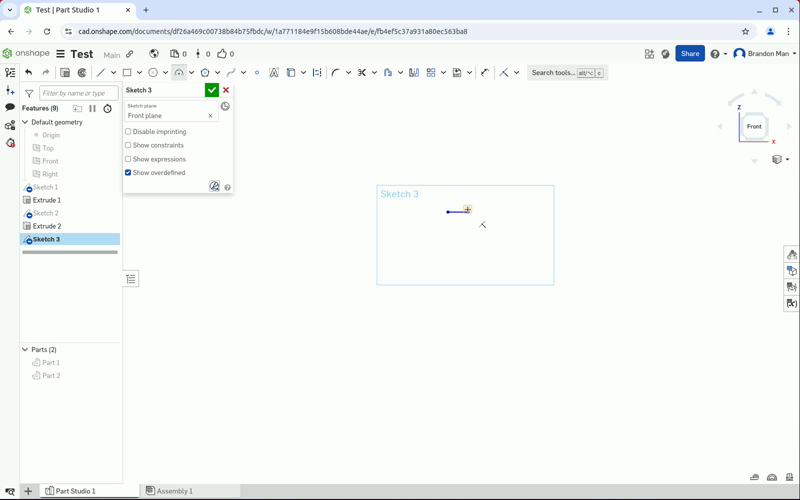
scroll(6)
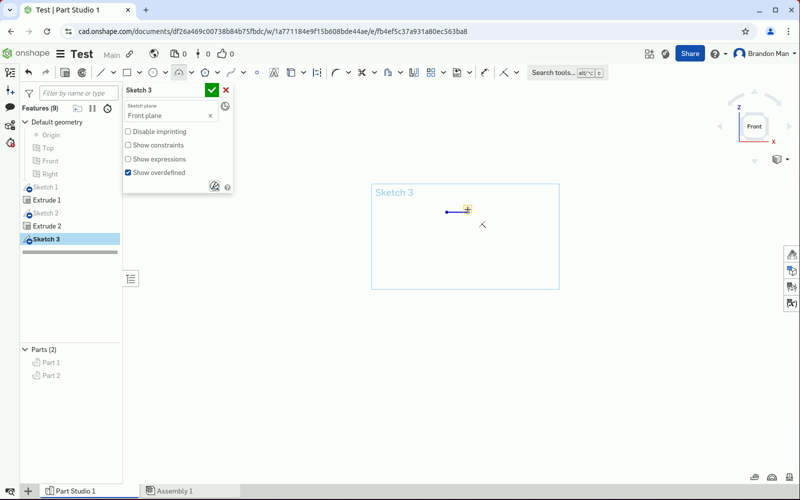
scroll(6)
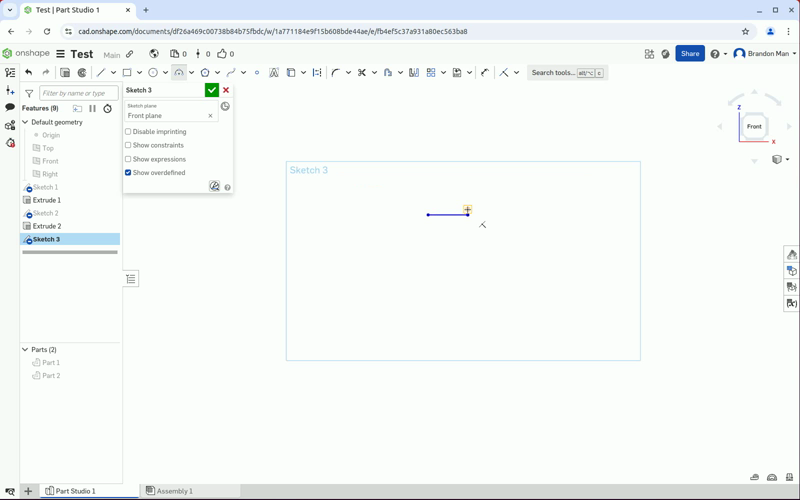
scroll(6)
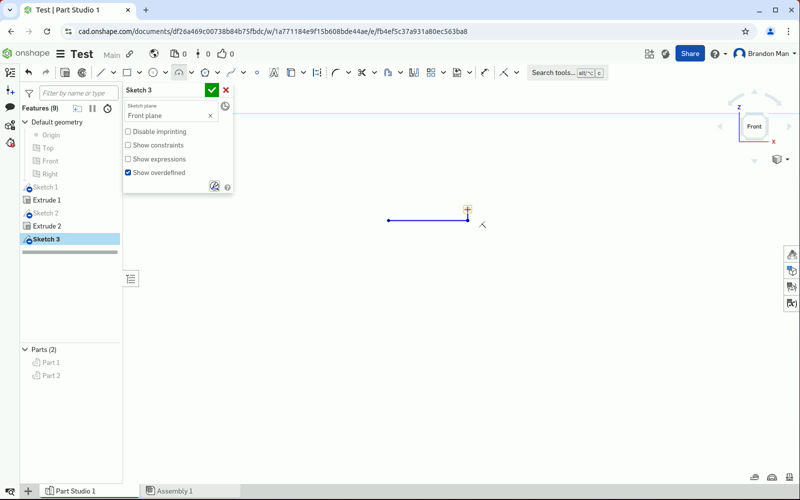
click(467, 209)
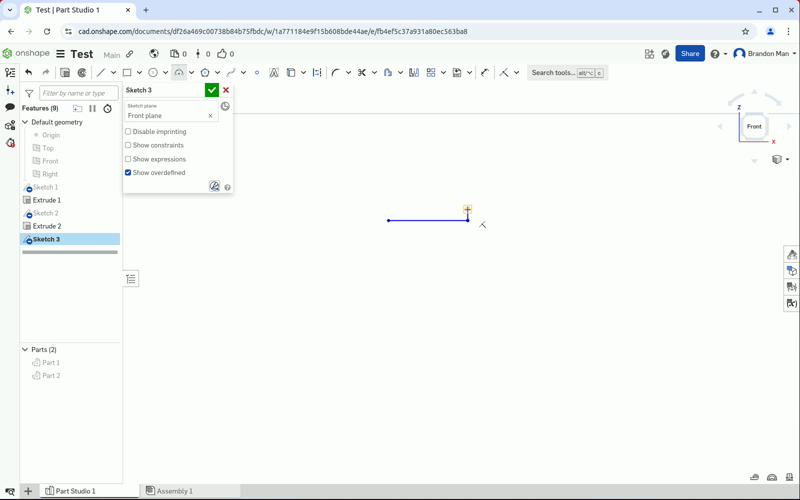
scroll(-6)
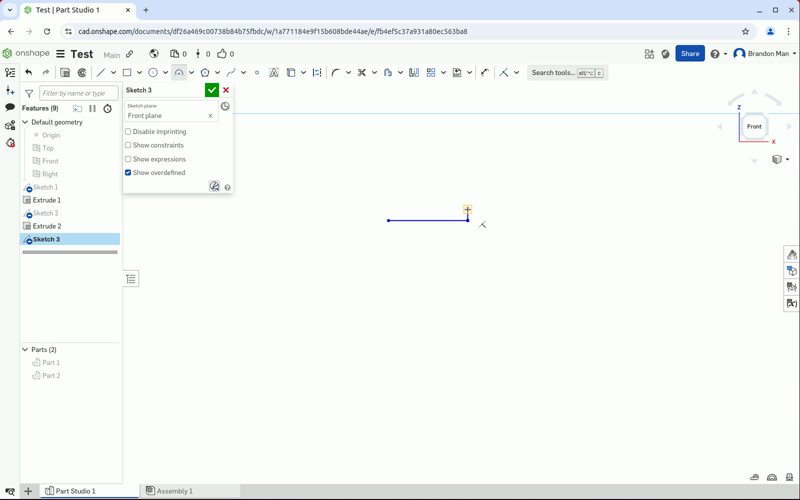
scroll(-6)
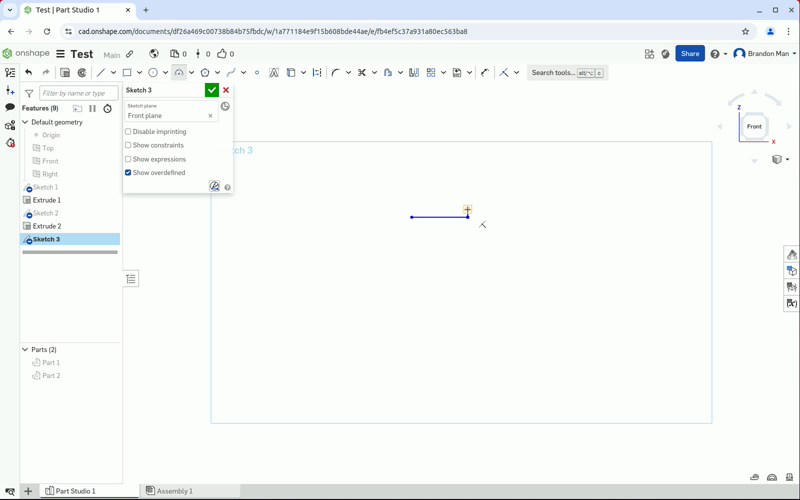
scroll(-6)
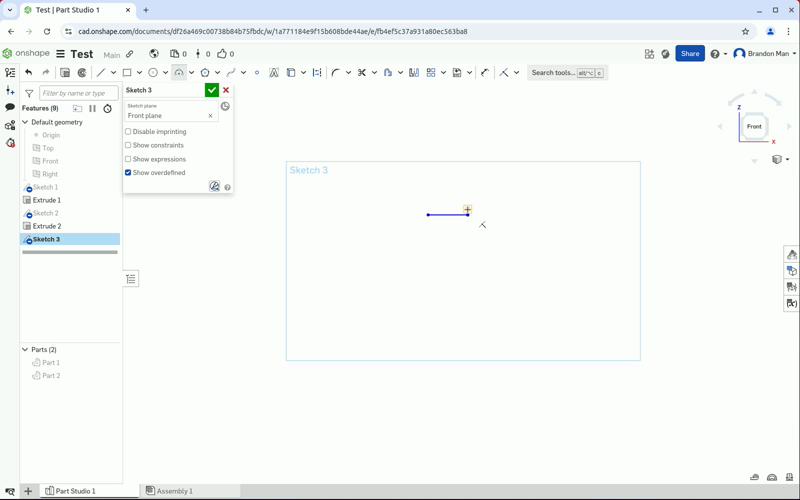
scroll(-6)
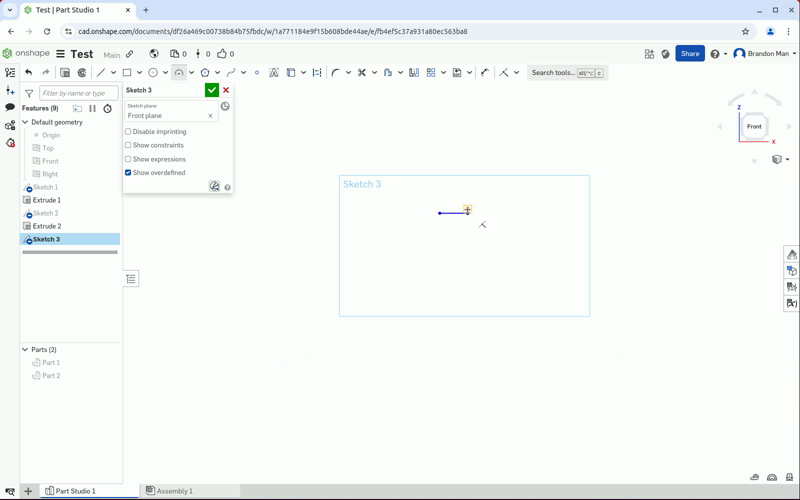
scroll(-6)
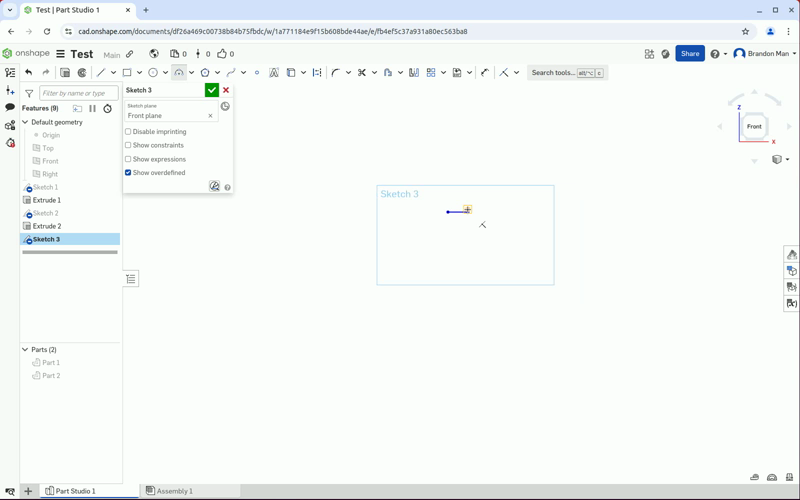
scroll(-6)
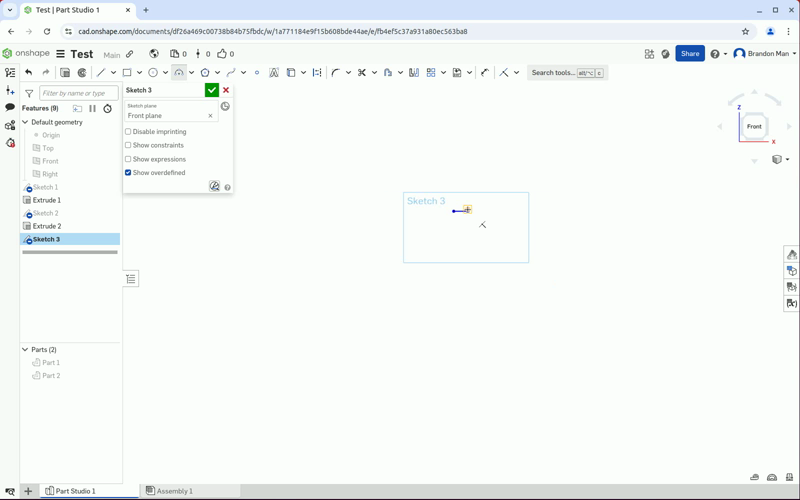
scroll(-6)
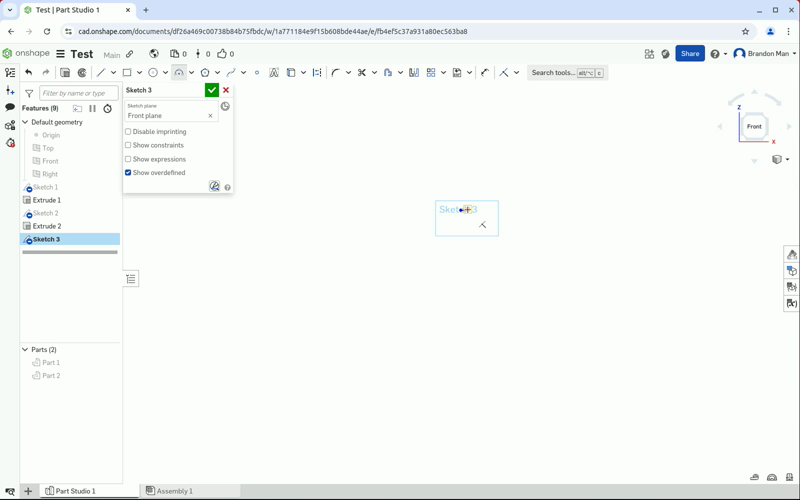
key_down(shift)
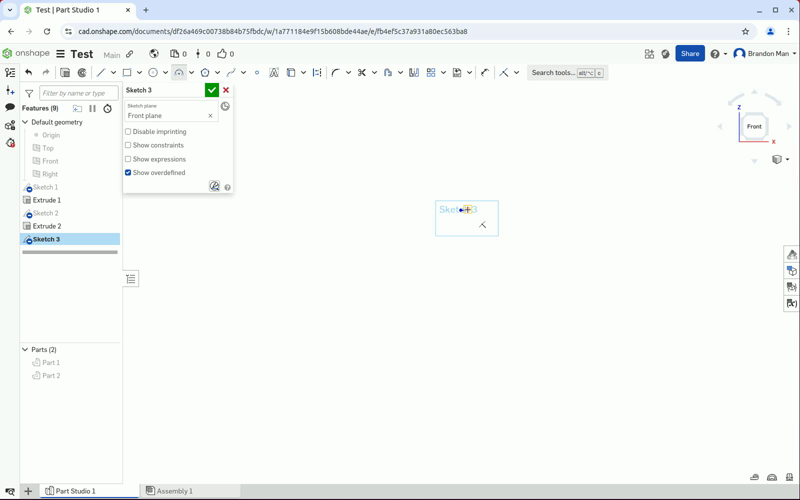
mouse_move(479, 197)
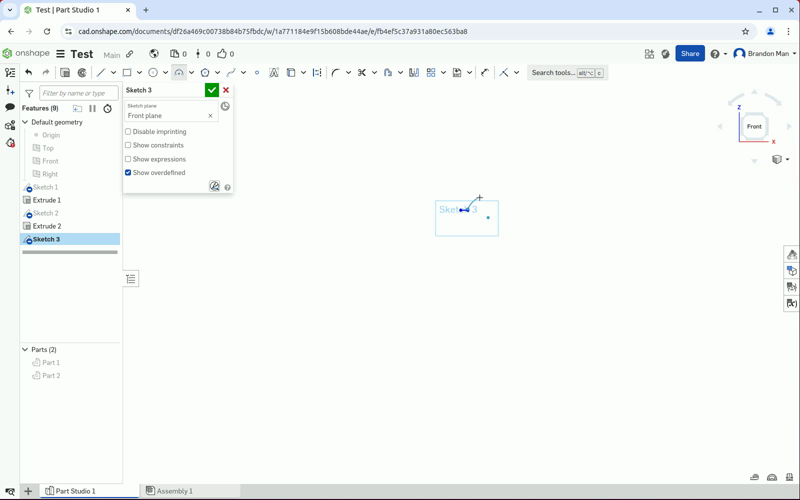
click(479, 197)
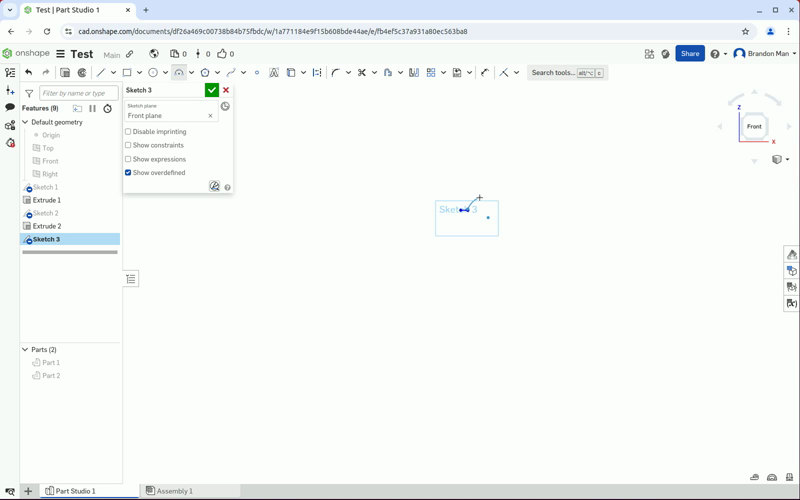
mouse_move(471, 201)
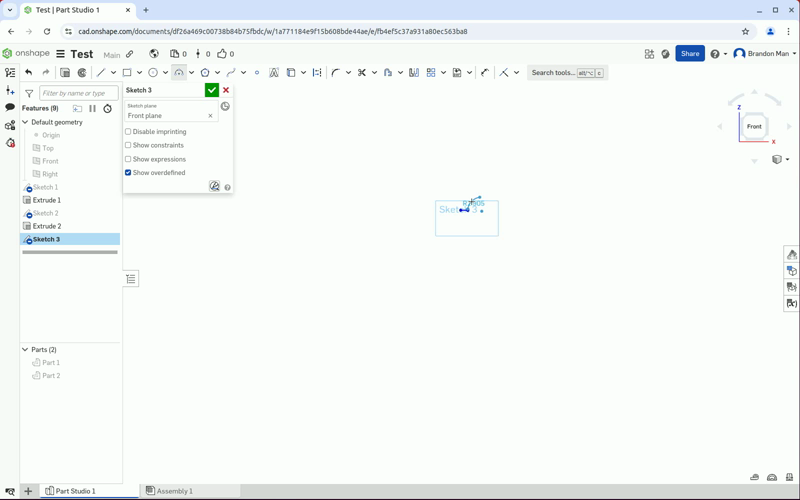
click(471, 201)
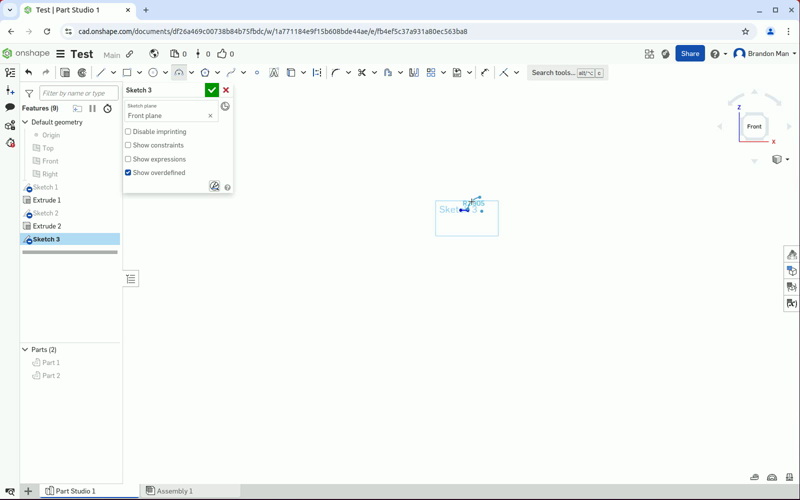
key_up(shift)
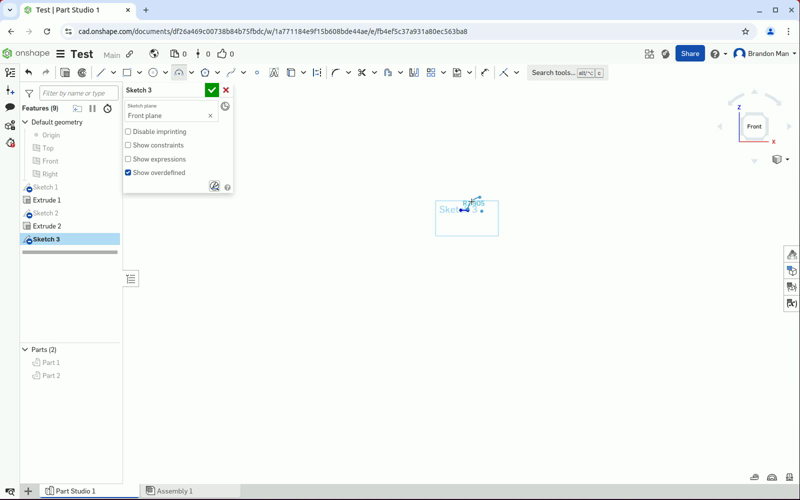
key(esc)
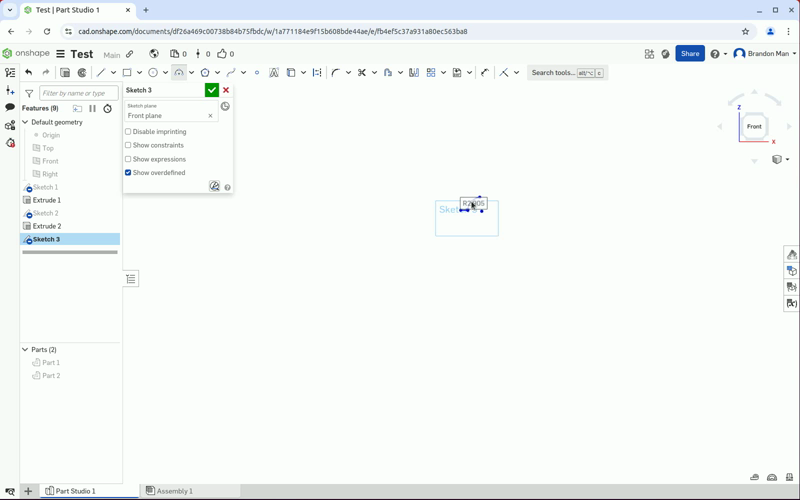
key(l)
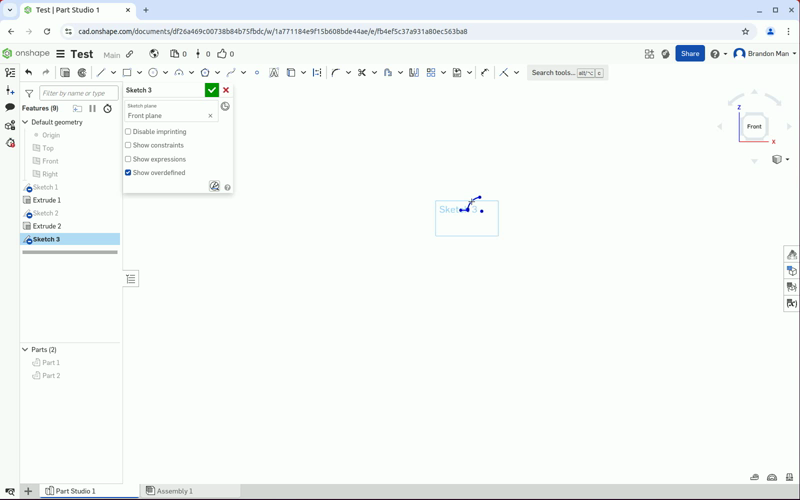
mouse_move(479, 197)
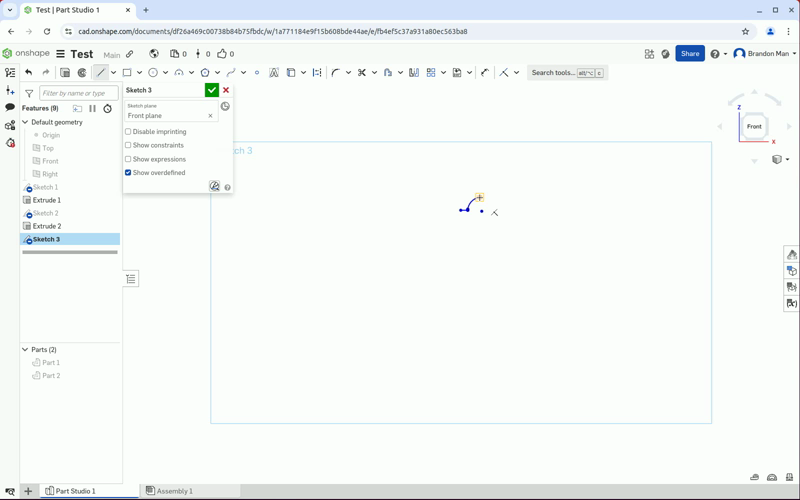
click(479, 197)
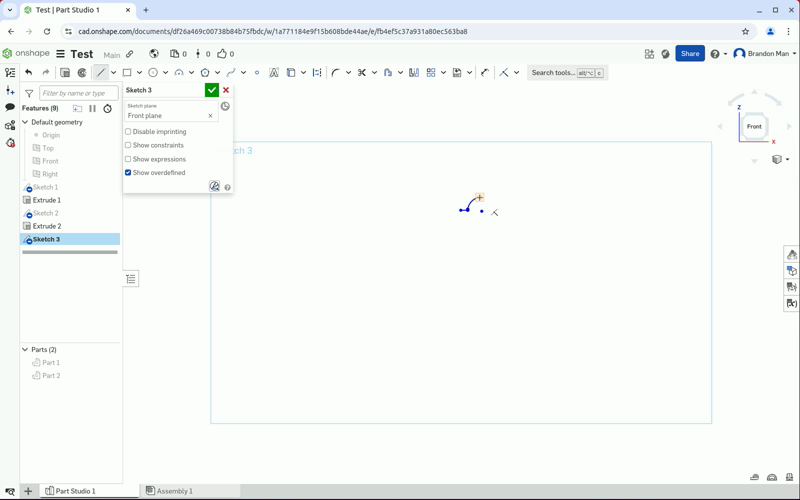
key_down(shift)
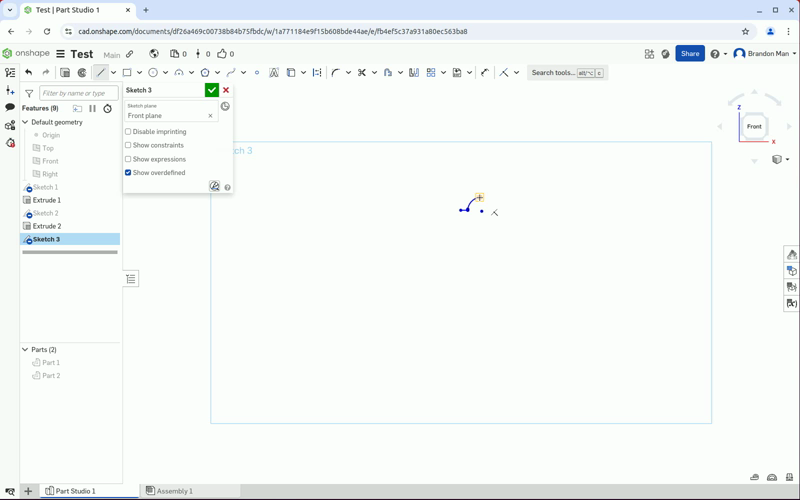
mouse_move(555, 192)
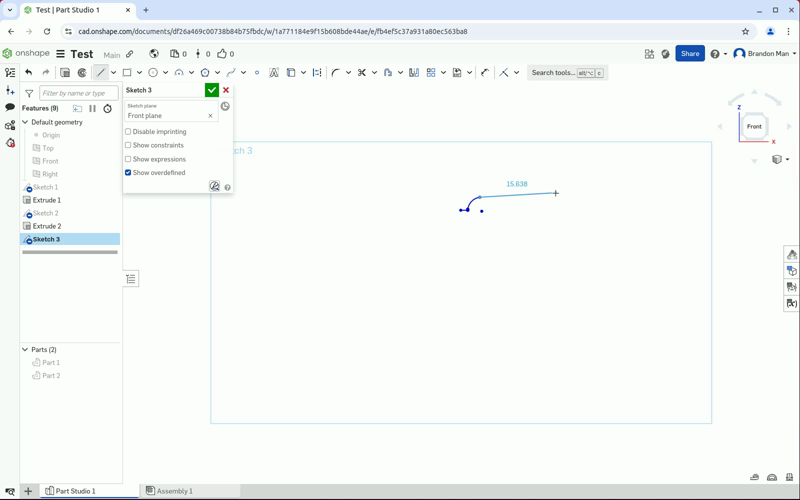
click(555, 192)
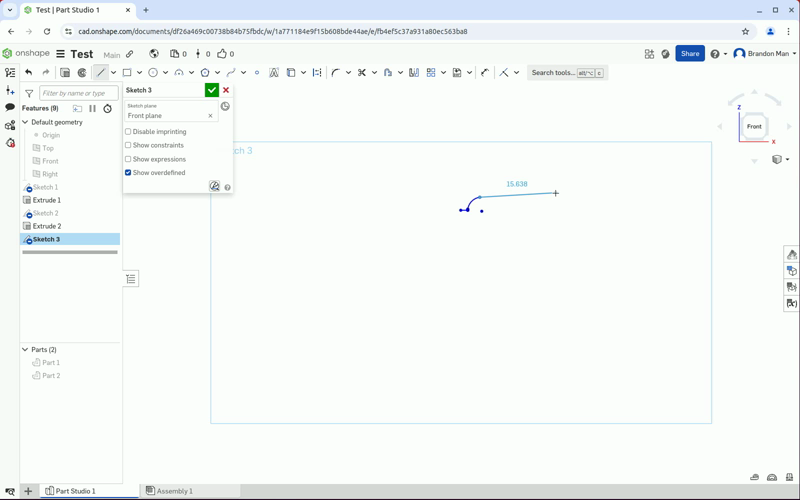
key_up(shift)
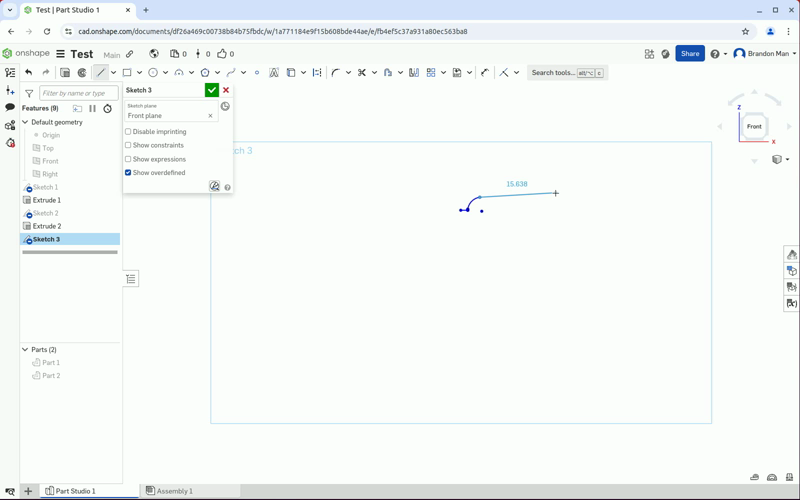
key(esc)
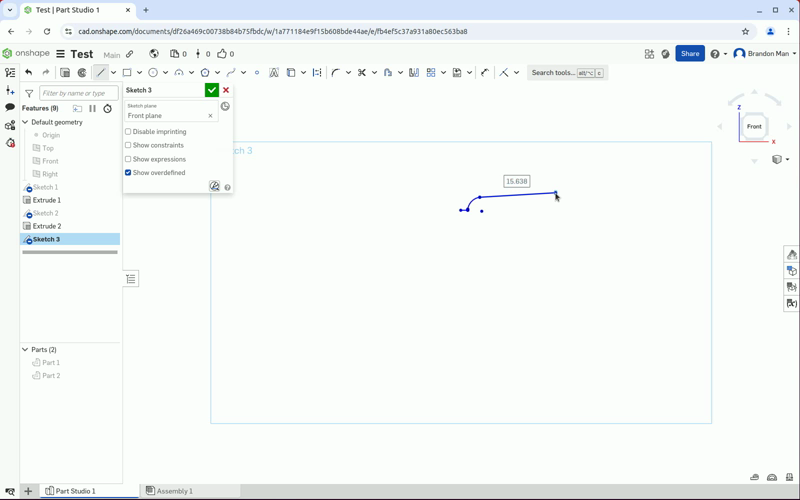
key(a)
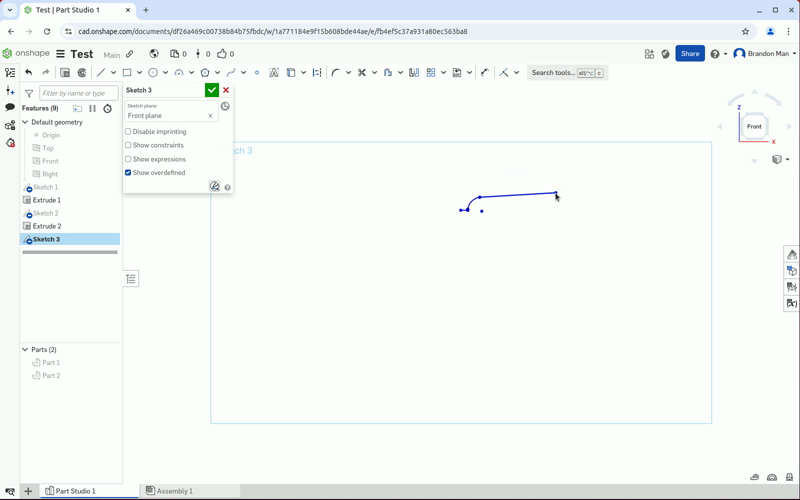
mouse_move(555, 192)
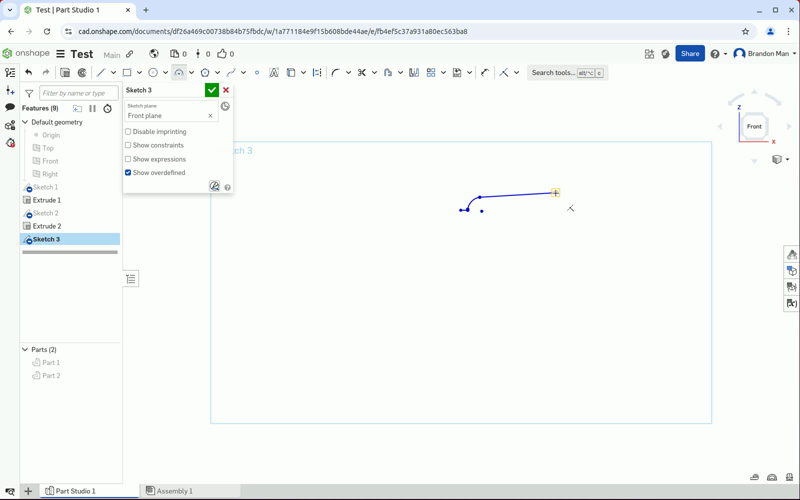
click(555, 192)
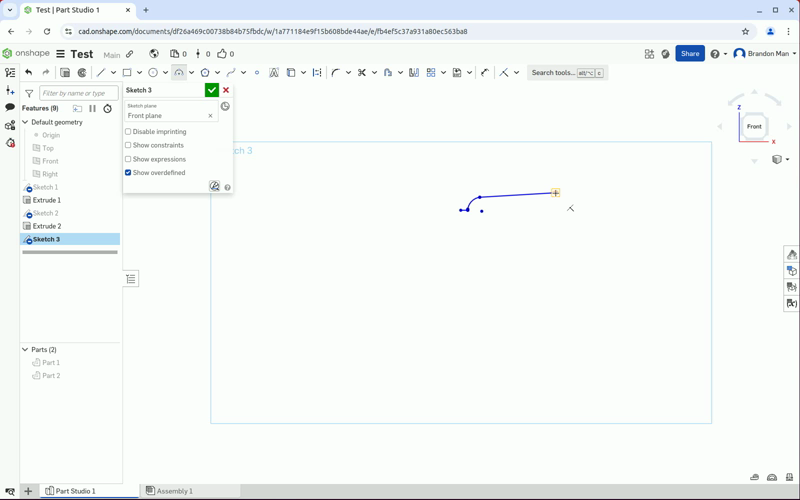
key_down(shift)
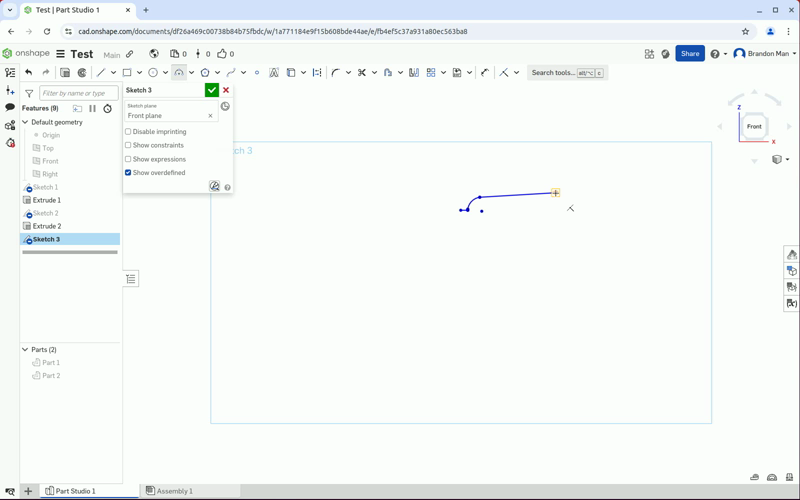
mouse_move(562, 189)
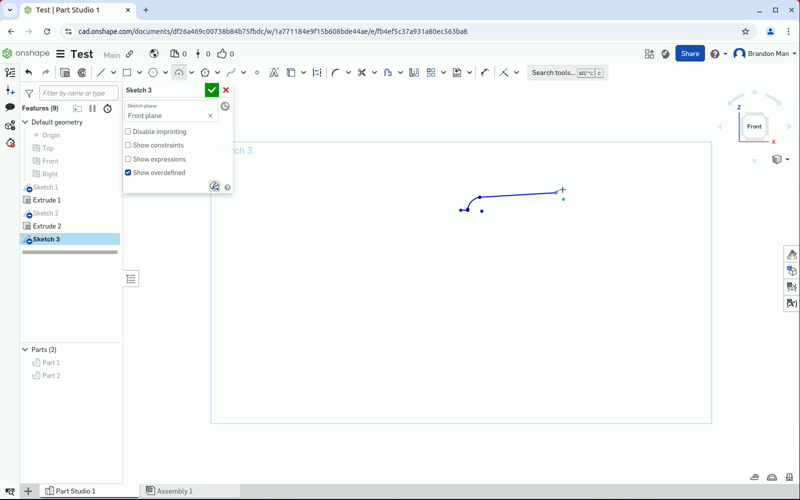
click(562, 189)
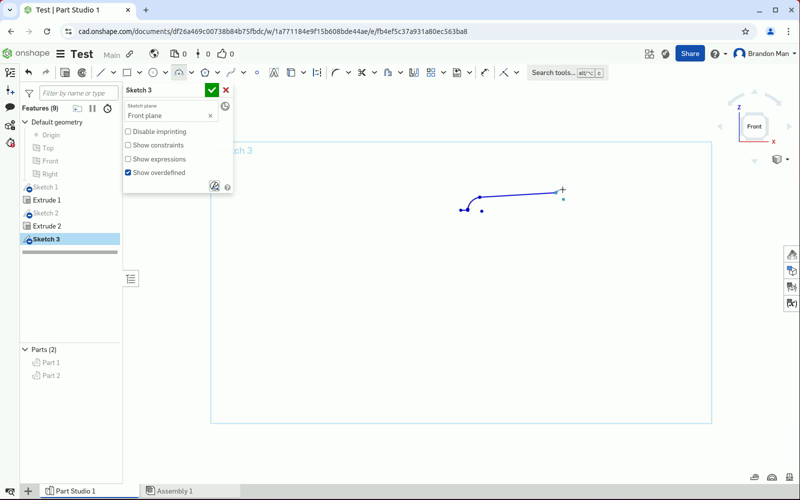
mouse_move(559, 191)
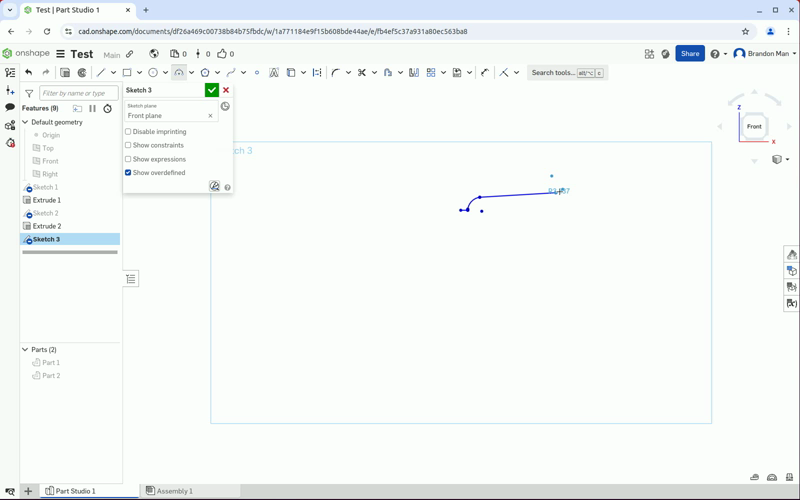
scroll(6)
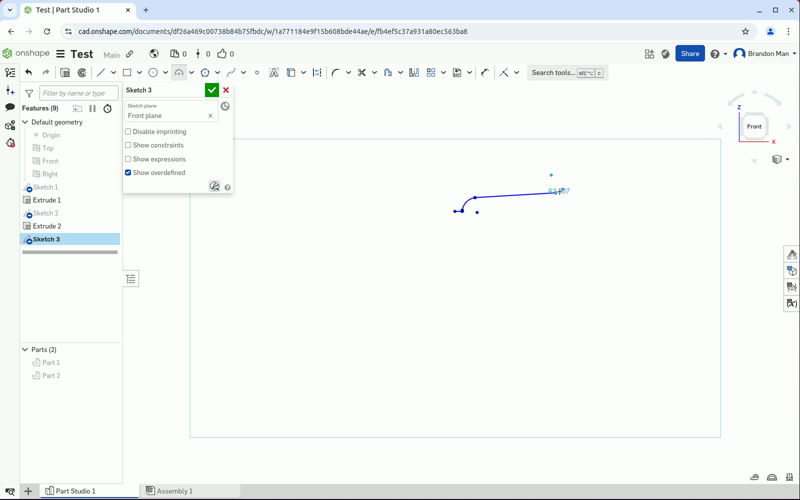
scroll(6)
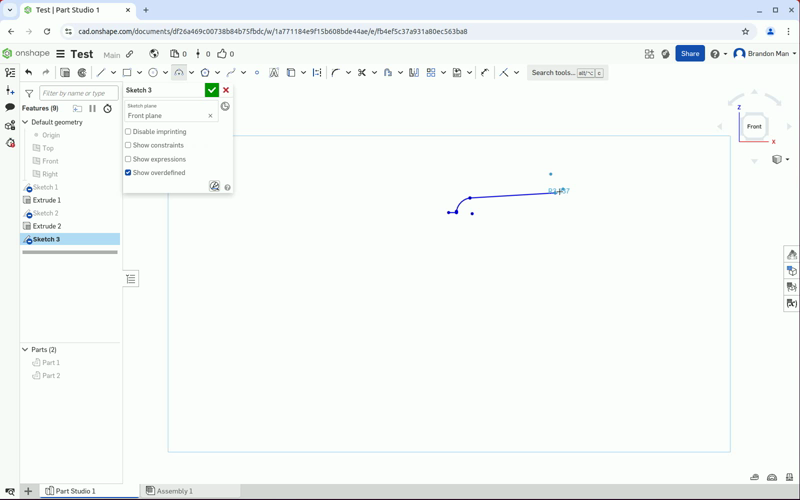
scroll(6)
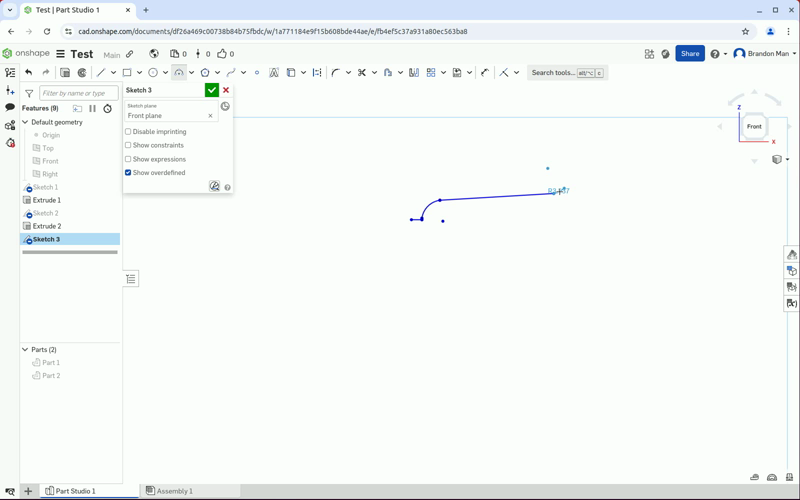
scroll(6)
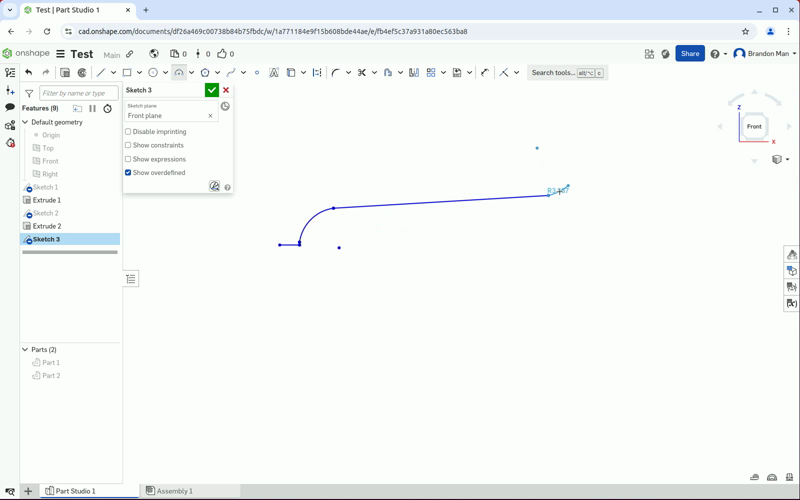
scroll(6)
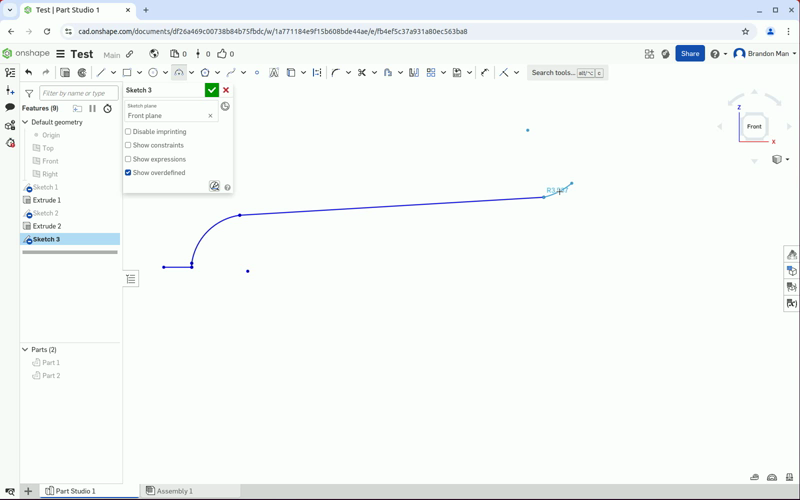
scroll(6)
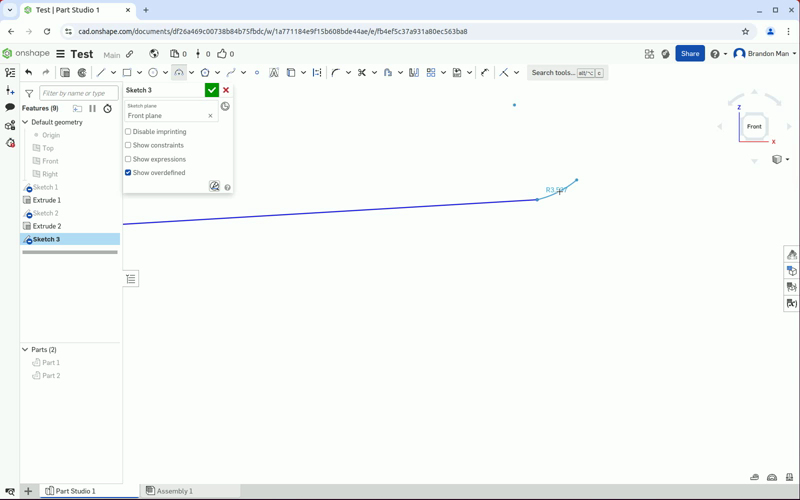
scroll(6)
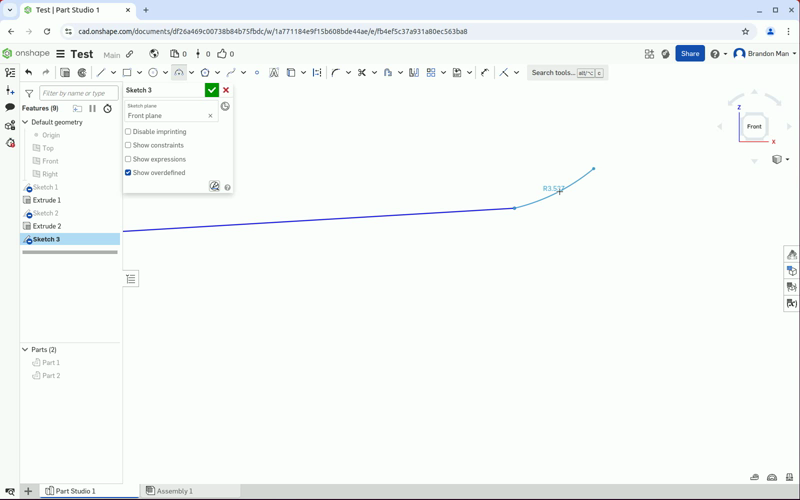
click(559, 191)
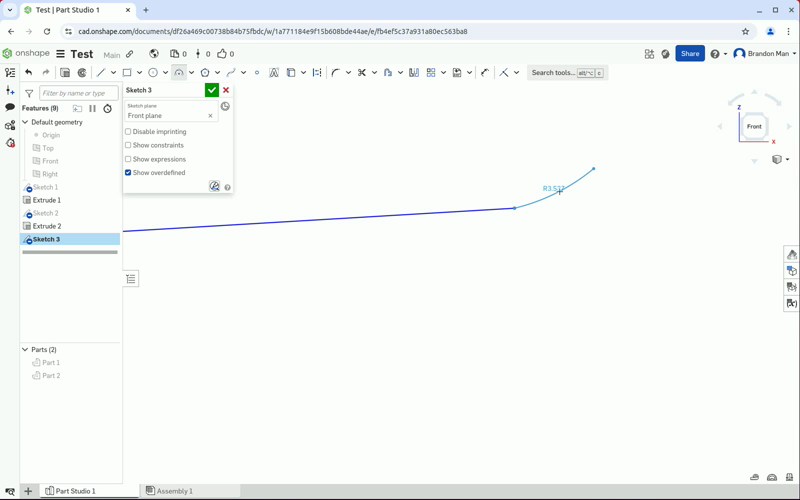
scroll(-6)
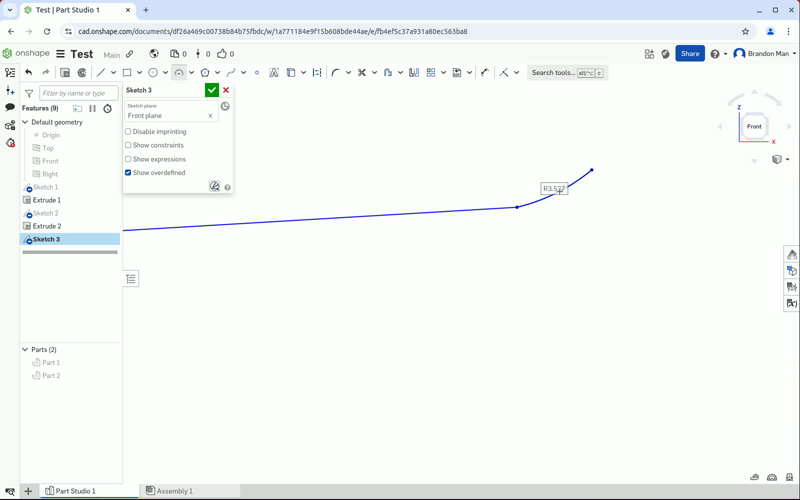
scroll(-6)
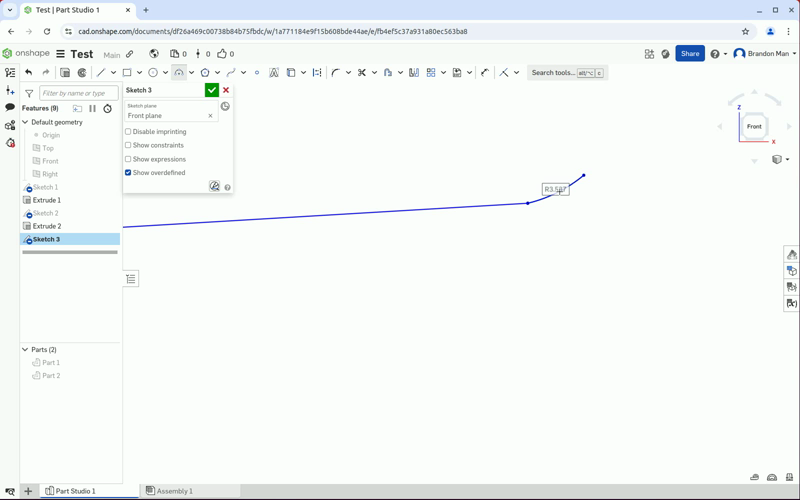
scroll(-6)
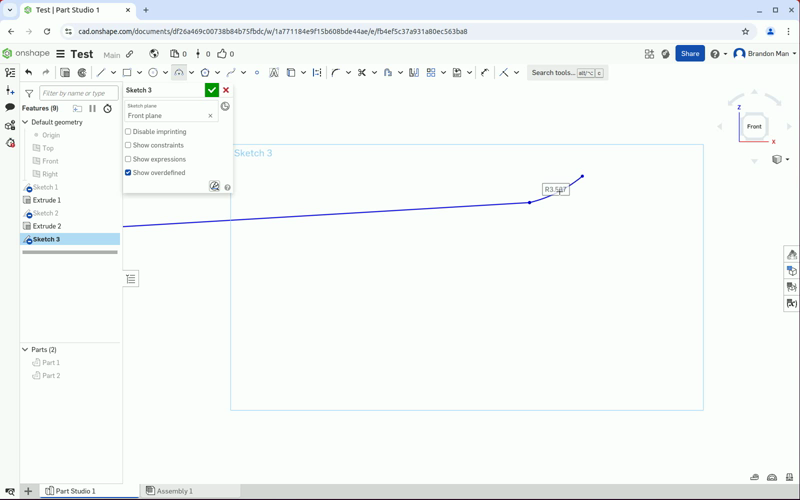
scroll(-6)
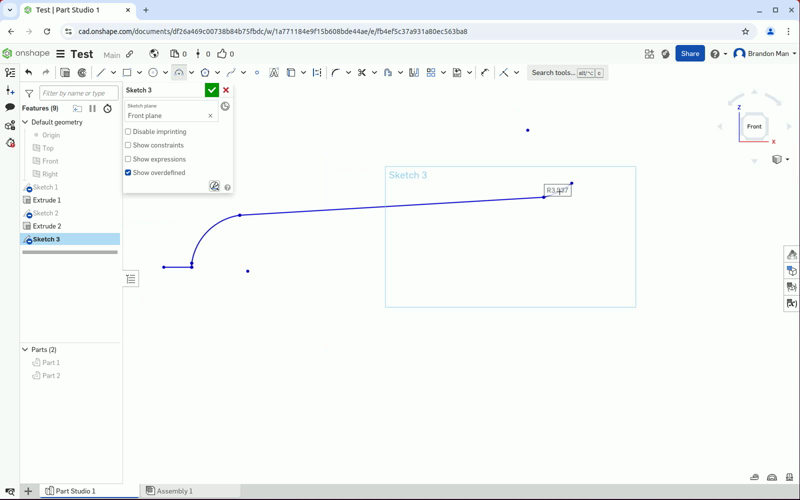
scroll(-6)
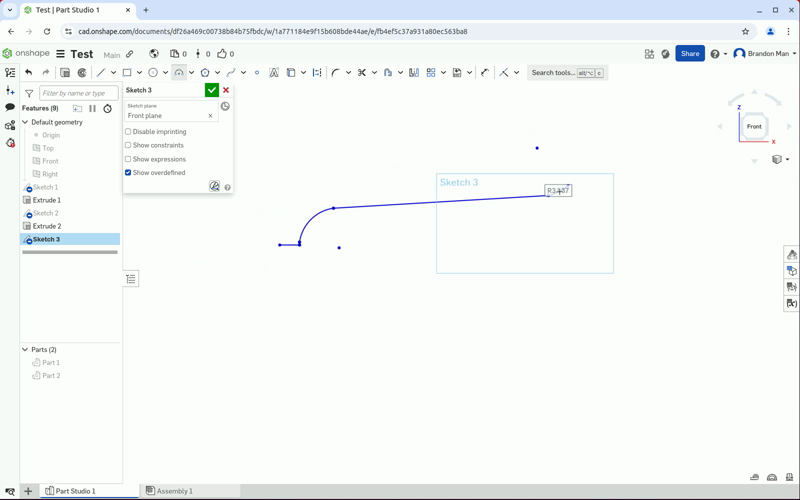
scroll(-6)
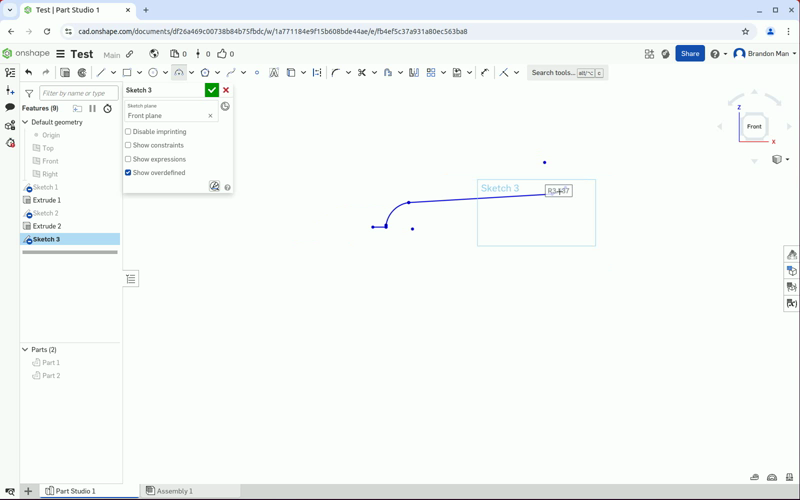
scroll(-6)
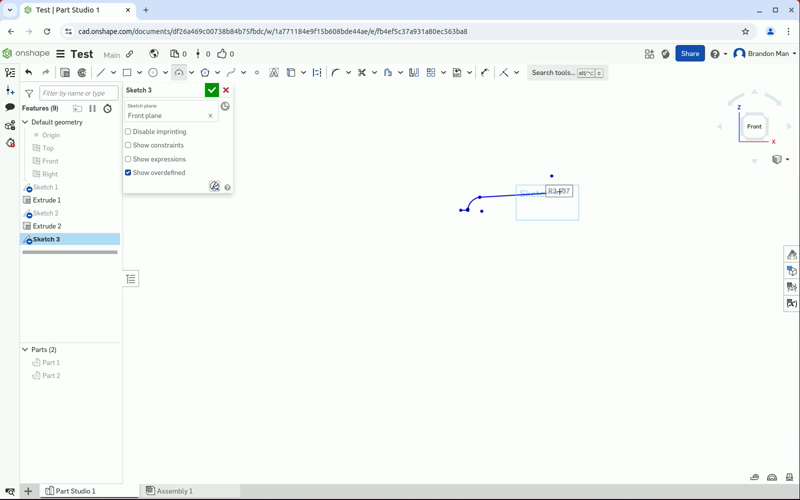
key_up(shift)
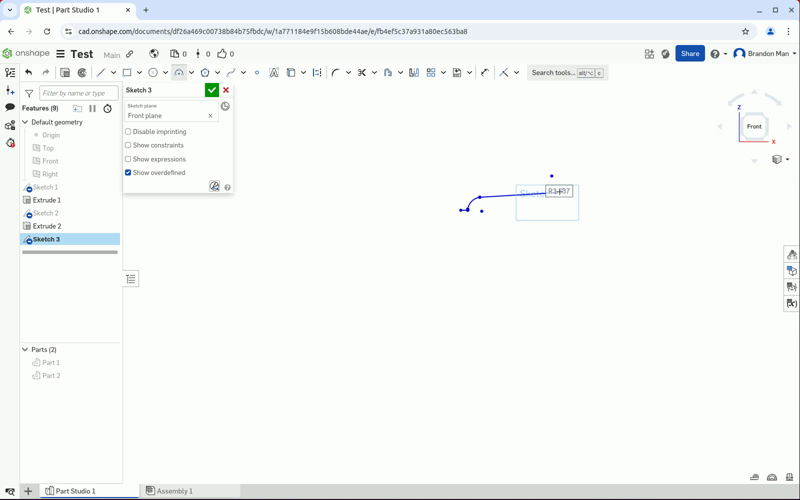
key(esc)
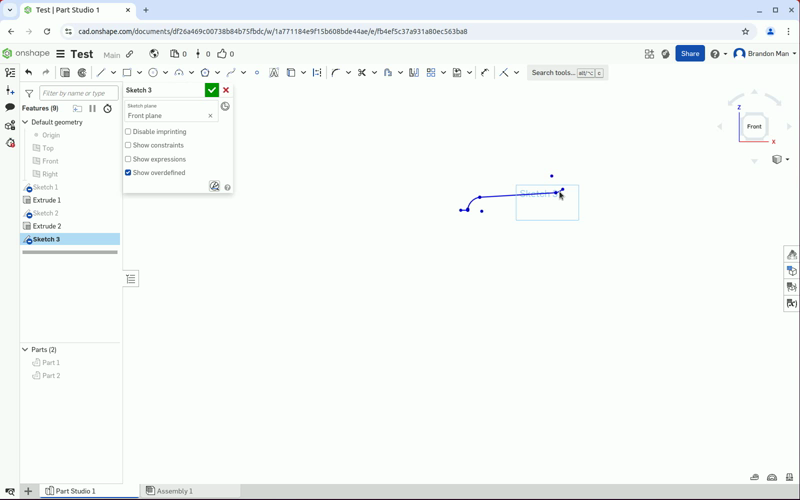
key(l)
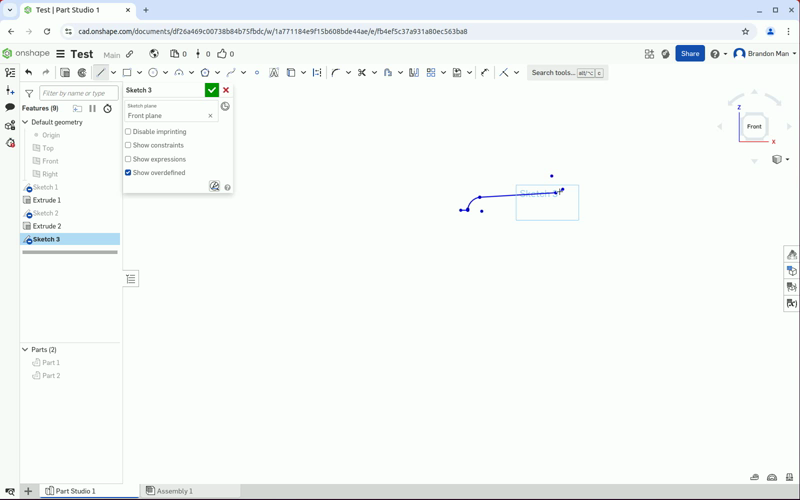
mouse_move(562, 189)
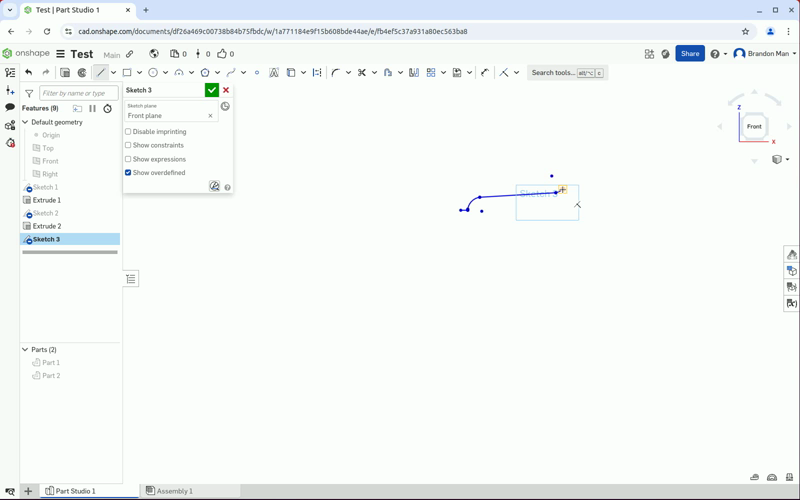
scroll(6)
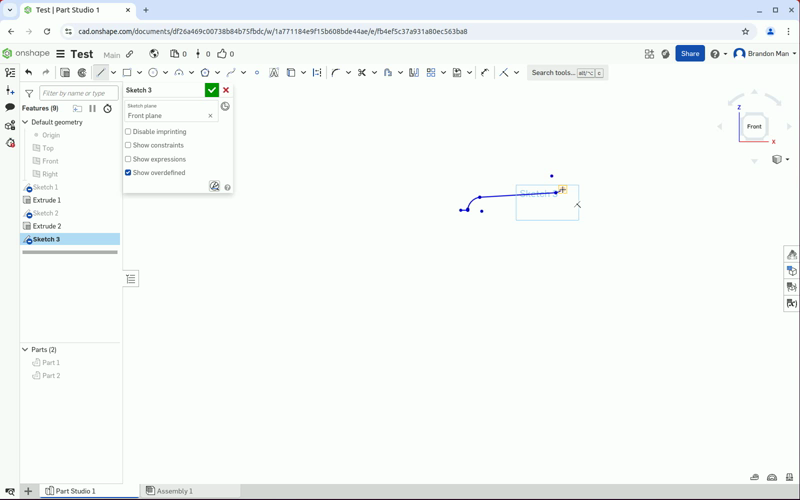
scroll(6)
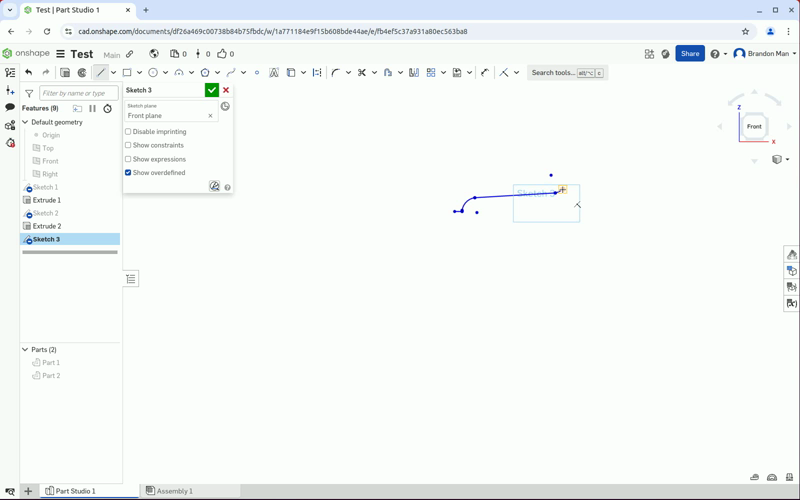
scroll(6)
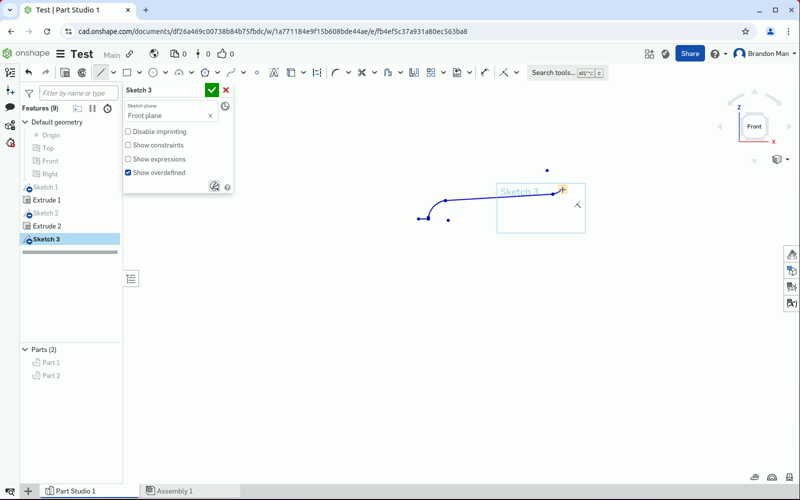
scroll(6)
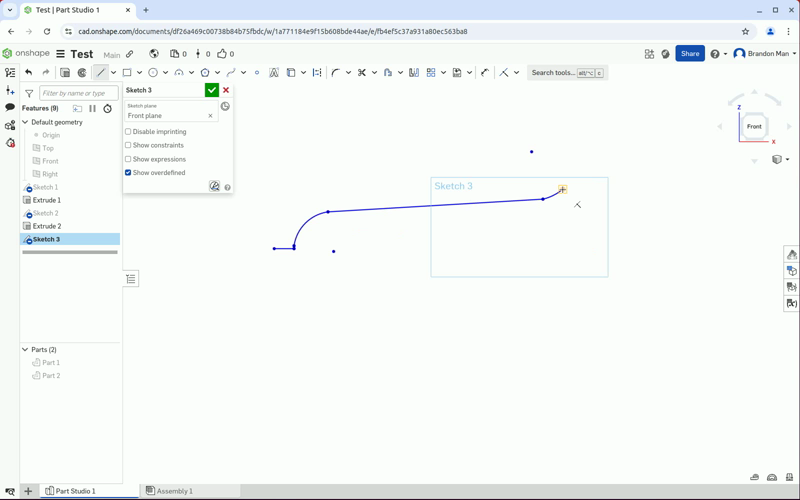
scroll(6)
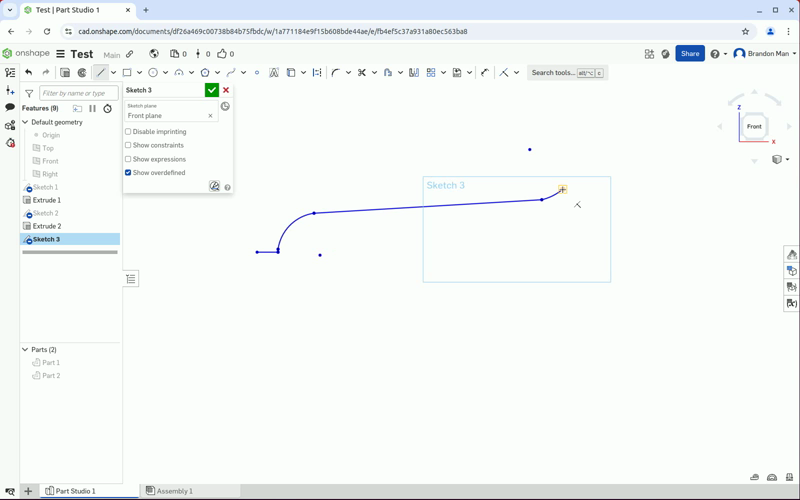
scroll(6)
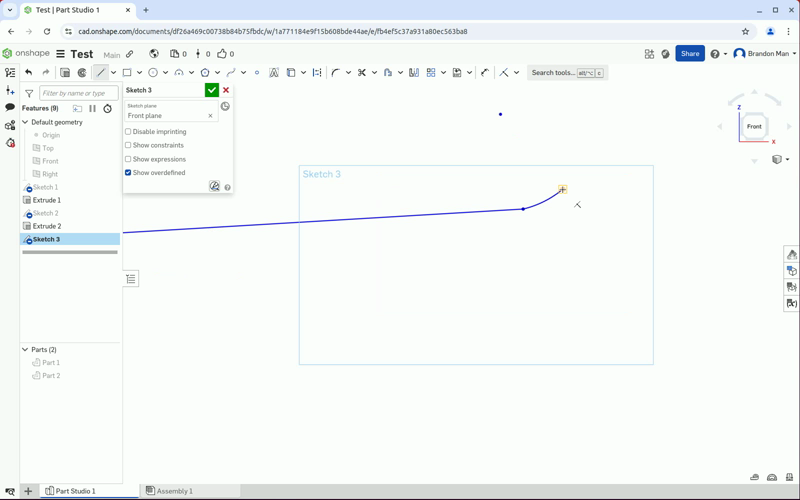
scroll(6)
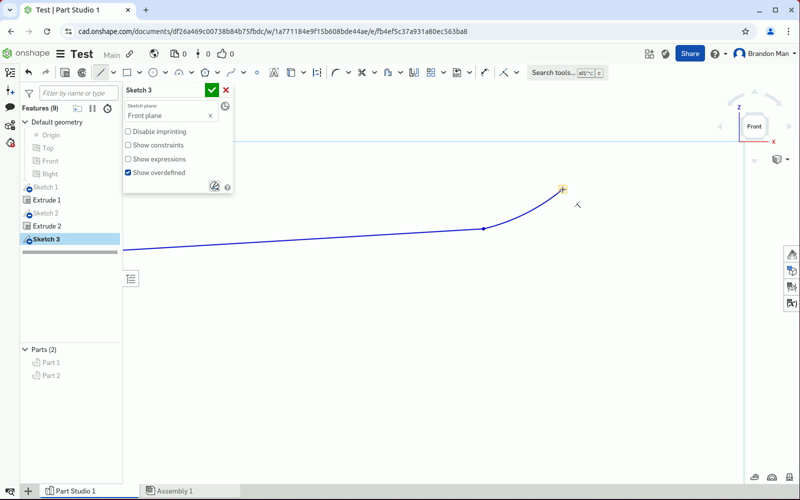
click(562, 189)
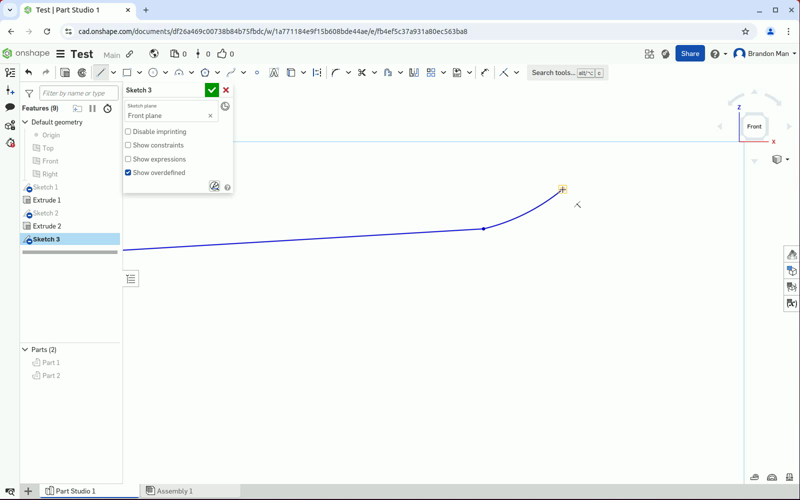
scroll(-6)
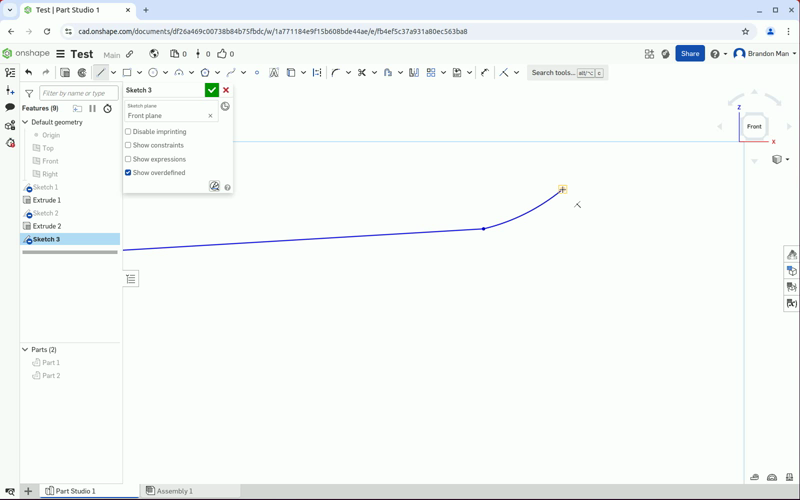
scroll(-6)
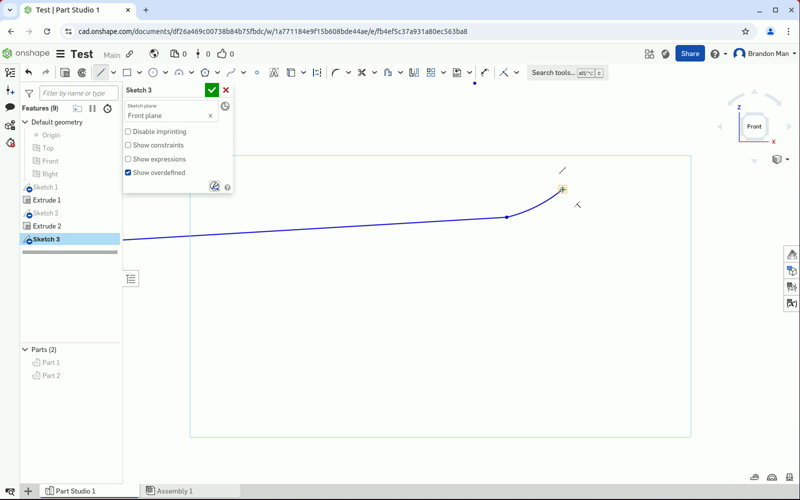
scroll(-6)
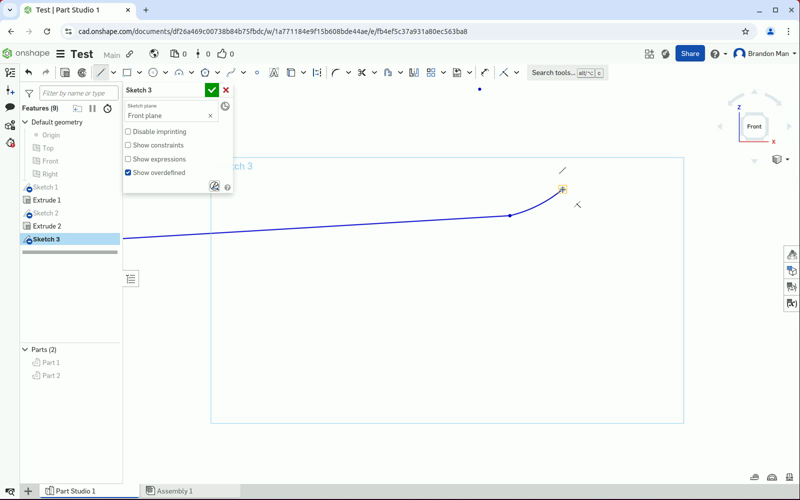
scroll(-6)
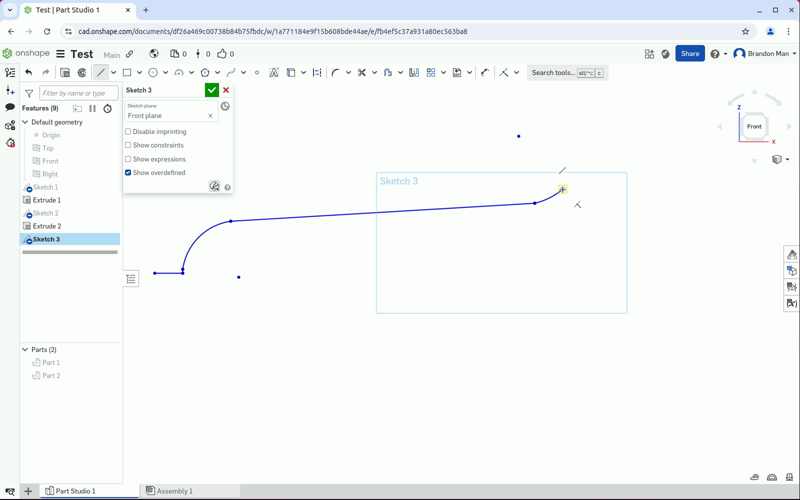
scroll(-6)
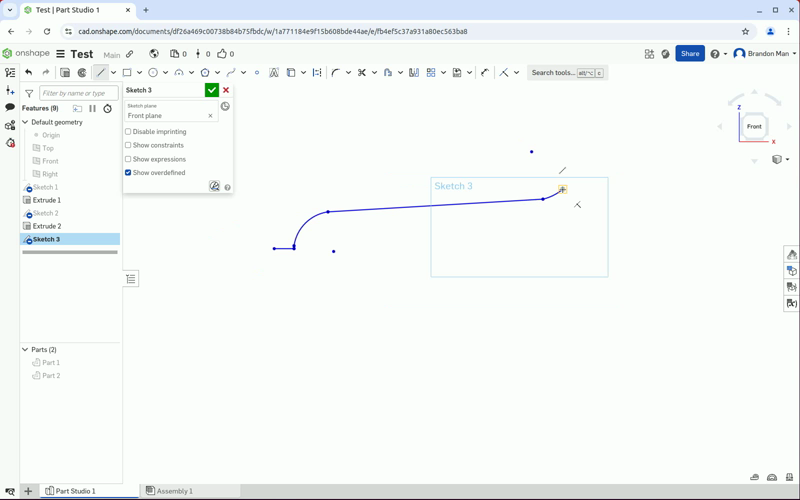
scroll(-6)
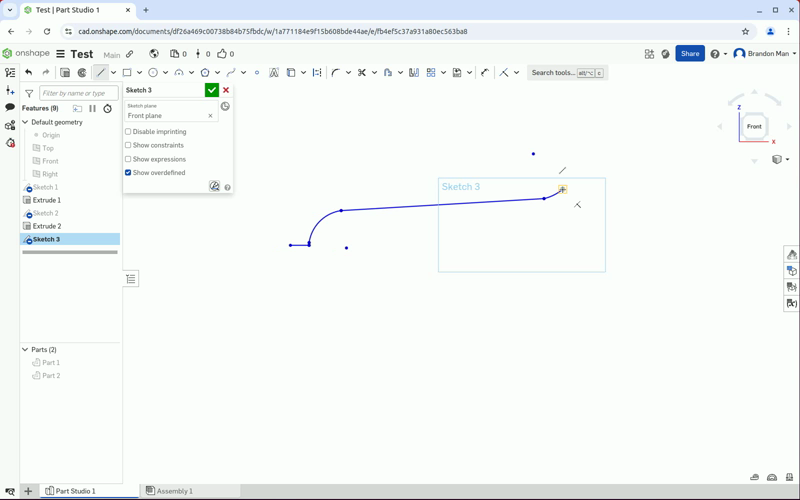
scroll(-6)
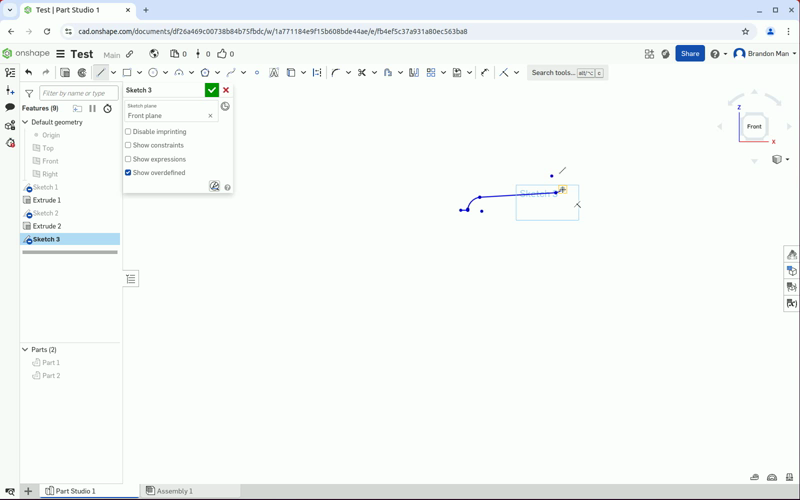
key_down(shift)
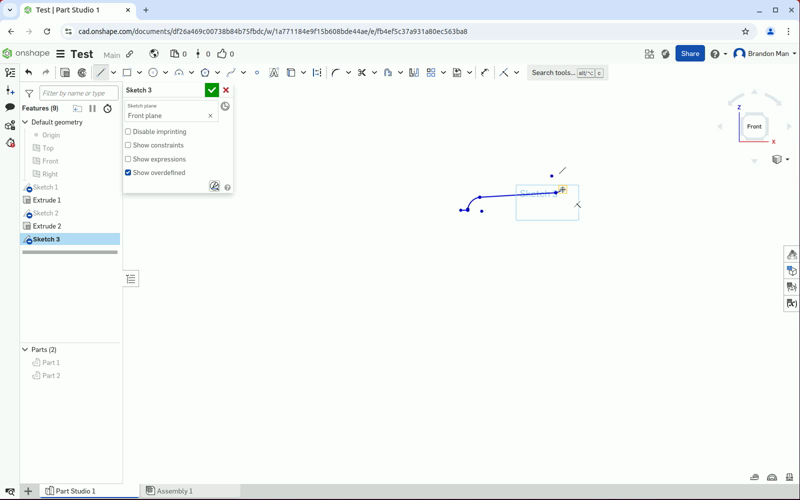
mouse_move(589, 189)
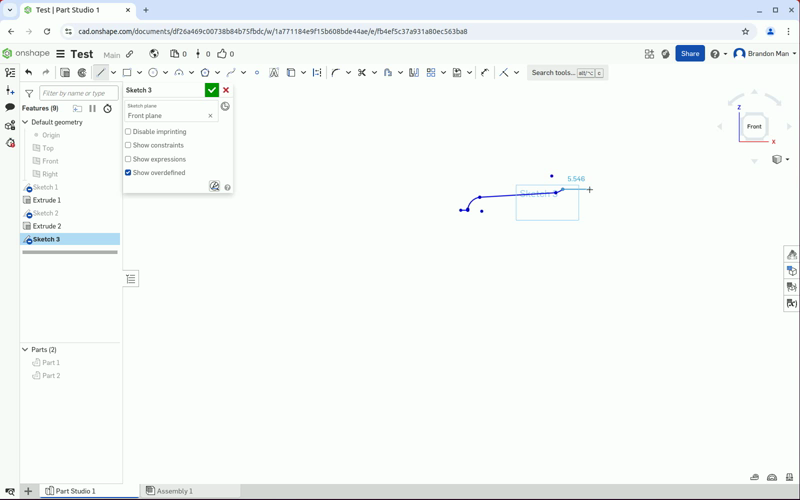
mouse_move(572, 179)
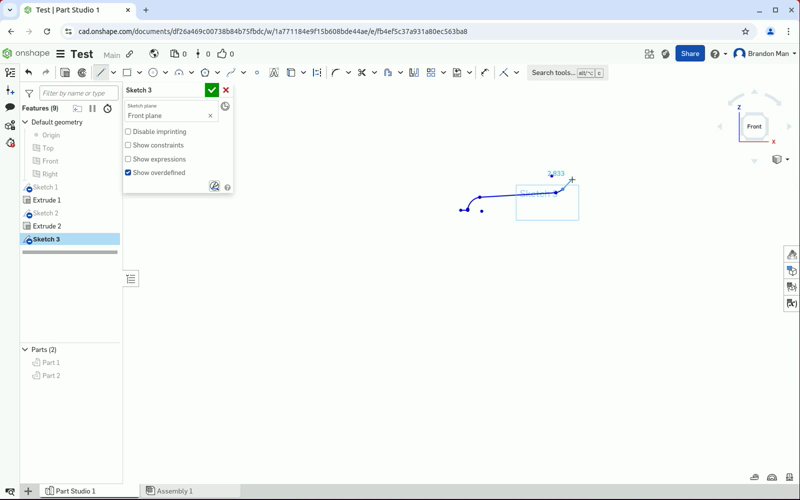
click(572, 179)
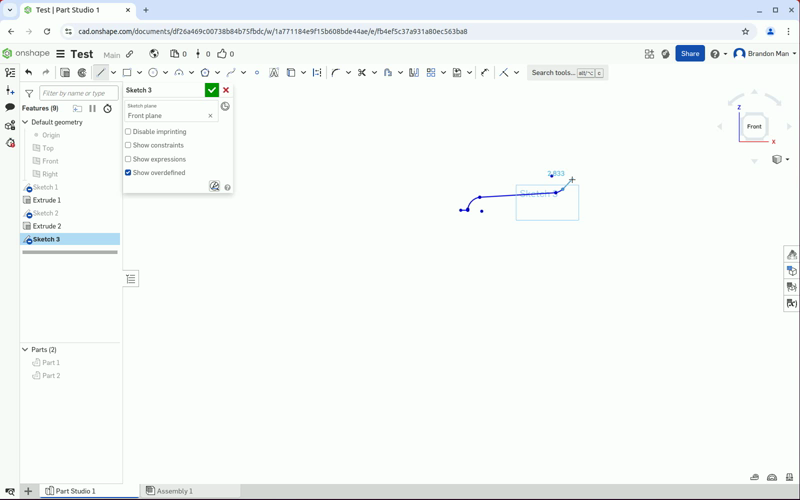
key_up(shift)
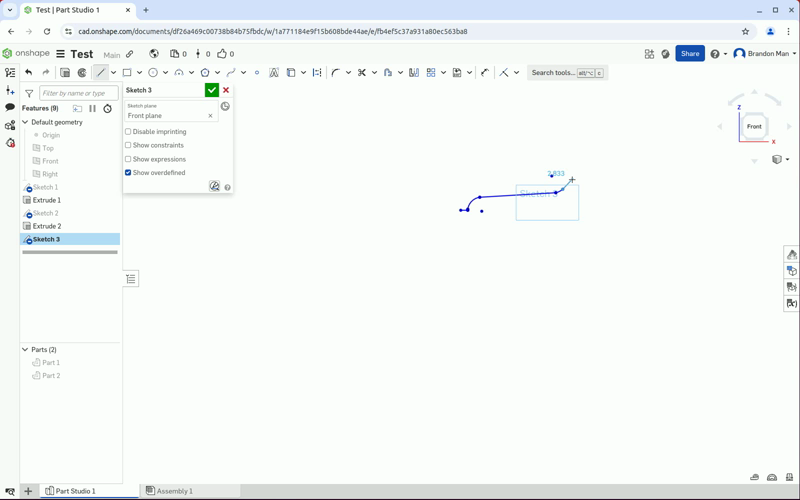
key(esc)
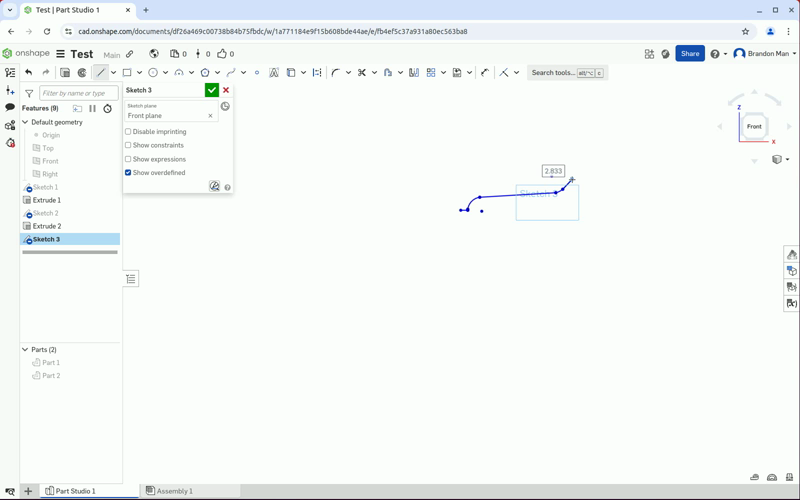
key(a)
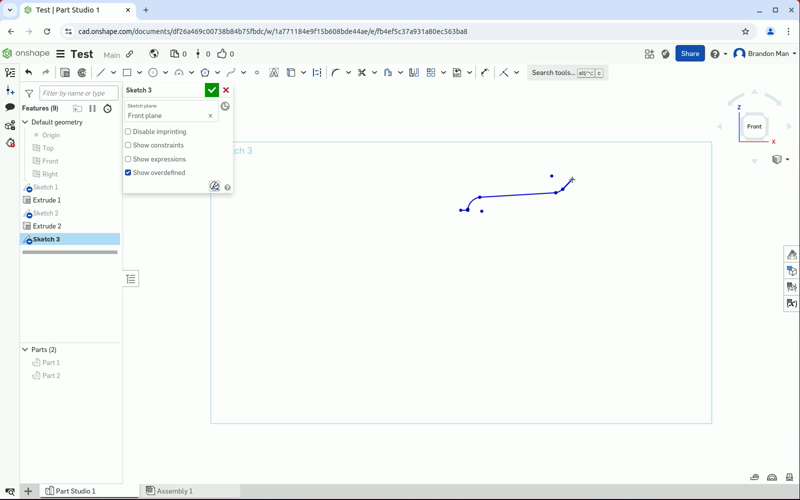
mouse_move(572, 179)
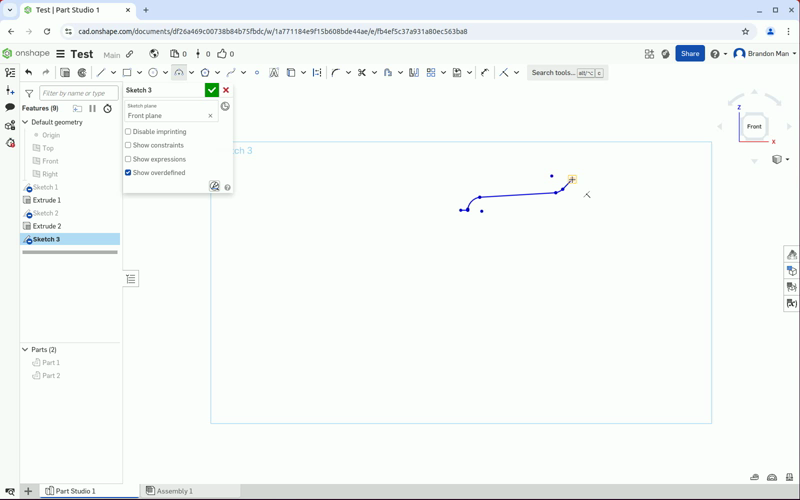
click(572, 179)
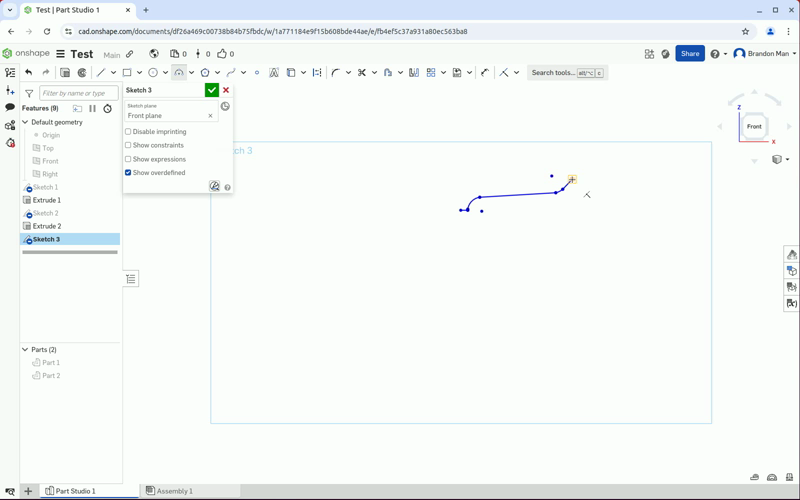
key_down(shift)
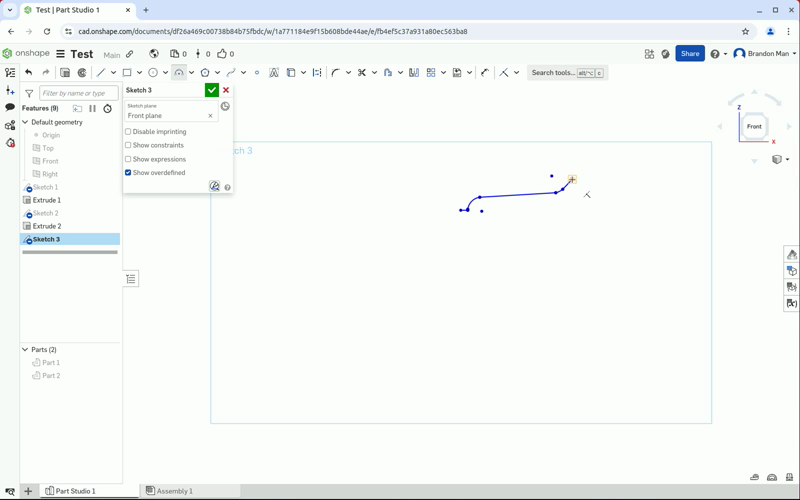
mouse_move(572, 174)
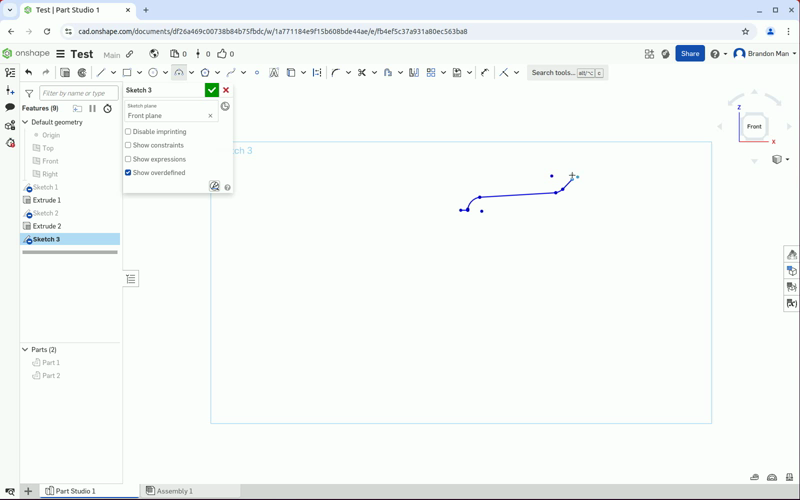
scroll(6)
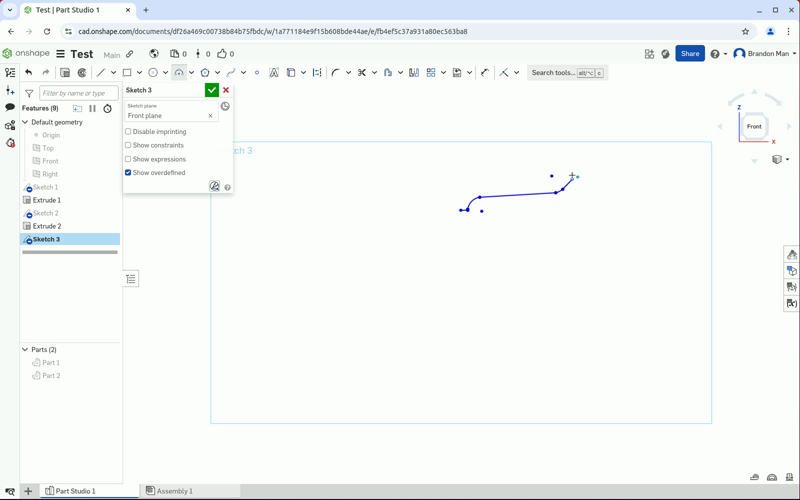
scroll(6)
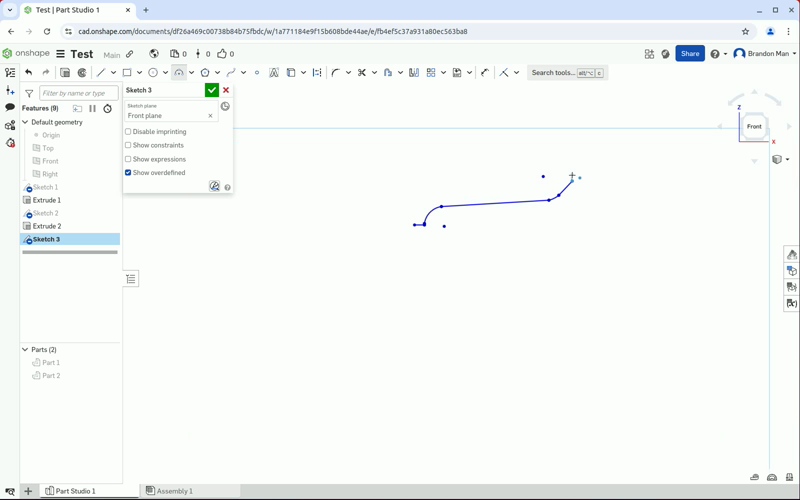
scroll(6)
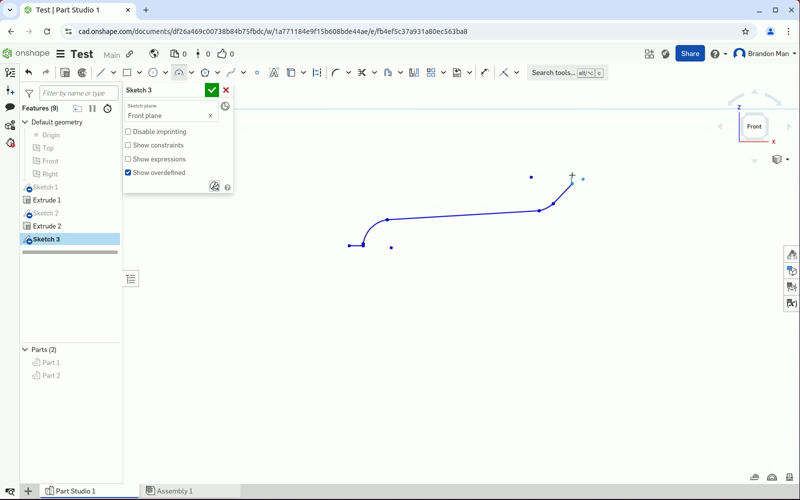
scroll(6)
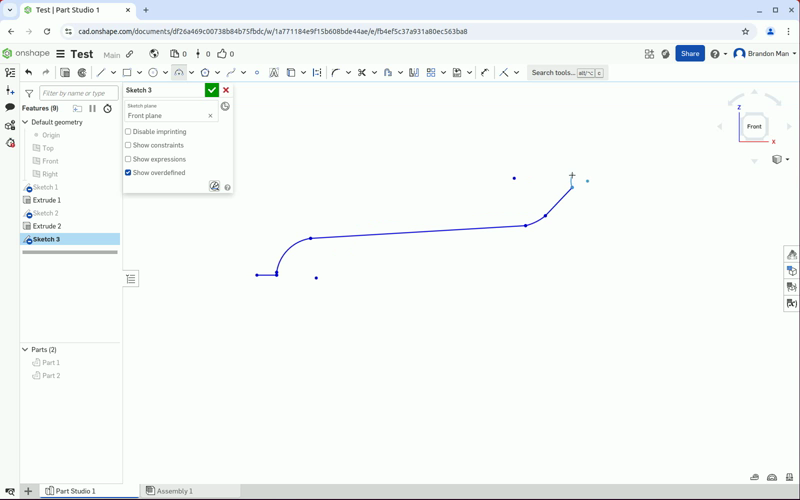
scroll(6)
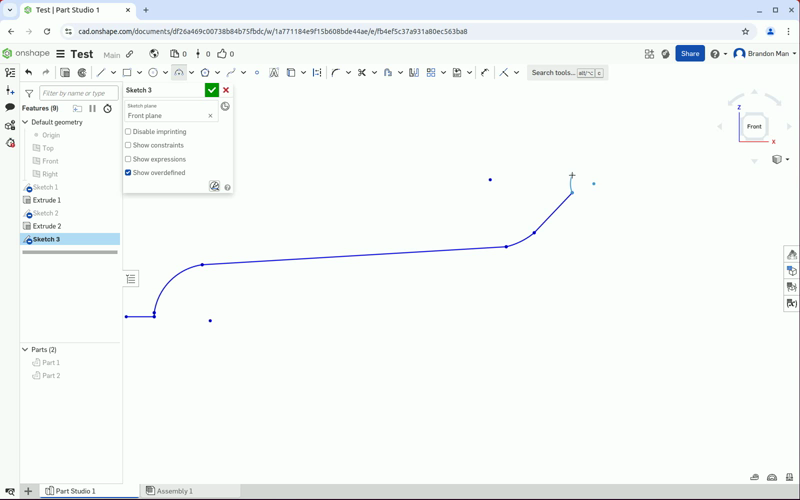
scroll(6)
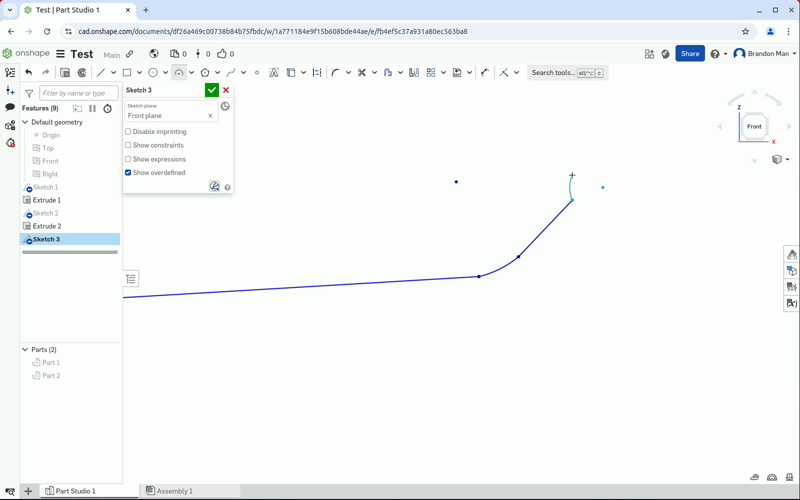
scroll(6)
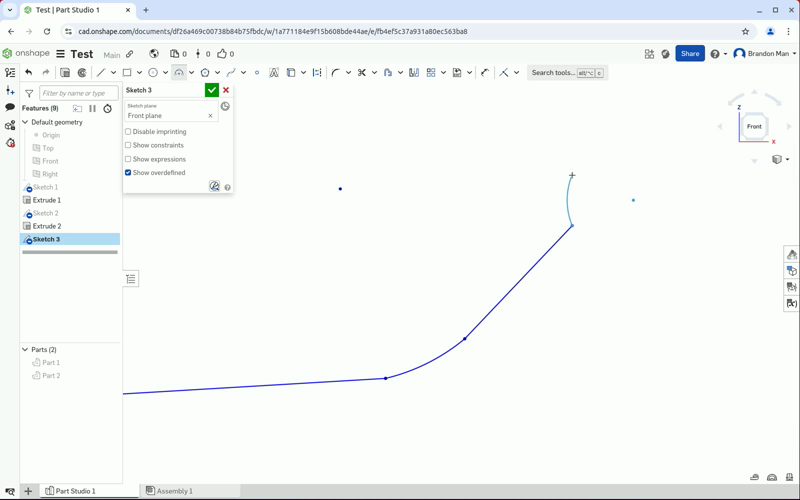
click(572, 174)
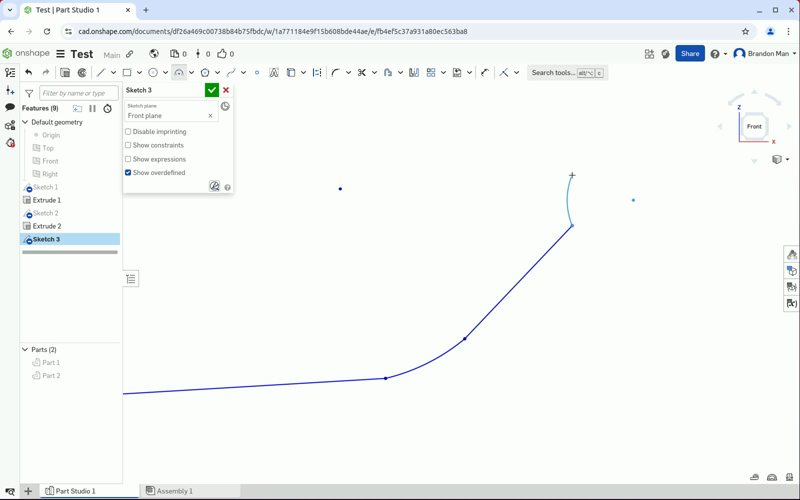
scroll(-6)
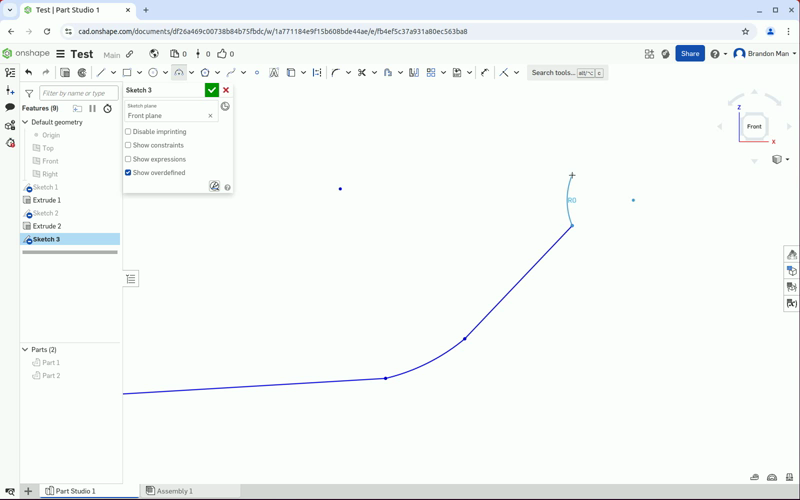
scroll(-6)
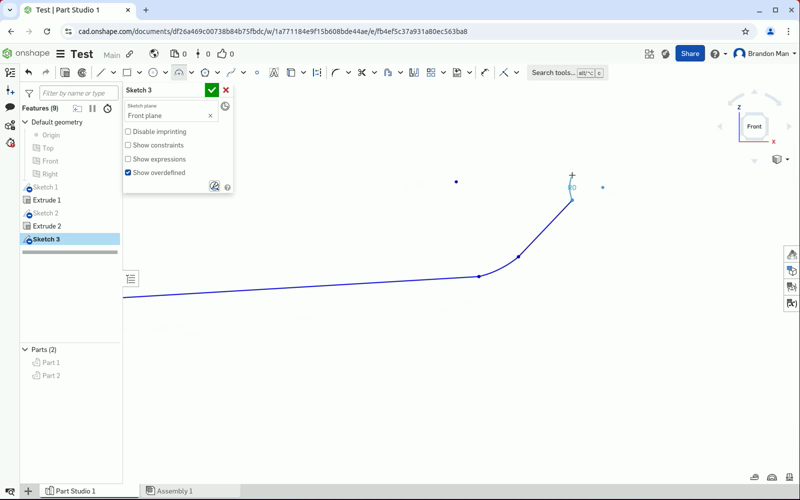
scroll(-6)
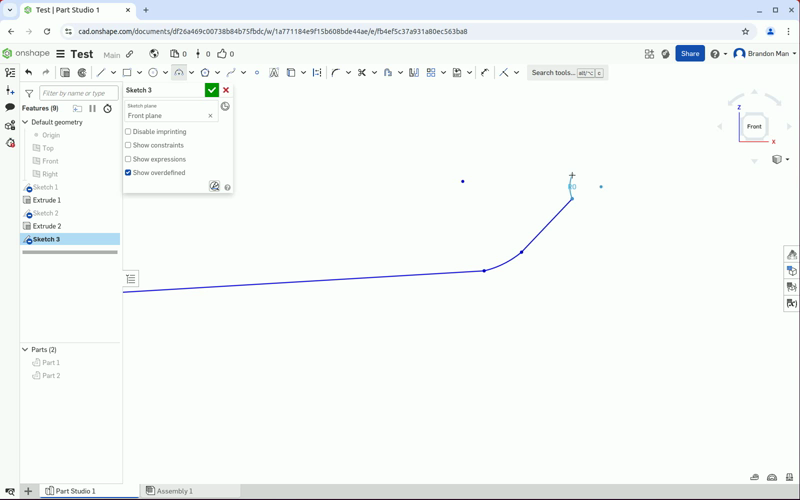
scroll(-6)
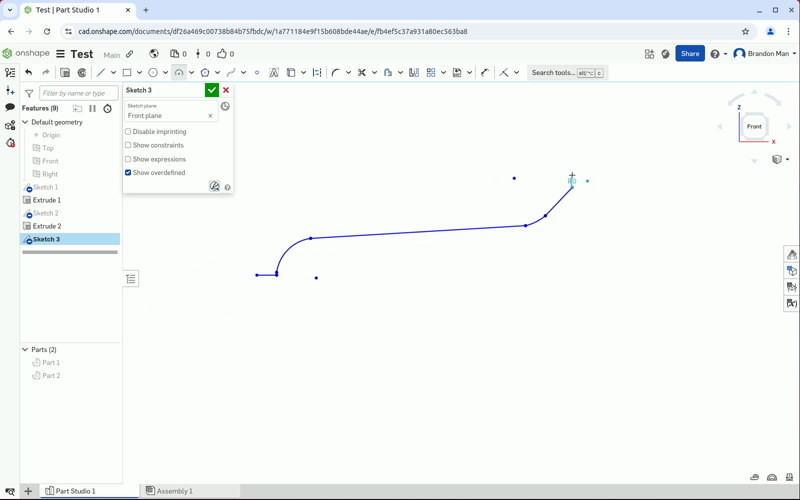
scroll(-6)
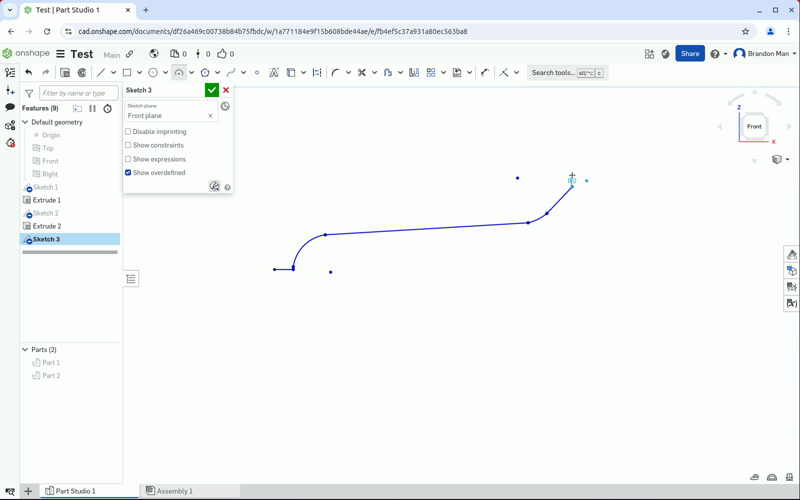
scroll(-6)
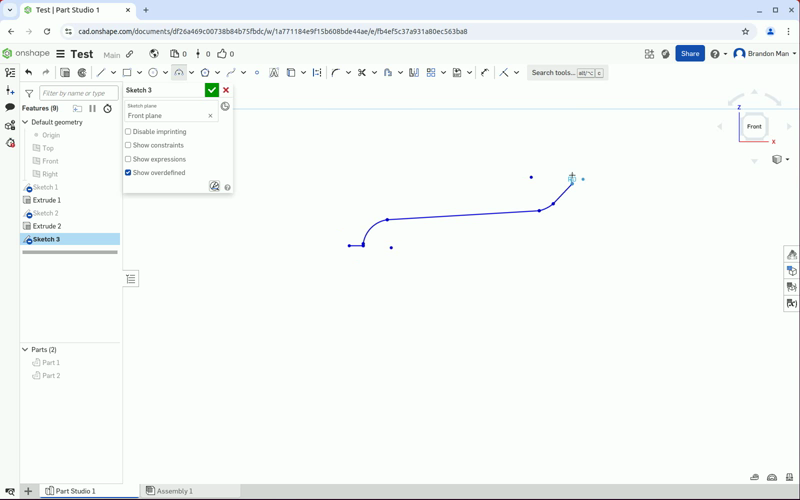
scroll(-6)
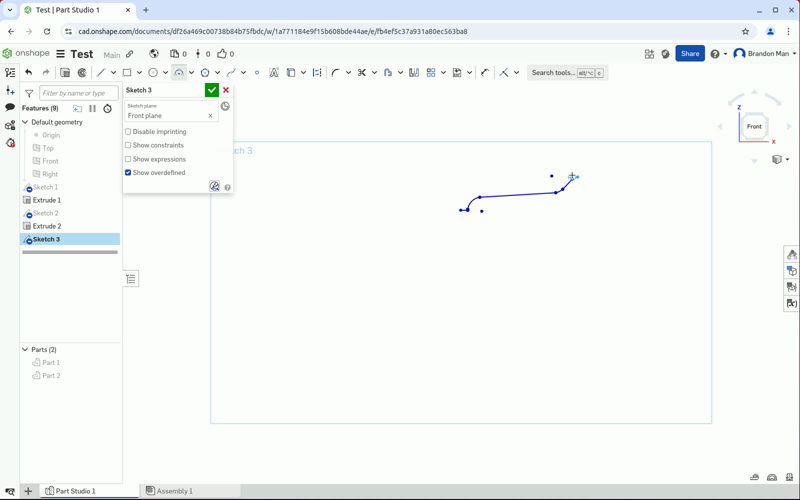
mouse_move(573, 177)
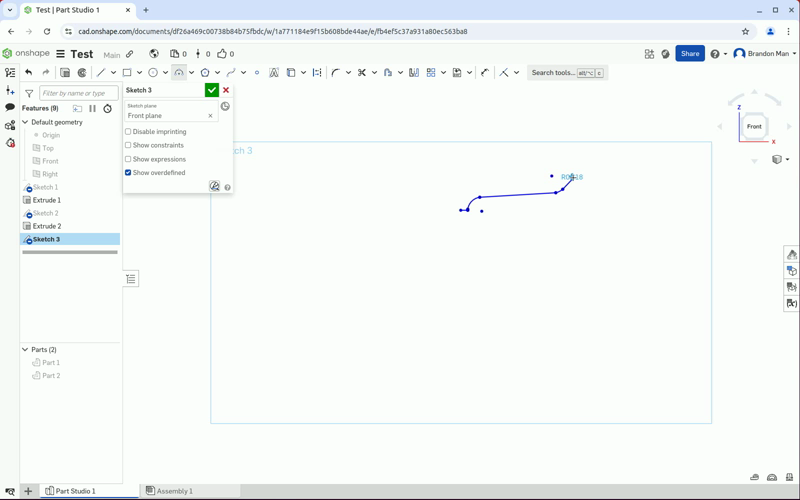
scroll(6)
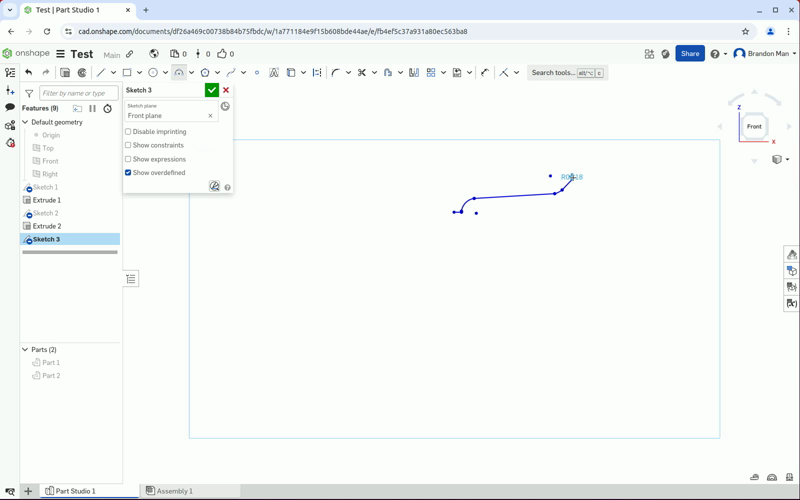
scroll(6)
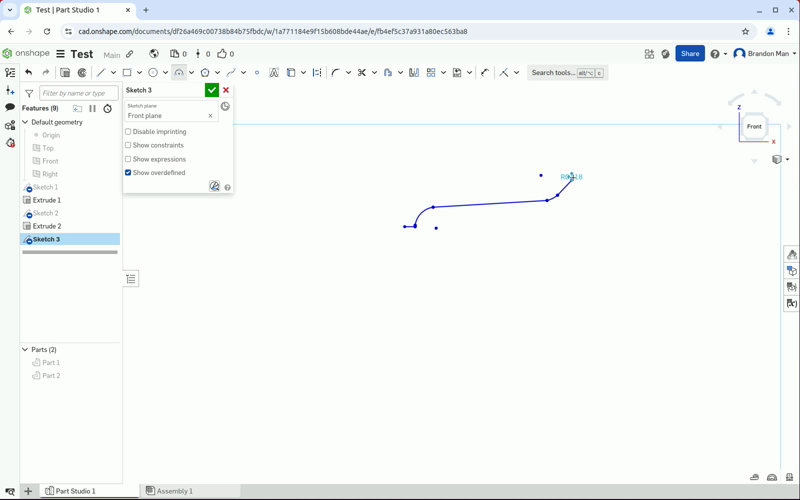
scroll(6)
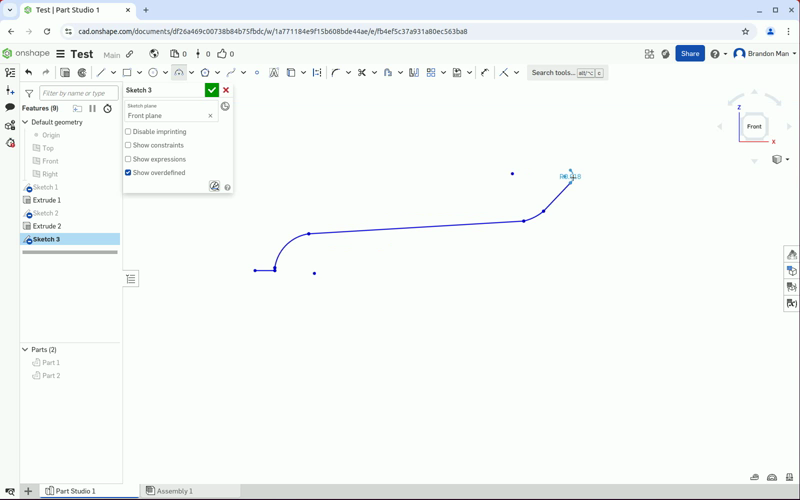
scroll(6)
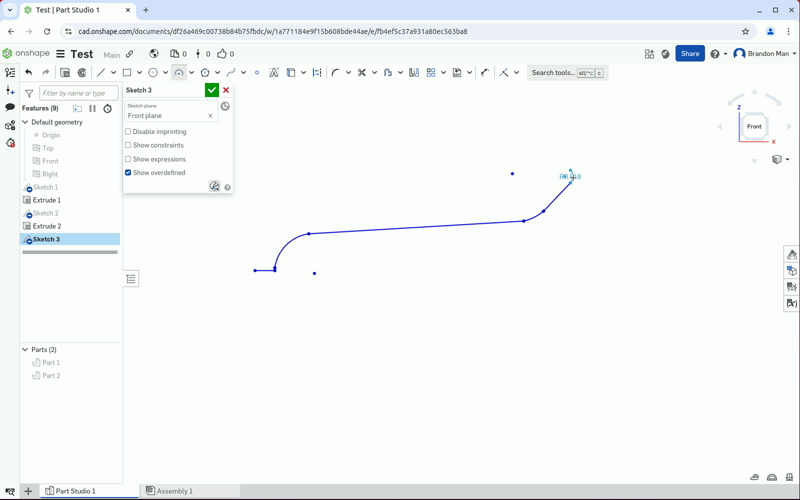
scroll(6)
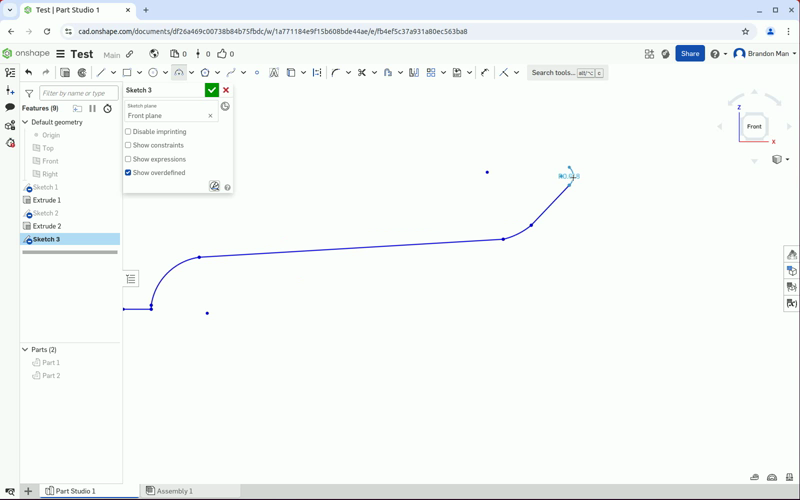
scroll(6)
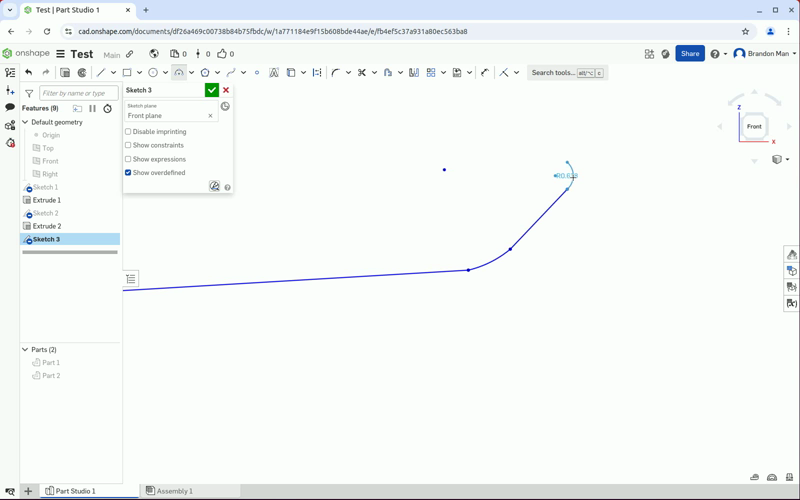
scroll(6)
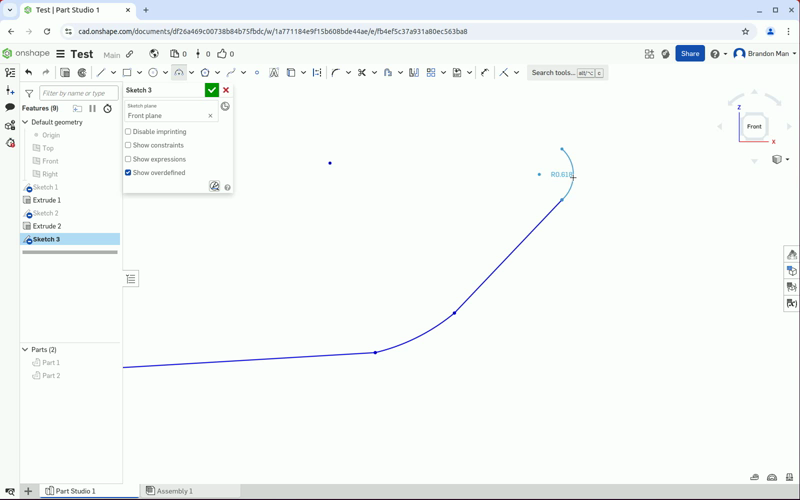
click(573, 177)
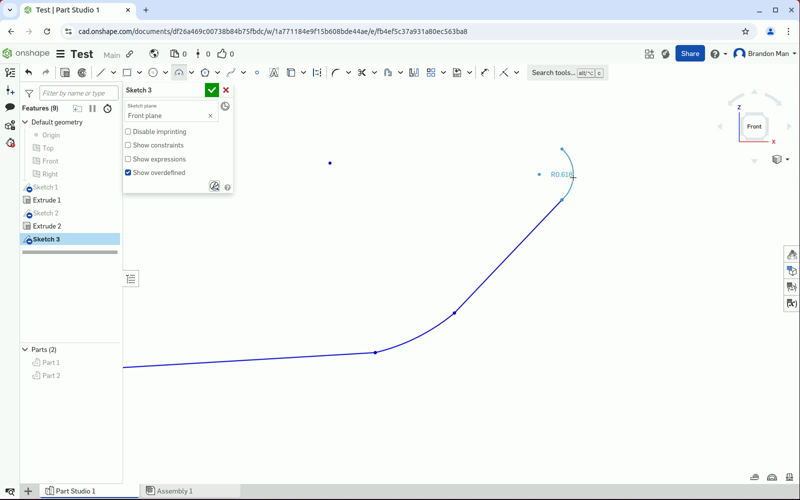
scroll(-6)
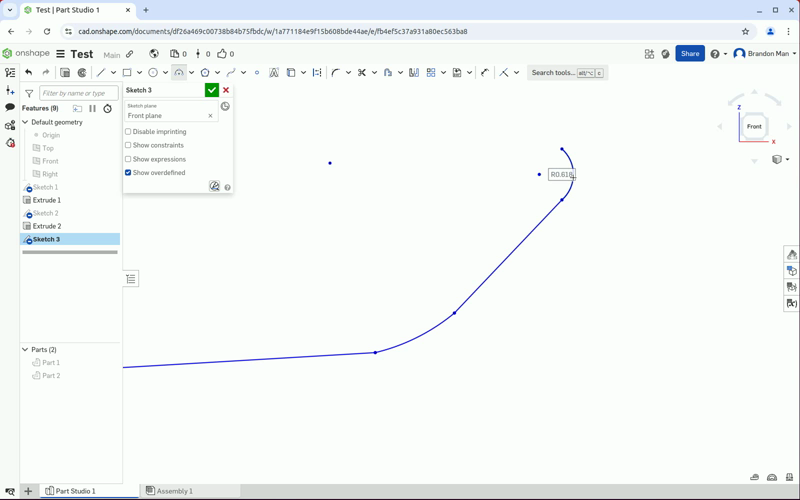
scroll(-6)
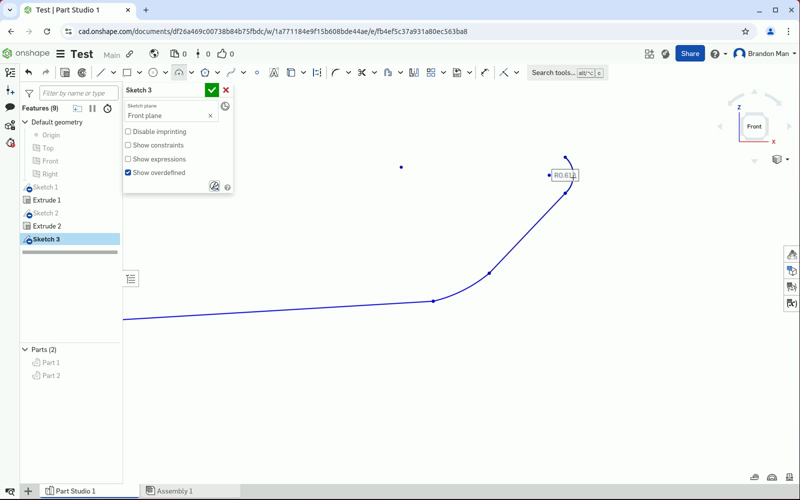
scroll(-6)
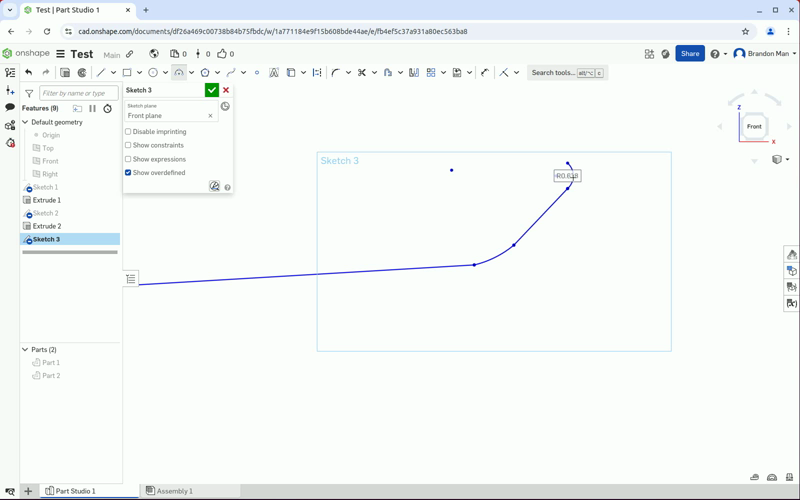
scroll(-6)
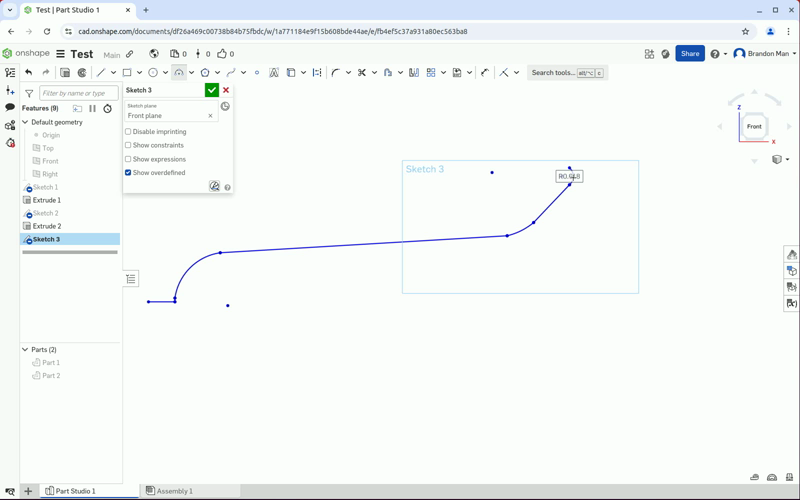
scroll(-6)
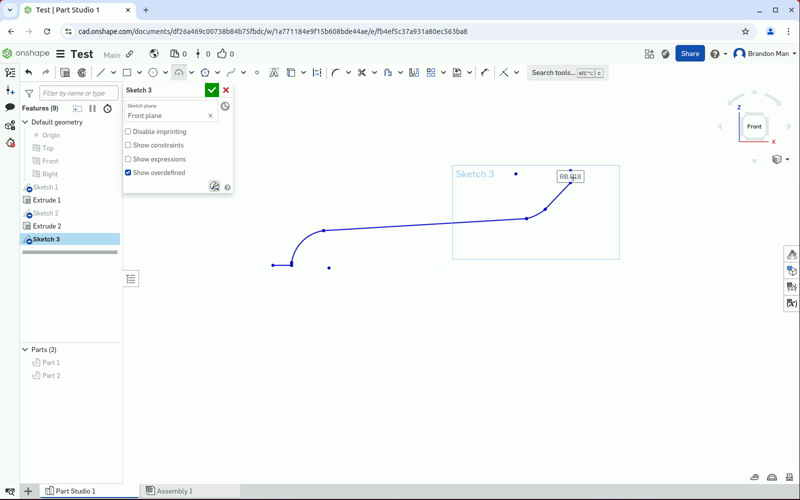
scroll(-6)
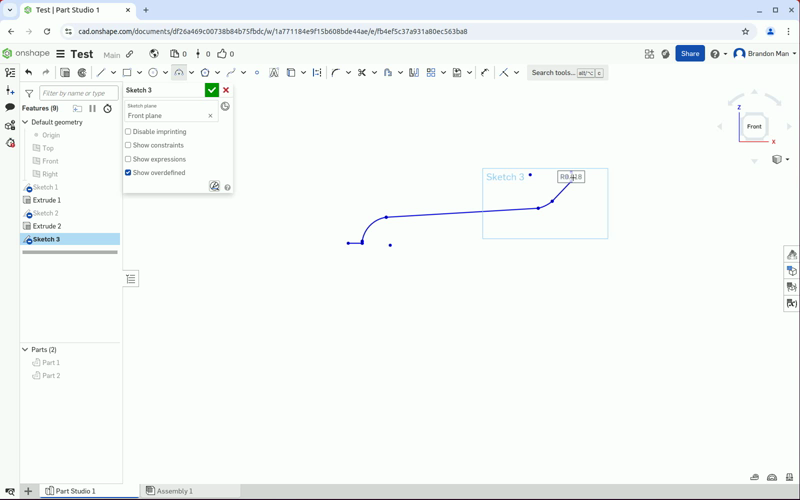
scroll(-6)
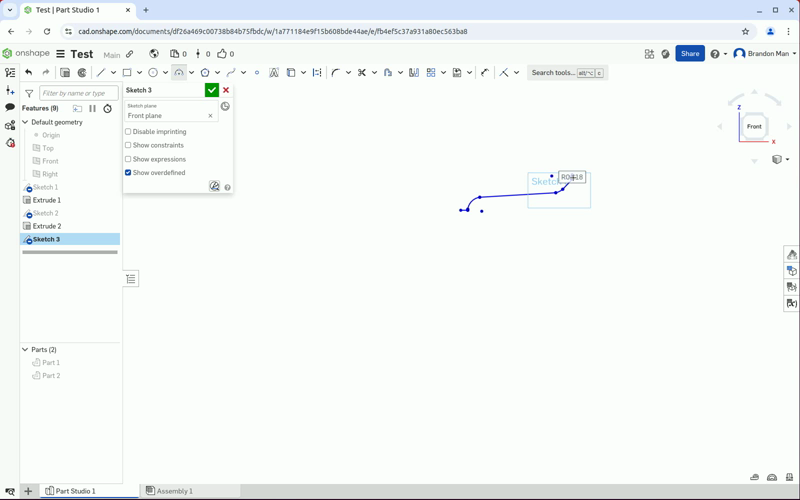
key_up(shift)
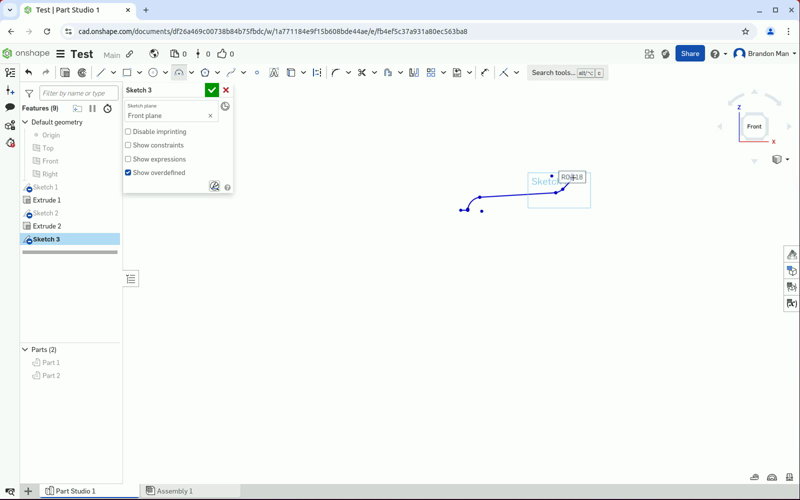
mouse_move(572, 174)
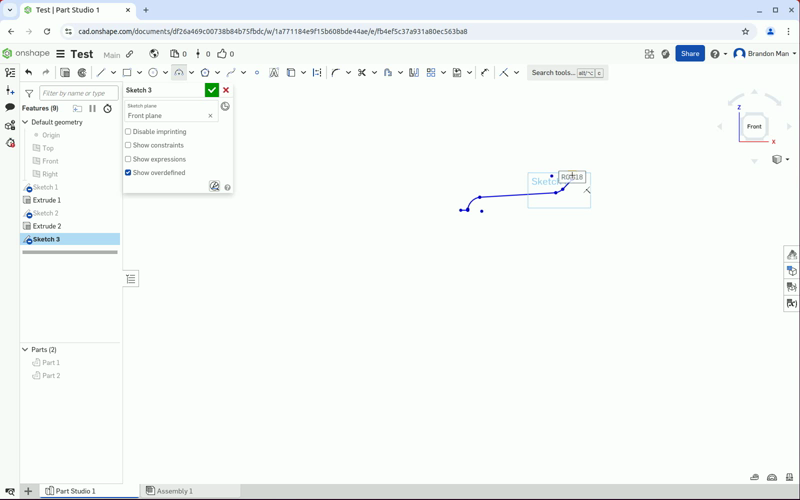
scroll(6)
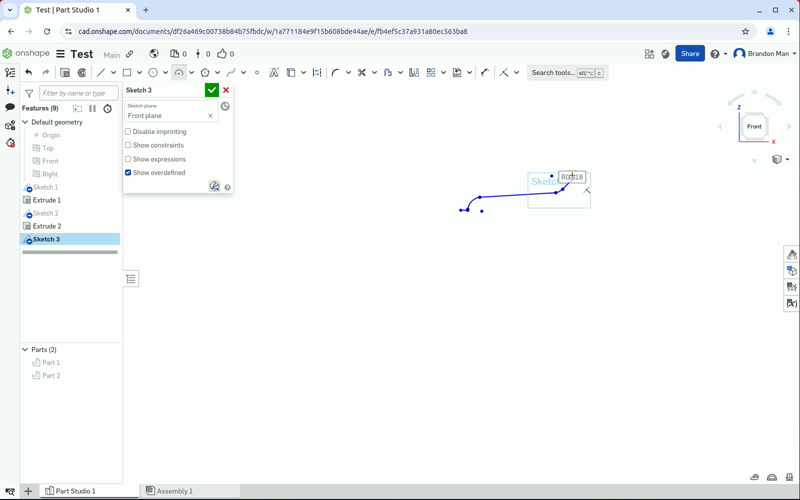
scroll(6)
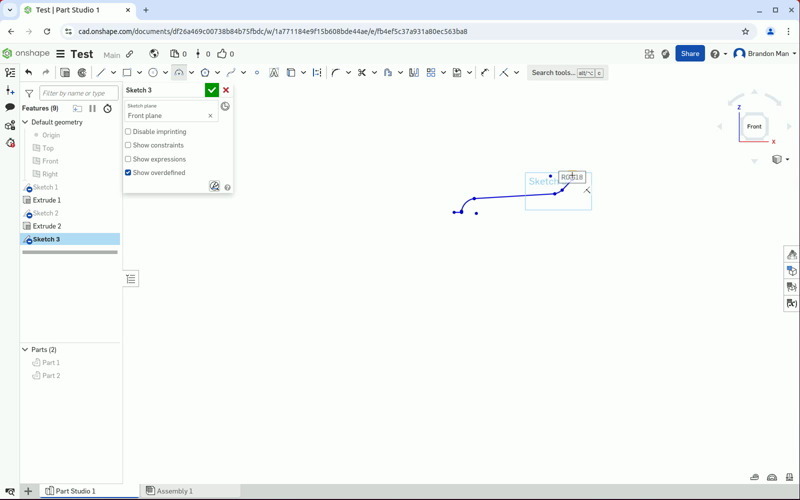
scroll(6)
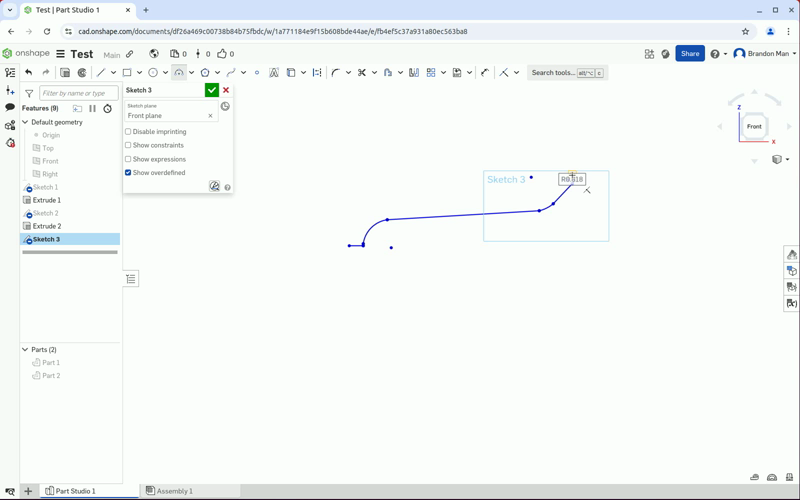
scroll(6)
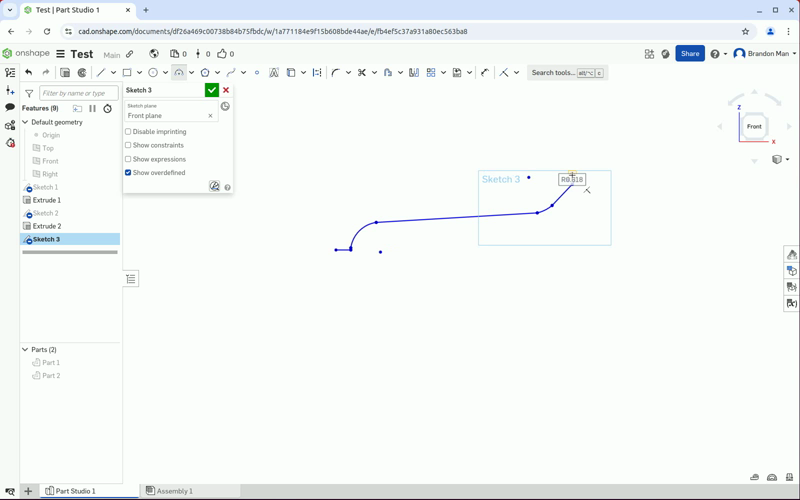
scroll(6)
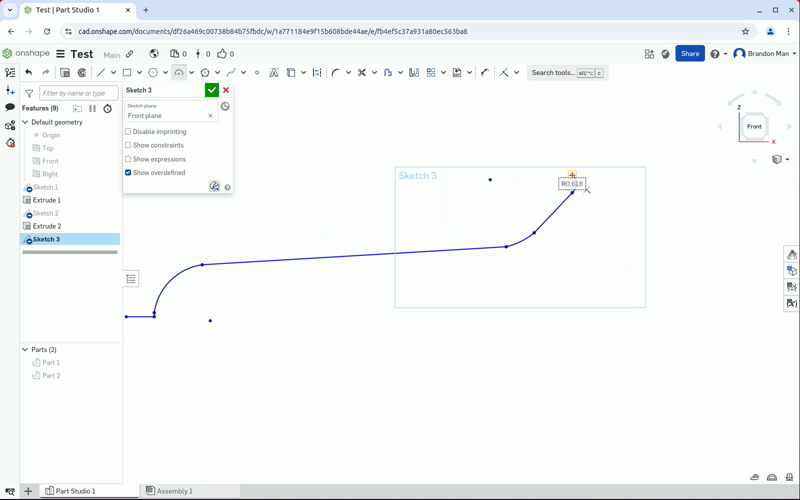
scroll(6)
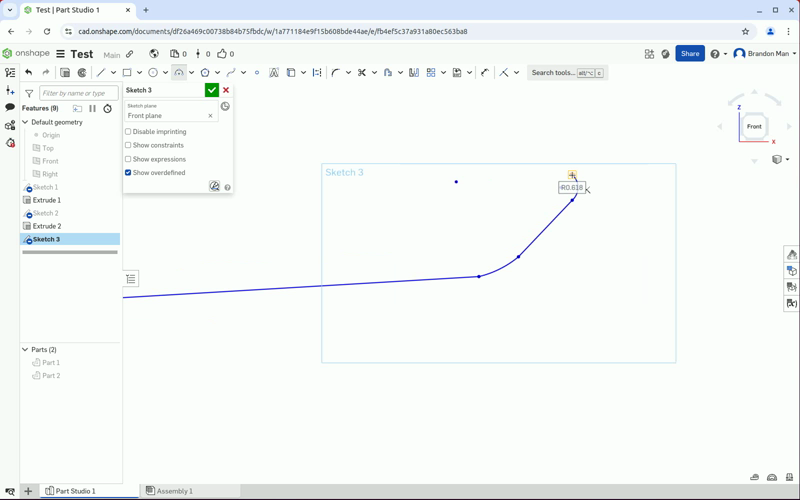
scroll(6)
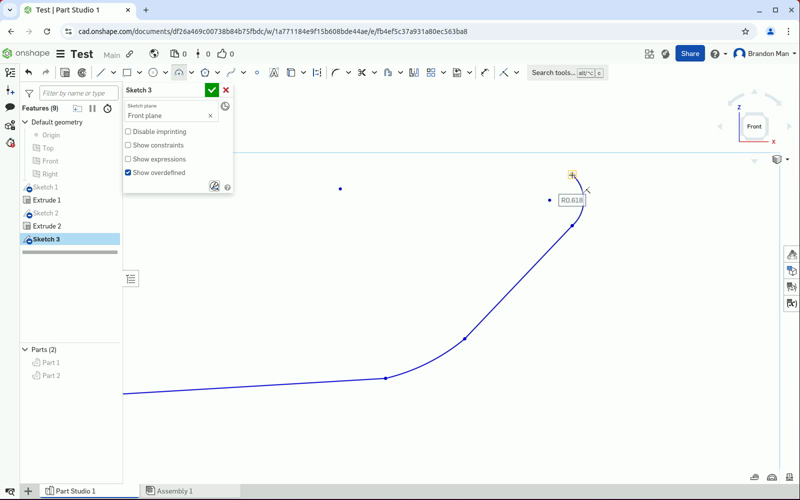
click(572, 174)
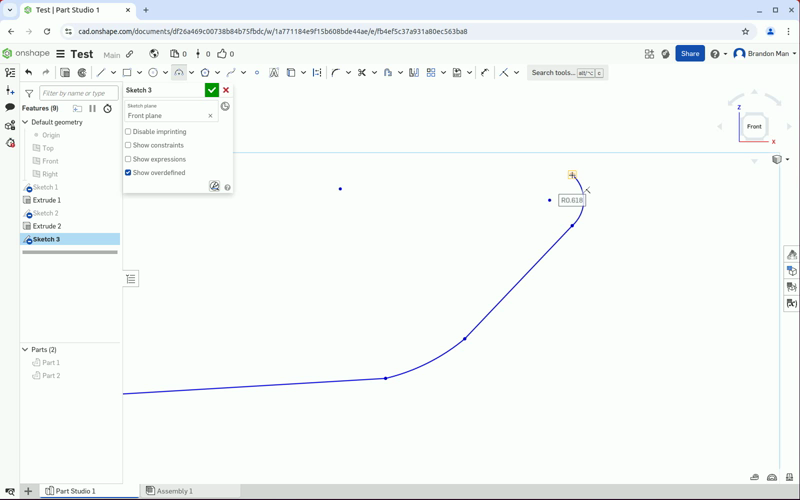
scroll(-6)
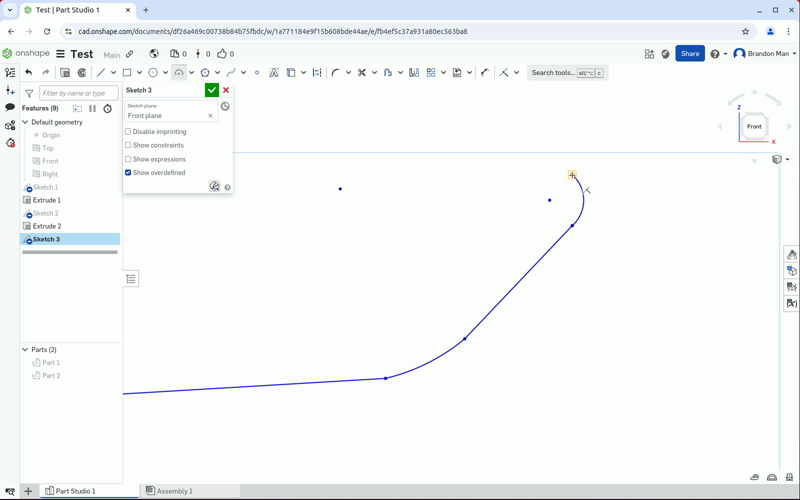
scroll(-6)
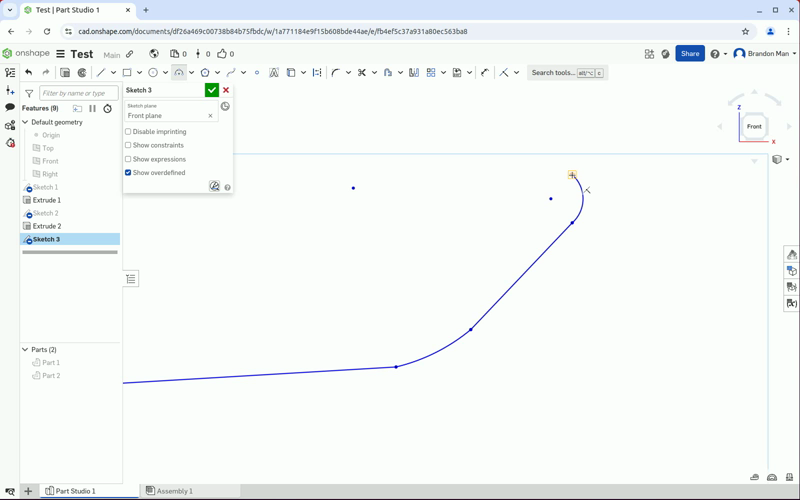
scroll(-6)
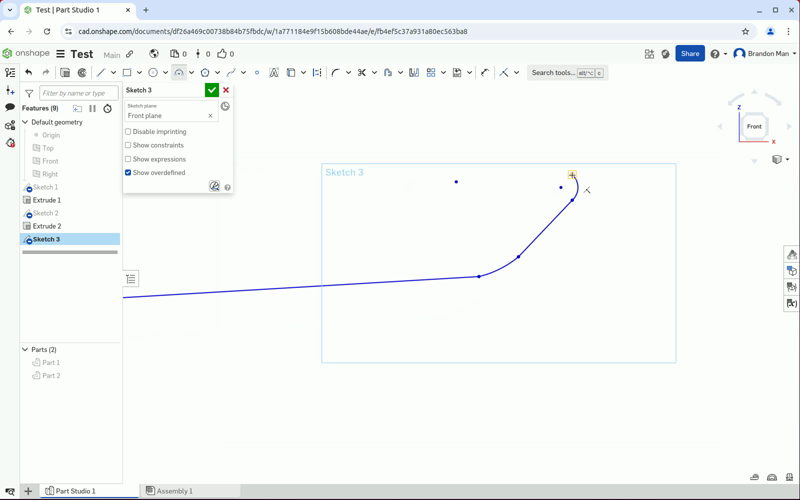
scroll(-6)
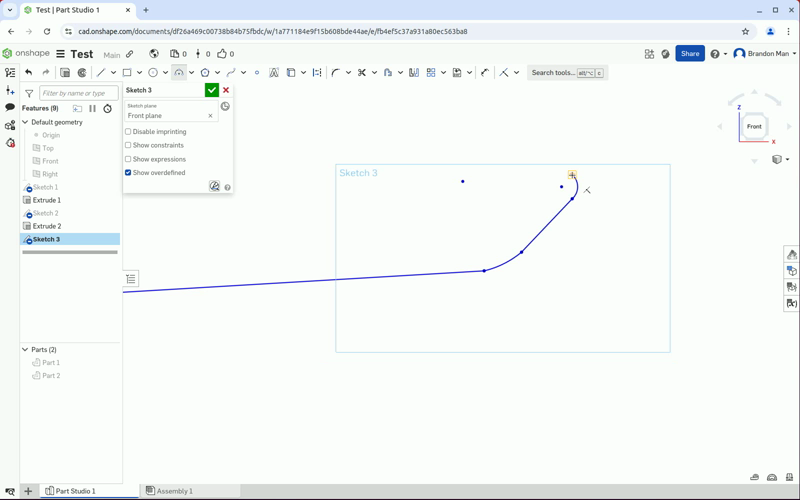
scroll(-6)
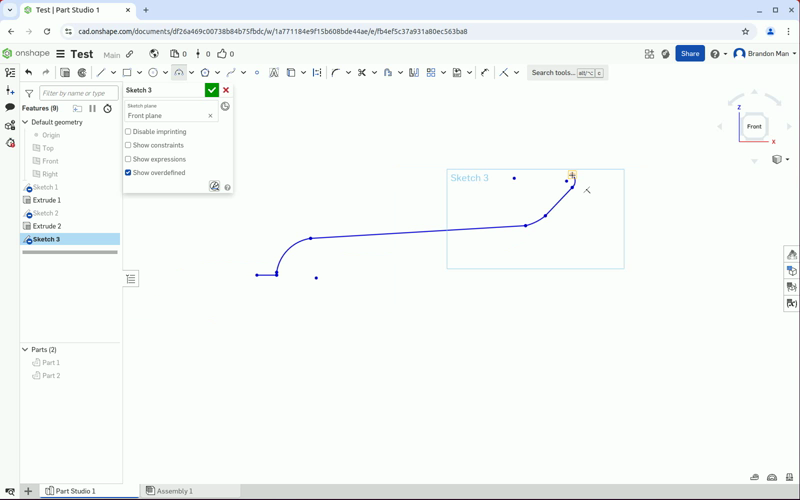
scroll(-6)
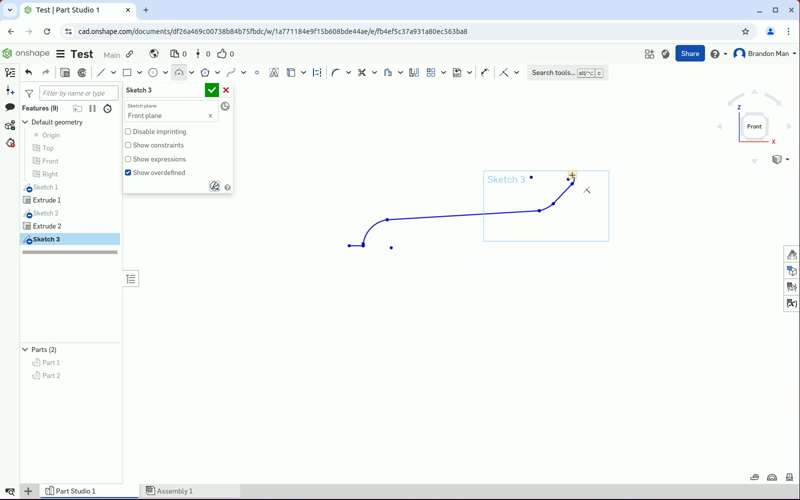
scroll(-6)
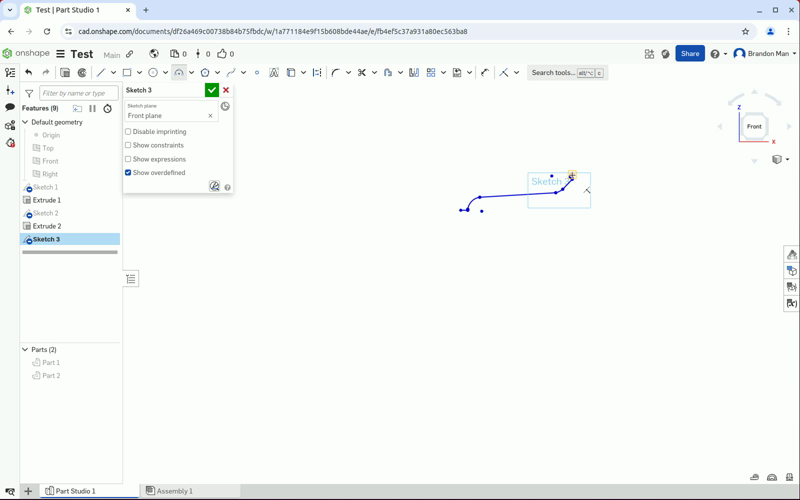
key_down(shift)
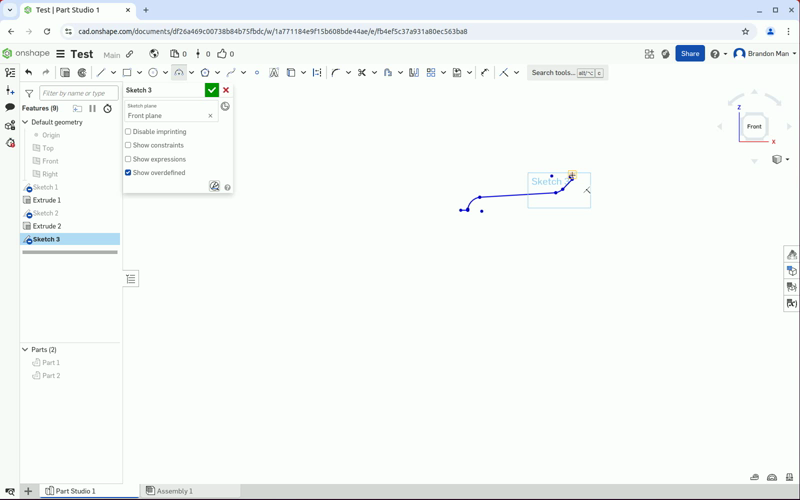
mouse_move(567, 174)
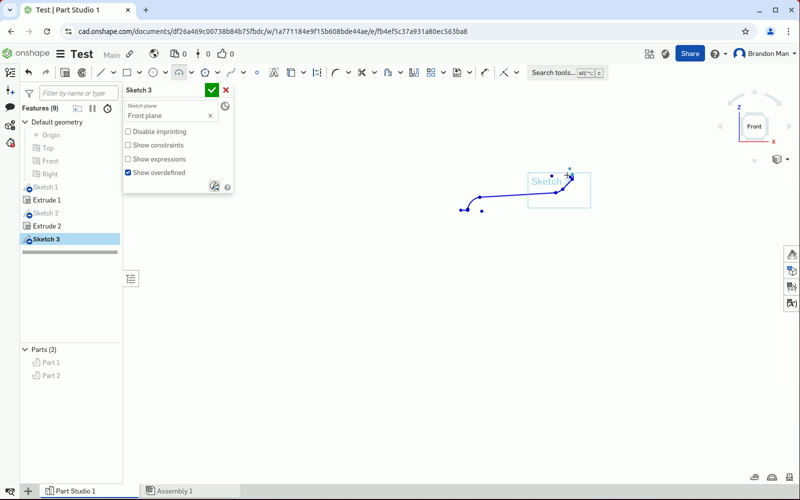
scroll(6)
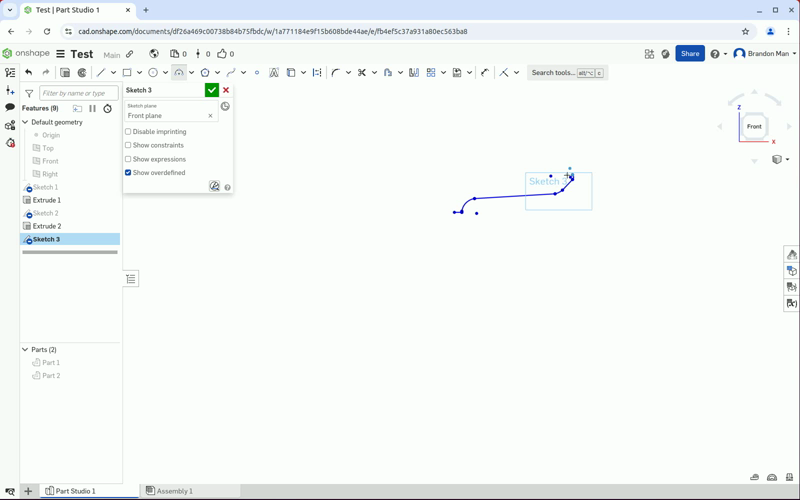
scroll(6)
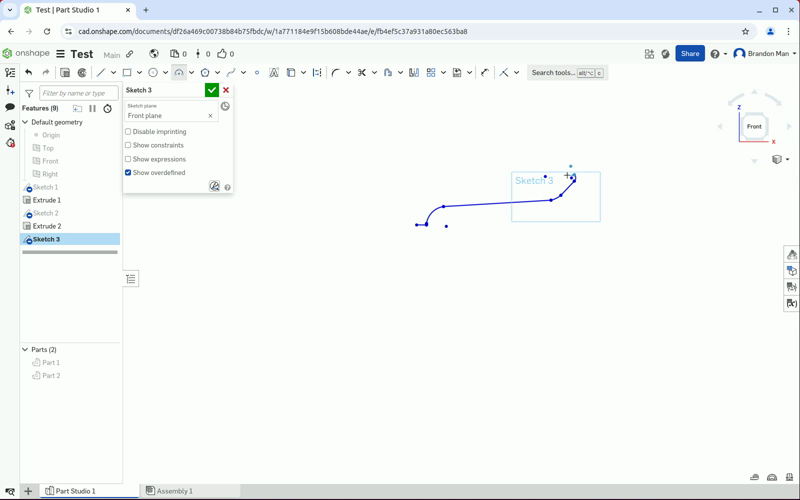
scroll(6)
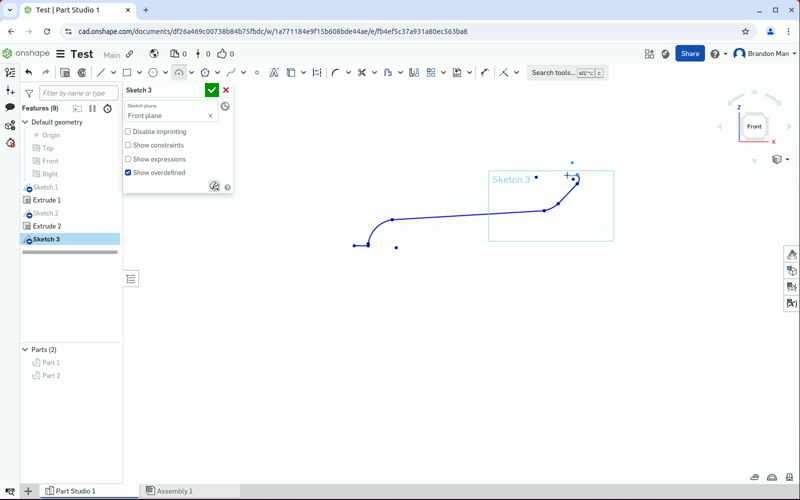
scroll(6)
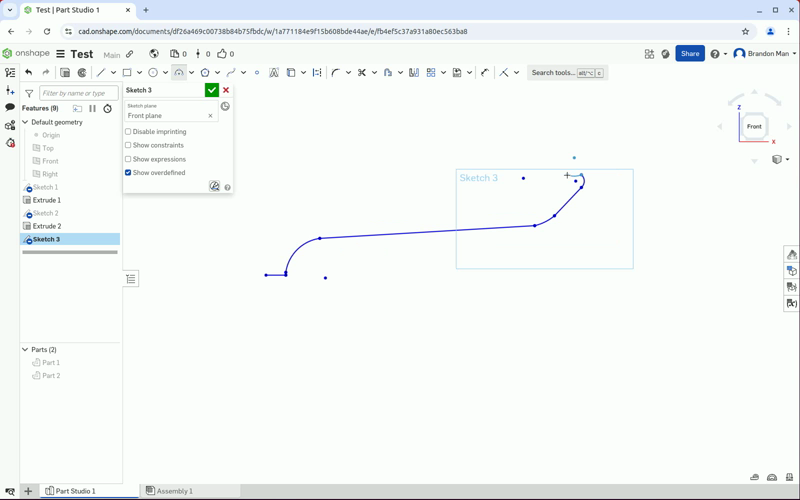
scroll(6)
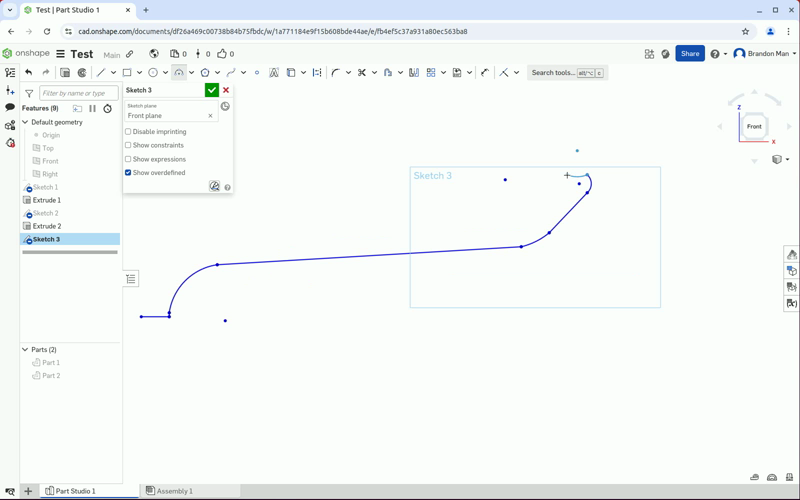
scroll(6)
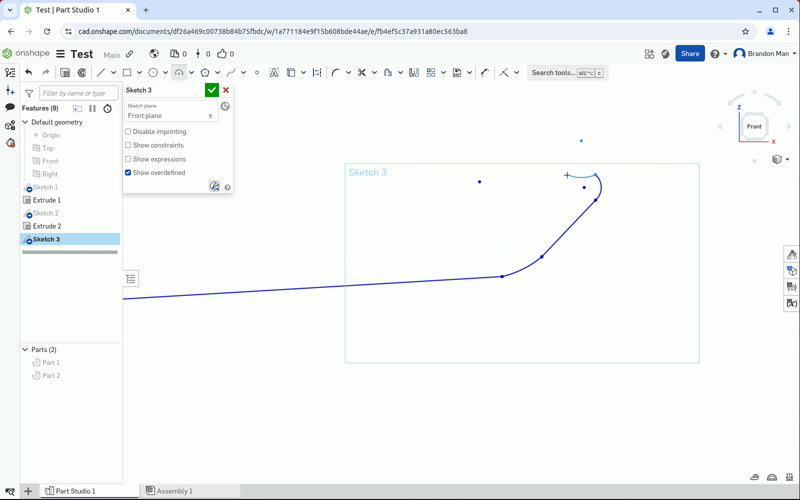
scroll(6)
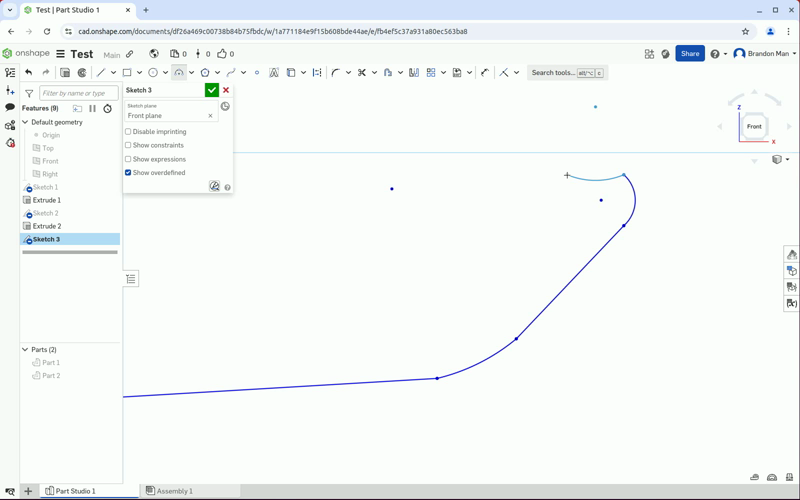
click(567, 174)
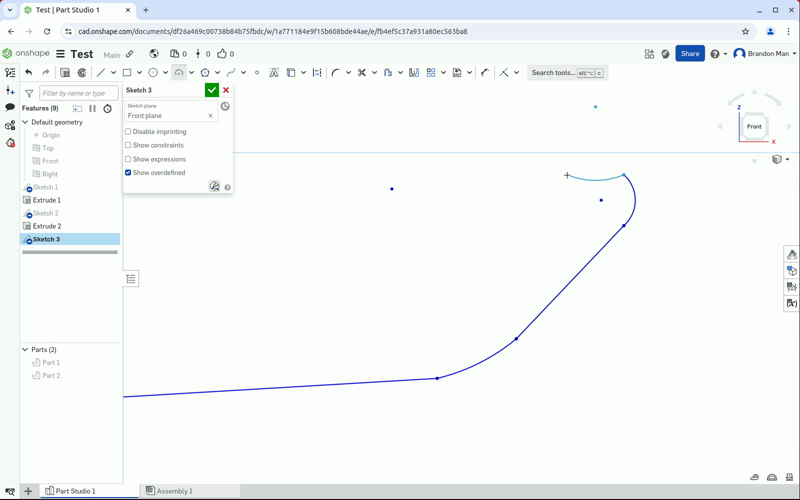
scroll(-6)
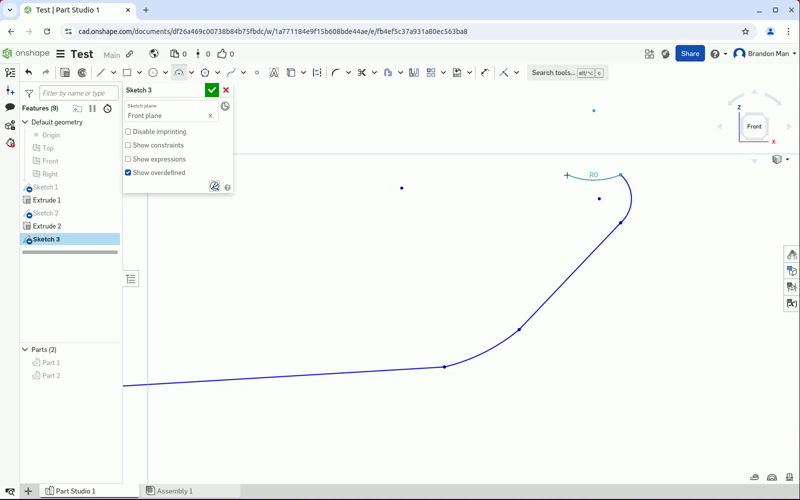
scroll(-6)
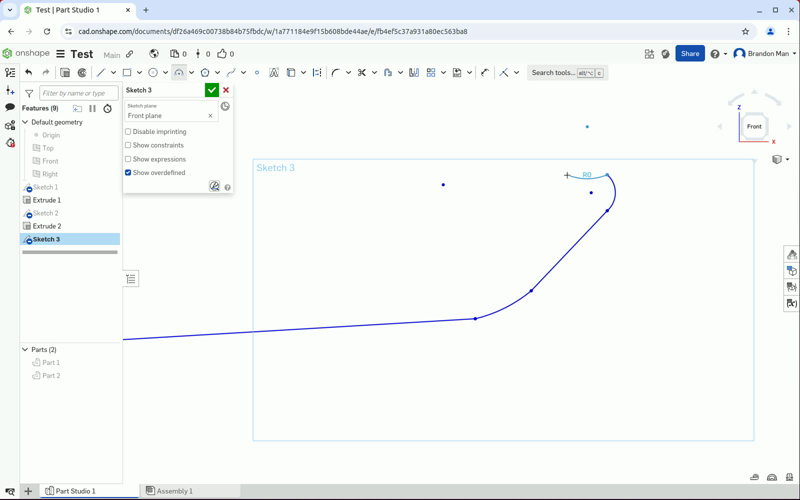
scroll(-6)
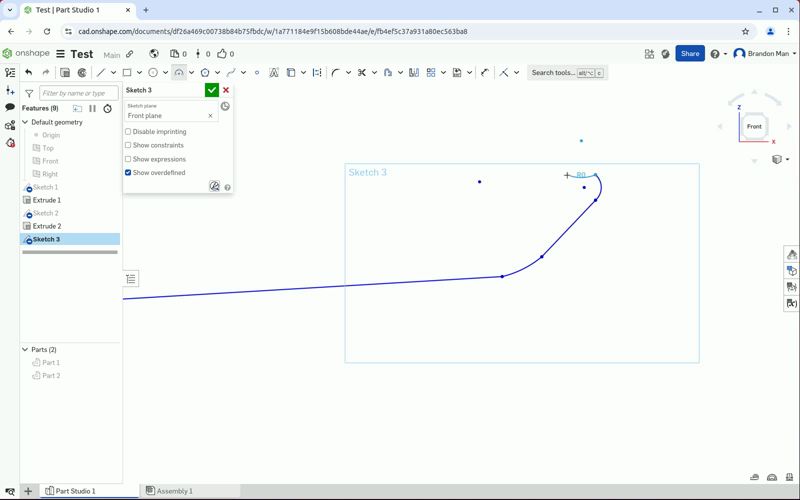
scroll(-6)
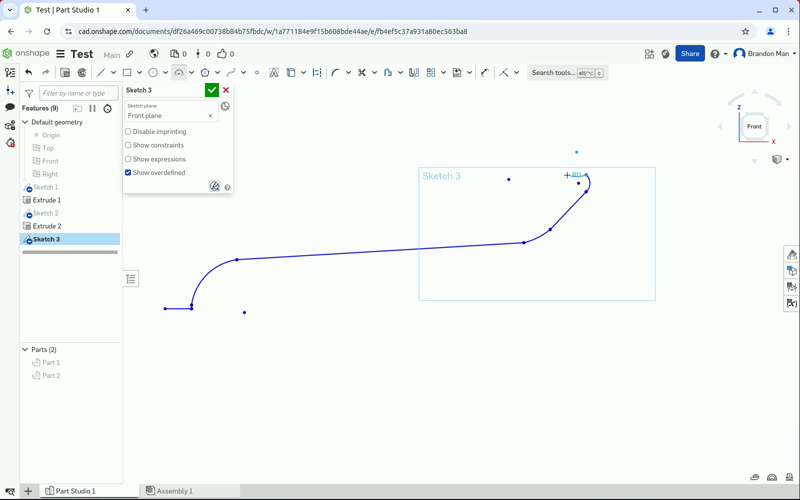
scroll(-6)
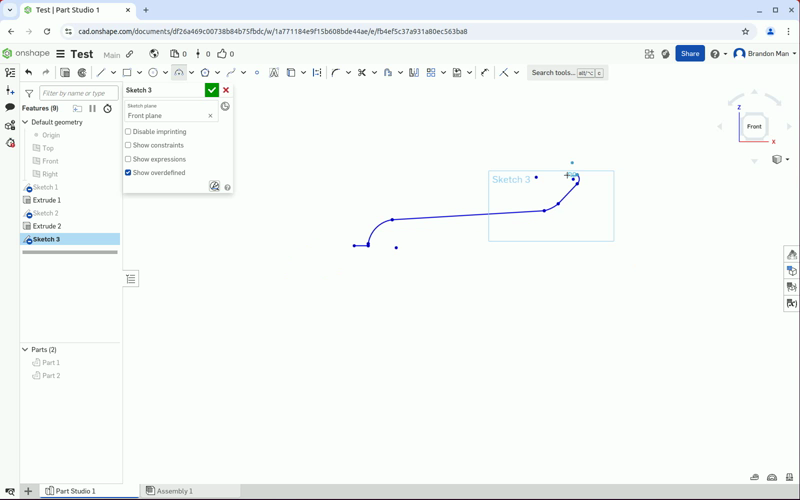
scroll(-6)
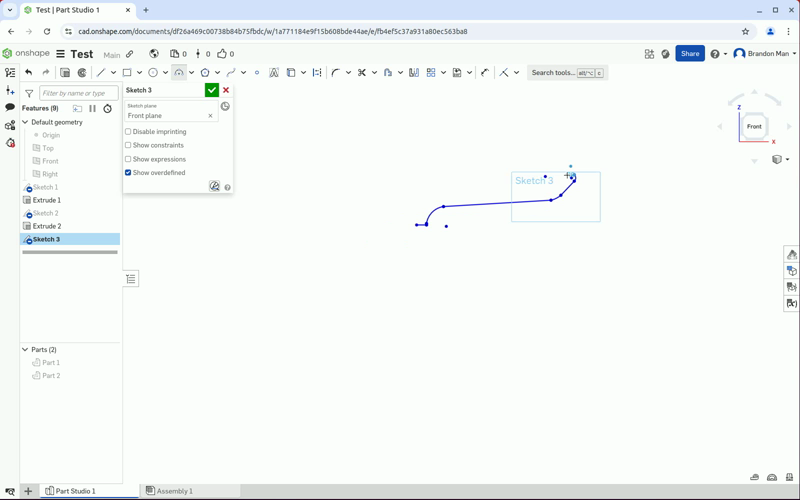
scroll(-6)
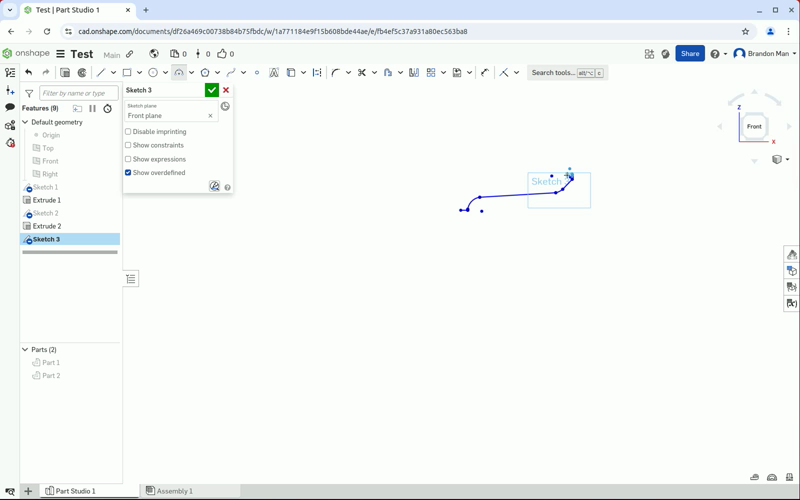
mouse_move(569, 173)
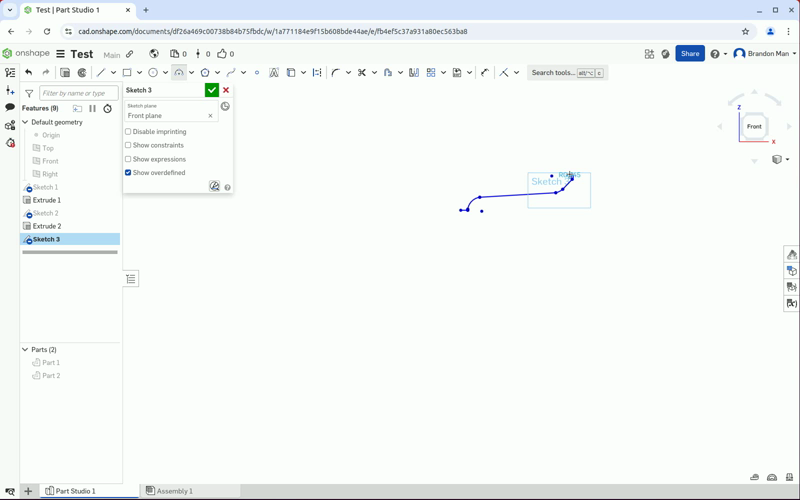
scroll(6)
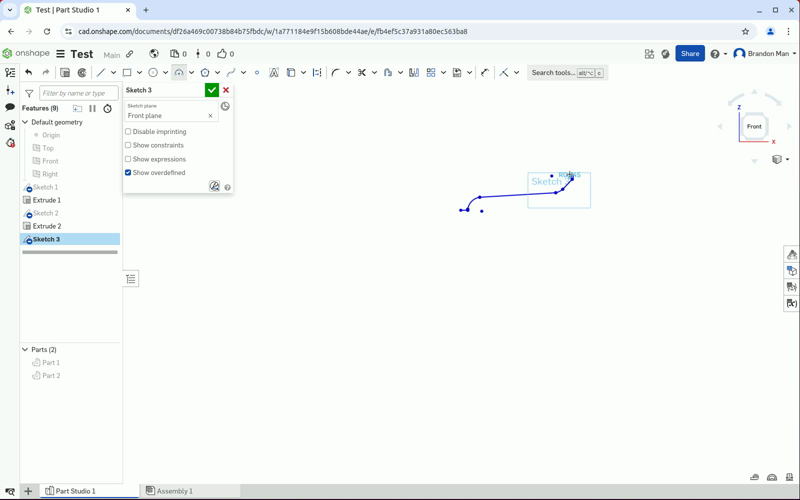
scroll(6)
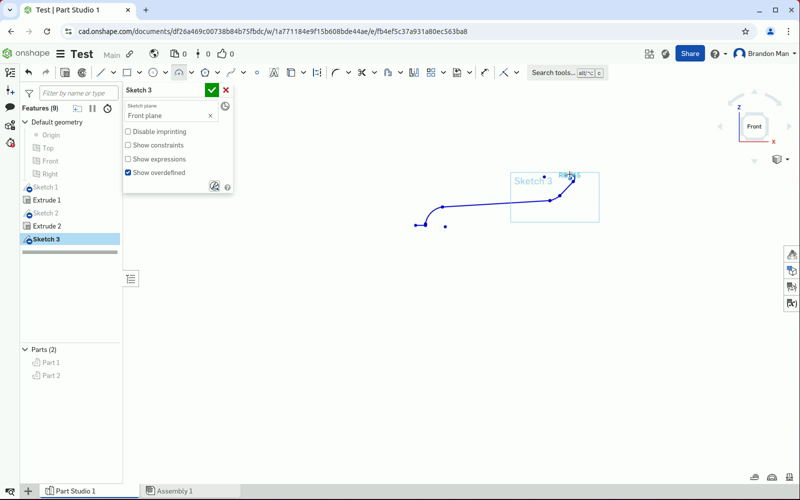
scroll(6)
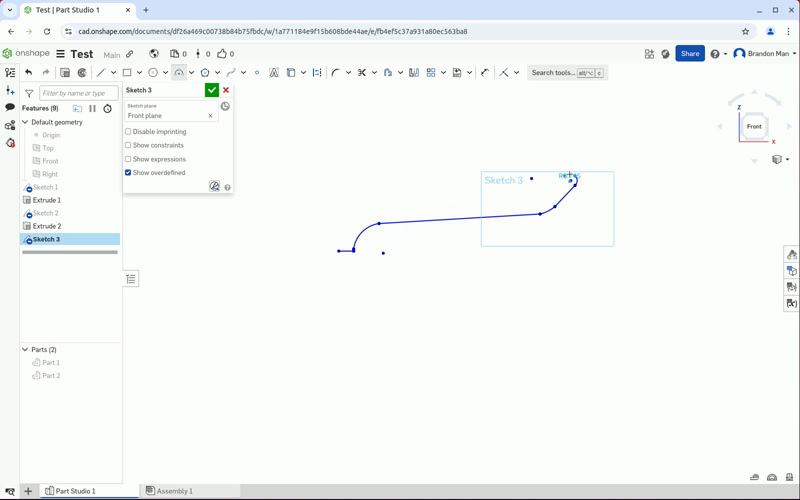
scroll(6)
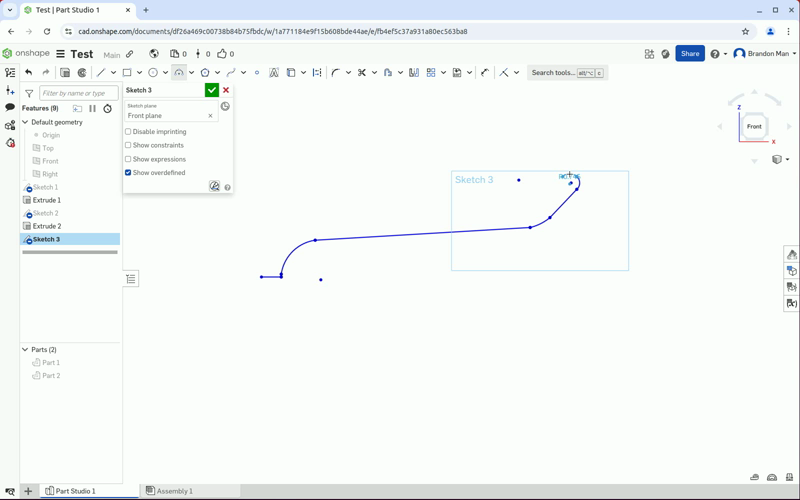
scroll(6)
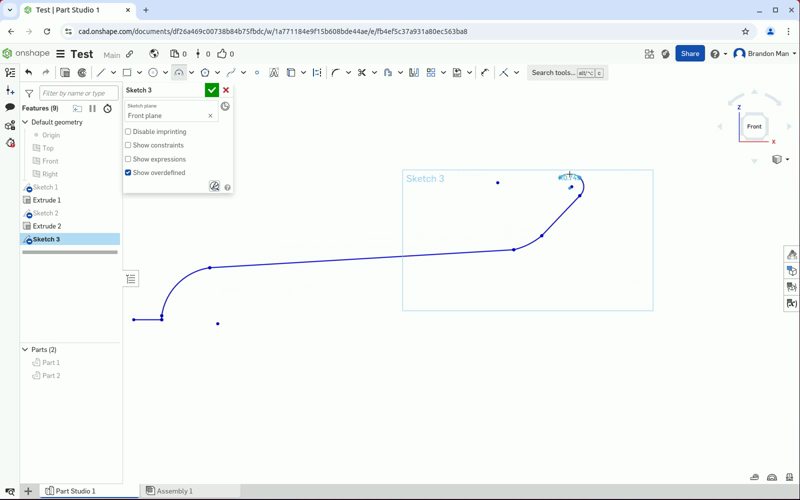
scroll(6)
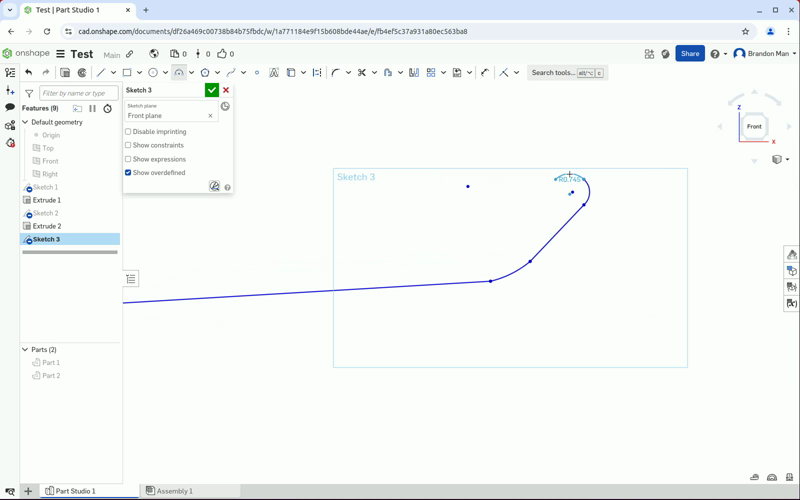
scroll(6)
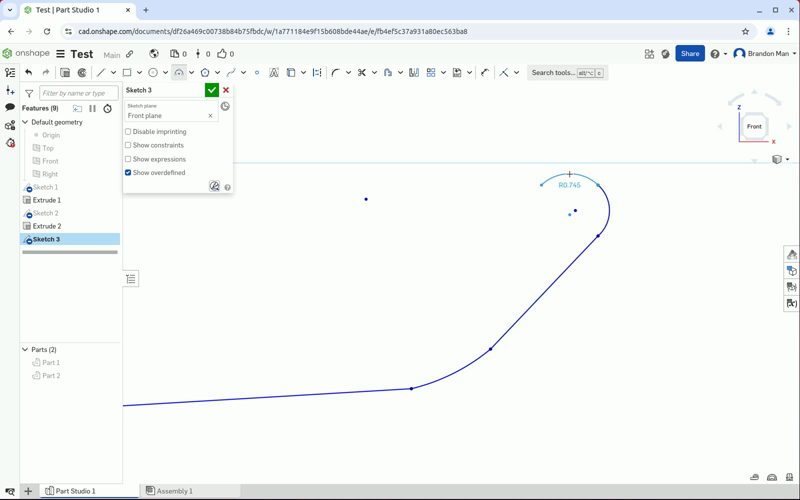
click(569, 173)
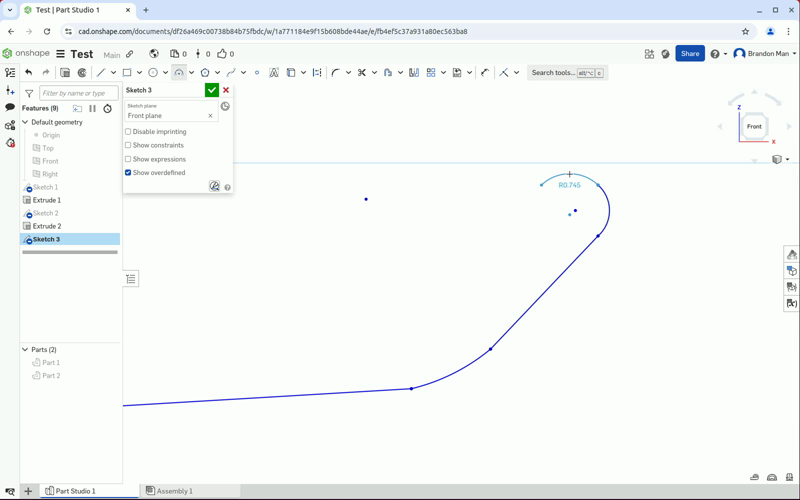
scroll(-6)
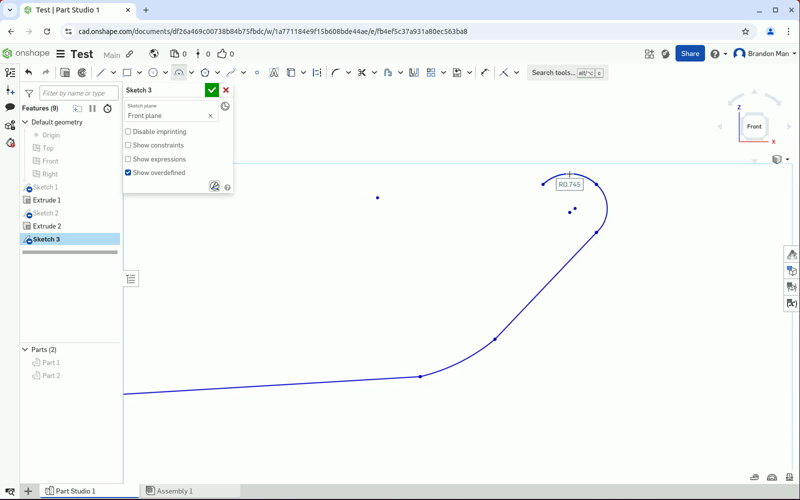
scroll(-6)
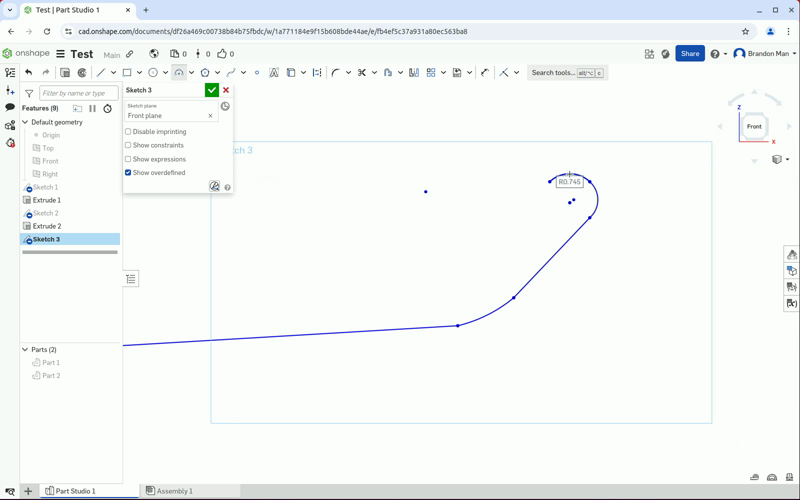
scroll(-6)
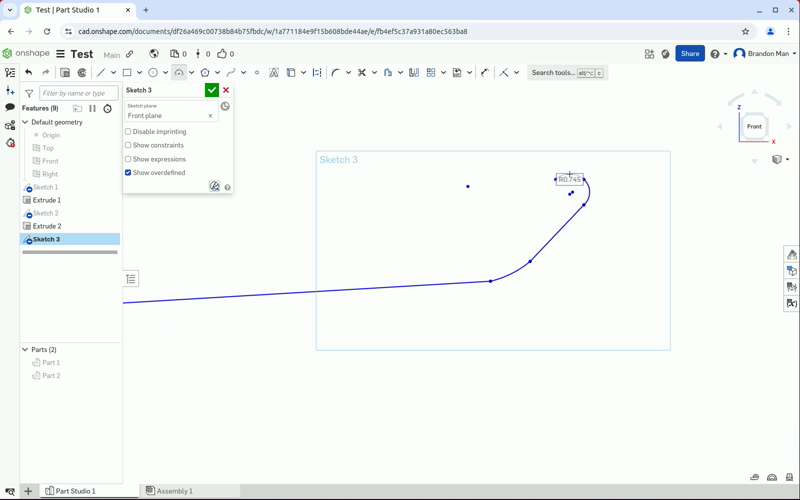
scroll(-6)
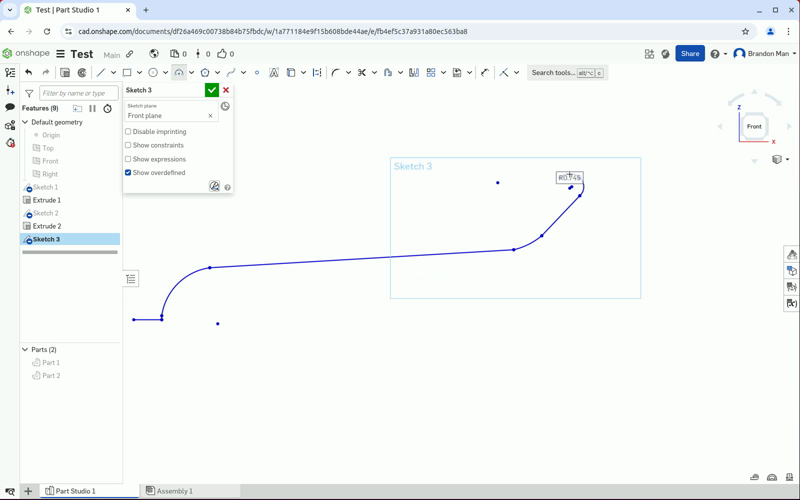
scroll(-6)
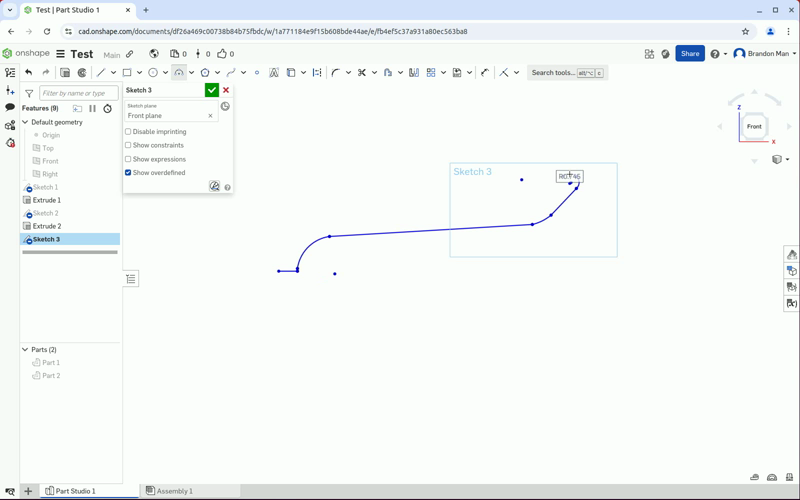
scroll(-6)
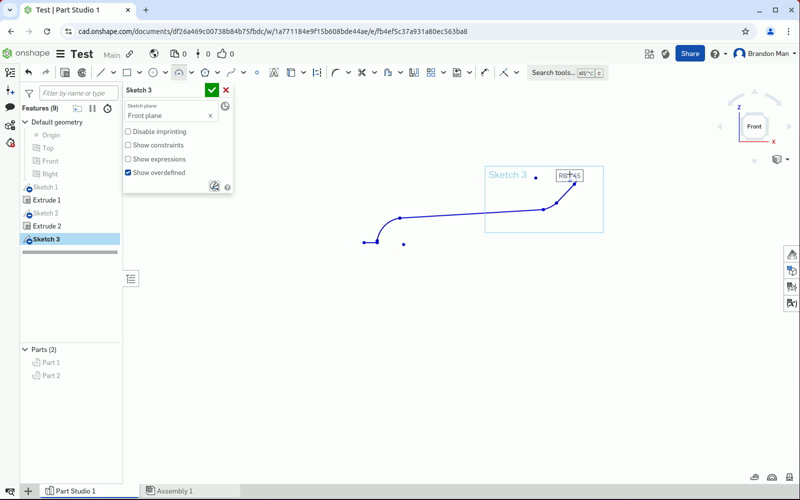
scroll(-6)
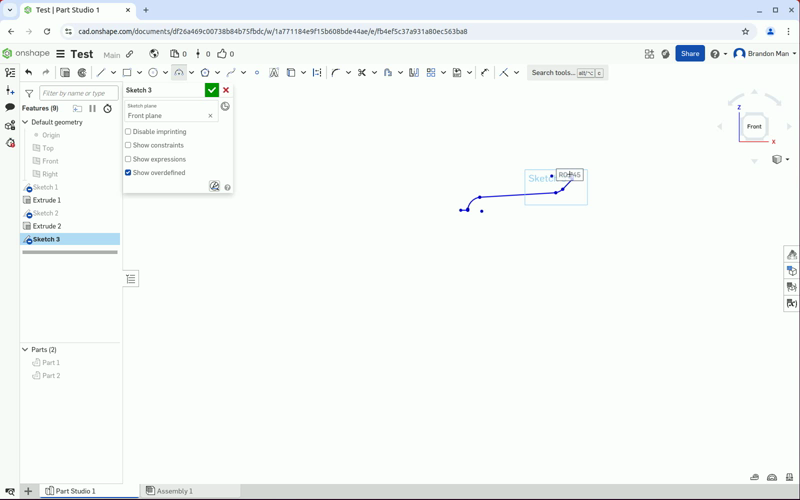
key_up(shift)
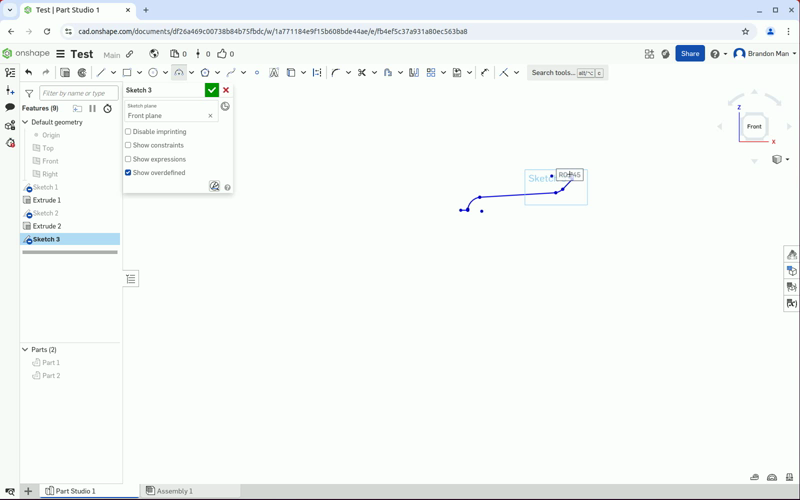
key(esc)
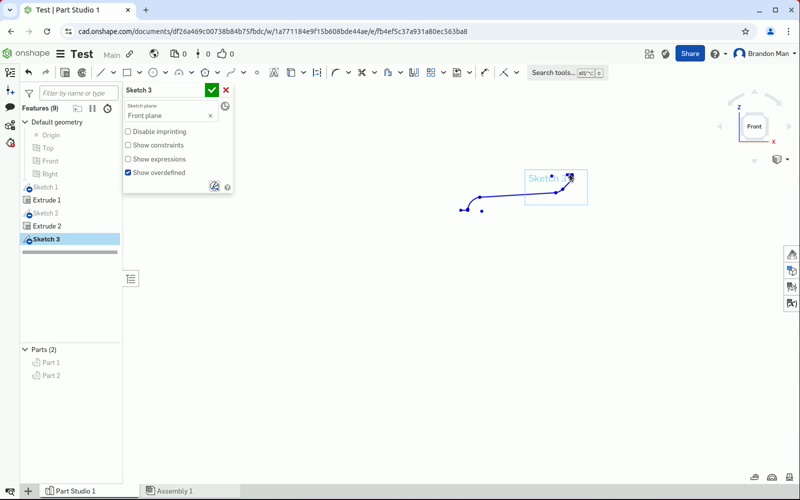
key(l)
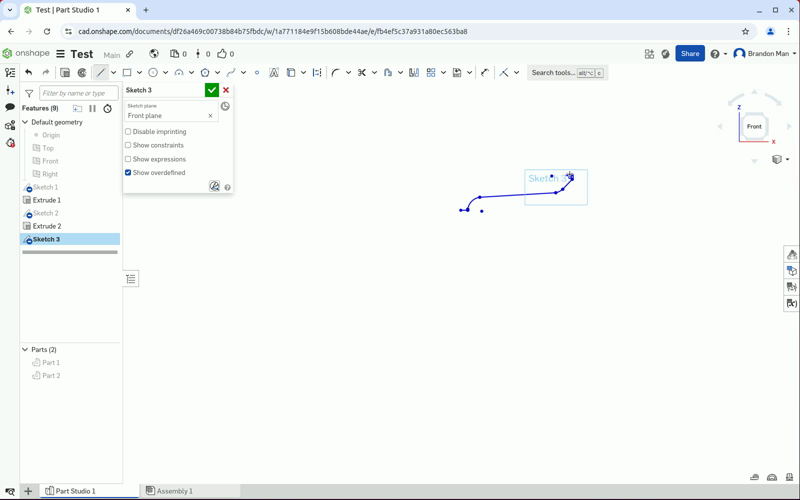
mouse_move(567, 174)
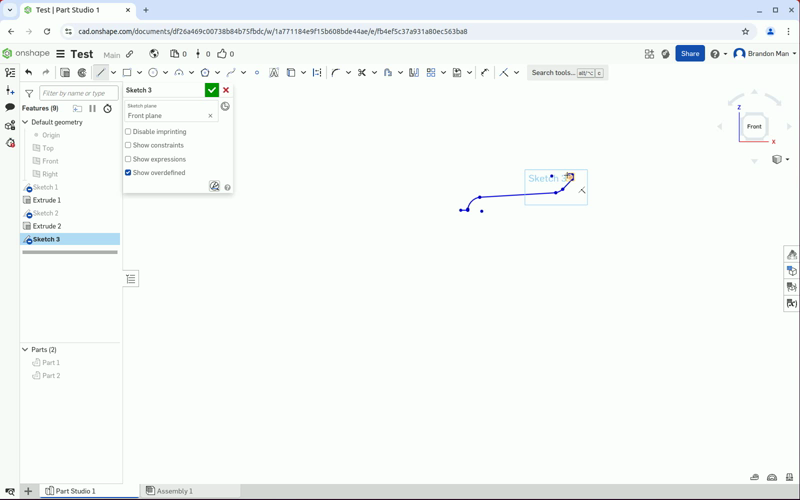
scroll(6)
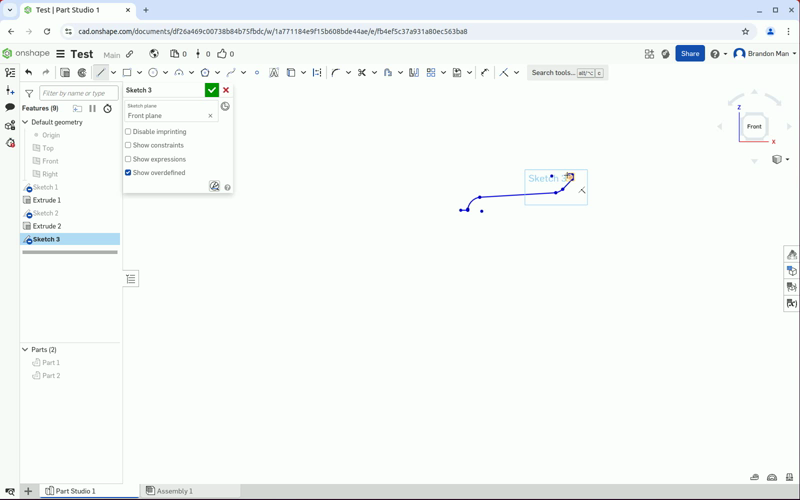
scroll(6)
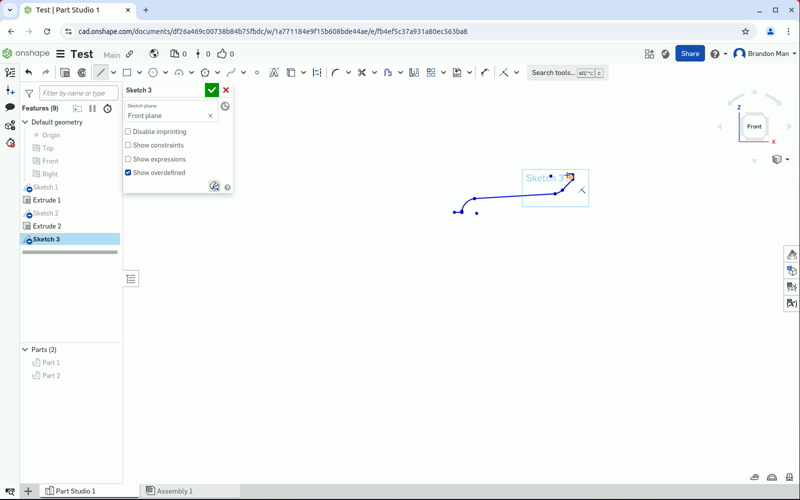
scroll(6)
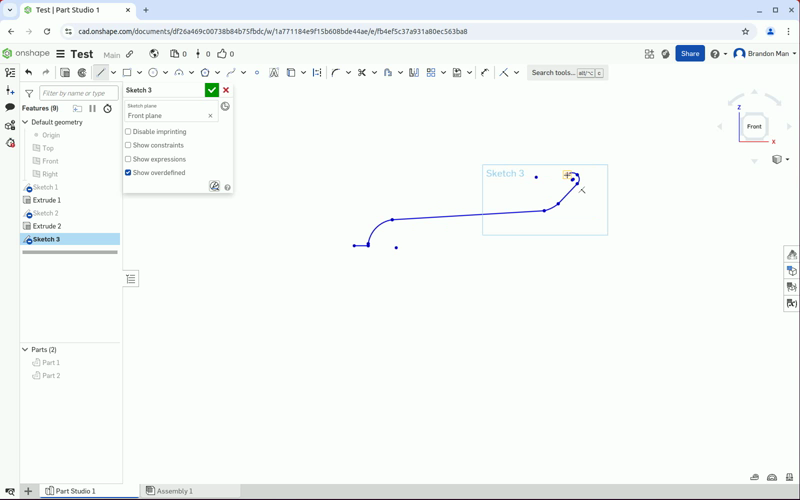
scroll(6)
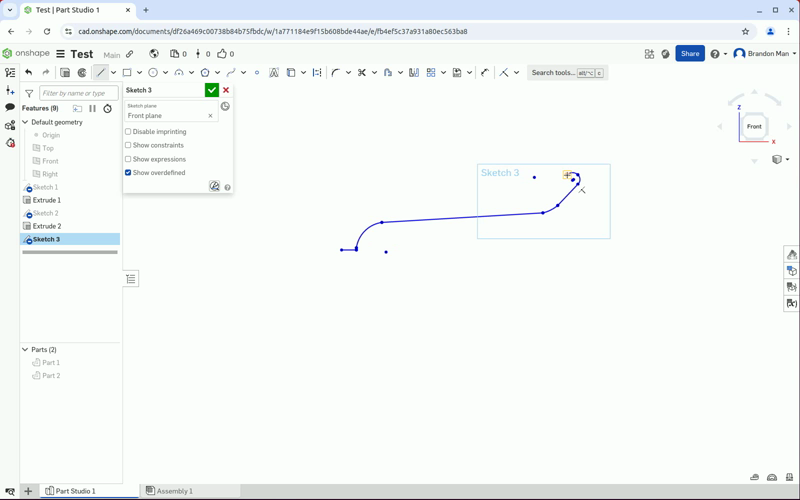
scroll(6)
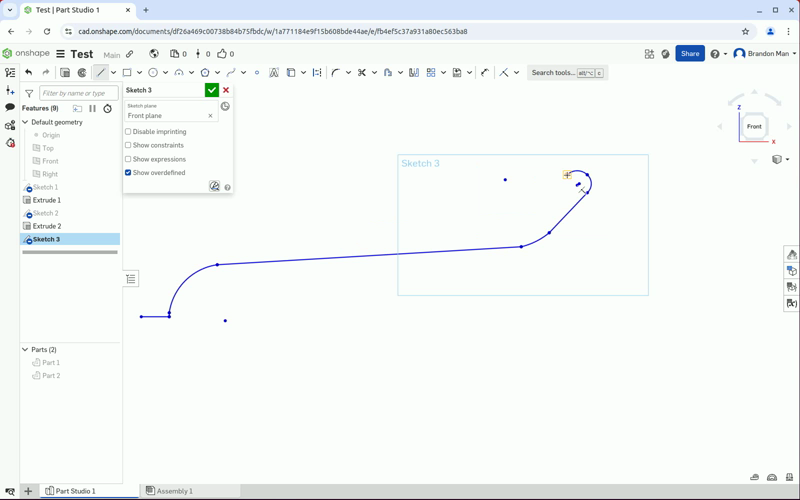
scroll(6)
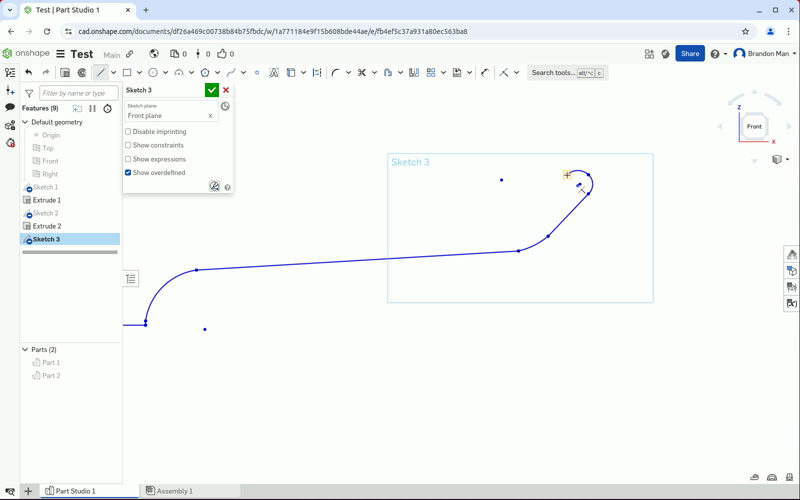
scroll(6)
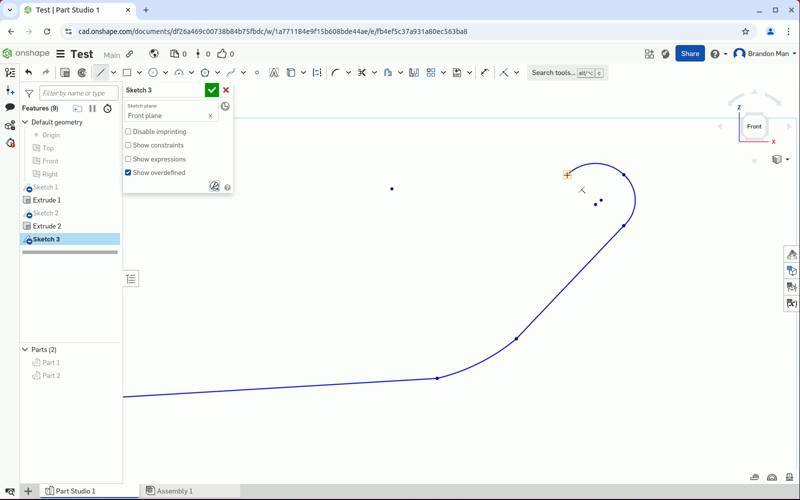
click(567, 174)
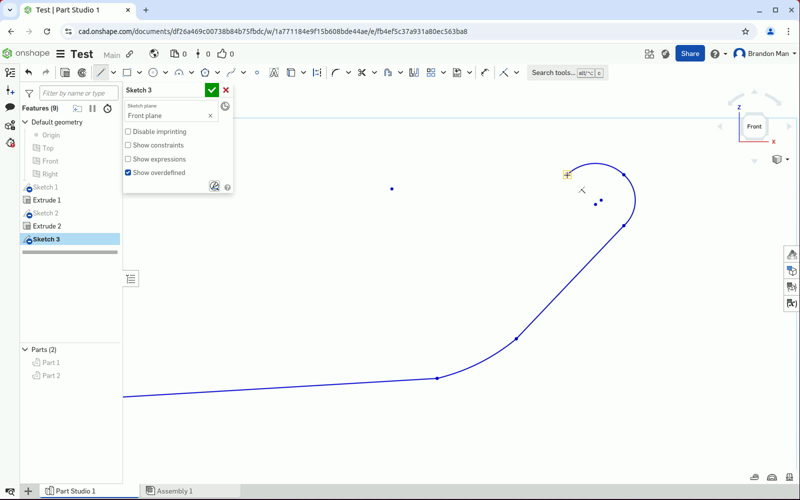
scroll(-6)
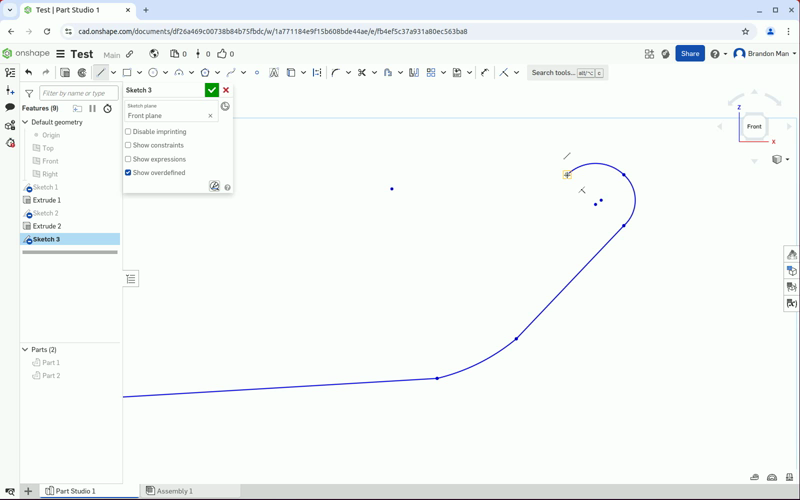
scroll(-6)
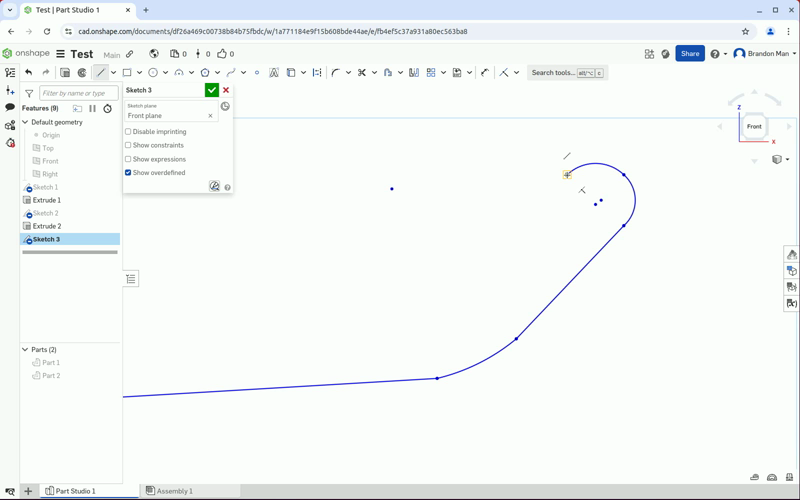
scroll(-6)
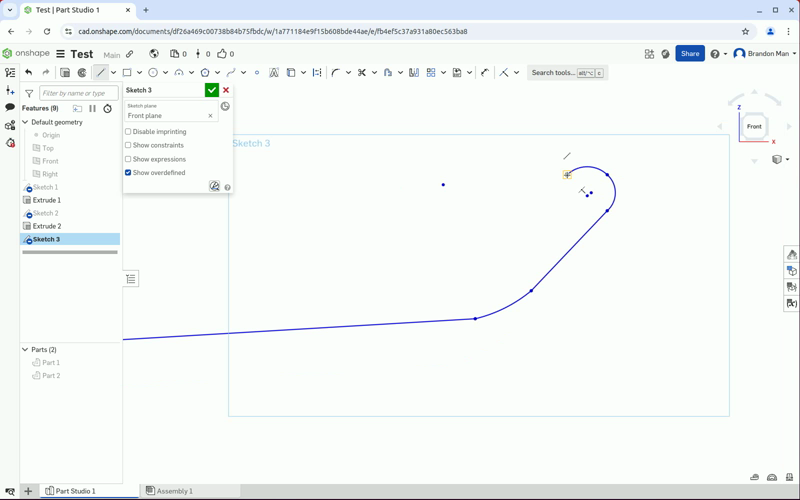
scroll(-6)
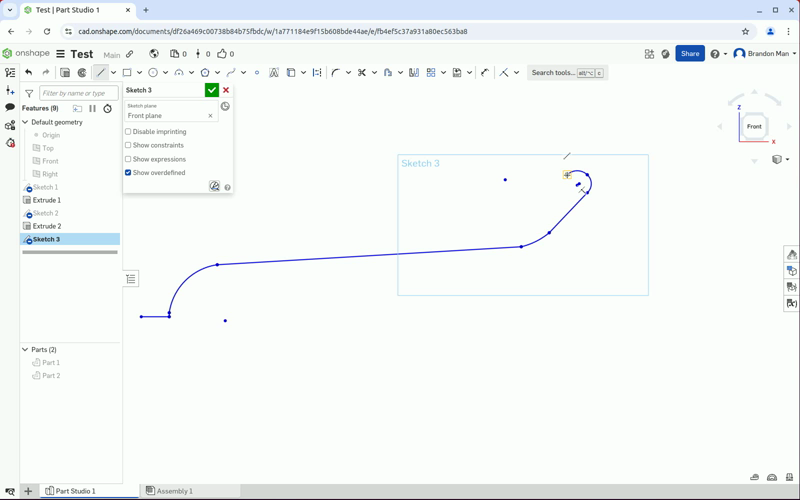
scroll(-6)
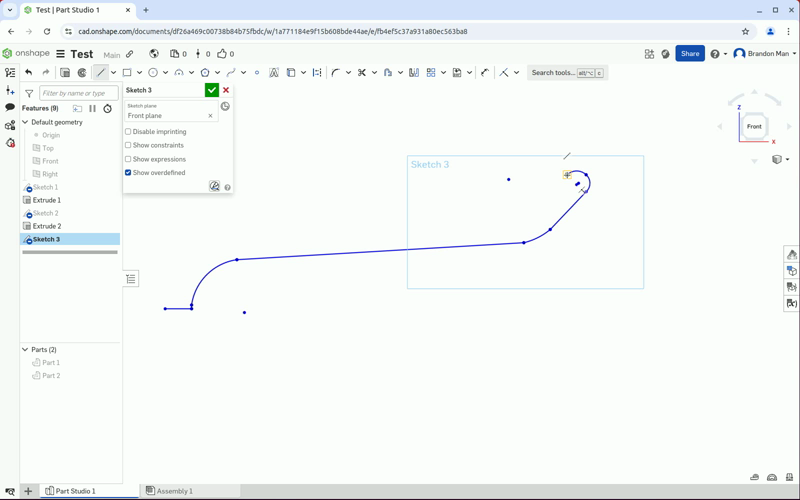
scroll(-6)
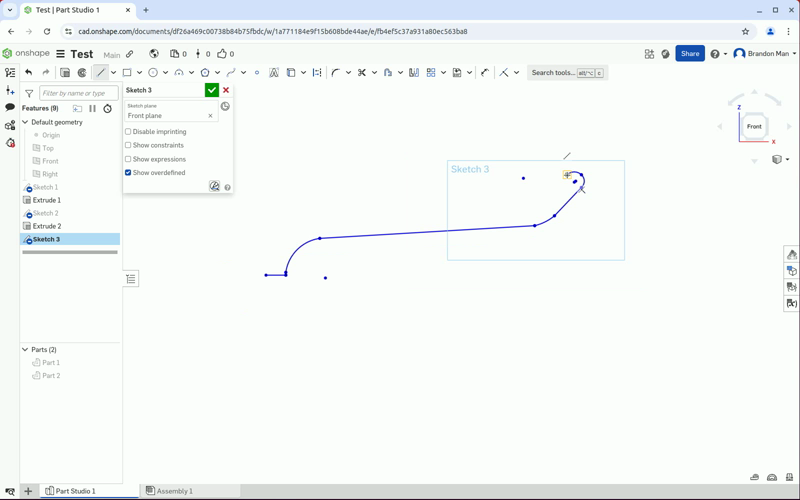
scroll(-6)
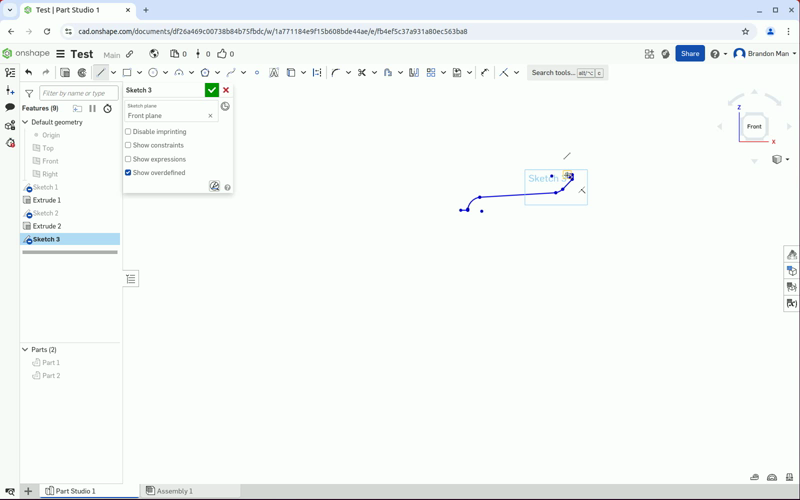
key_down(shift)
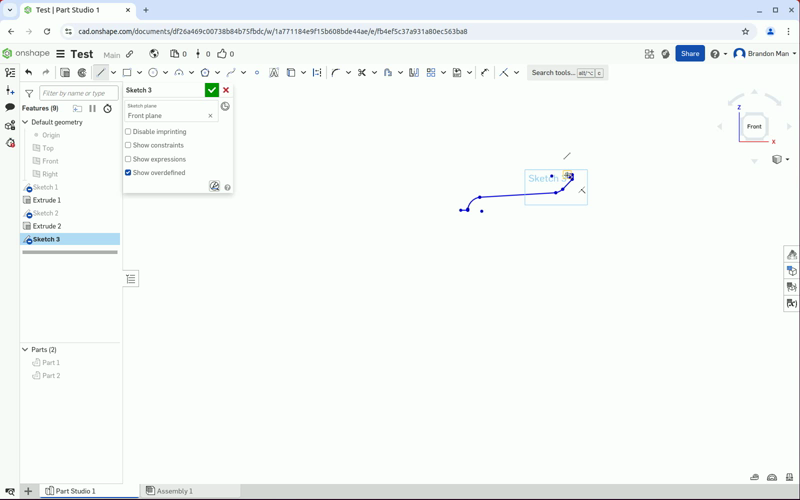
mouse_move(589, 174)
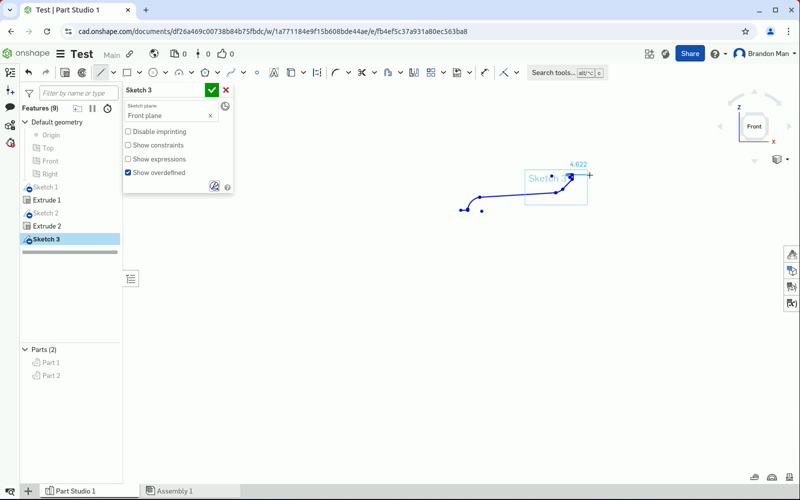
mouse_move(561, 180)
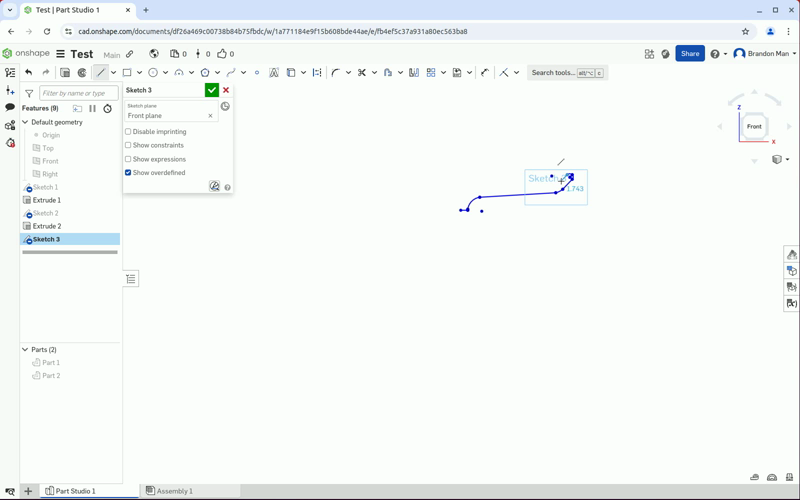
click(561, 180)
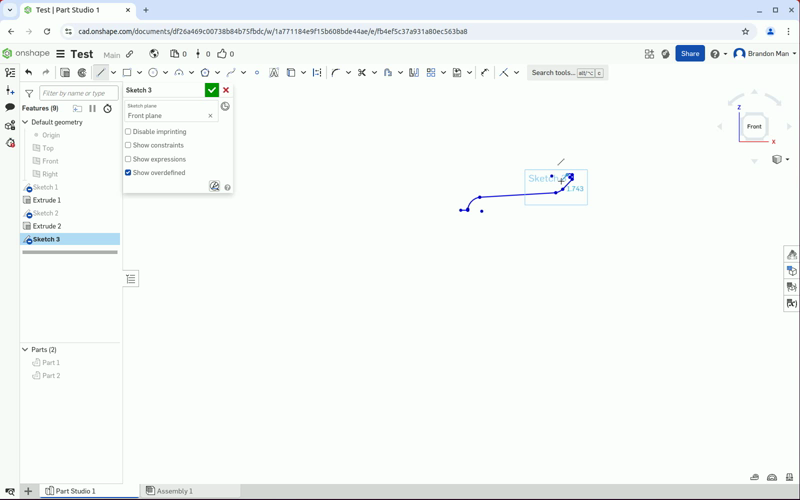
key_up(shift)
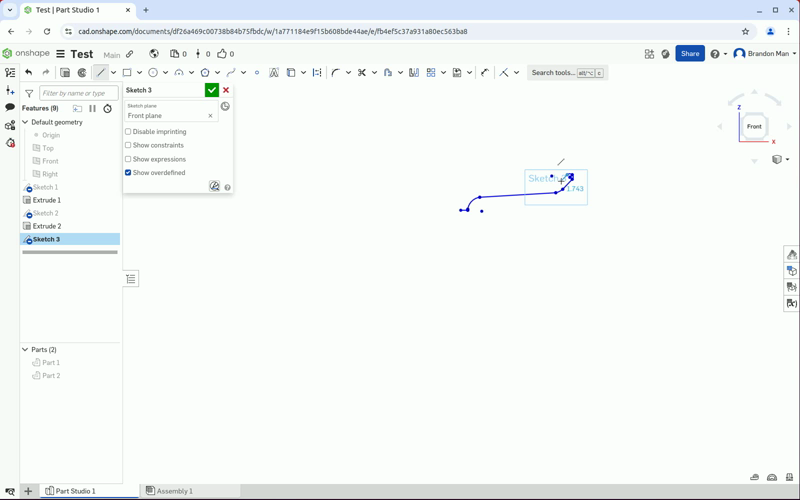
key(esc)
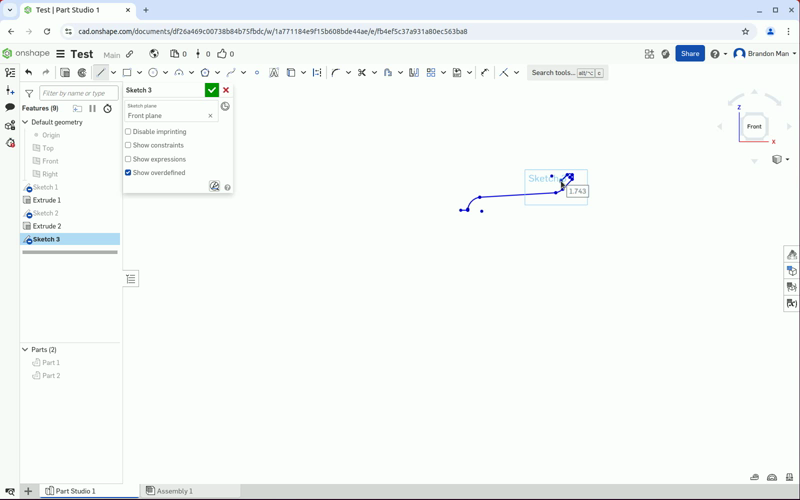
key(a)
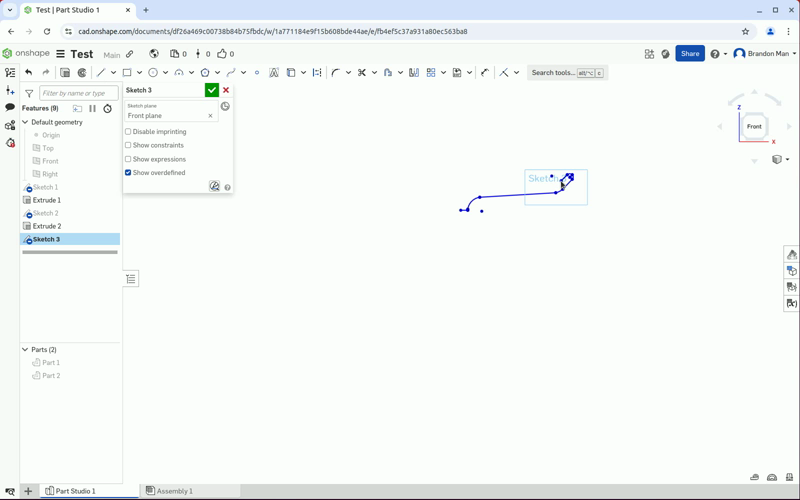
mouse_move(561, 180)
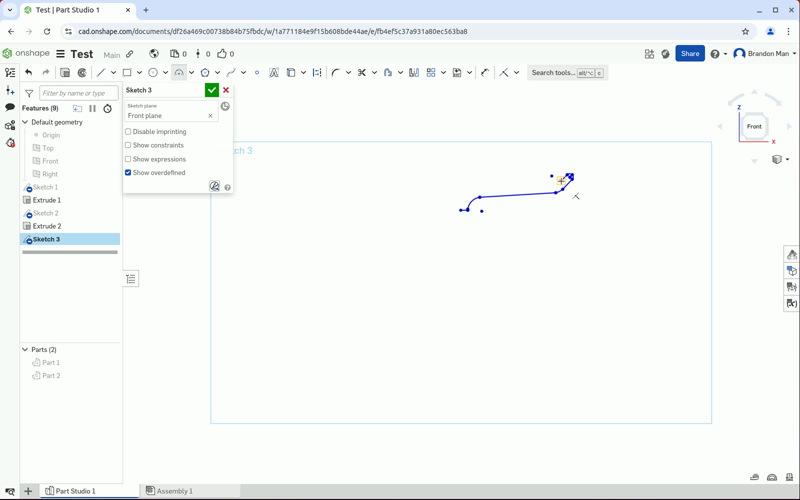
click(561, 180)
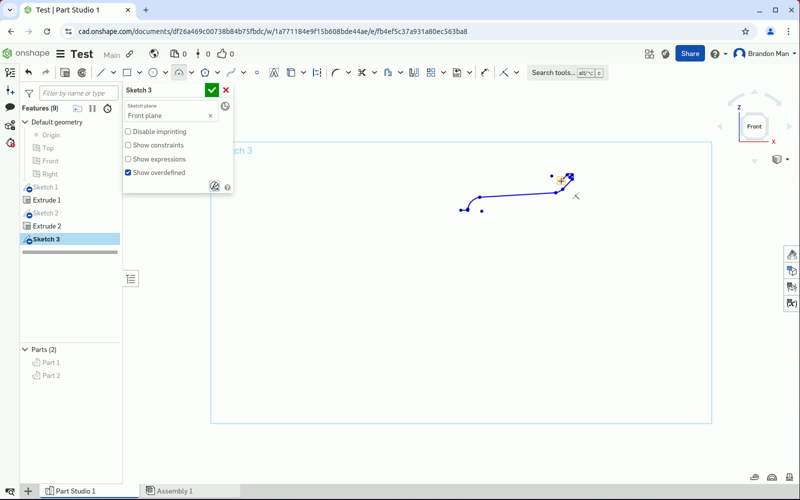
key_down(shift)
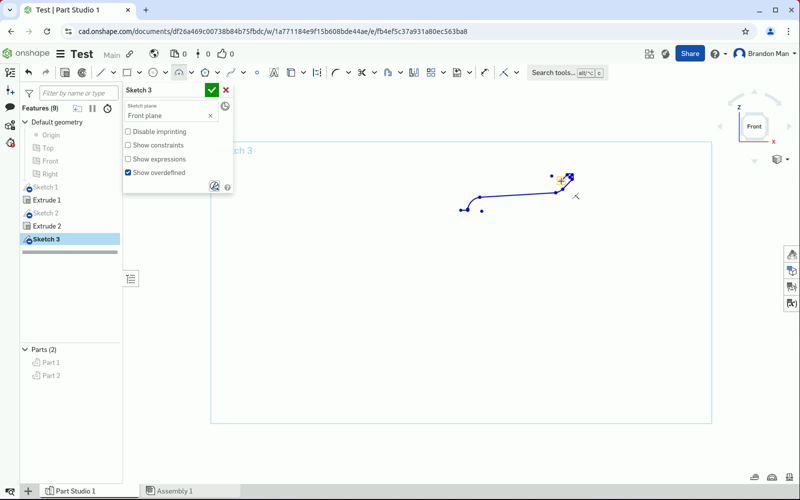
mouse_move(553, 184)
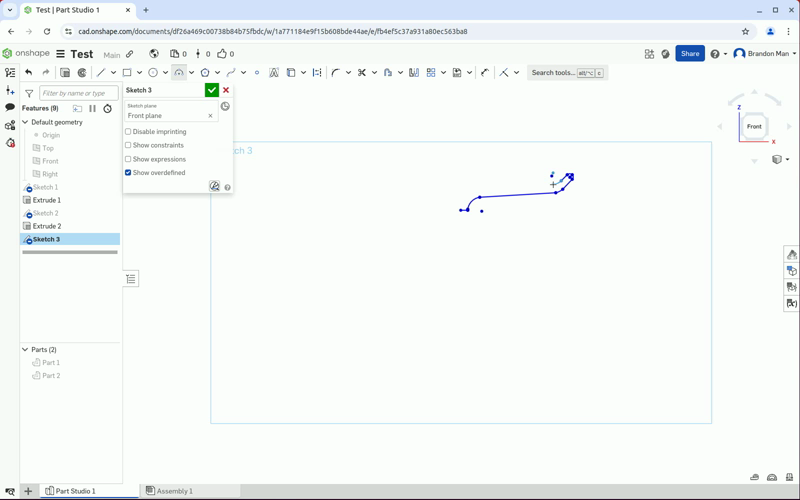
scroll(6)
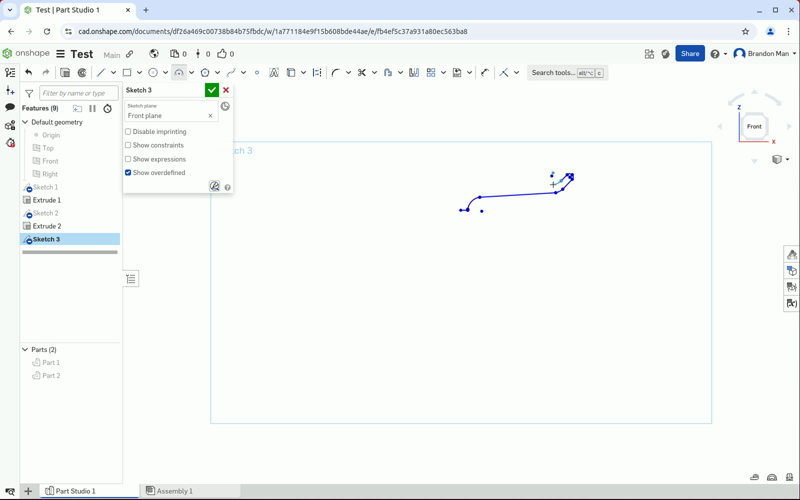
scroll(6)
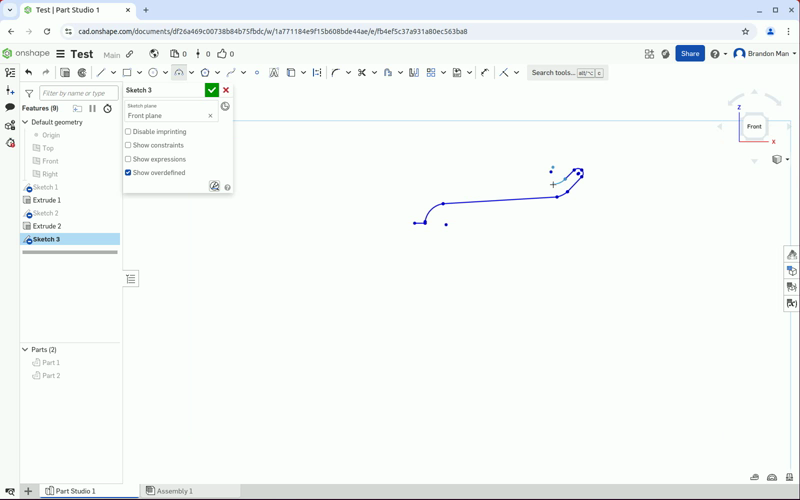
scroll(6)
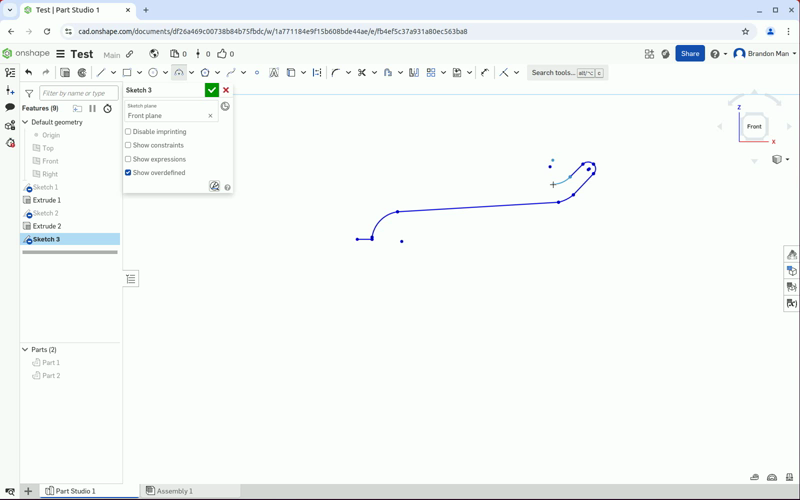
scroll(6)
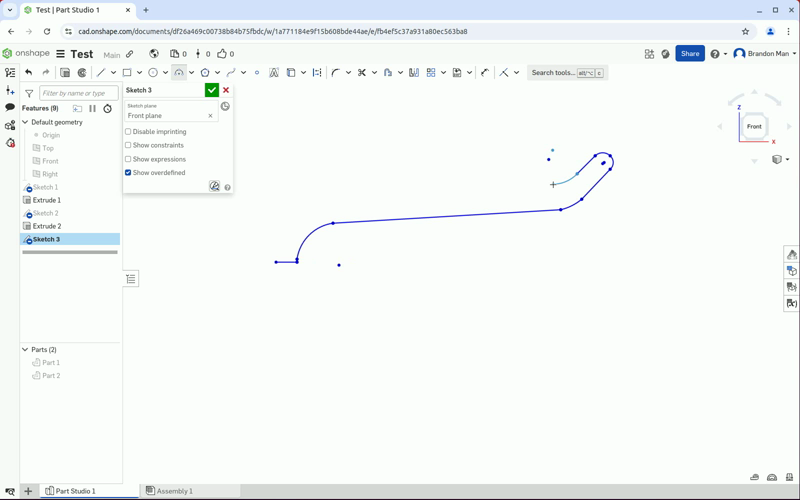
scroll(6)
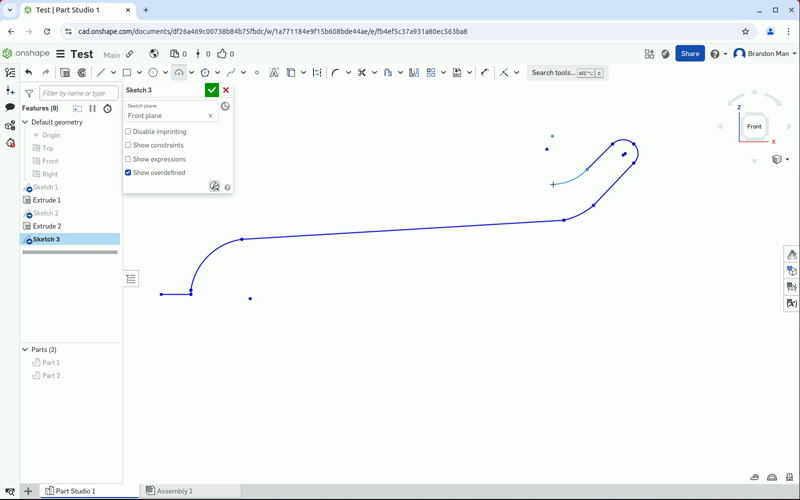
scroll(6)
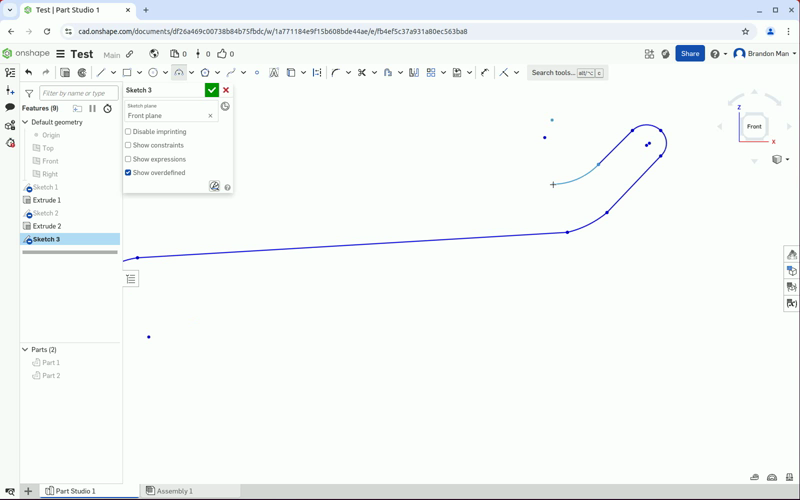
scroll(6)
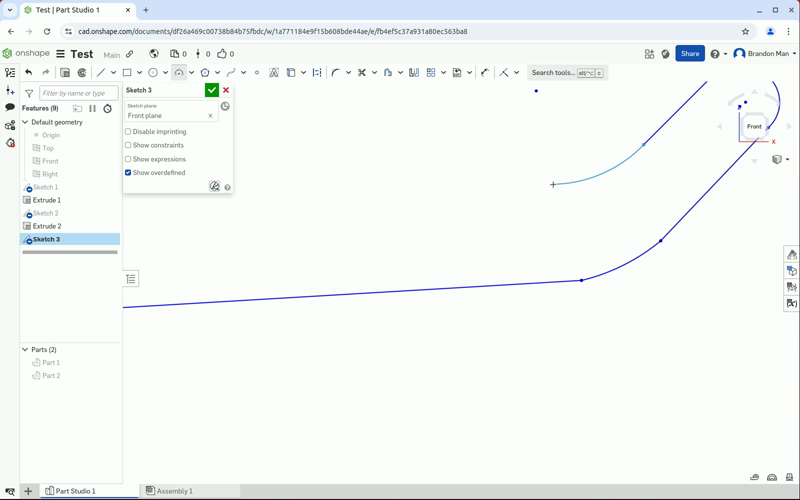
click(553, 184)
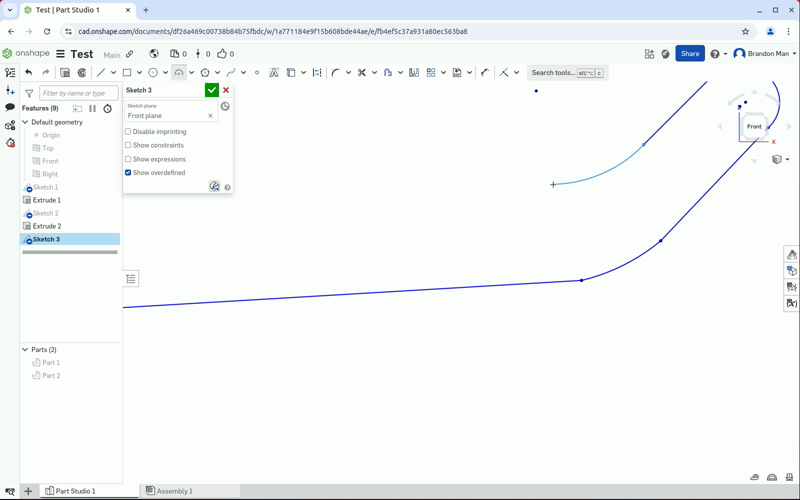
scroll(-6)
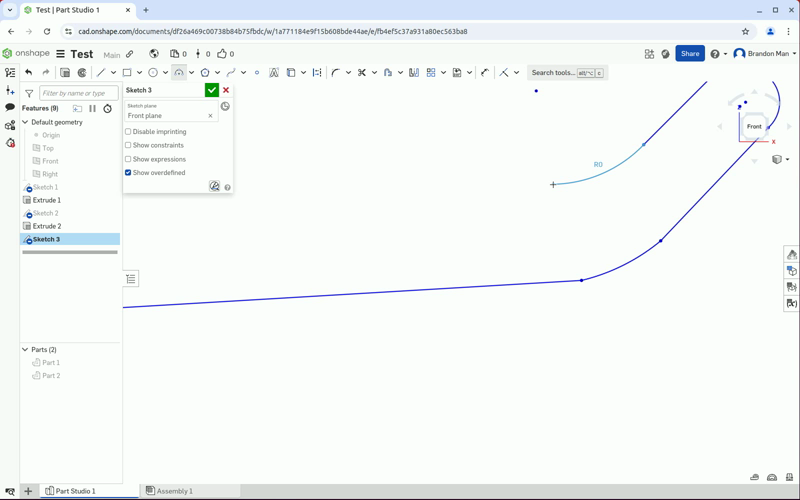
scroll(-6)
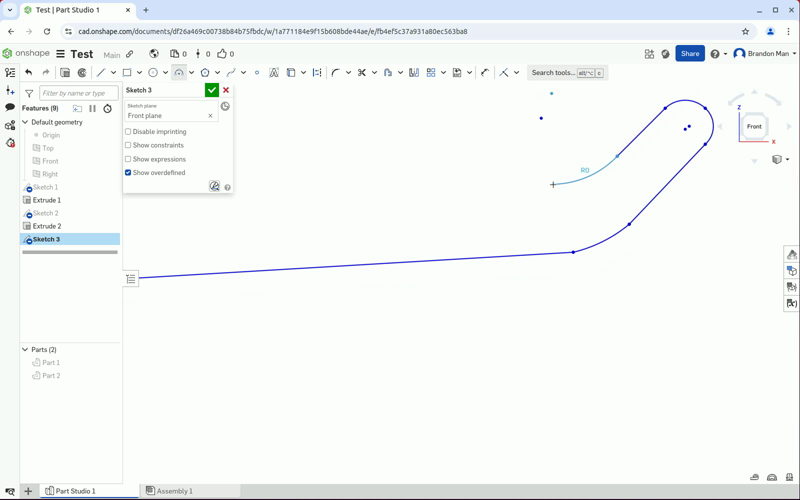
scroll(-6)
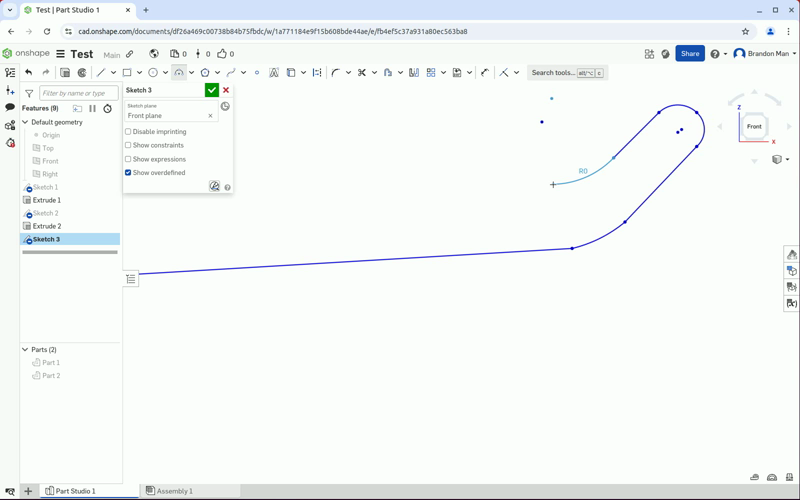
scroll(-6)
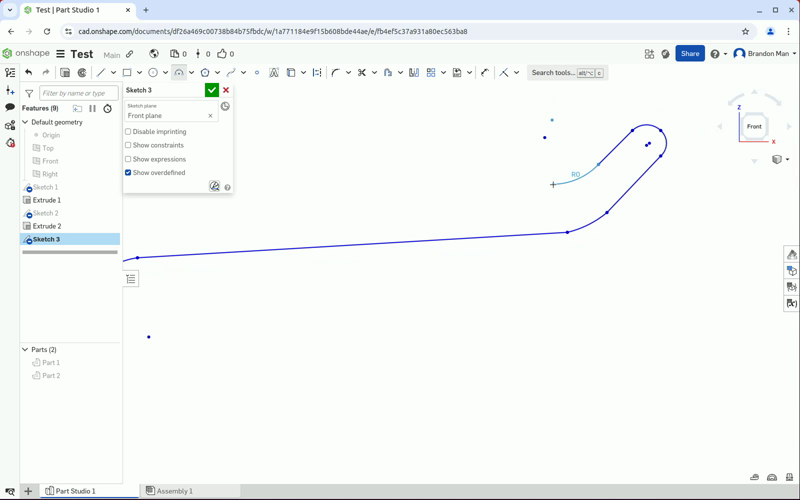
scroll(-6)
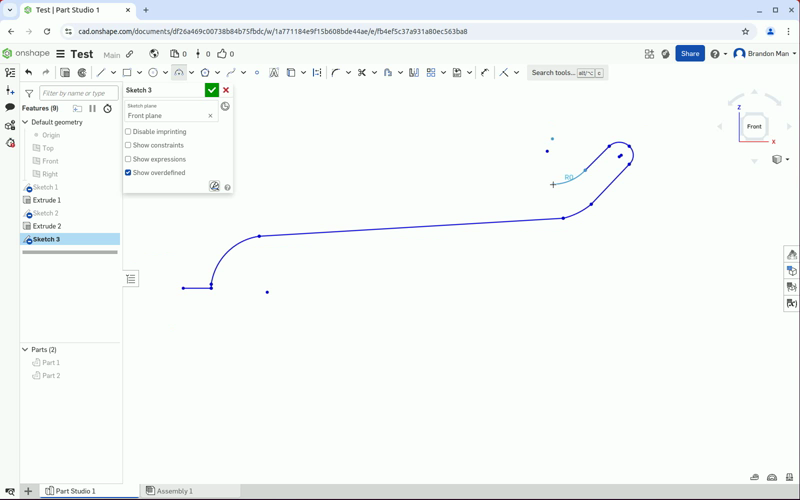
scroll(-6)
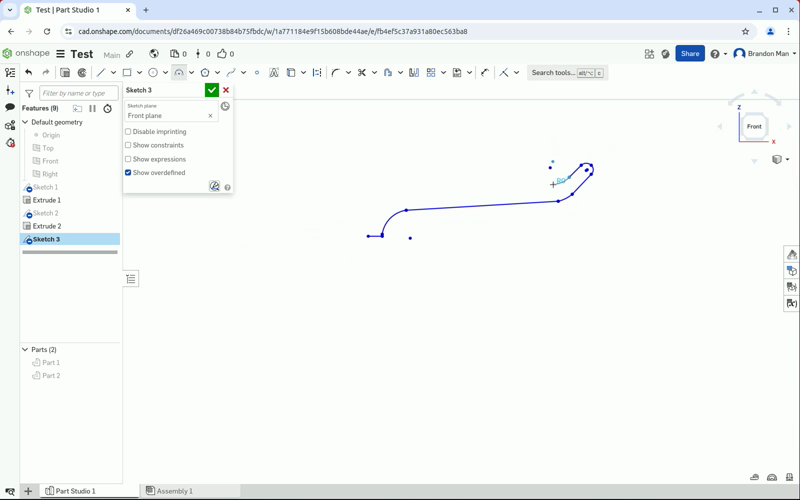
scroll(-6)
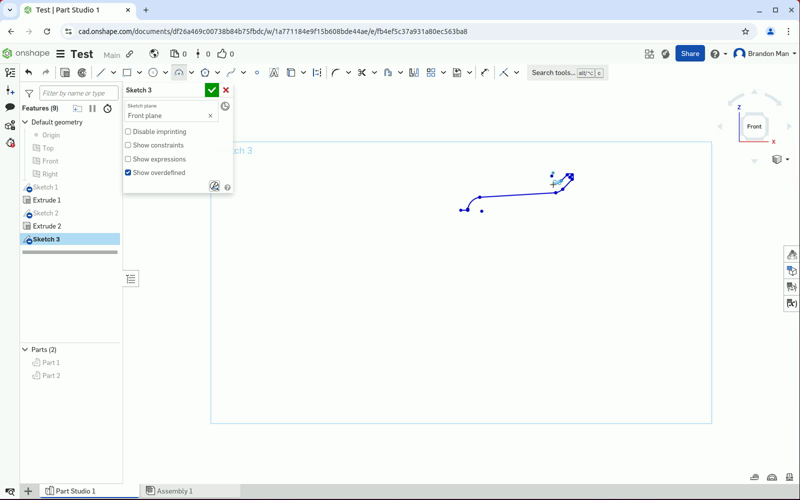
mouse_move(557, 183)
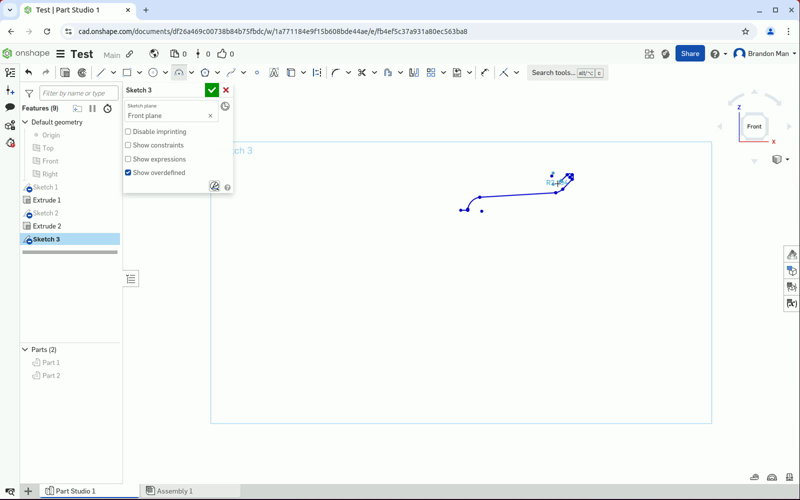
scroll(6)
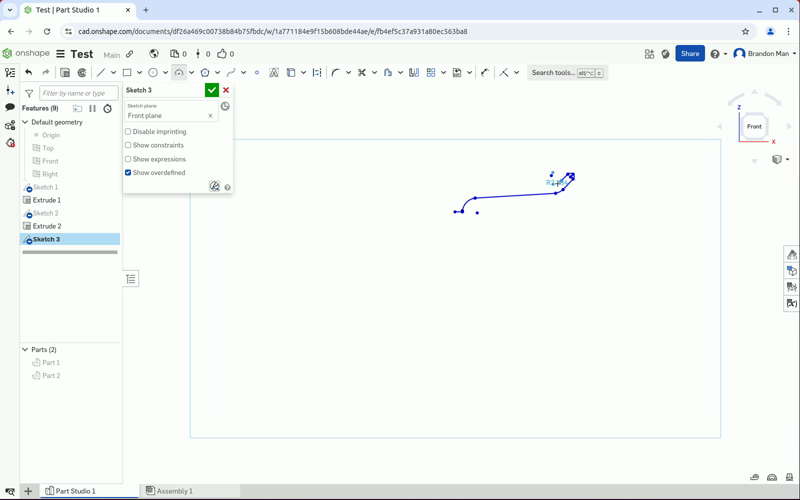
scroll(6)
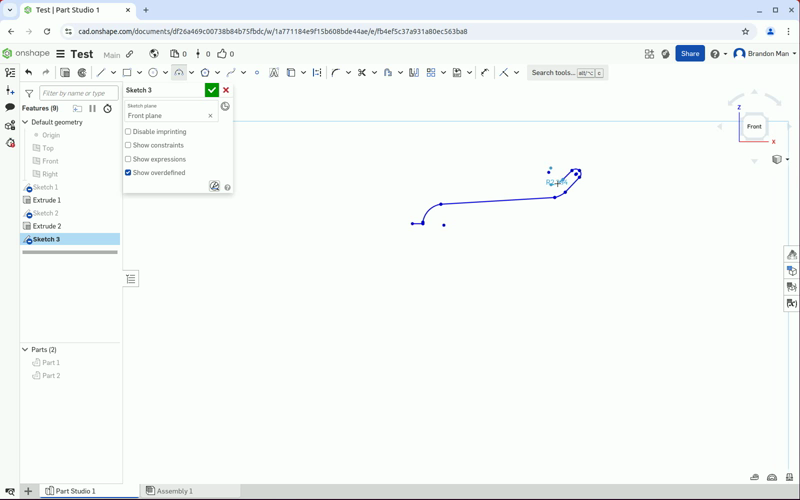
scroll(6)
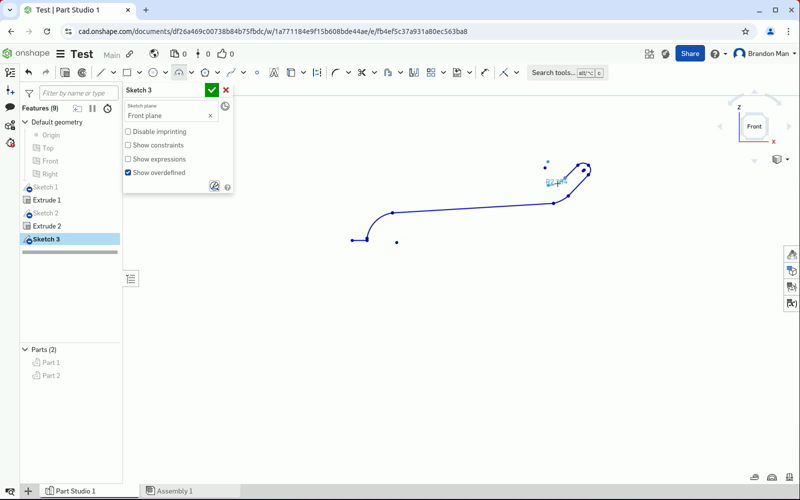
scroll(6)
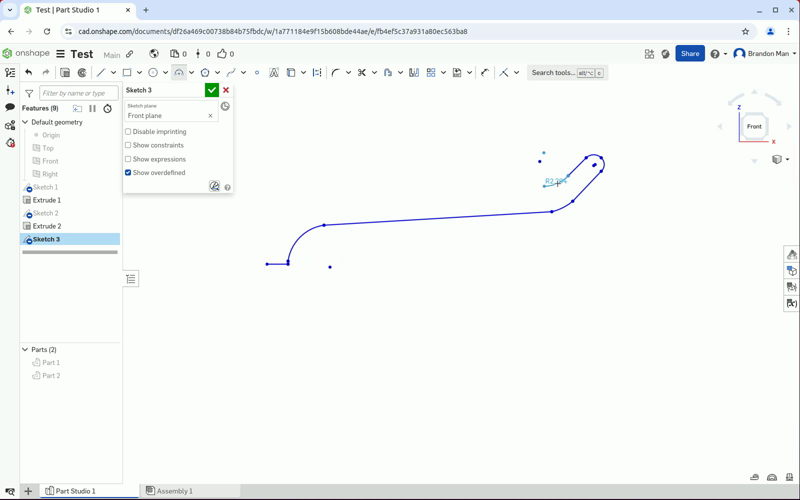
scroll(6)
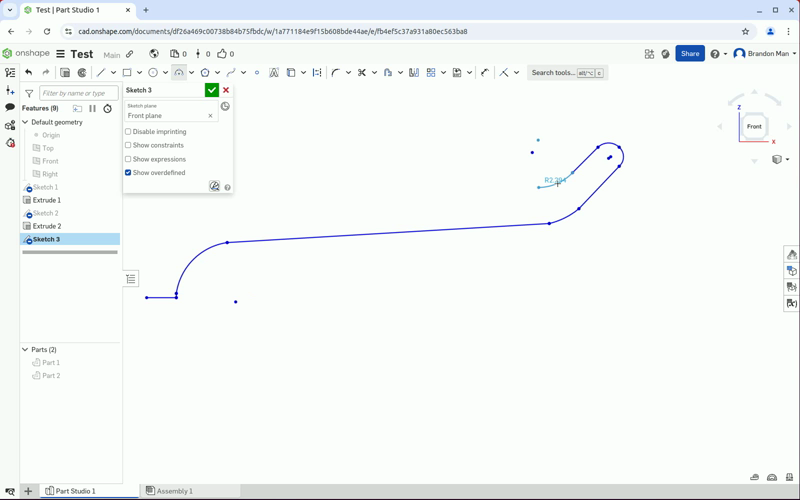
scroll(6)
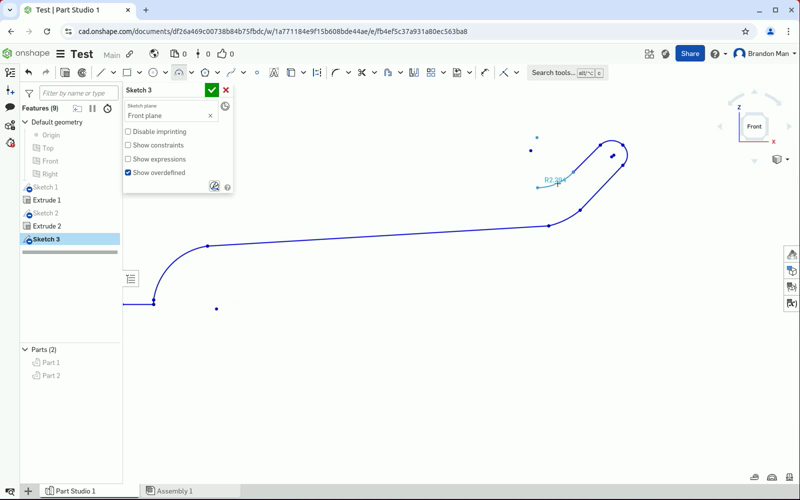
scroll(6)
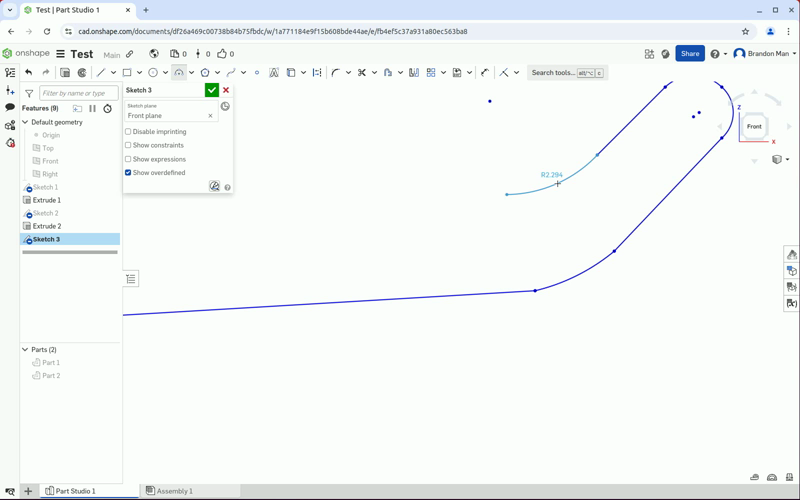
click(557, 183)
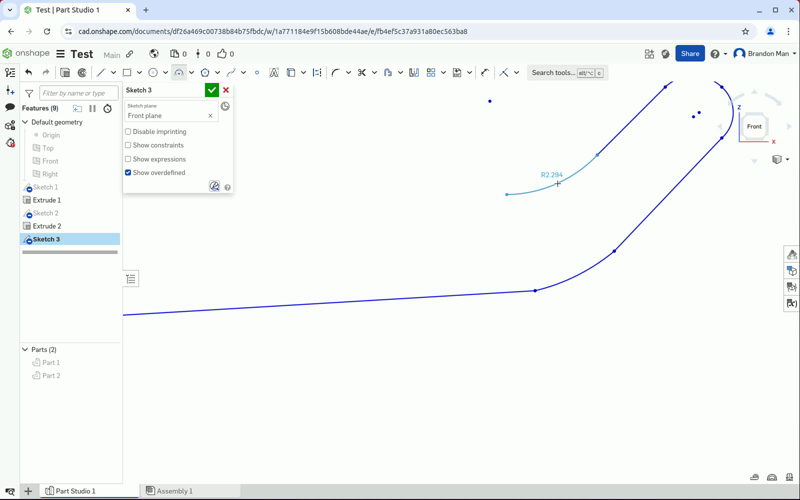
scroll(-6)
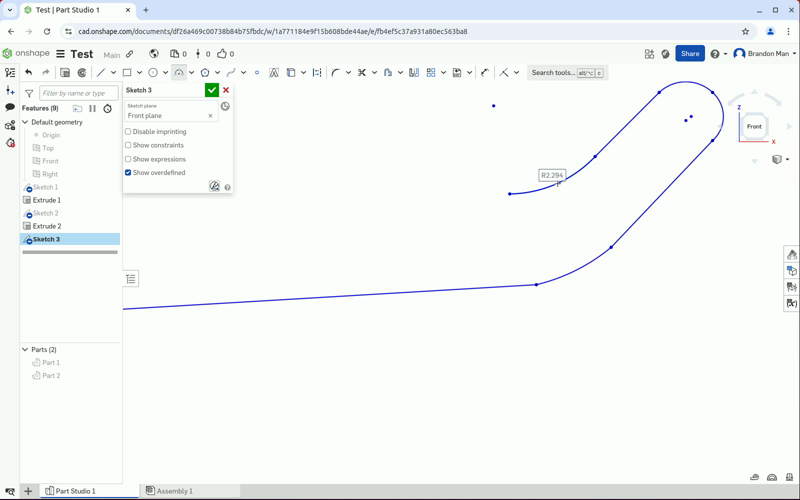
scroll(-6)
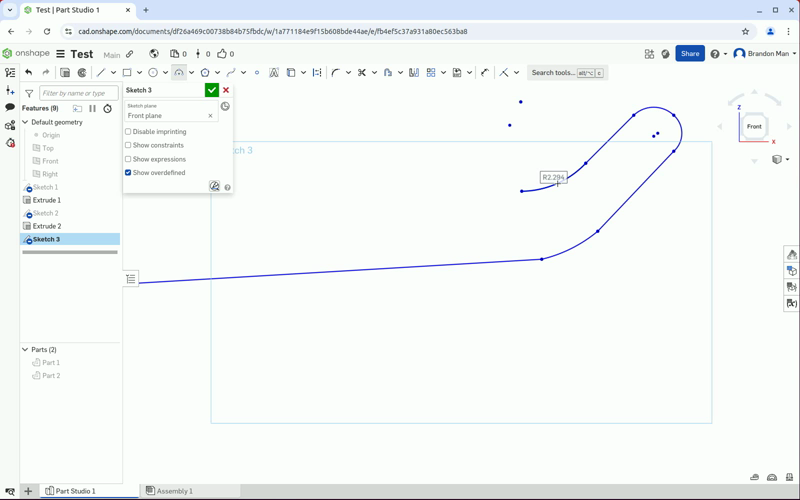
scroll(-6)
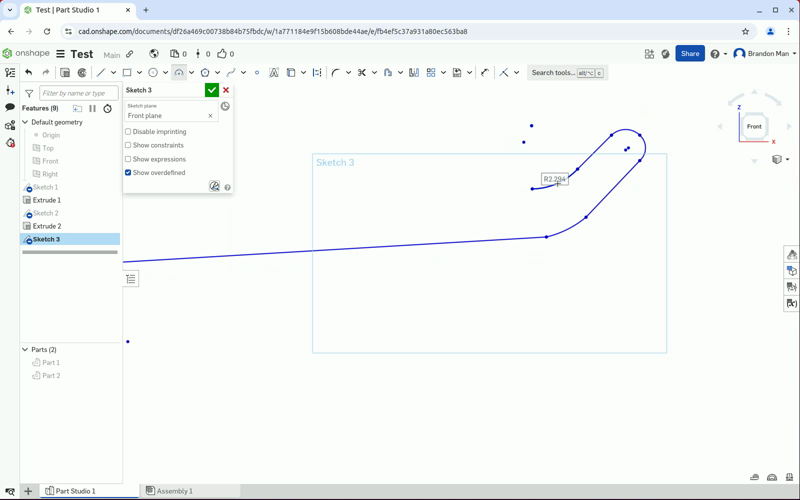
scroll(-6)
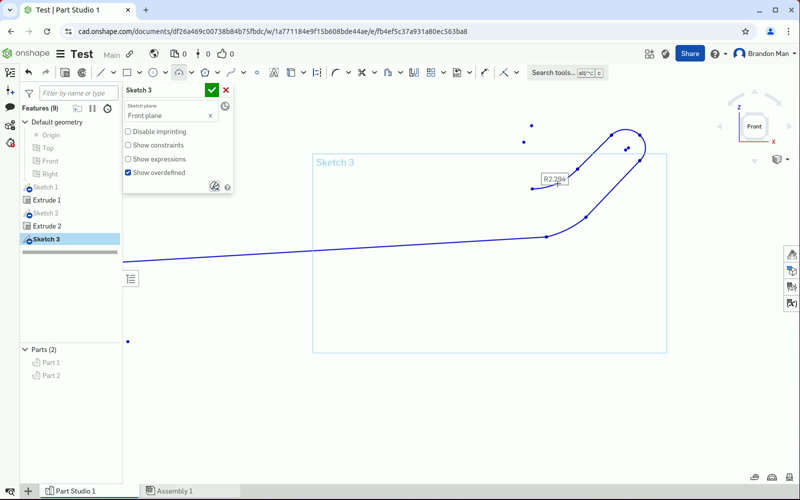
scroll(-6)
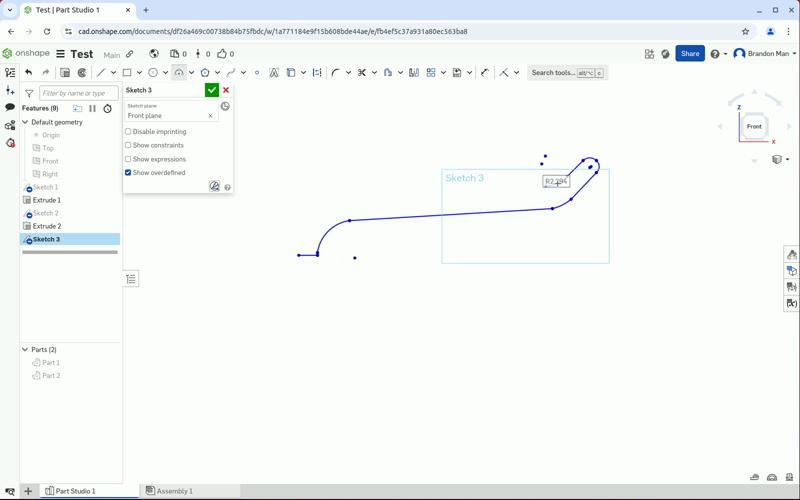
scroll(-6)
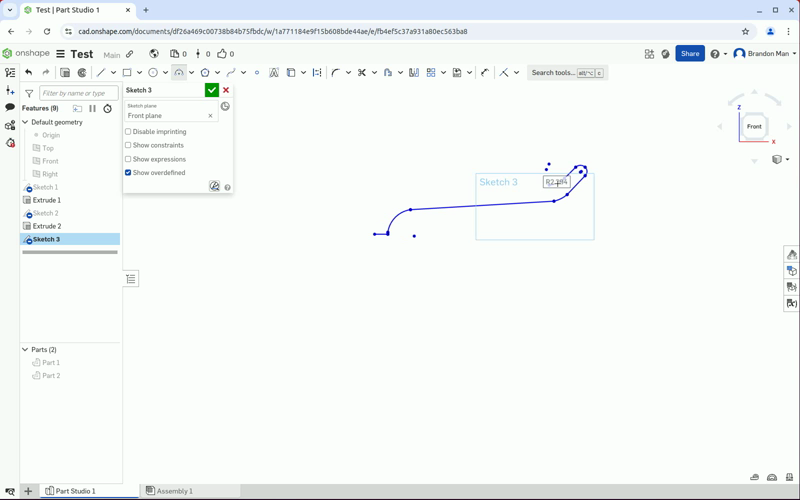
scroll(-6)
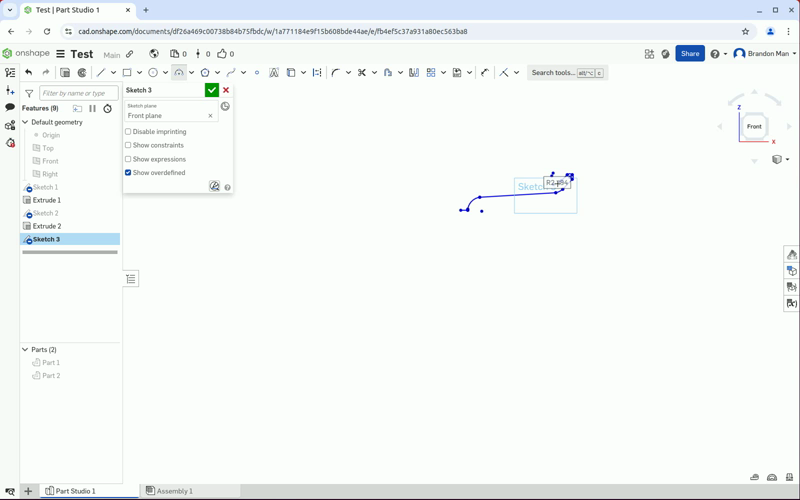
key_up(shift)
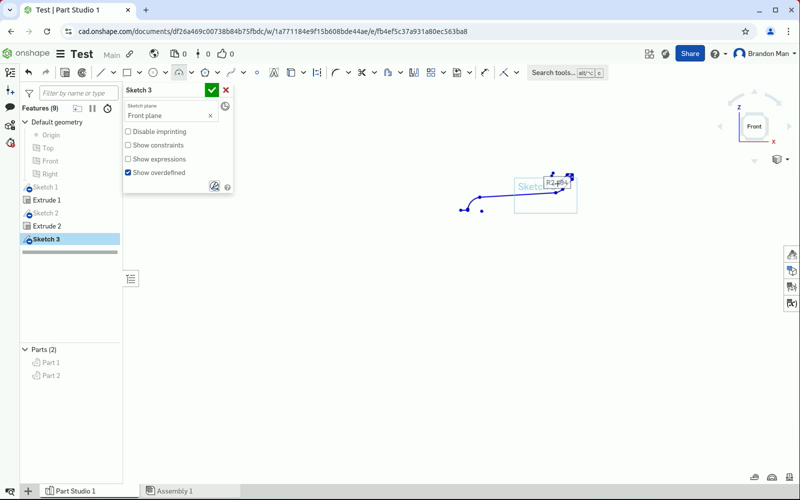
key(esc)
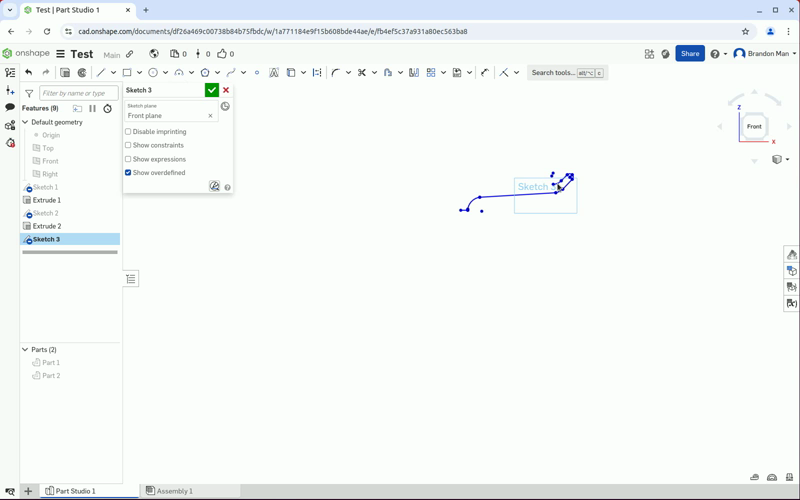
key(l)
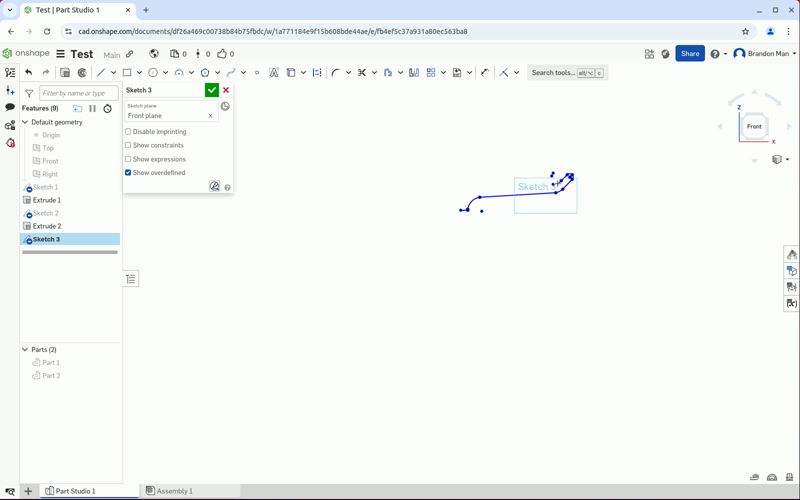
mouse_move(553, 184)
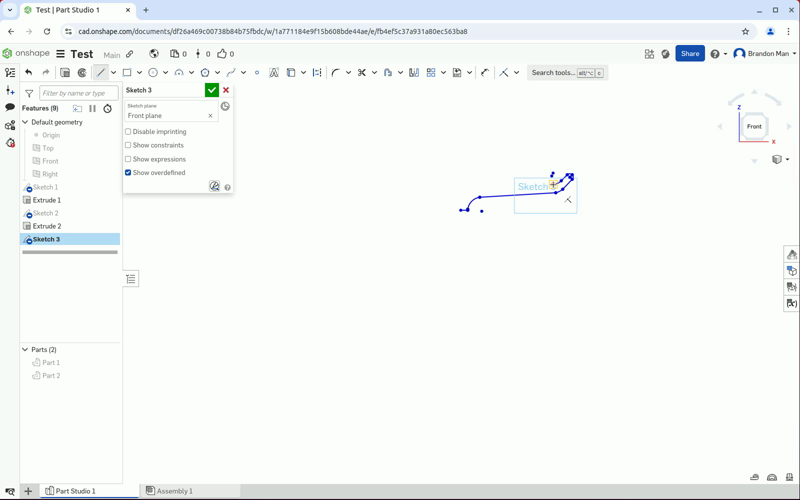
scroll(6)
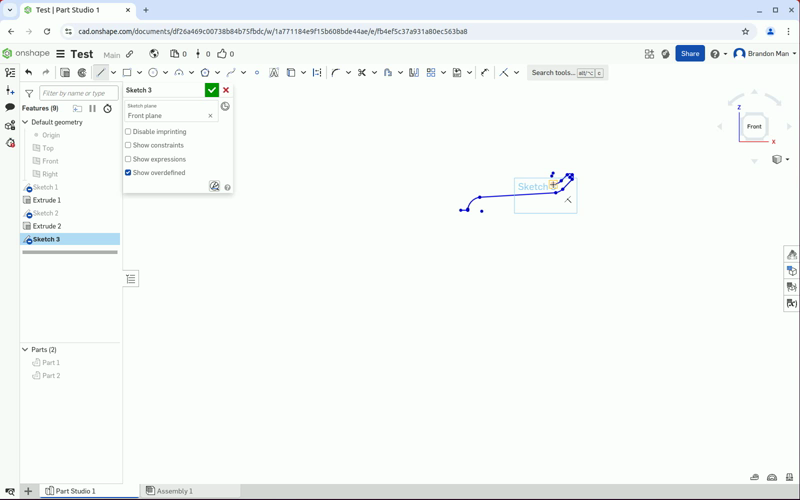
scroll(6)
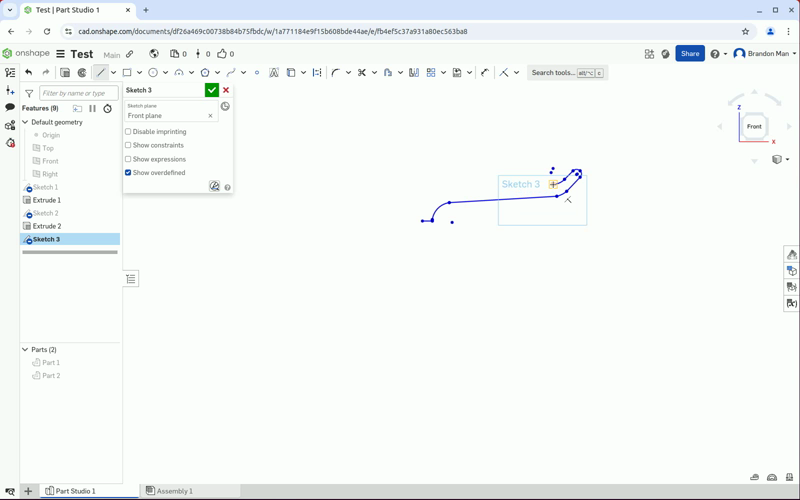
scroll(6)
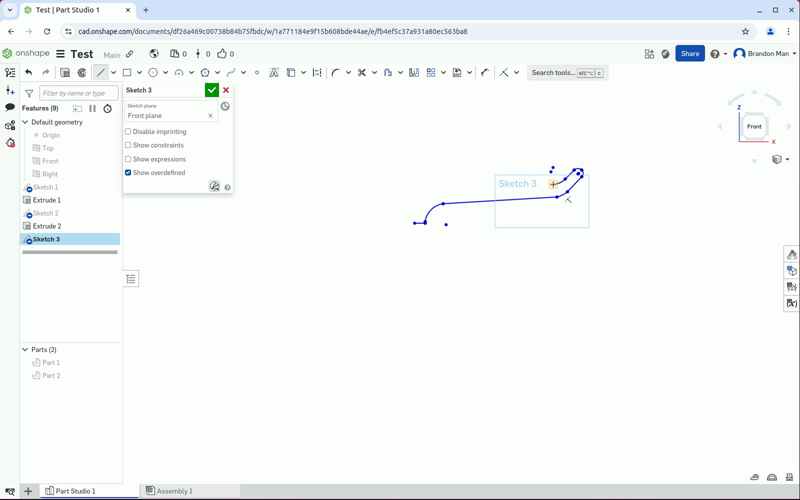
scroll(6)
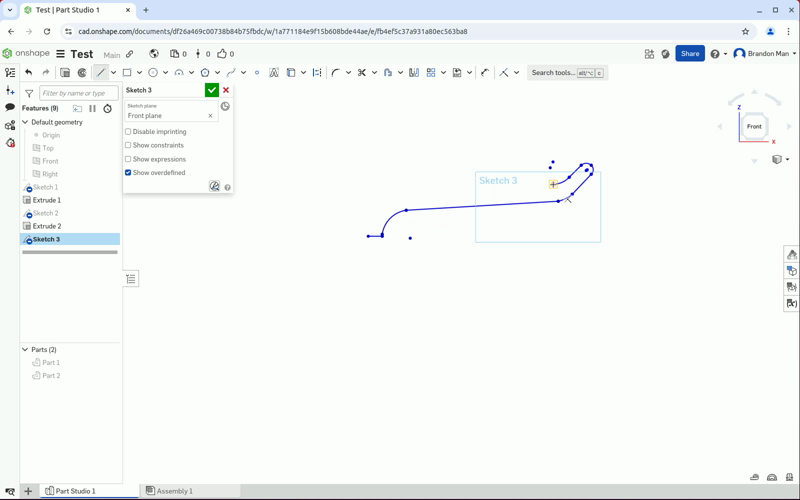
scroll(6)
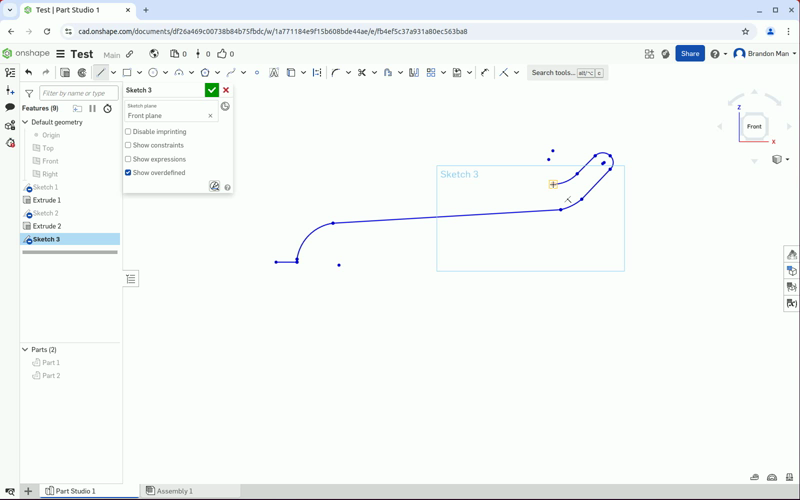
scroll(6)
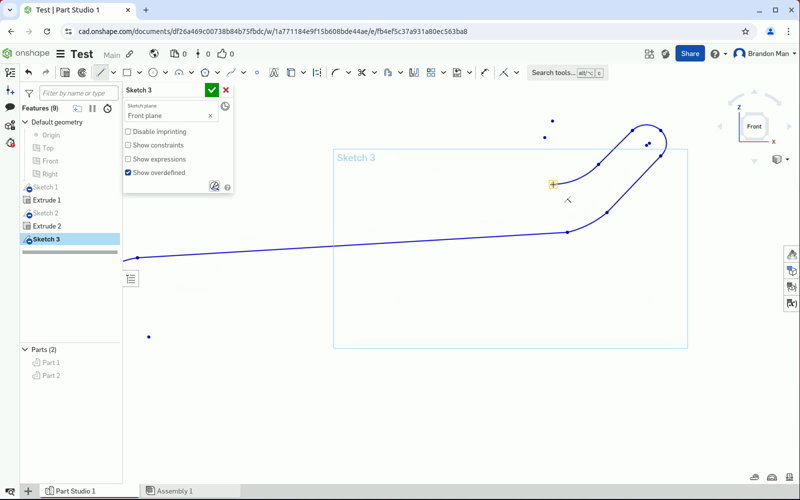
scroll(6)
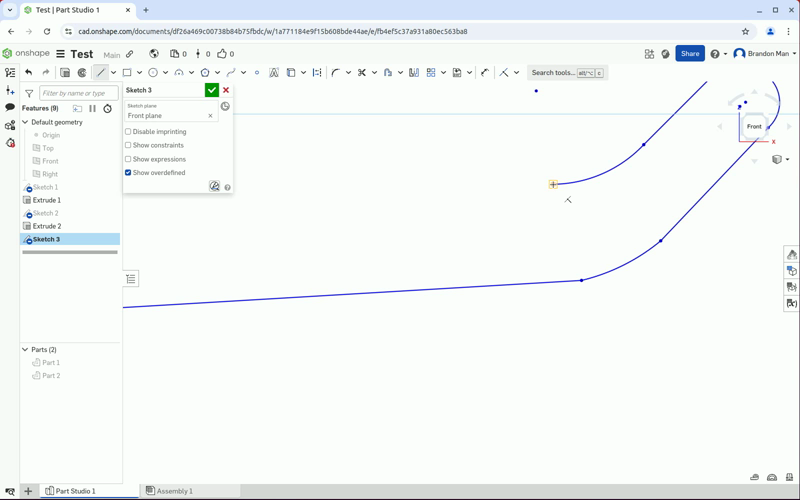
click(553, 184)
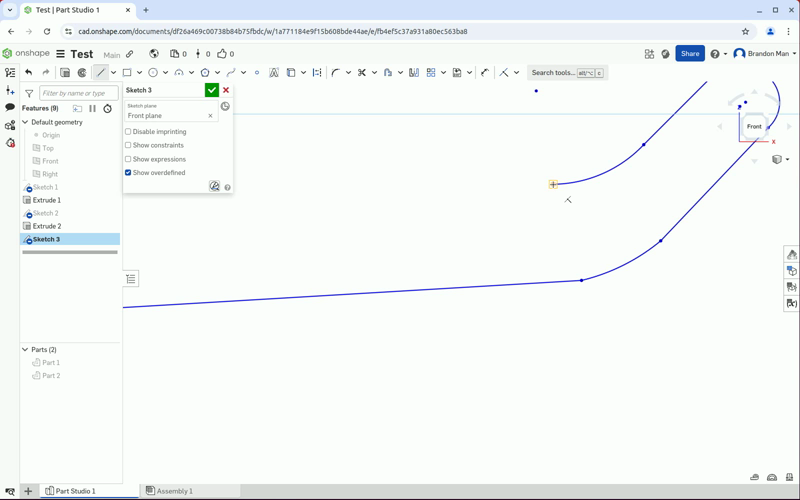
scroll(-6)
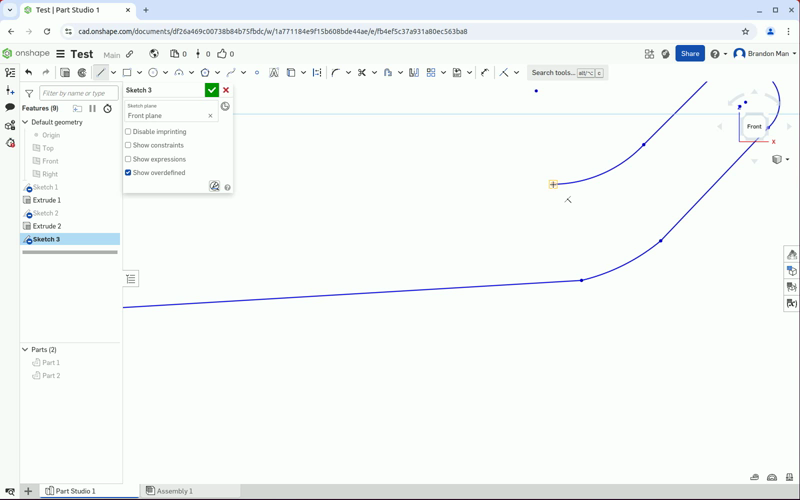
scroll(-6)
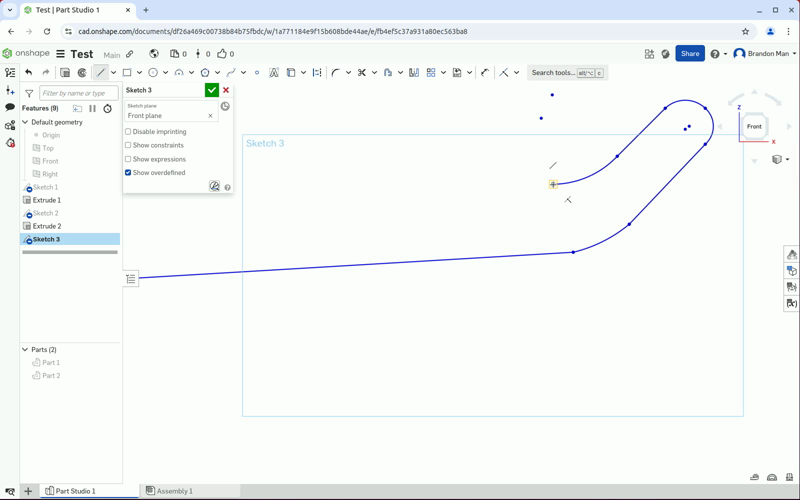
scroll(-6)
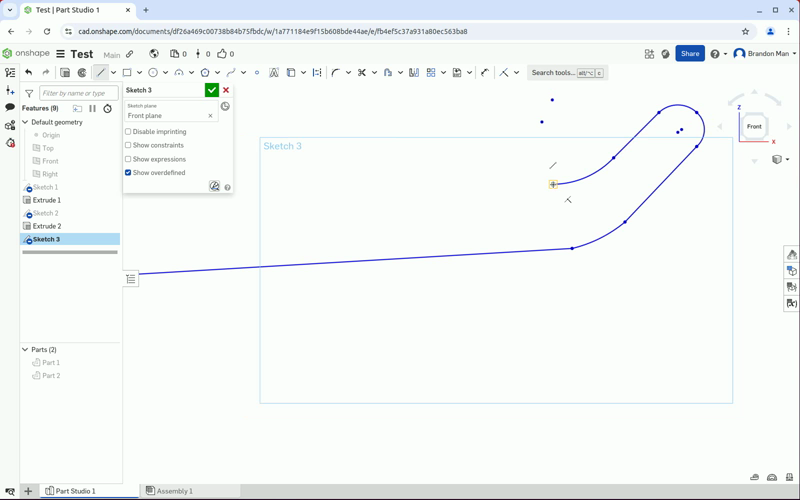
scroll(-6)
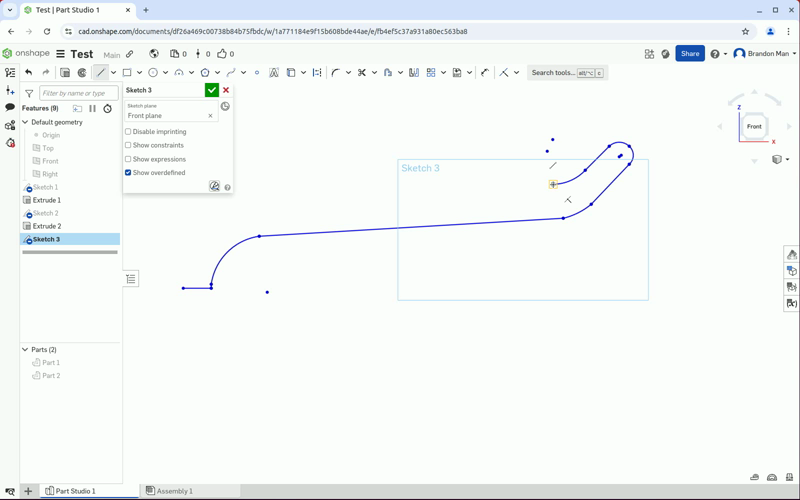
scroll(-6)
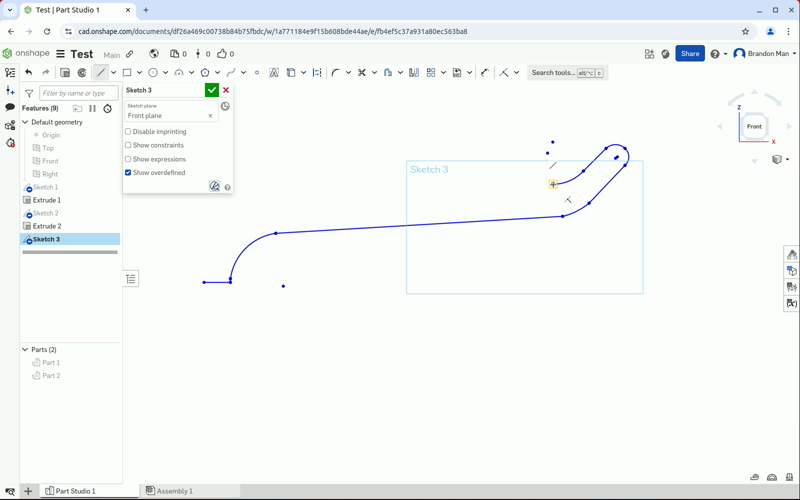
scroll(-6)
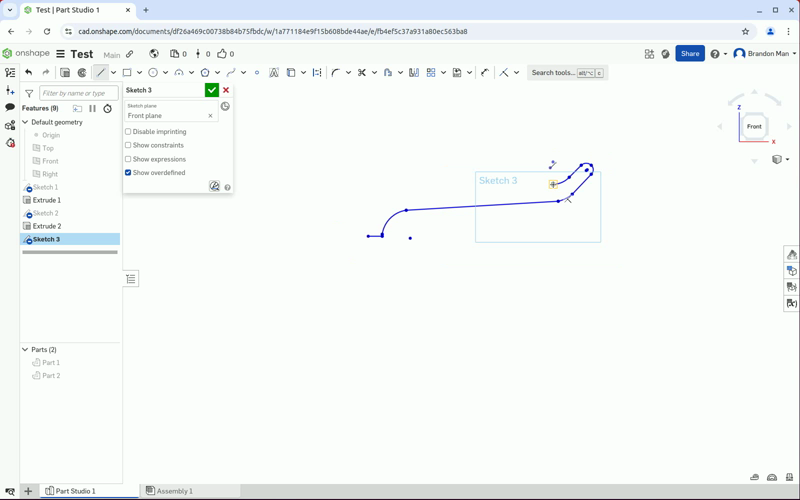
scroll(-6)
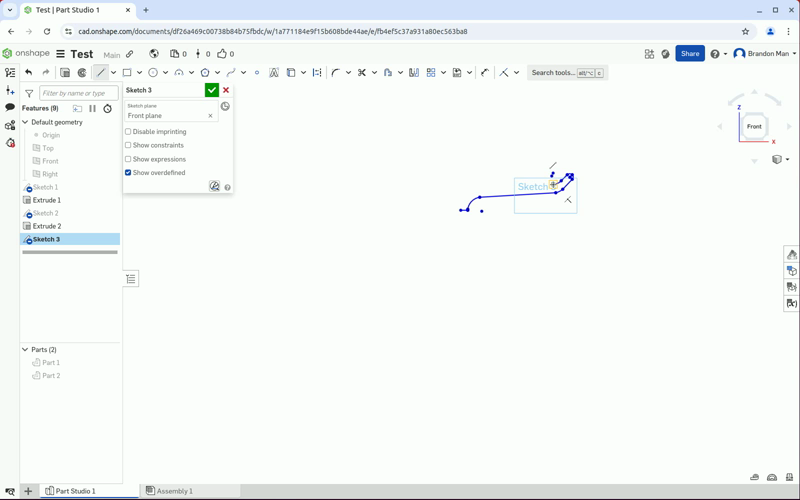
key_down(shift)
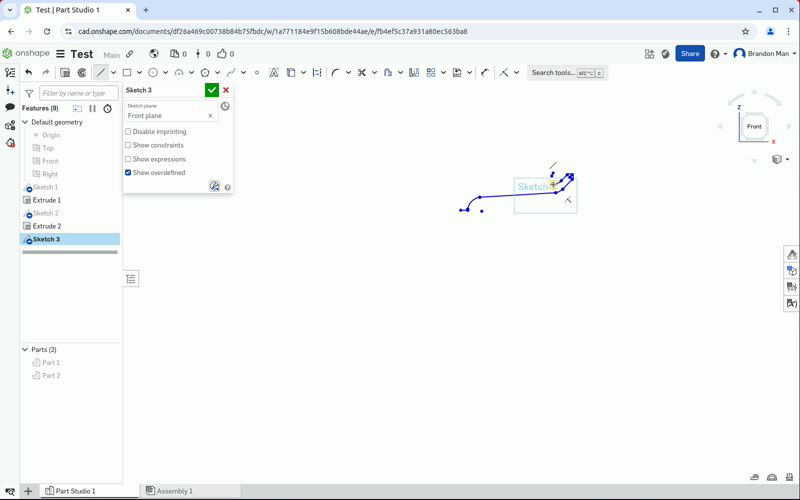
mouse_move(472, 189)
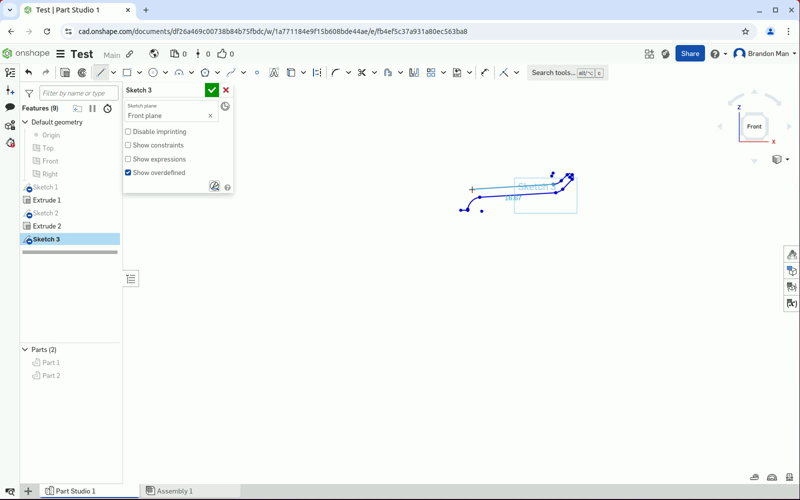
click(472, 189)
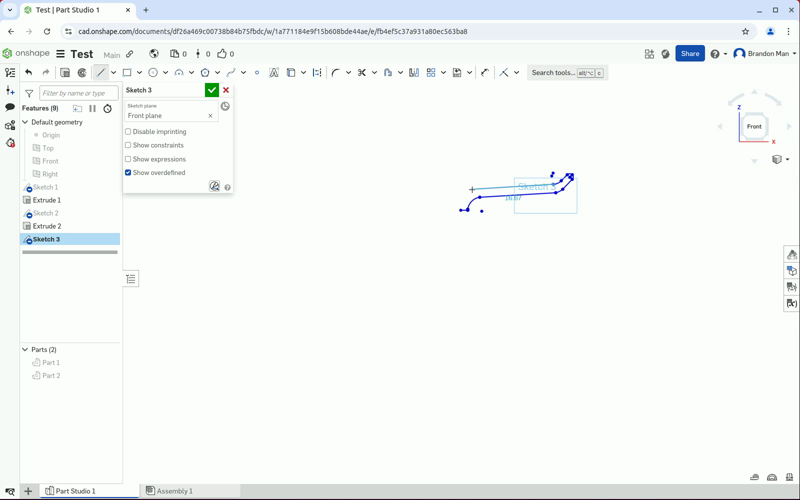
key_up(shift)
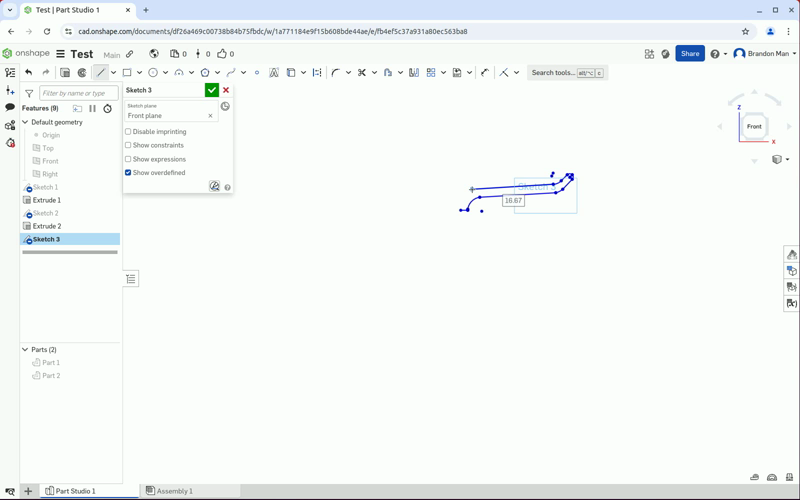
key(esc)
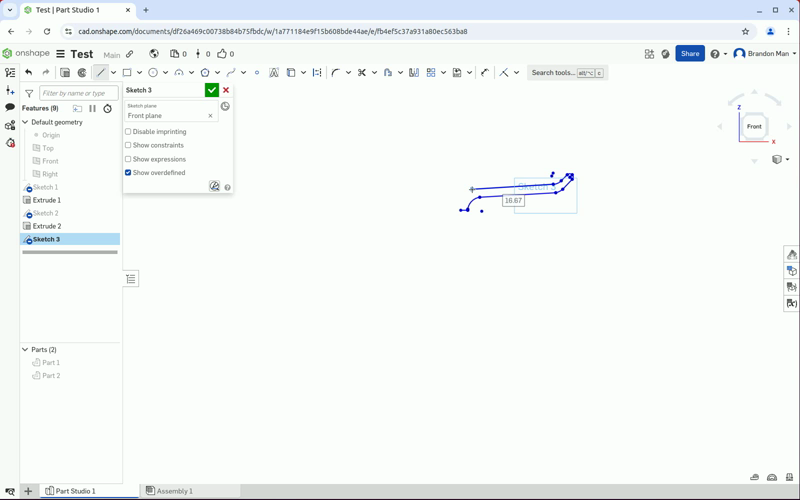
key(a)
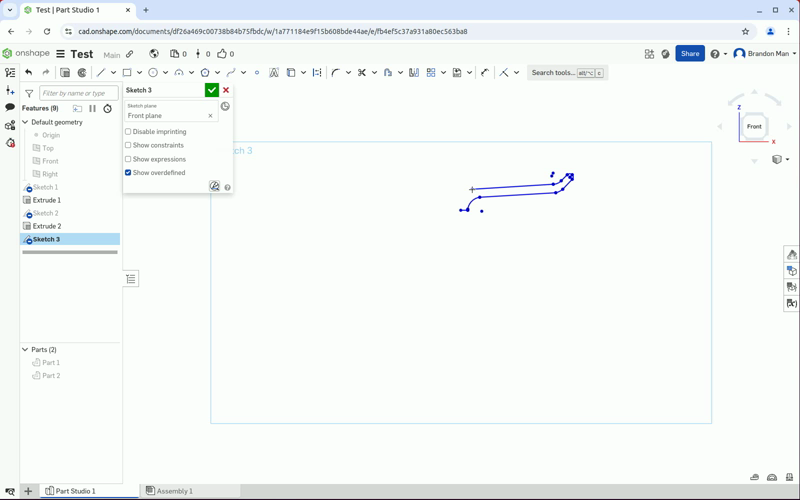
mouse_move(472, 189)
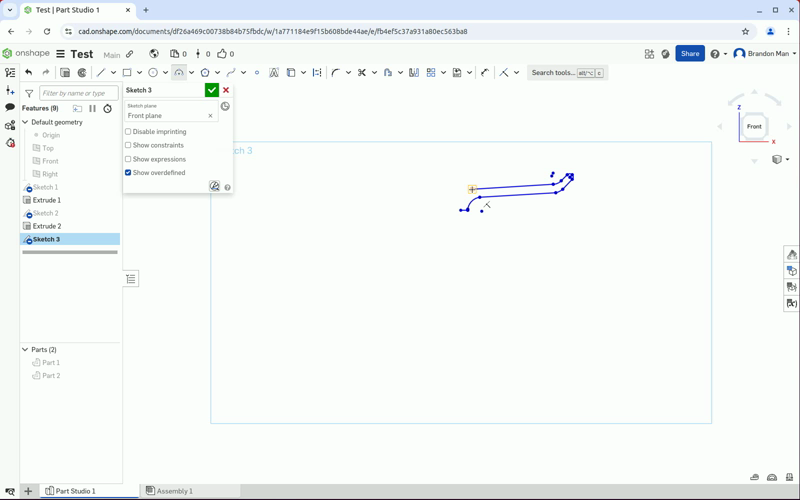
click(472, 189)
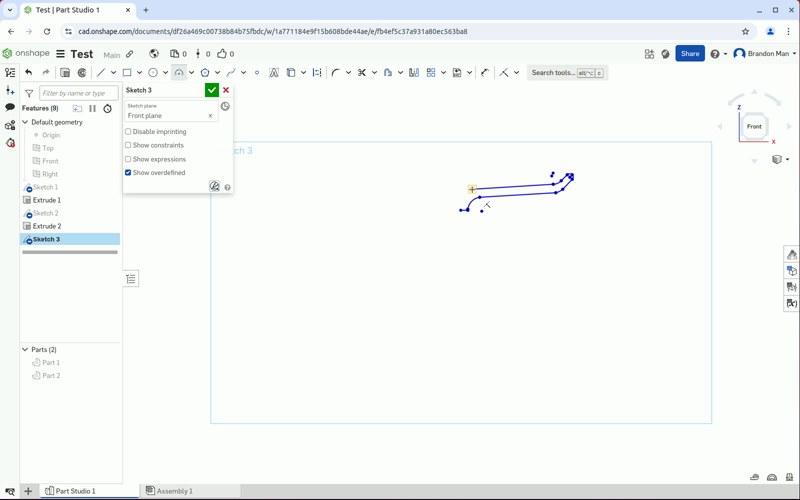
key_down(shift)
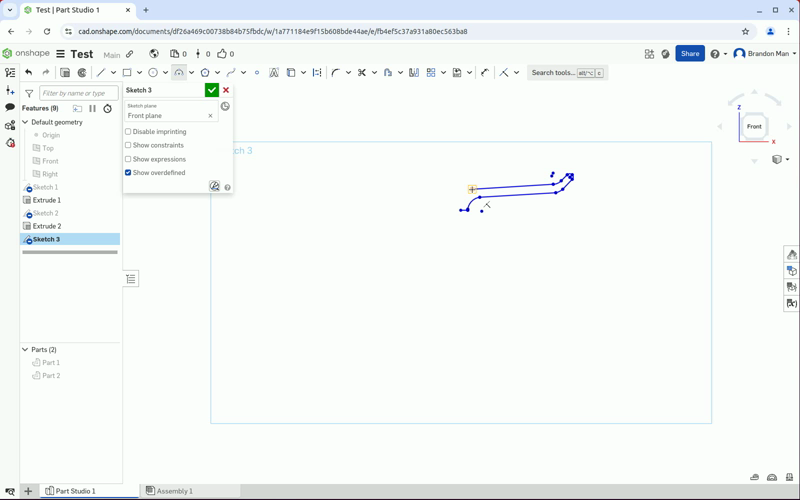
mouse_move(460, 200)
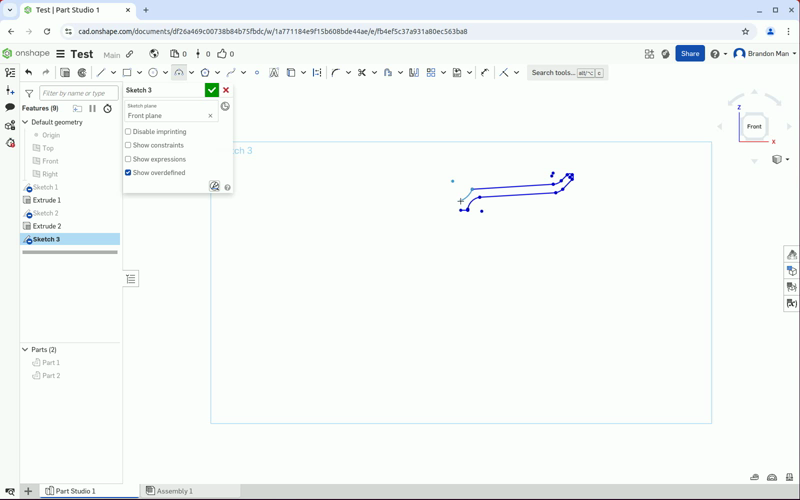
click(460, 200)
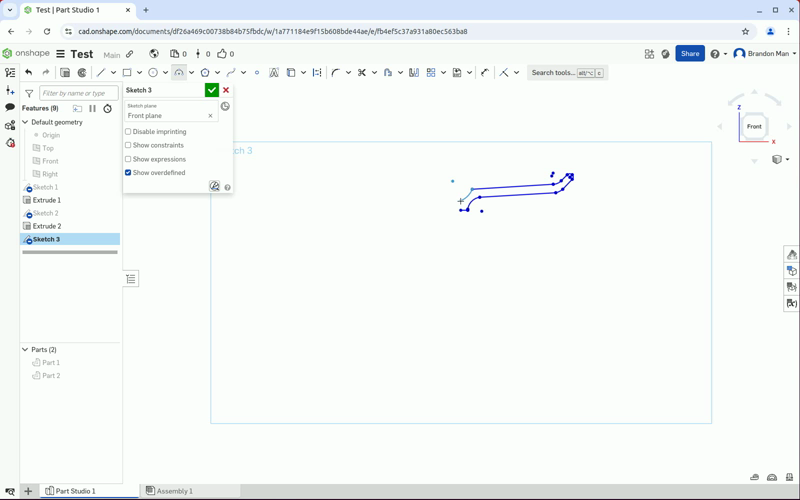
mouse_move(464, 192)
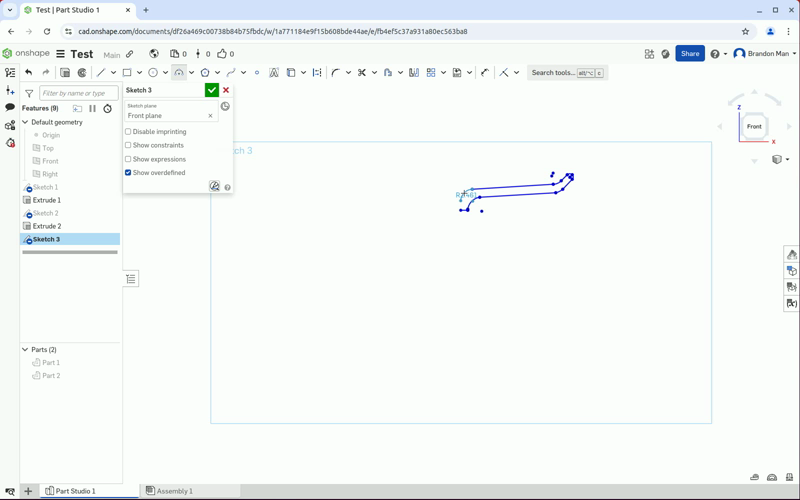
click(464, 192)
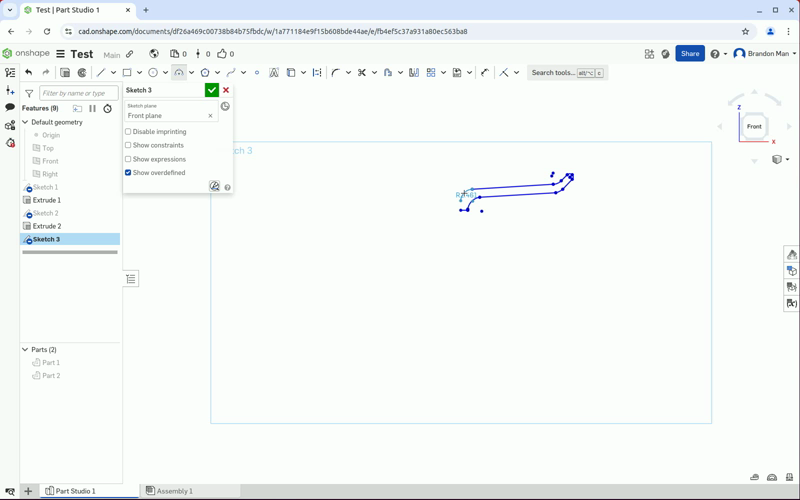
key_up(shift)
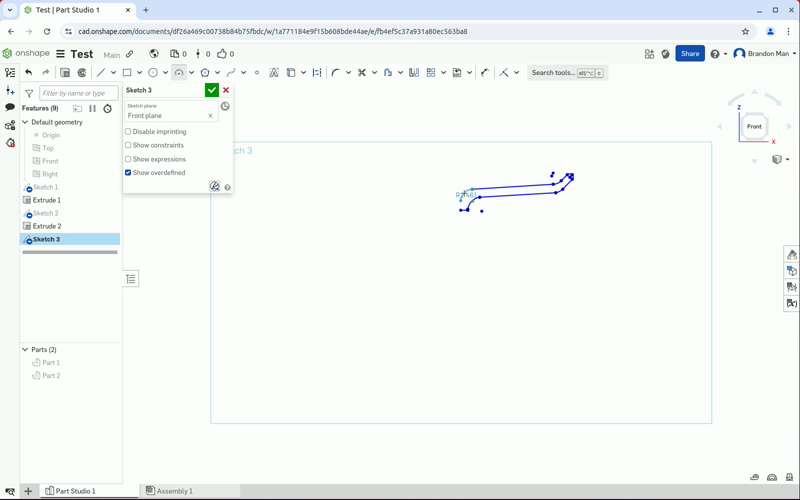
key(esc)
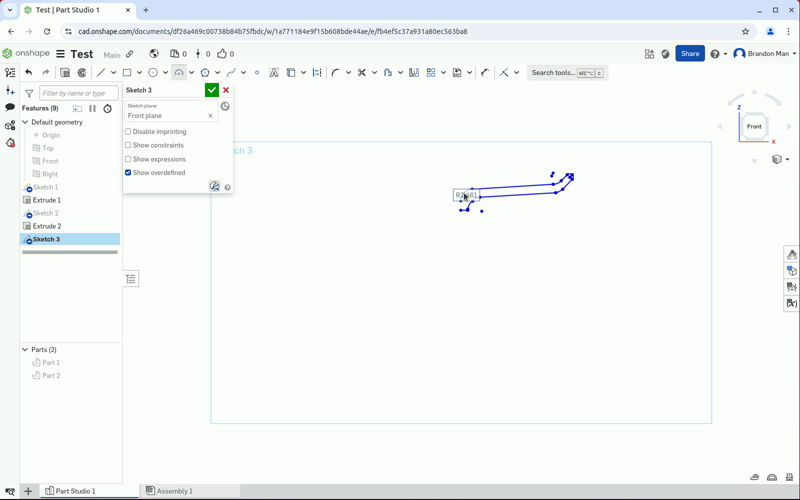
key(l)
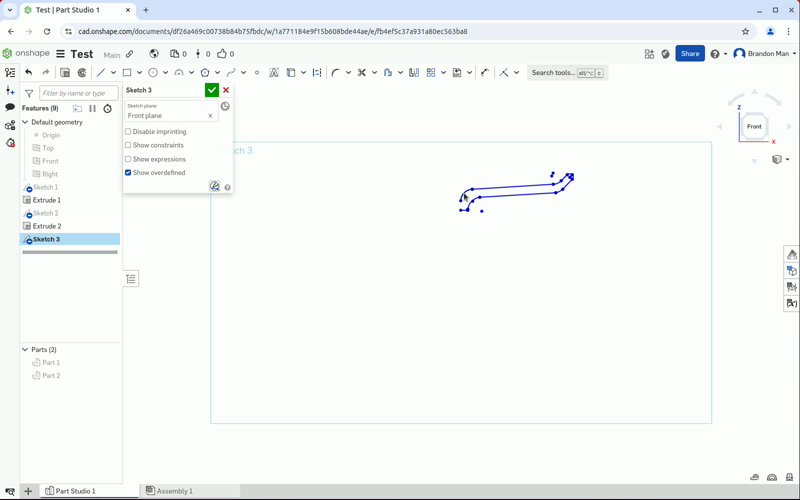
mouse_move(460, 200)
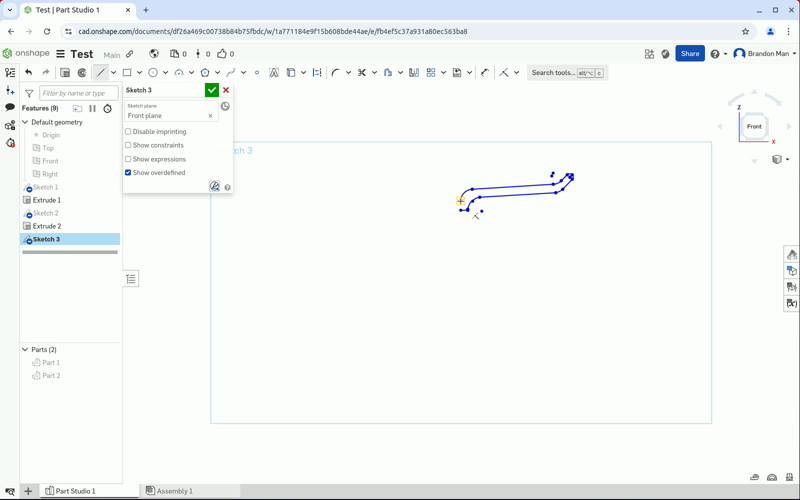
click(460, 200)
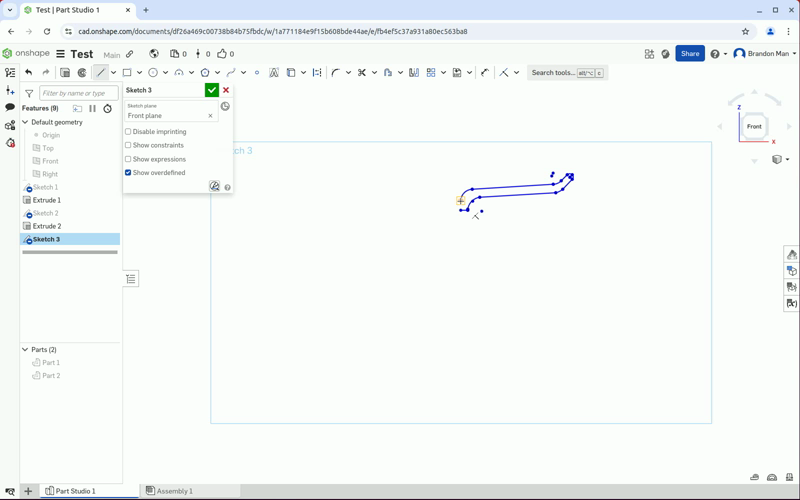
mouse_move(490, 200)
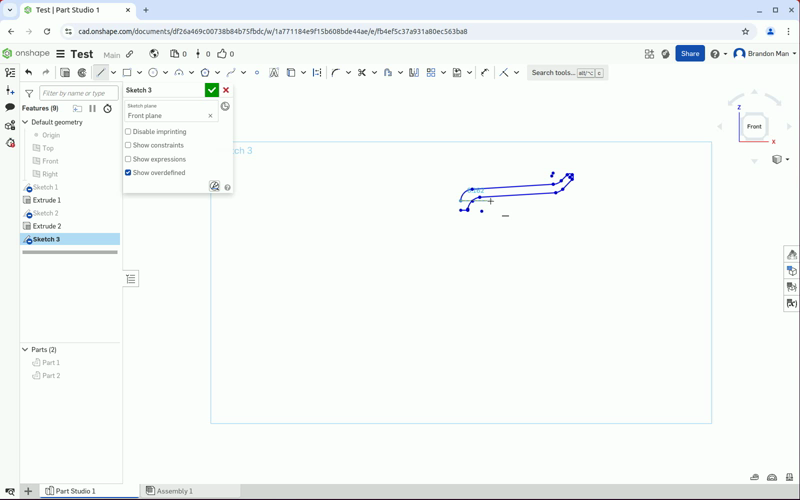
key_down(shift)
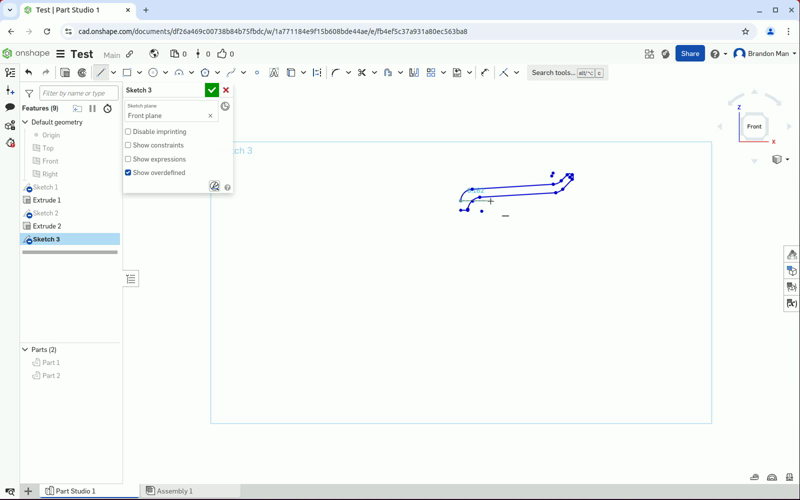
mouse_move(460, 210)
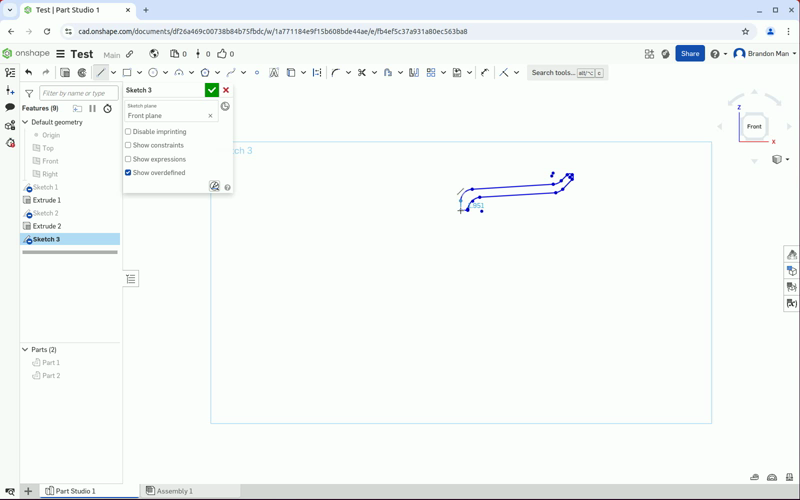
key_up(shift)
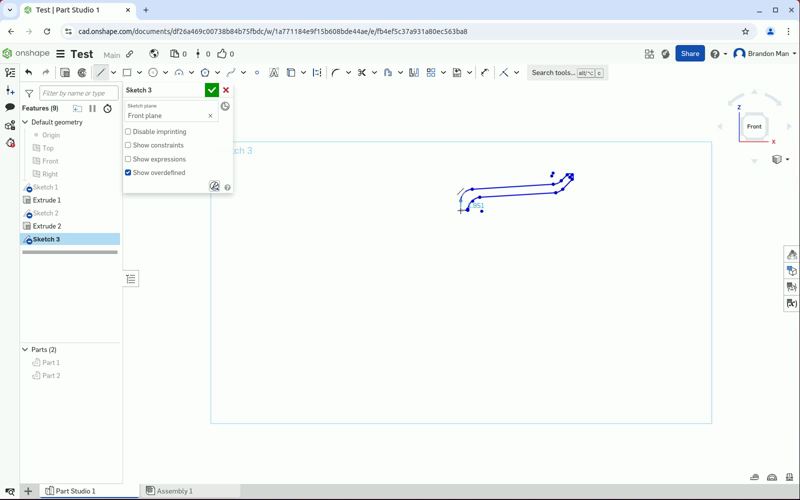
click(460, 210)
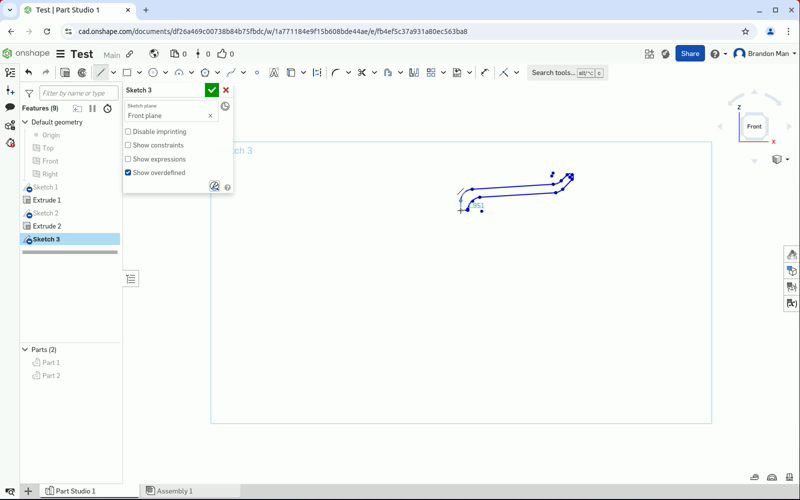
key(esc)
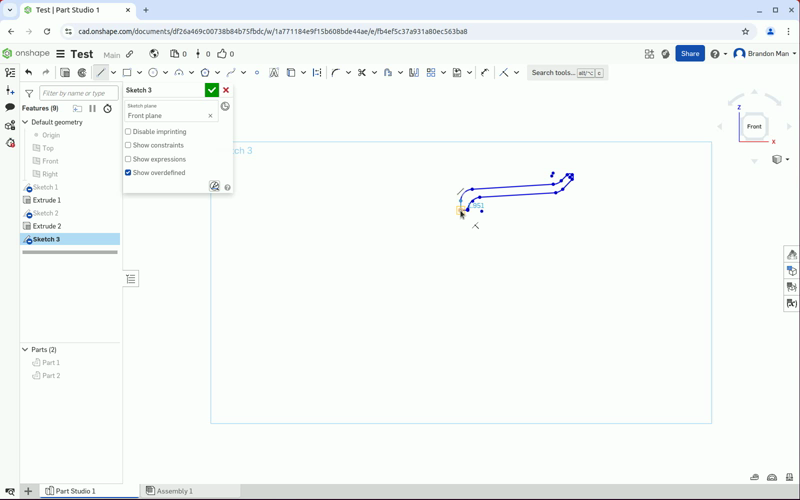
mouse_move(520, 187)
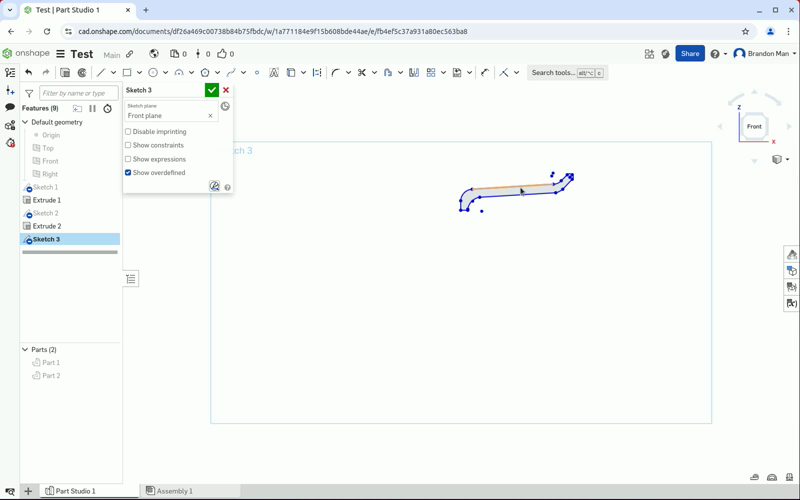
scroll(6)
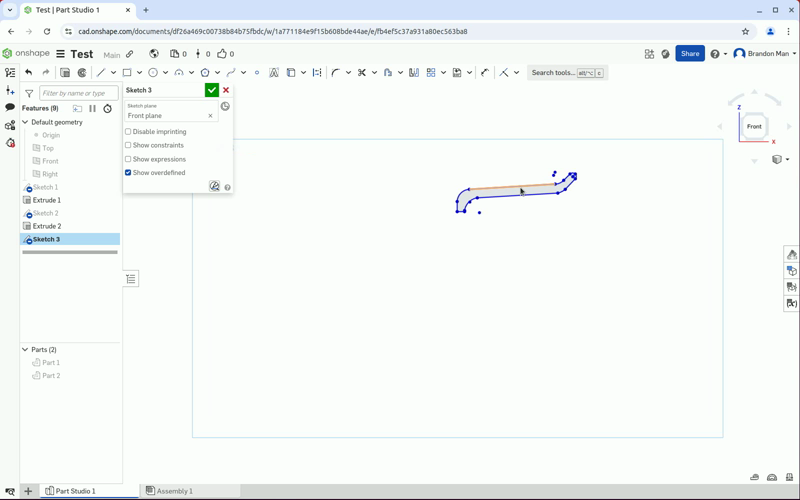
scroll(6)
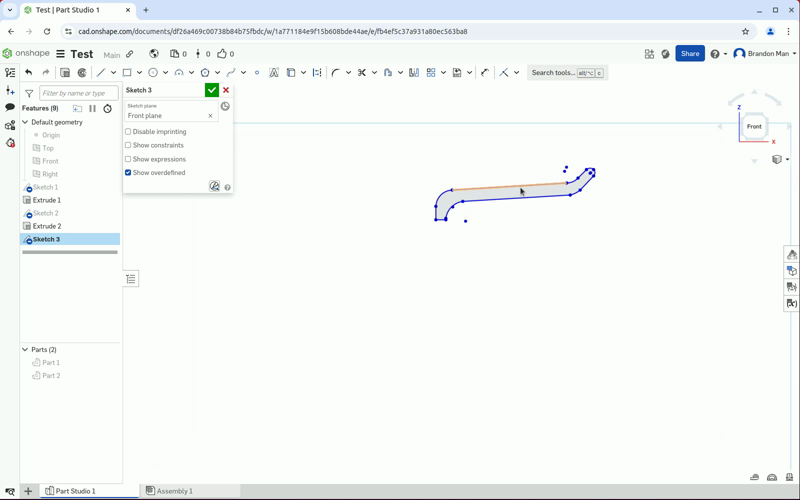
scroll(6)
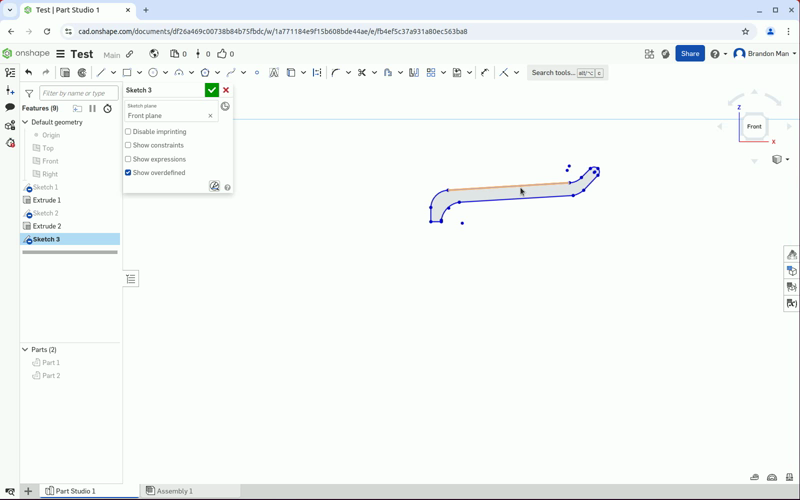
scroll(6)
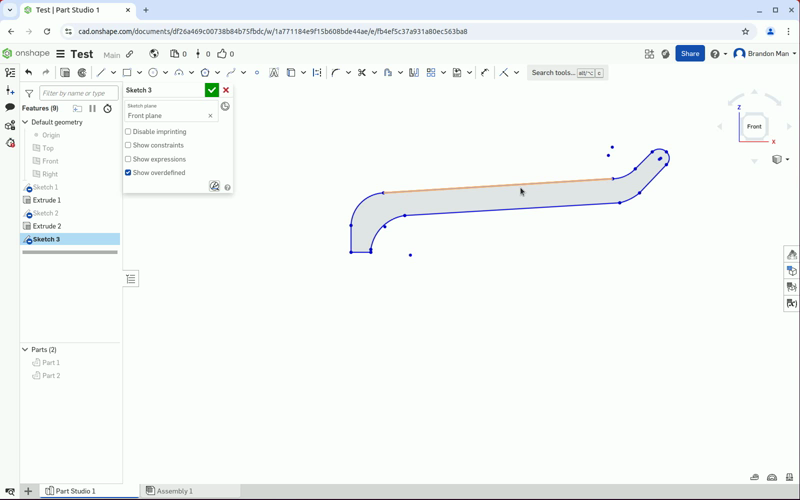
scroll(6)
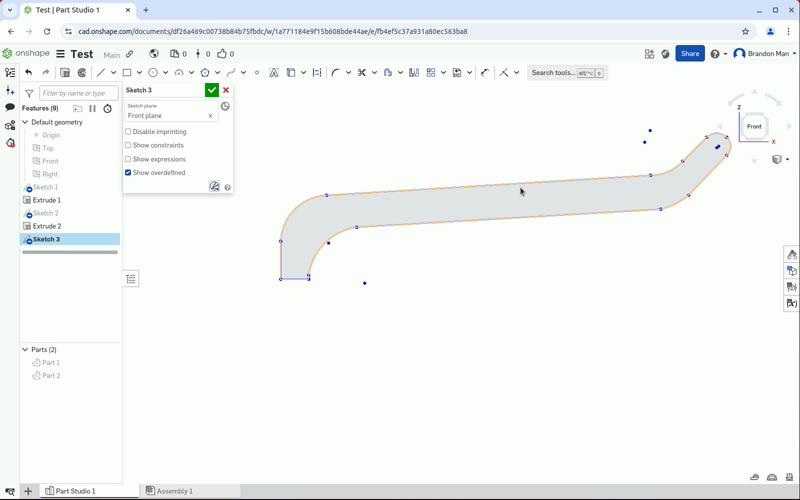
scroll(6)
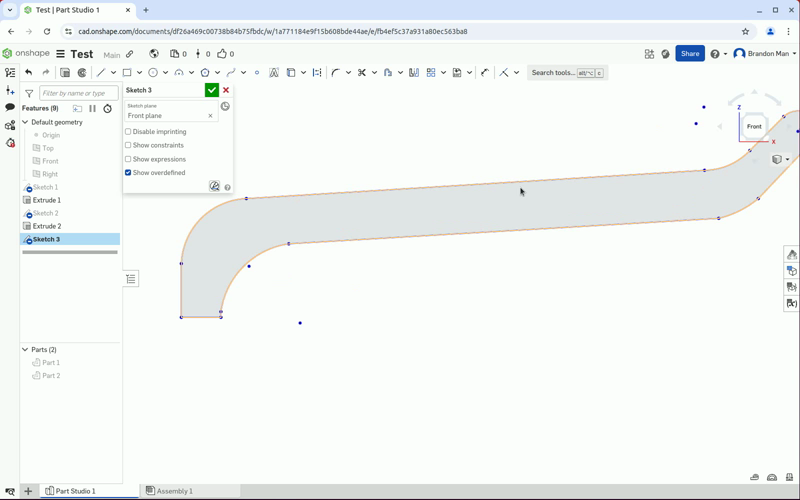
scroll(6)
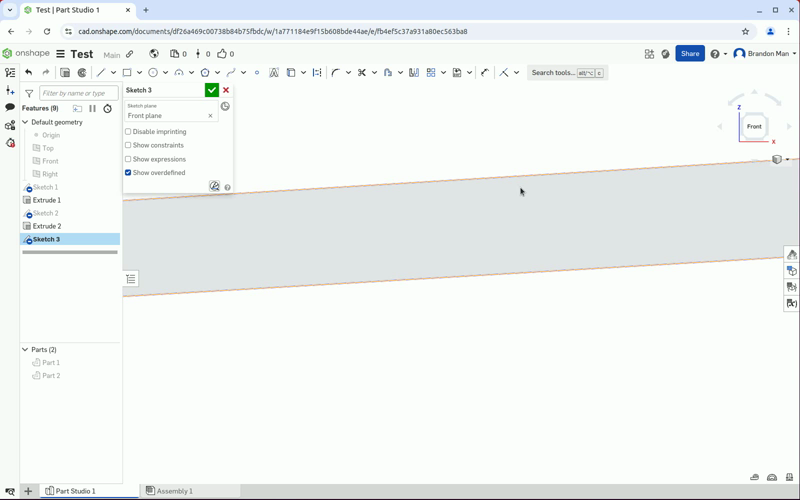
click(520, 187)
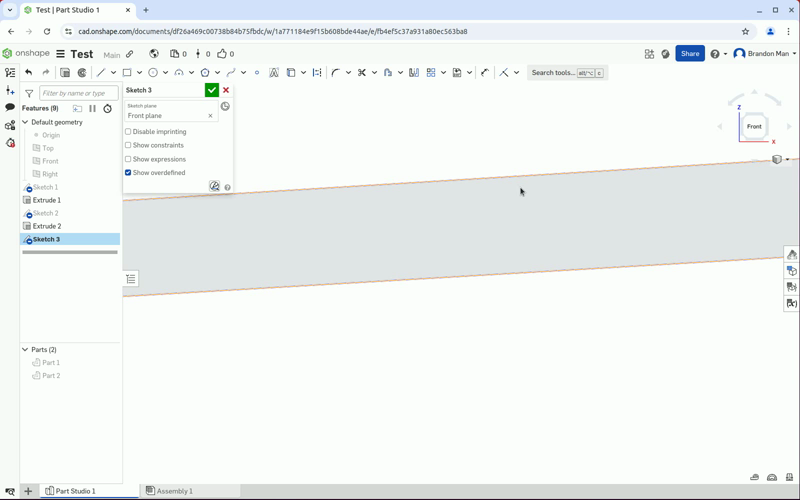
scroll(-6)
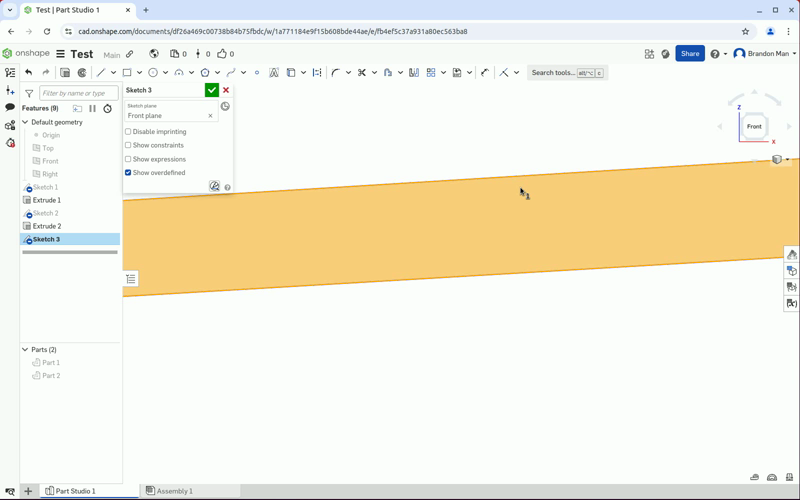
scroll(-6)
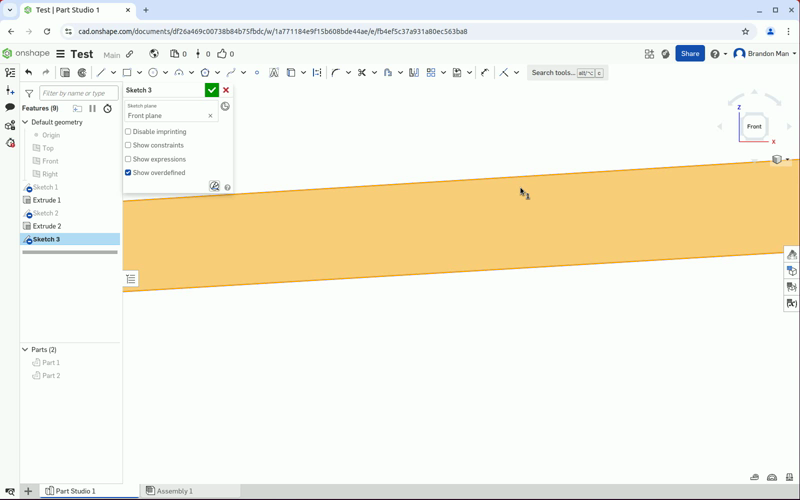
scroll(-6)
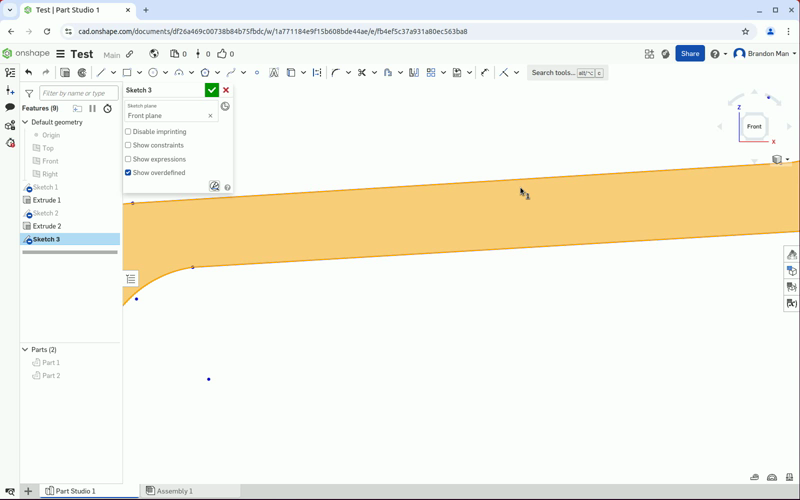
scroll(-6)
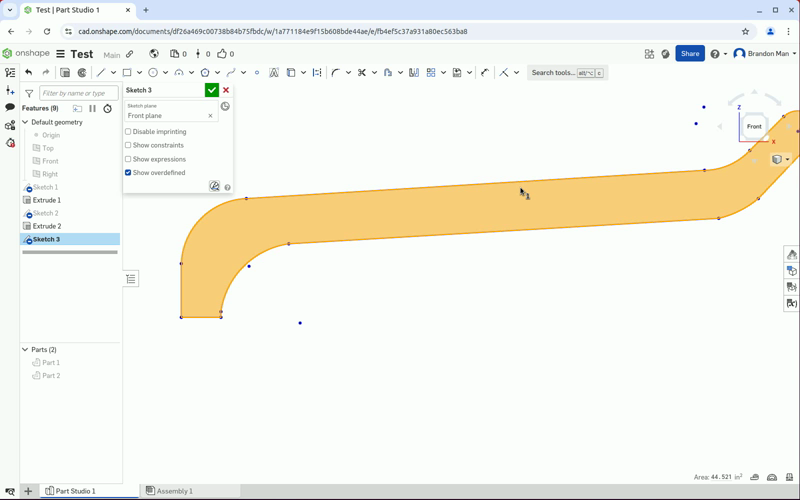
scroll(-6)
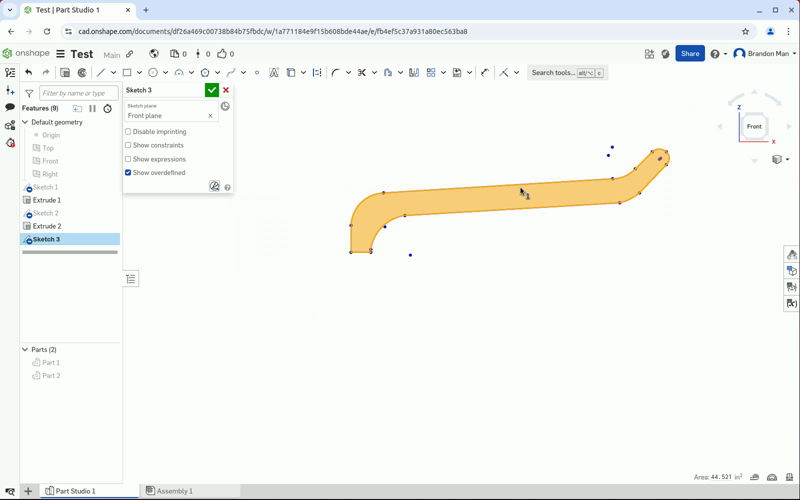
scroll(-6)
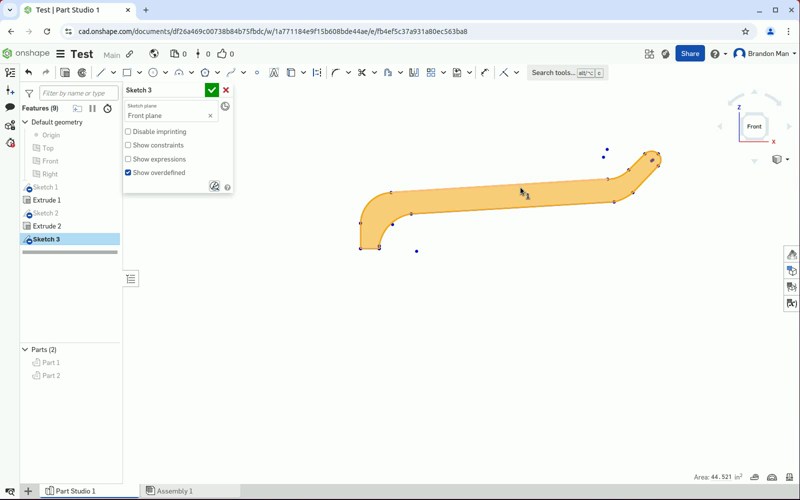
scroll(-6)
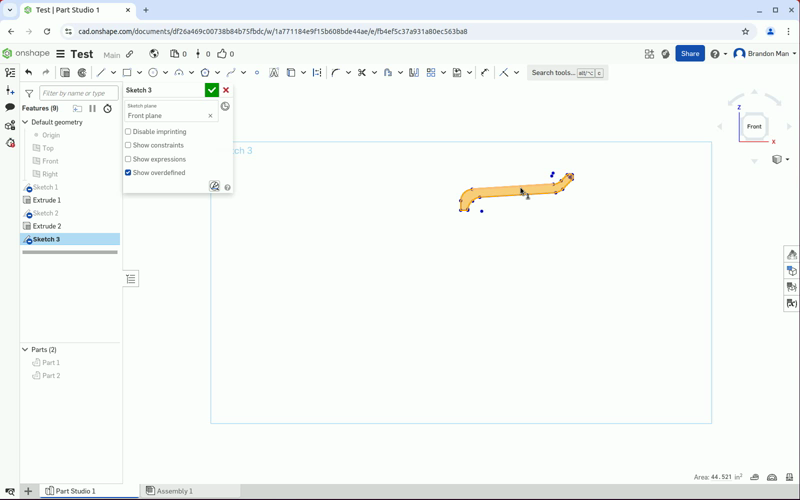
mouse_move(73, 352)
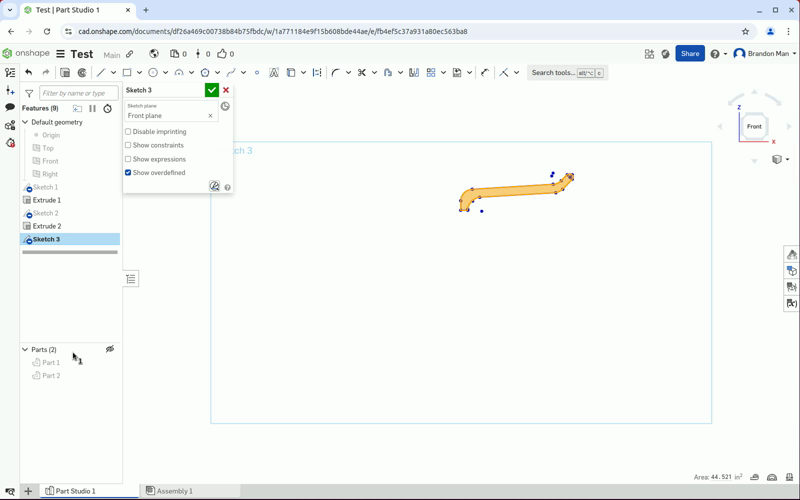
key(shift+y)
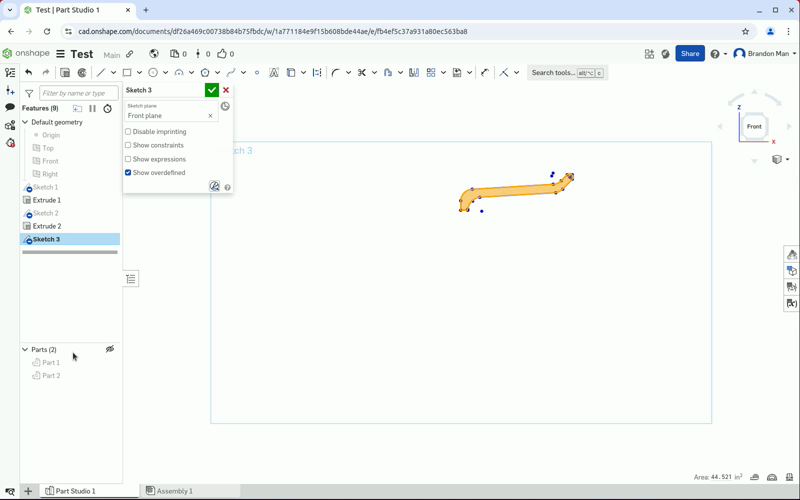
key(shift+e)
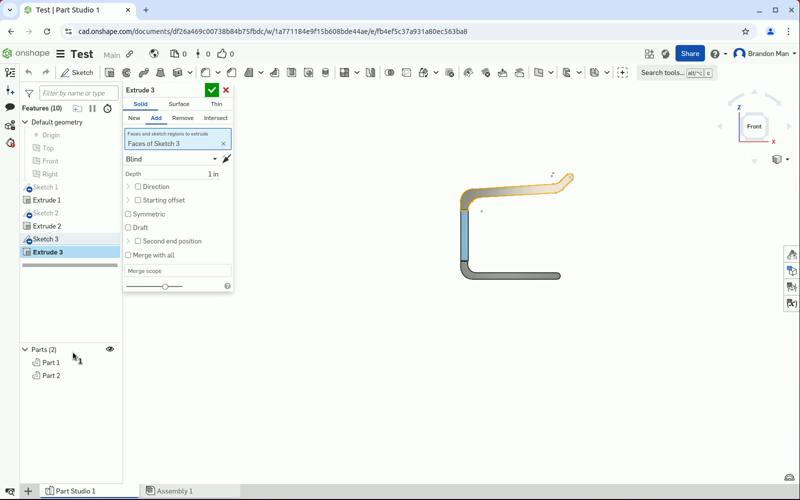
mouse_move(143, 106)
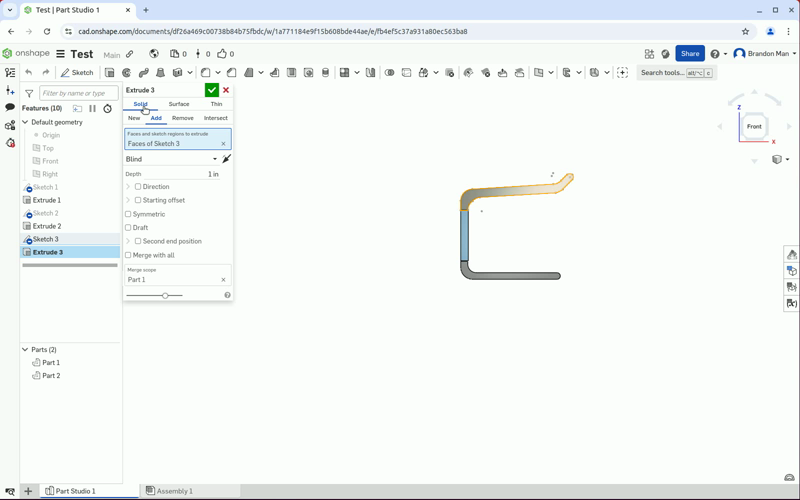
click(143, 106)
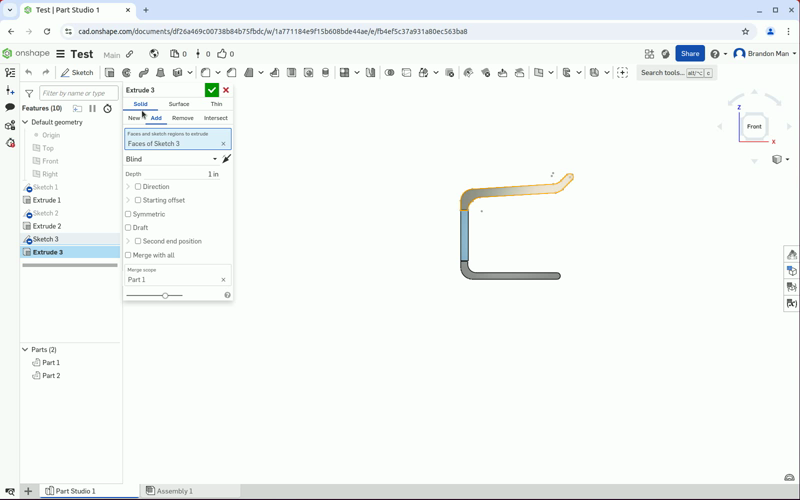
mouse_move(137, 120)
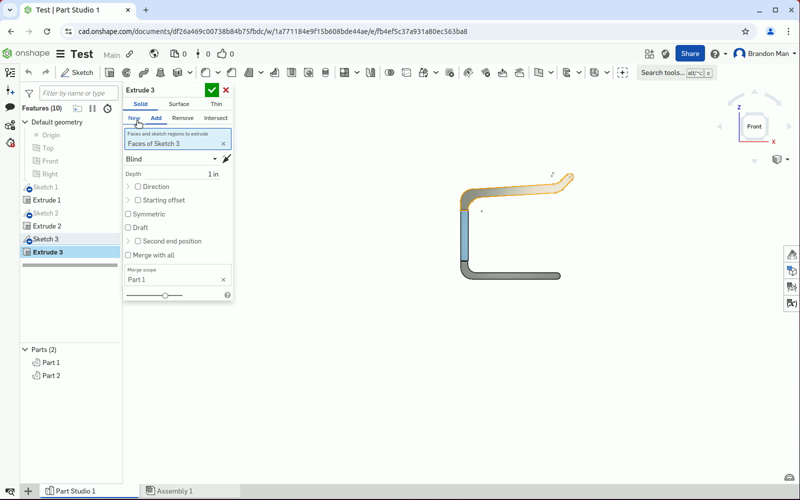
click(137, 120)
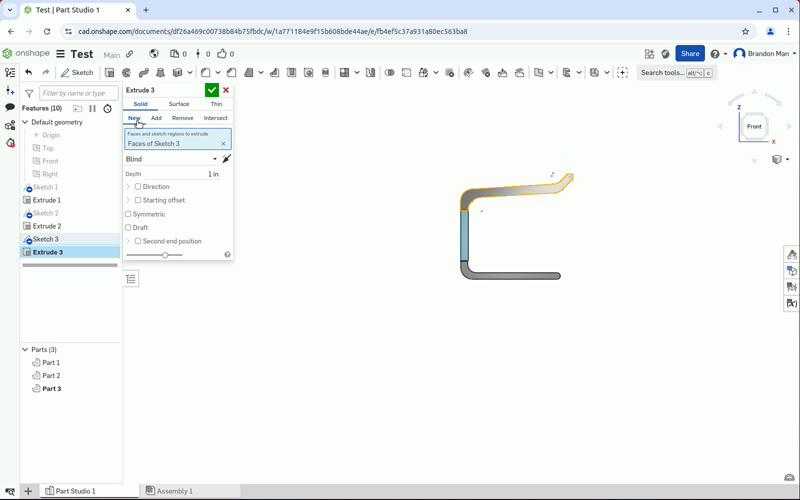
key(tab, 4)
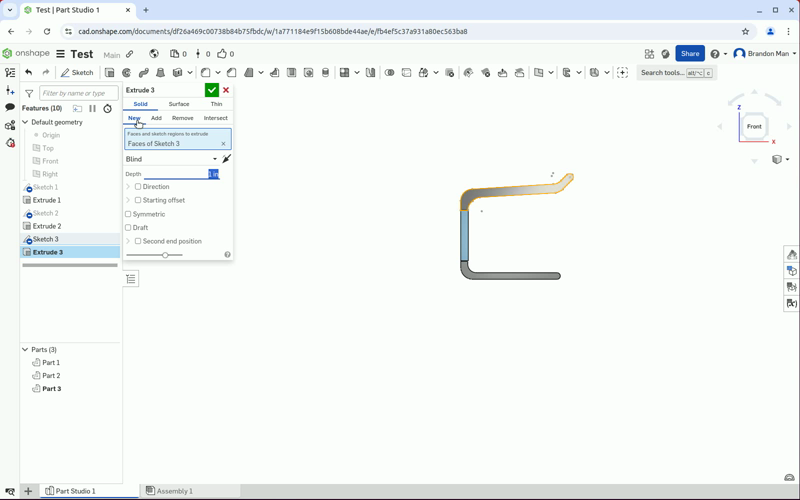
text(3.611)
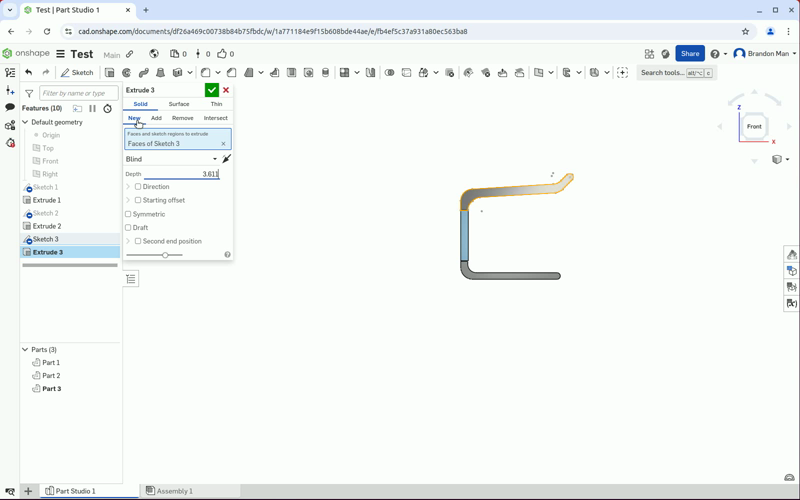
key(enter)
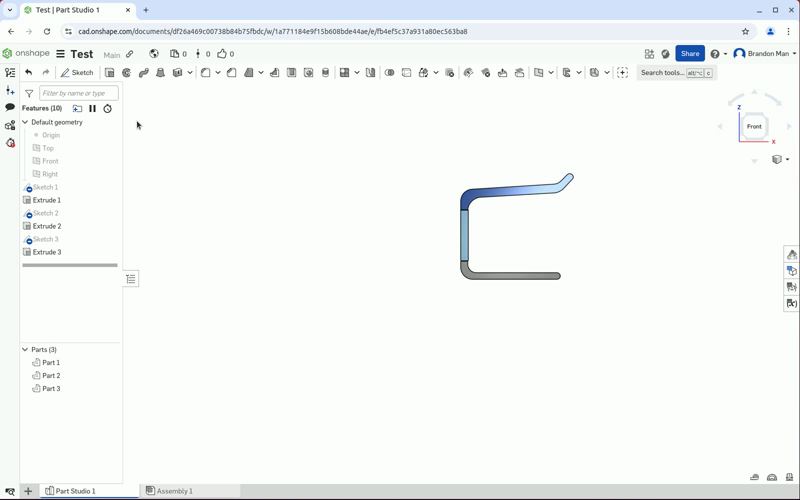
key(shift+h)
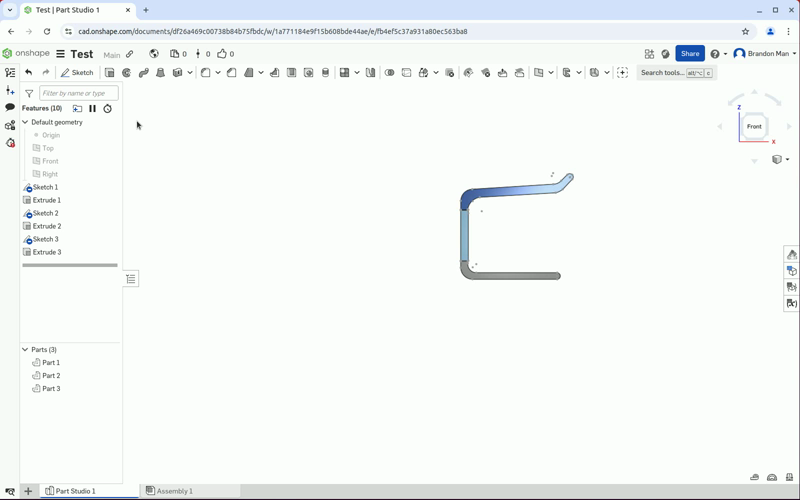
key(shift+h)
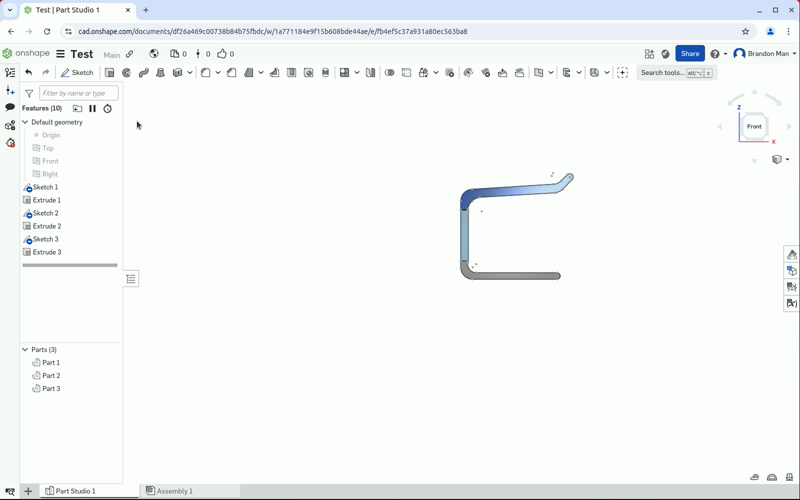
key(shift+7)
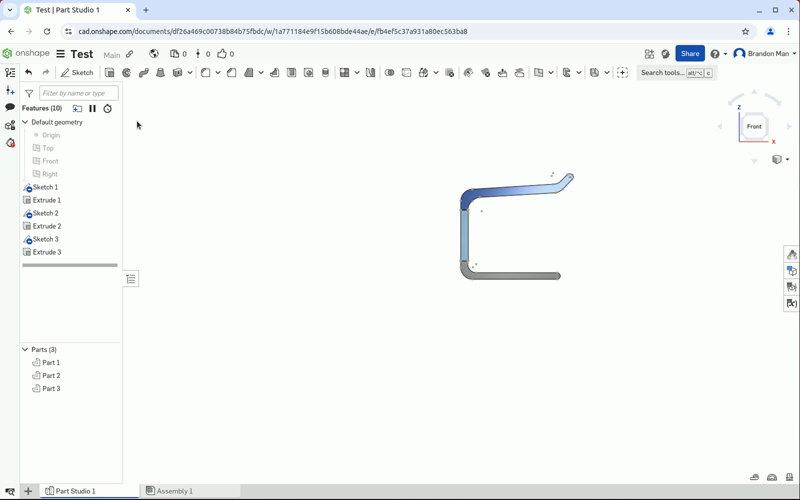
key(left, 2)
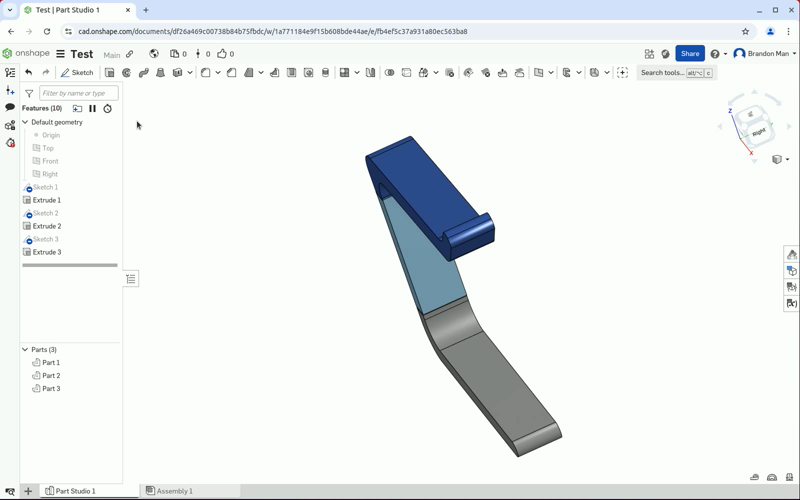
key(down, 2)
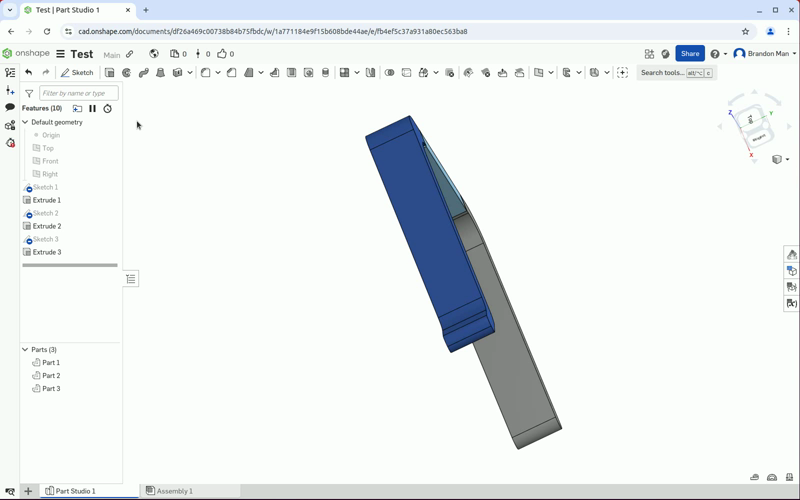
key(up, 2)
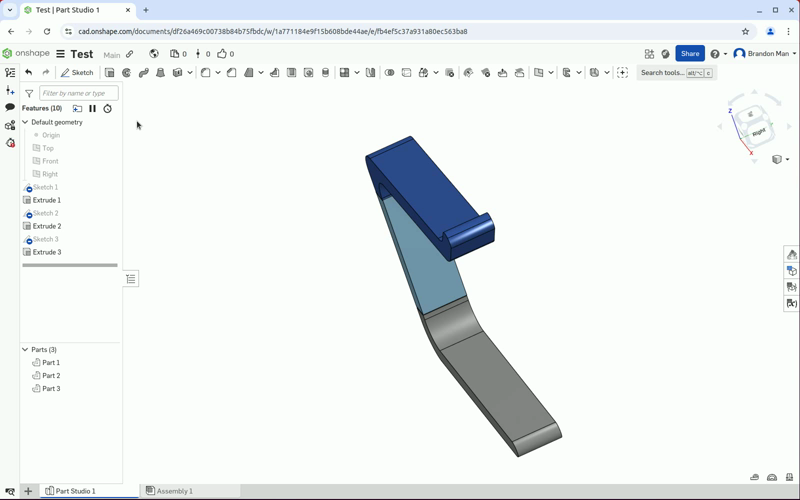
key(right, 2)
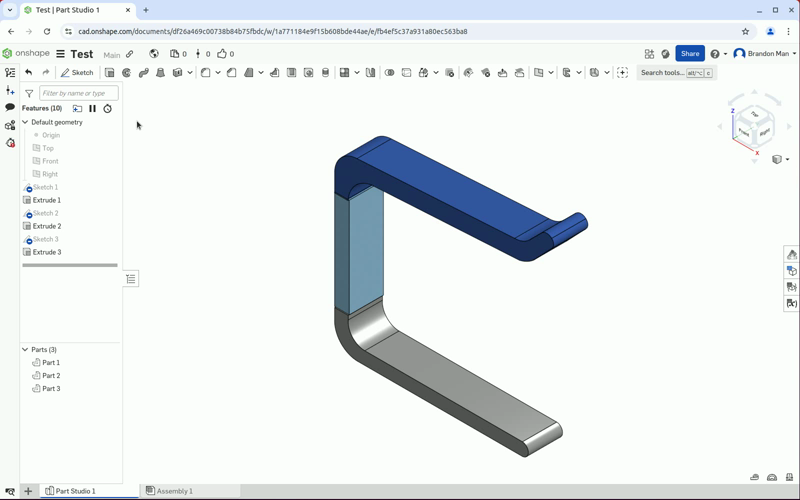
mouse_move(73, 189)
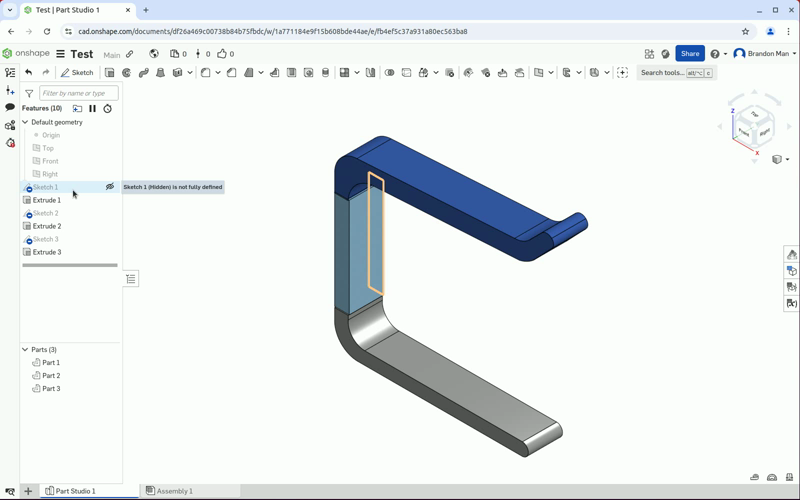
click(73, 189)